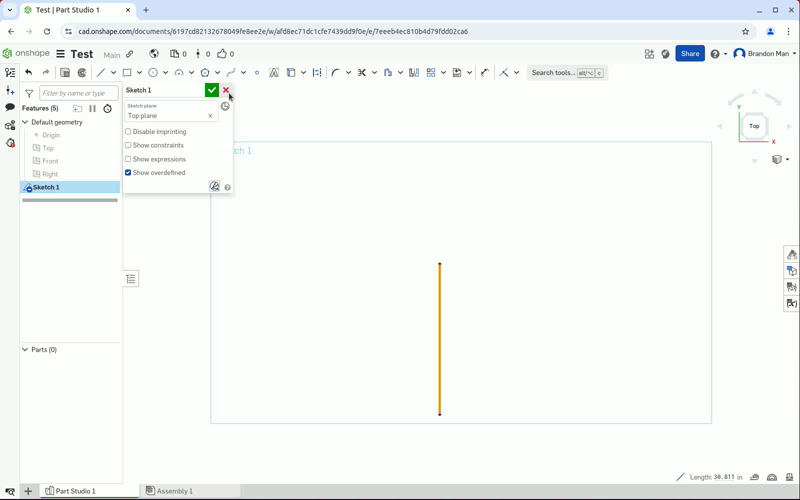
key(shift+h)
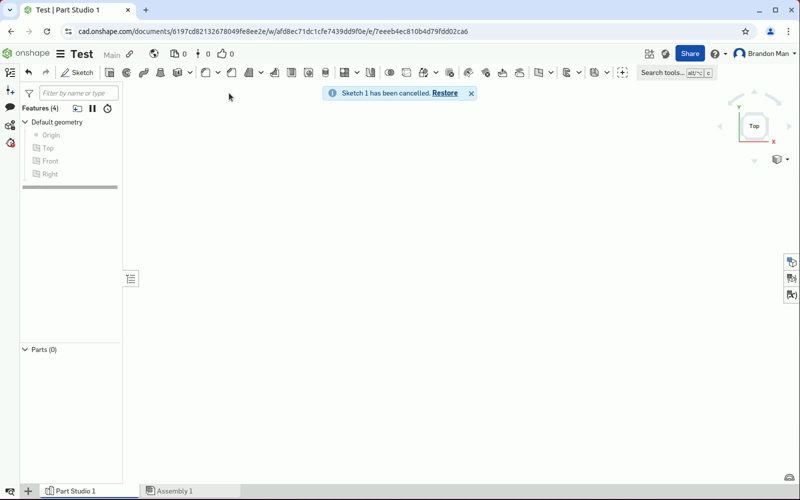
mouse_move(73, 352)
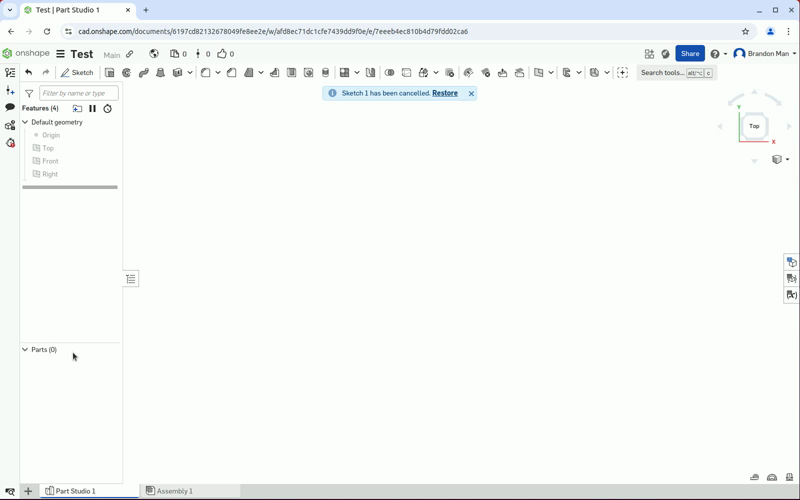
key(y)
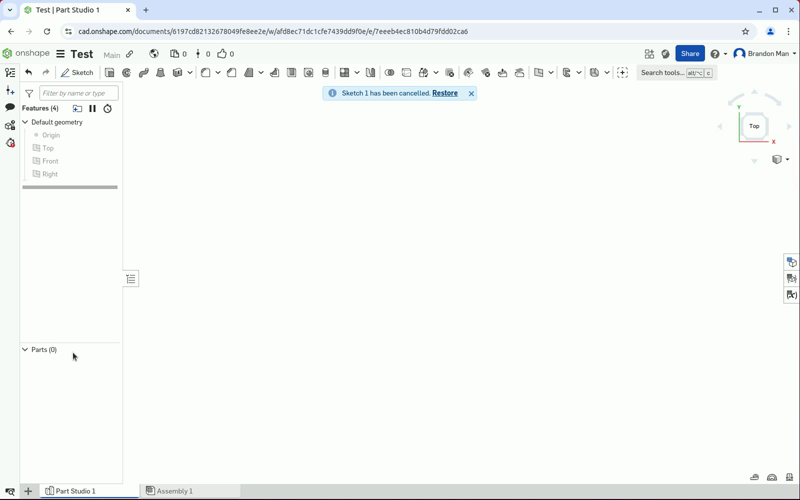
key(shift+p)
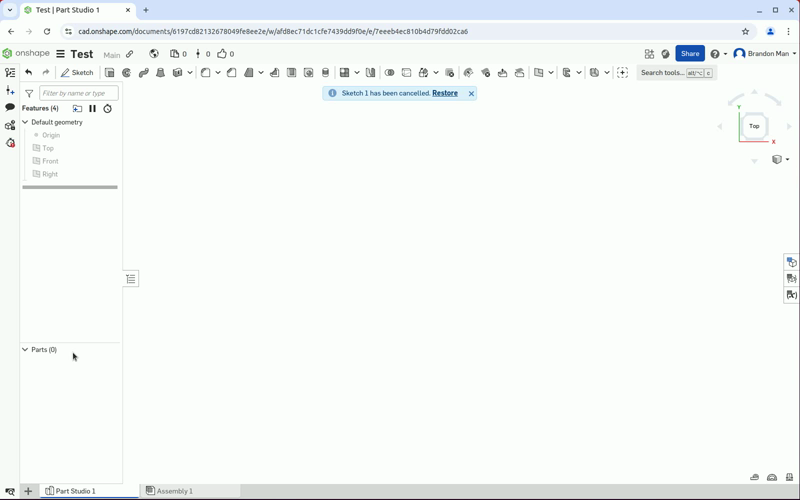
key(space)
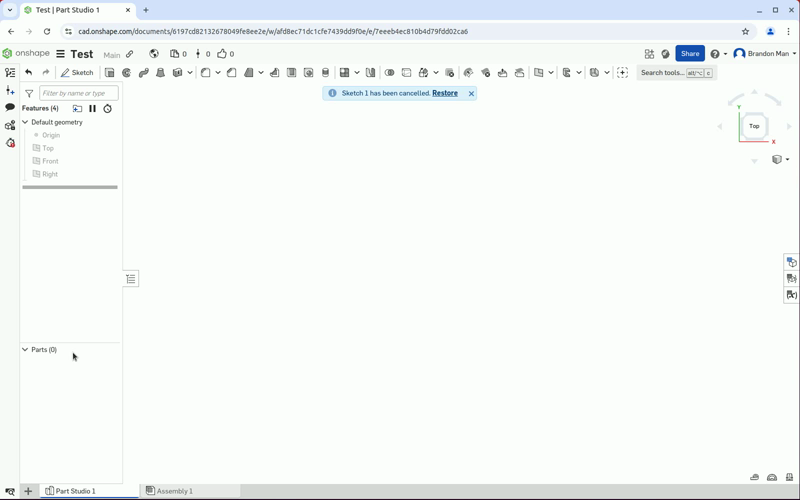
key_down(shift)
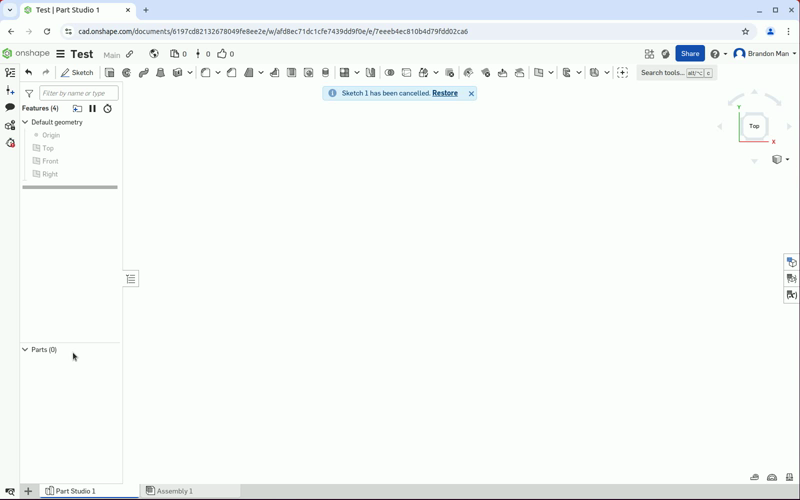
key(up)
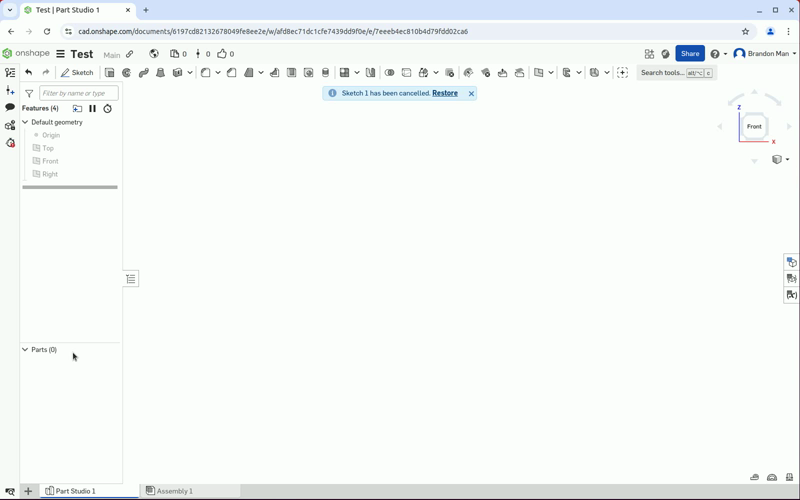
key_up(shift)
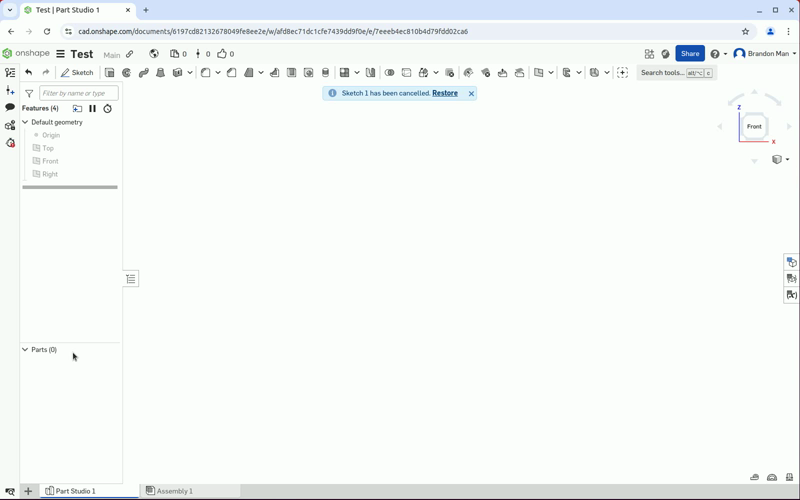
key(space)
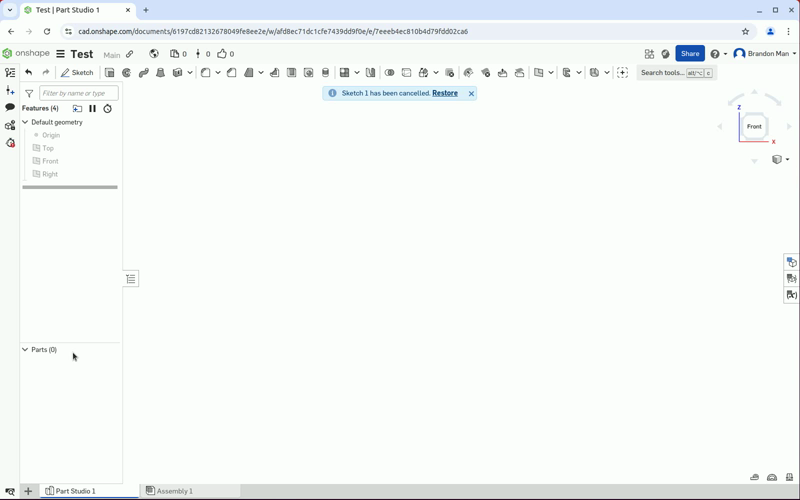
key_down(shift)
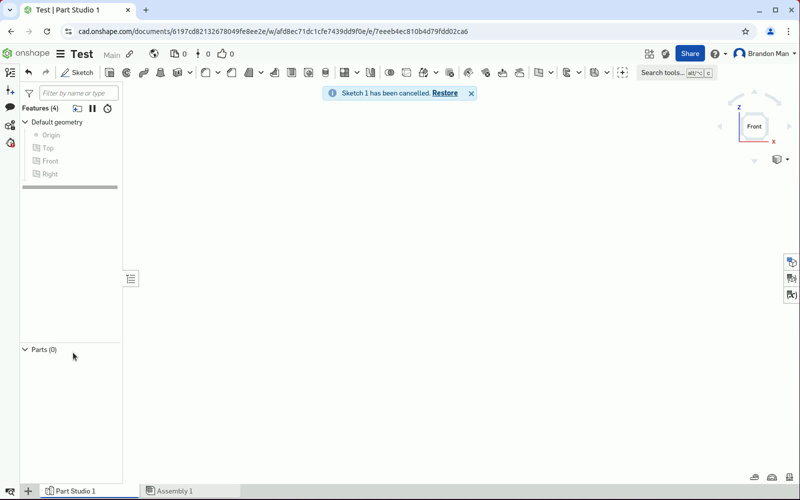
key(left)
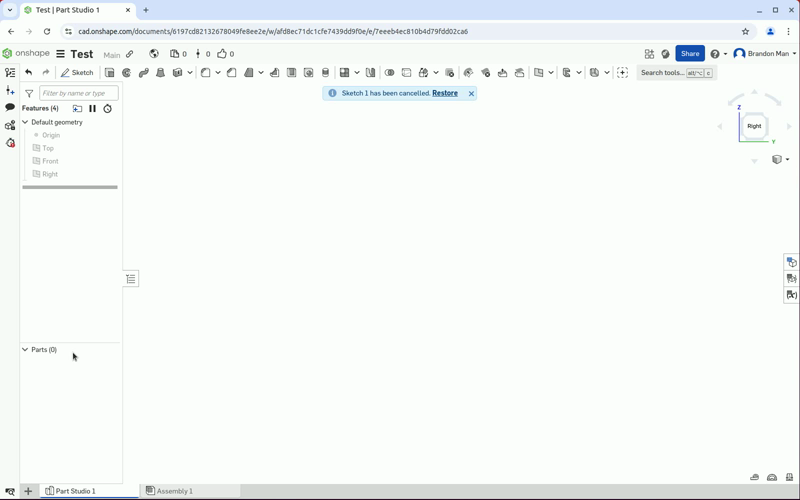
key_up(shift)
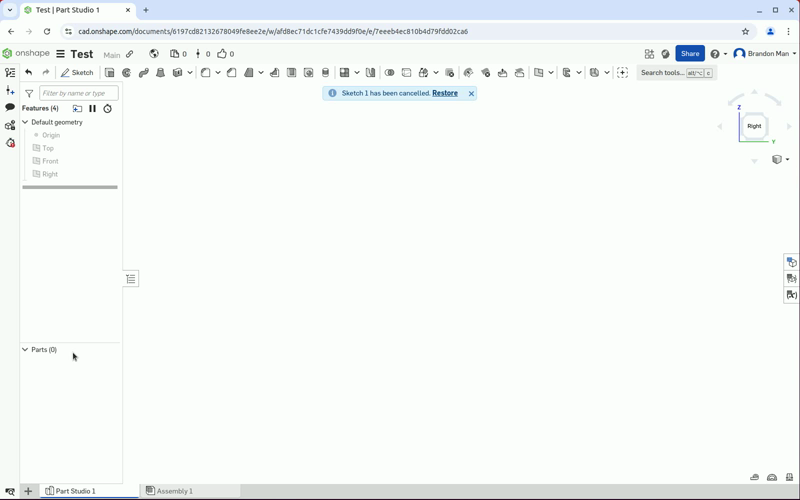
mouse_move(73, 352)
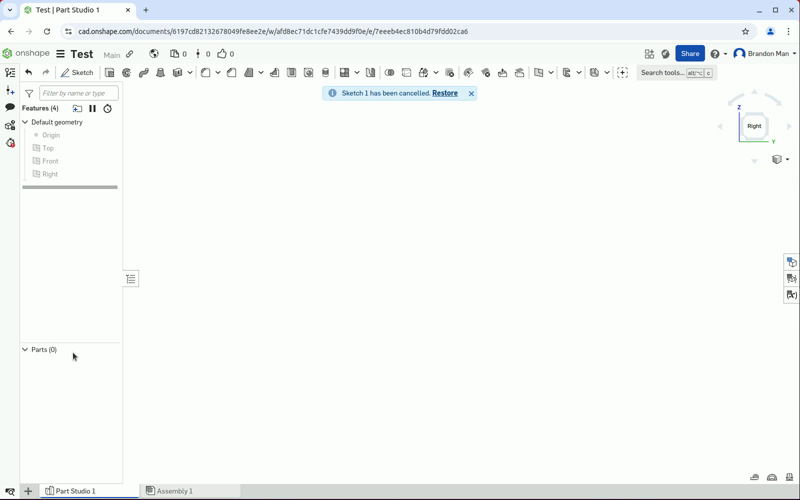
key(shift+y)
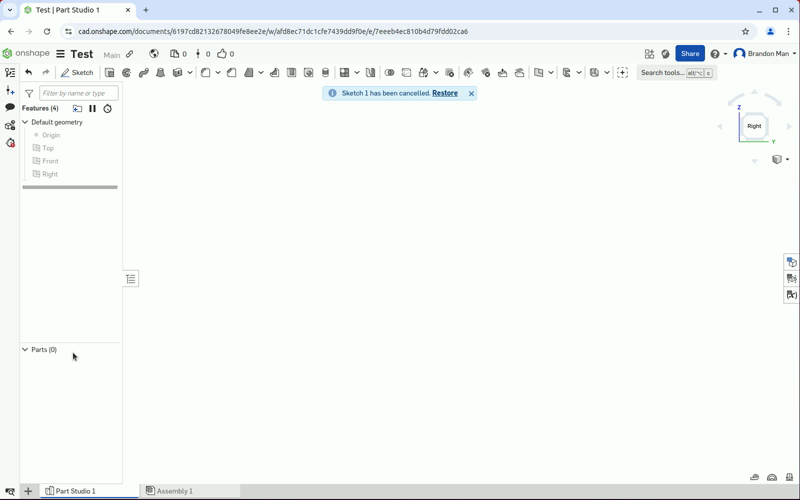
key(shift+s)
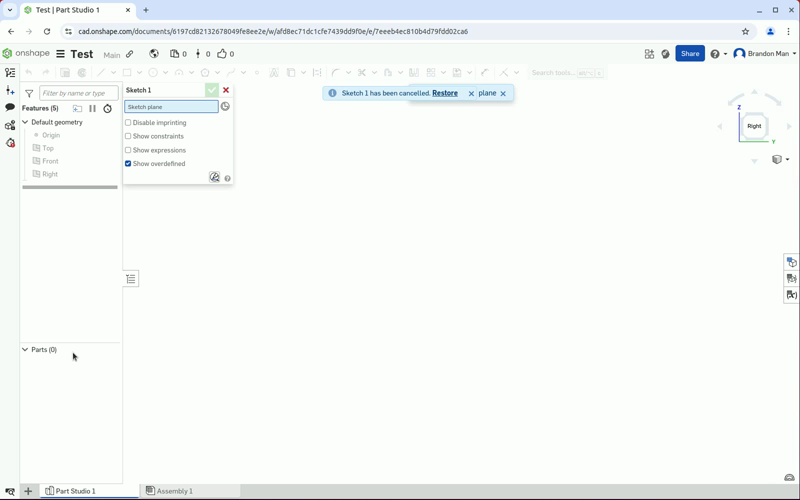
mouse_move(73, 176)
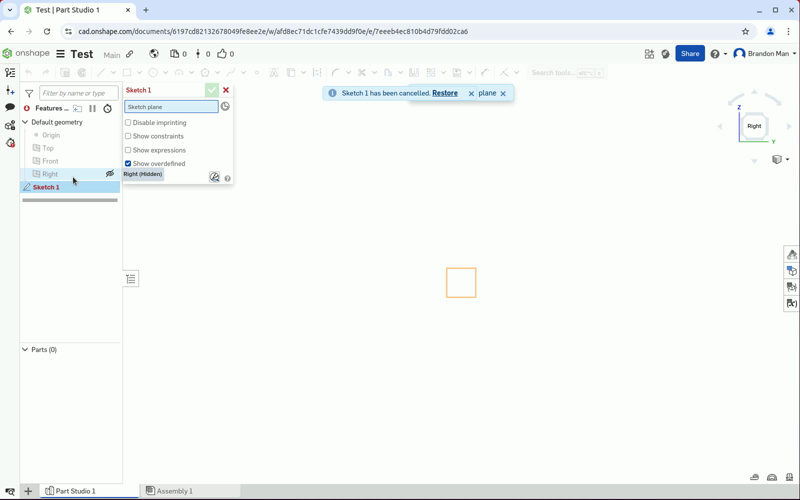
click(73, 176)
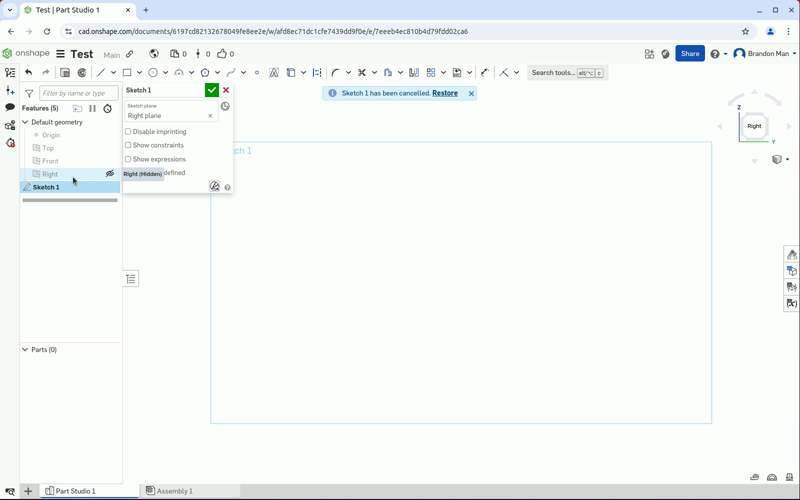
mouse_move(73, 352)
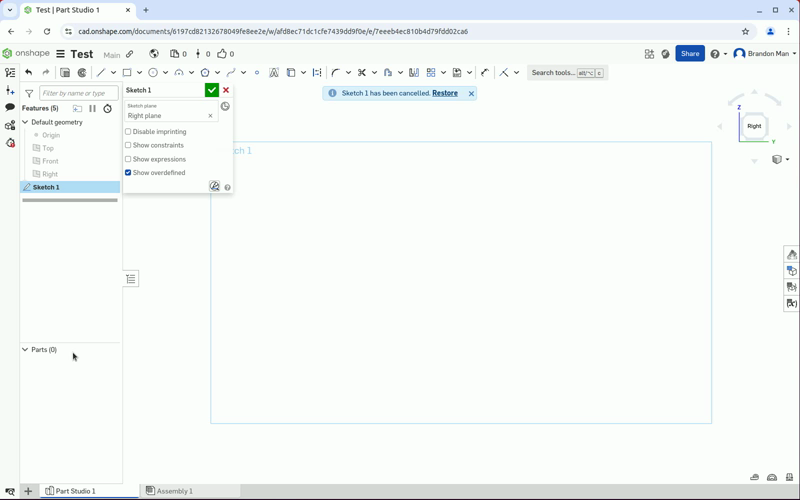
key(y)
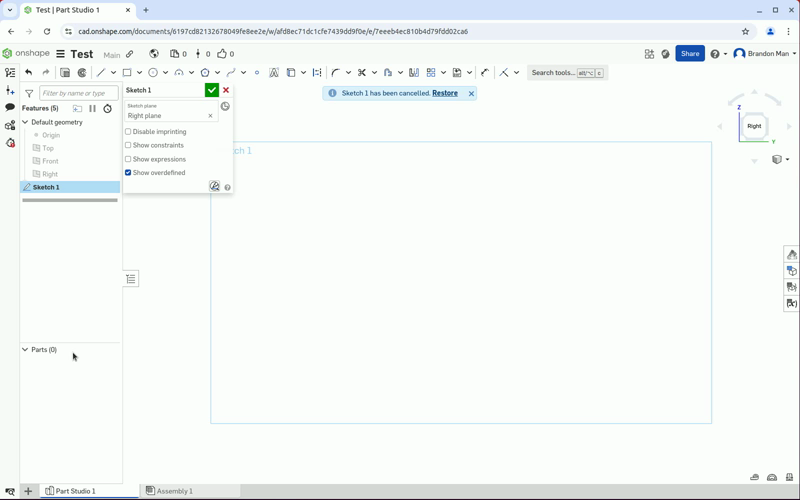
key(l)
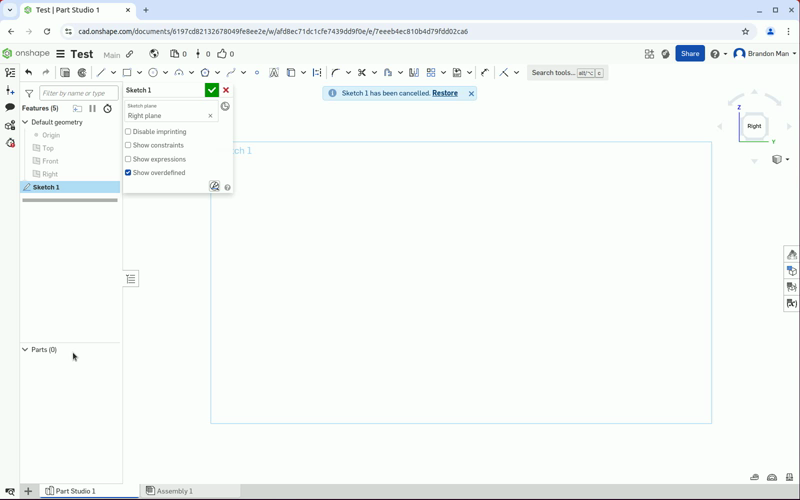
key_down(shift)
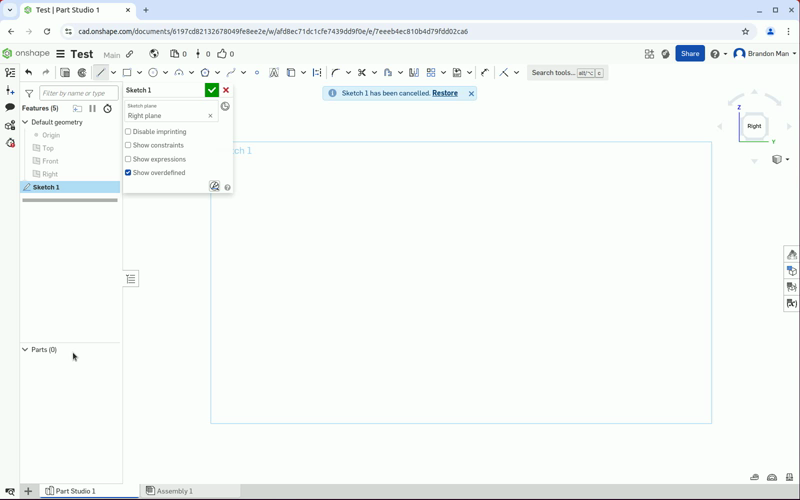
mouse_move(495, 265)
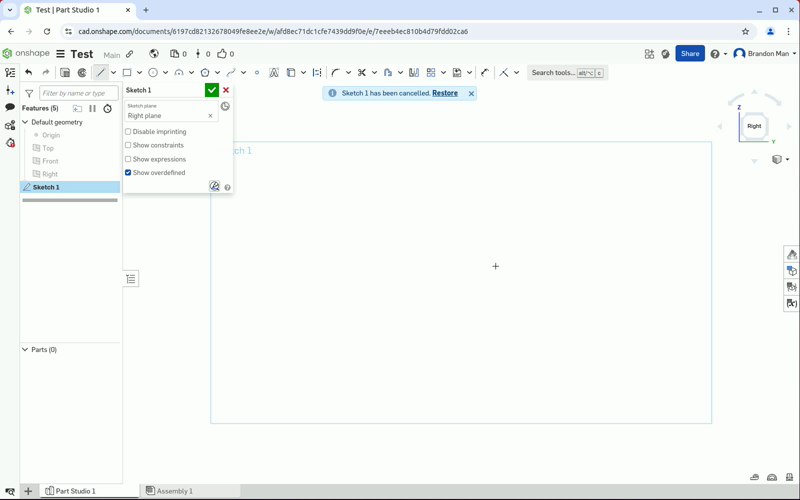
click(495, 265)
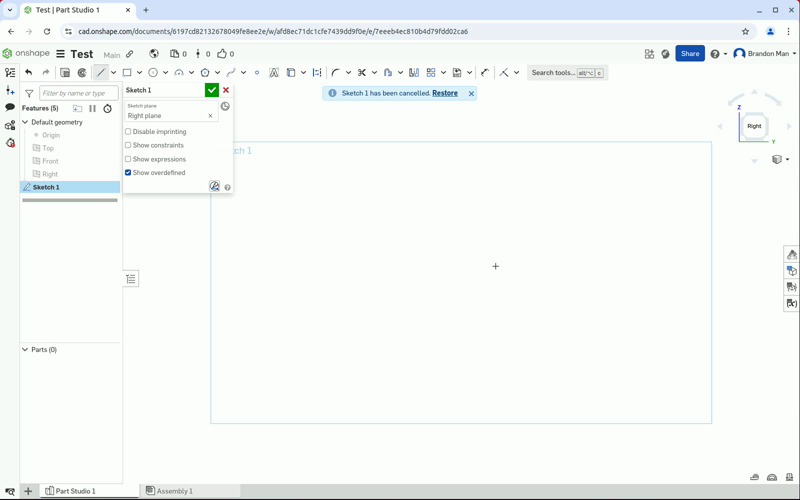
key_up(shift)
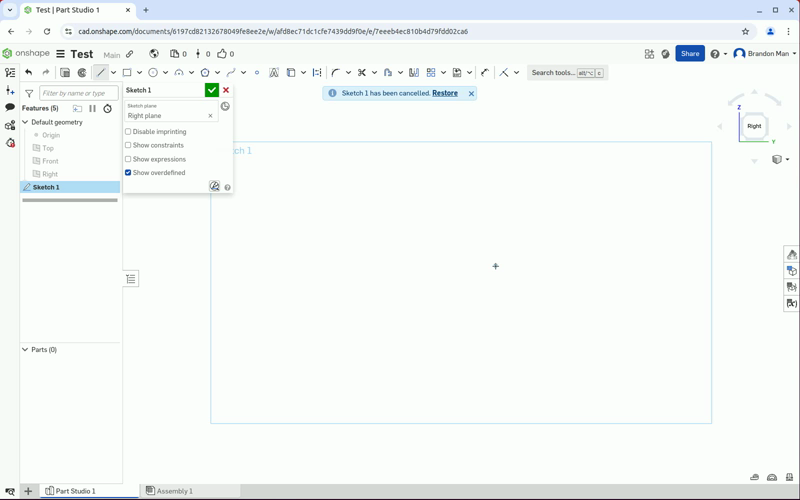
key_down(shift)
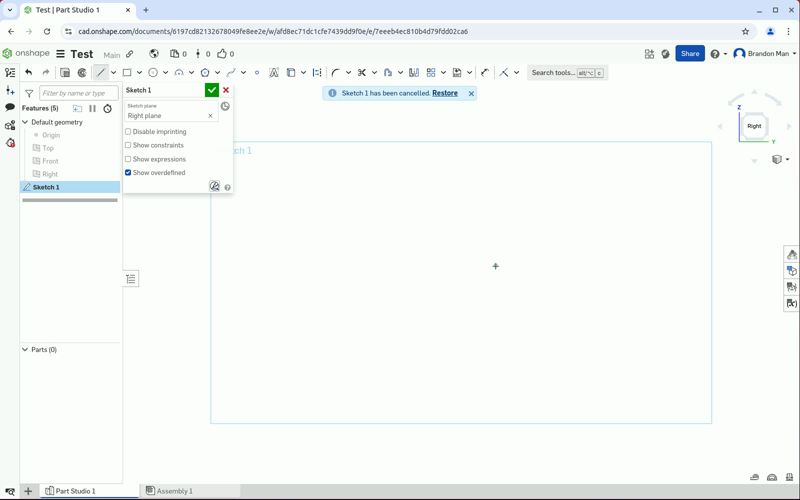
mouse_move(525, 265)
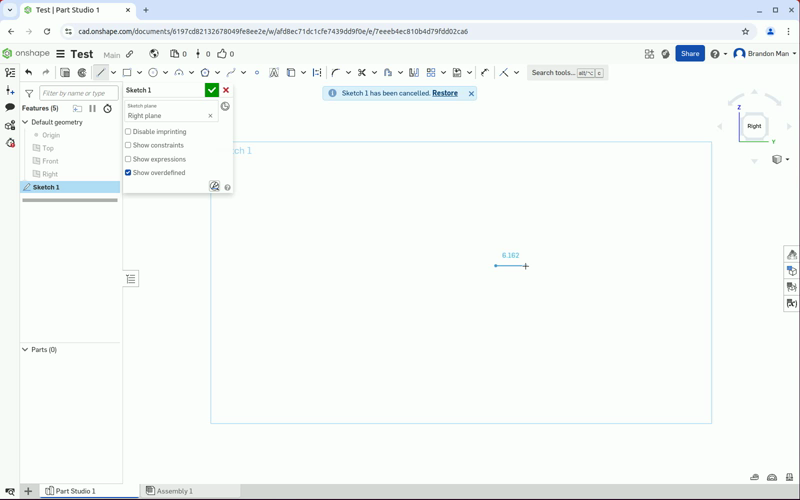
mouse_move(496, 265)
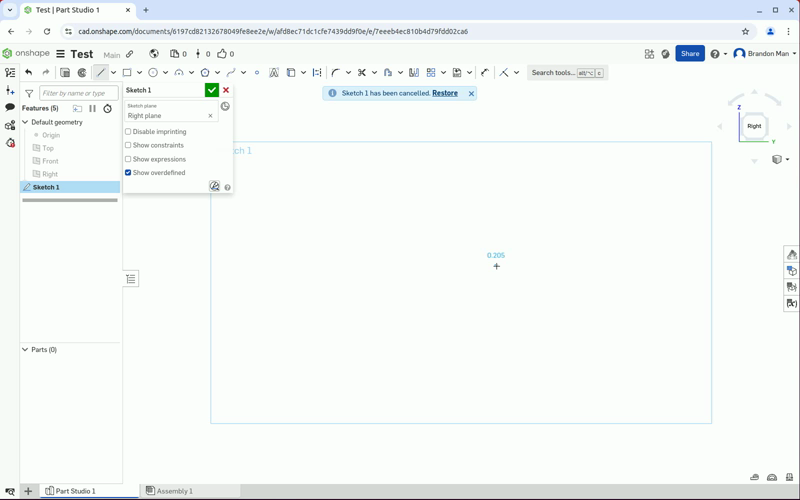
scroll(6)
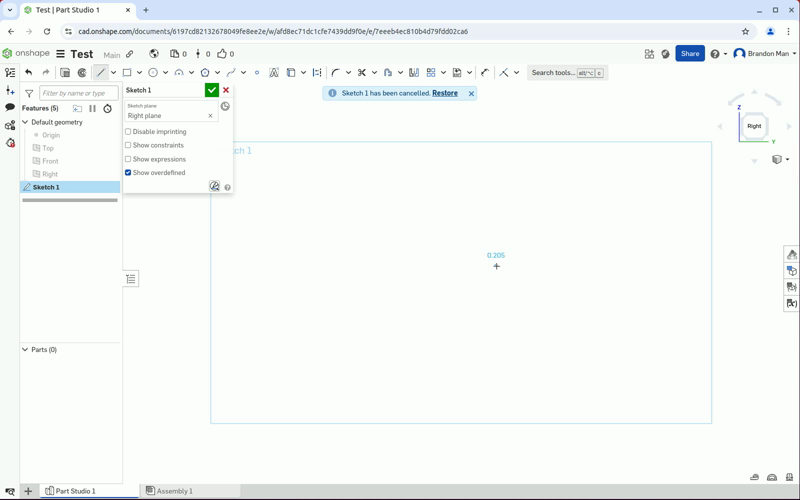
scroll(6)
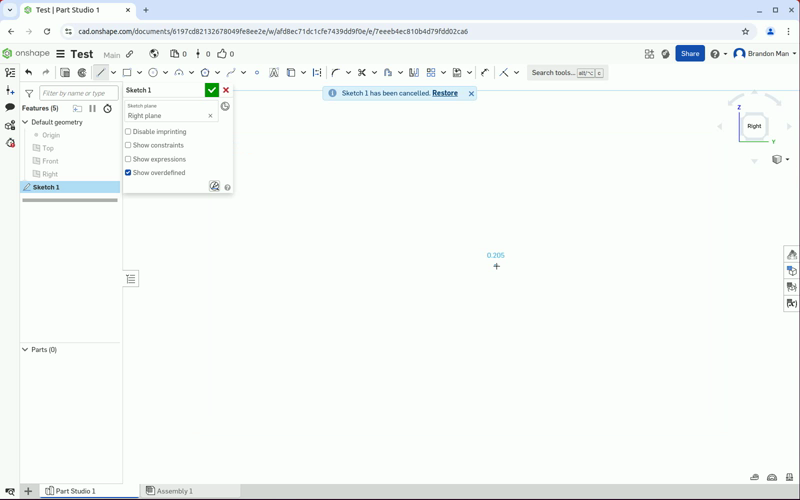
scroll(6)
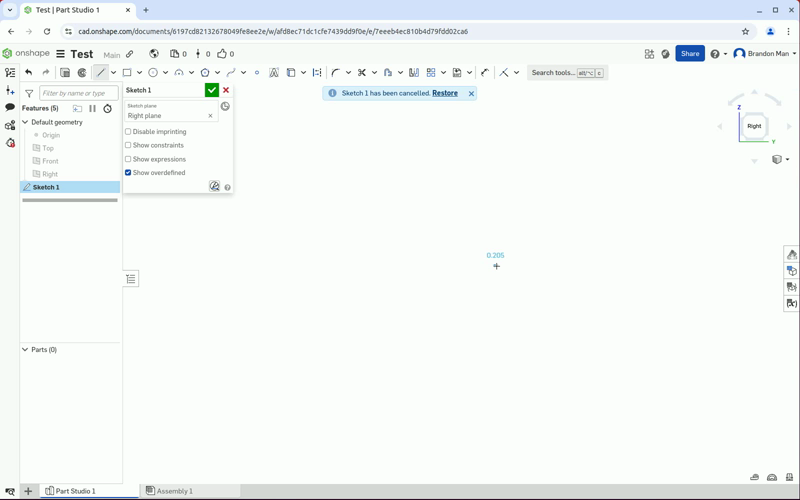
scroll(6)
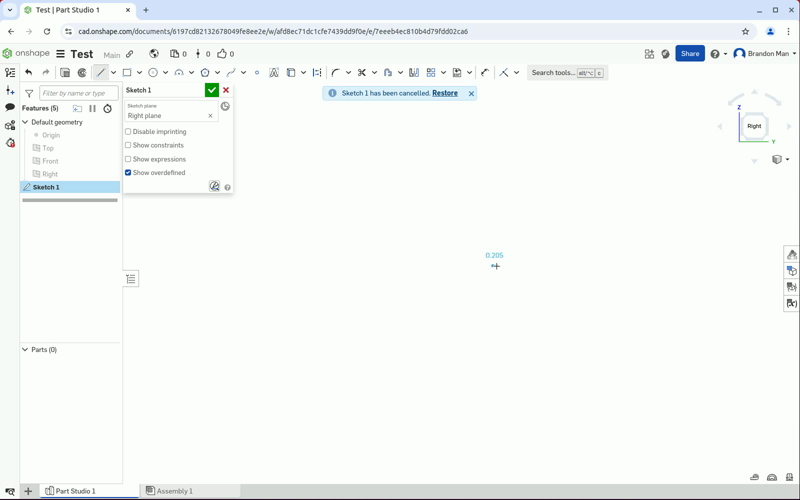
scroll(6)
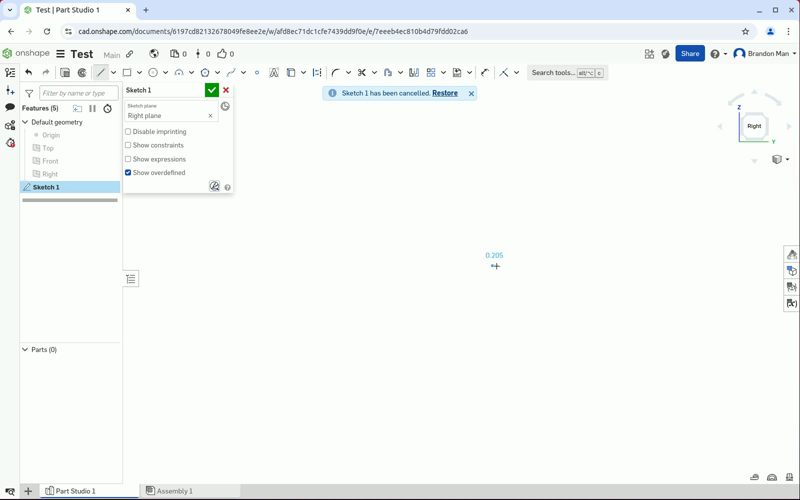
scroll(6)
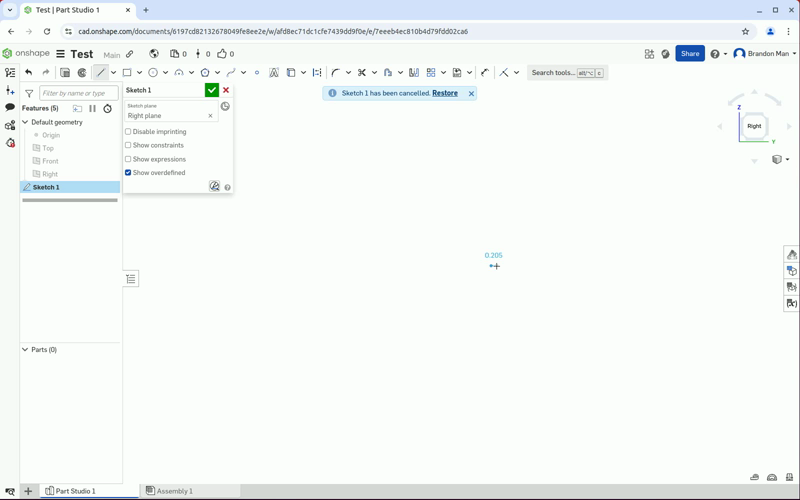
scroll(6)
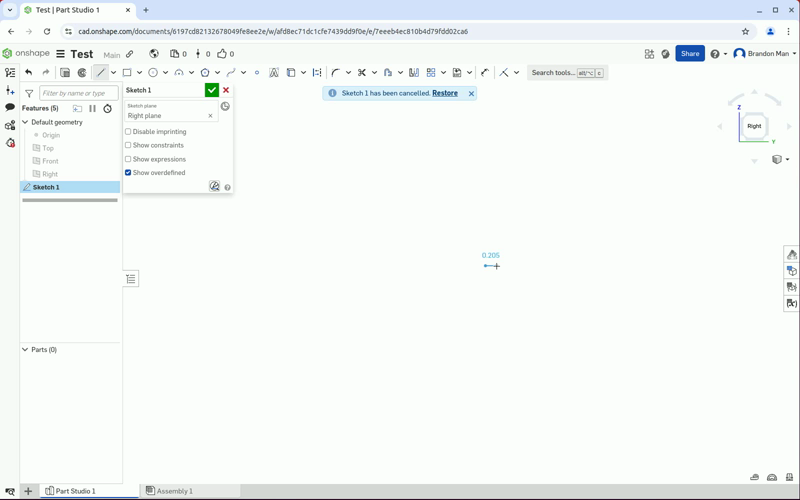
click(496, 265)
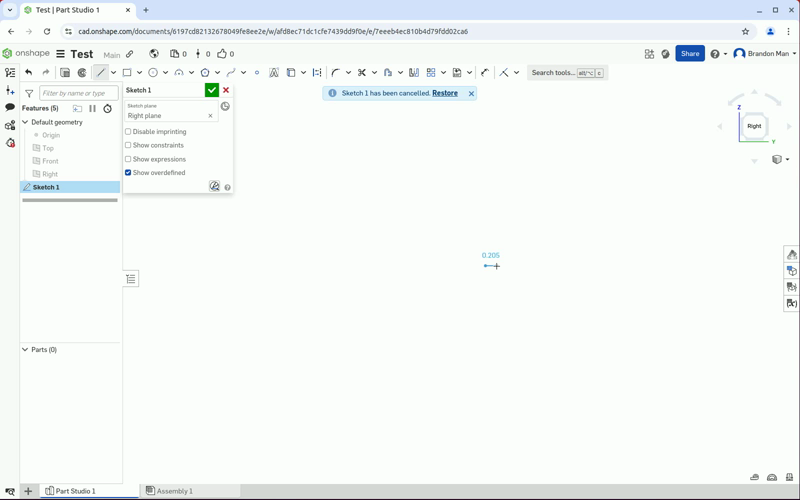
scroll(-6)
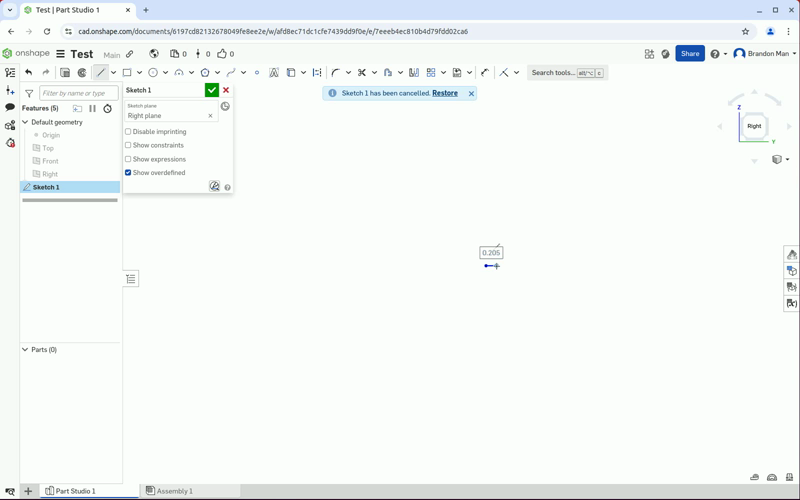
scroll(-6)
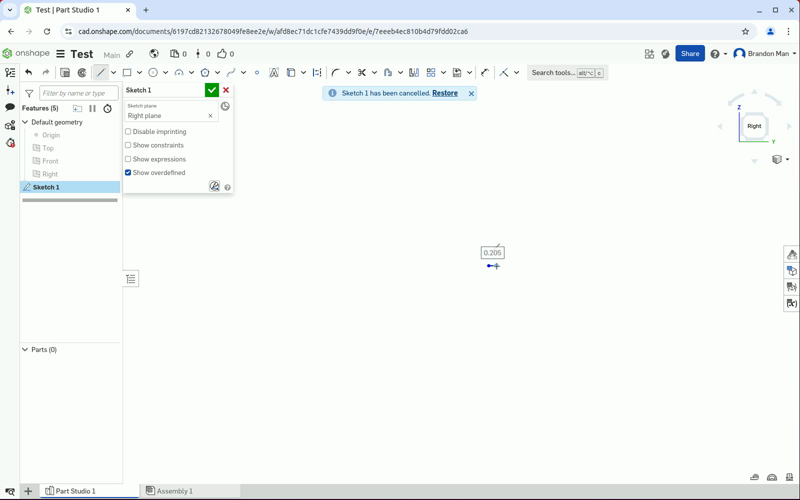
scroll(-6)
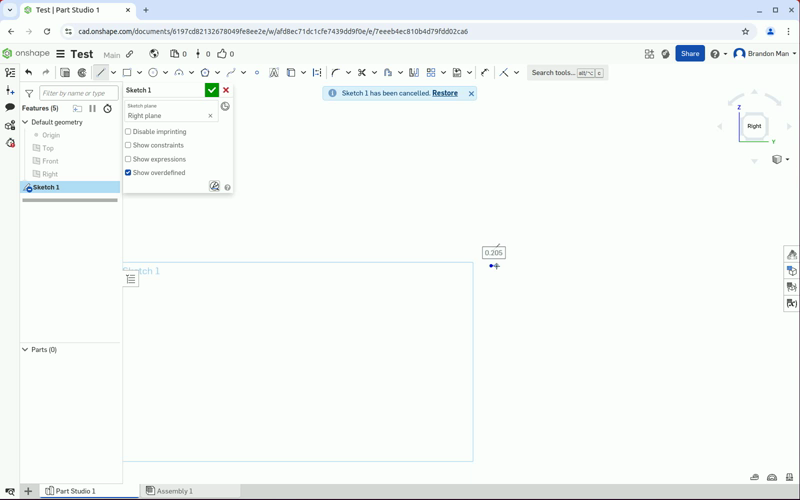
scroll(-6)
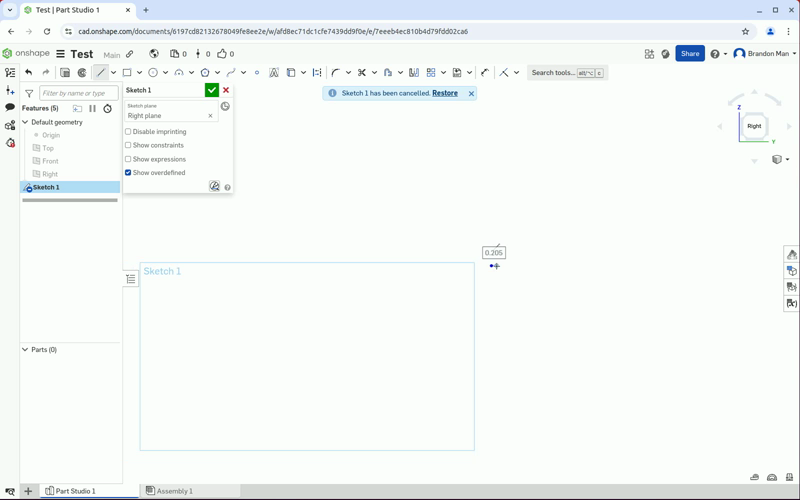
scroll(-6)
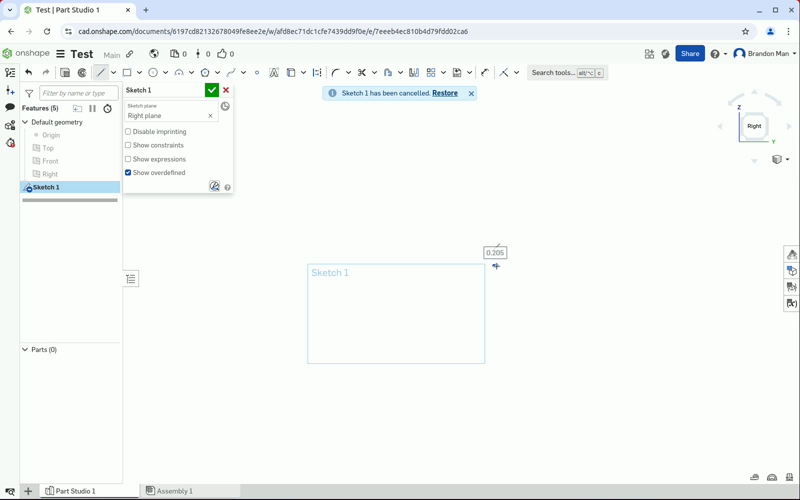
scroll(-6)
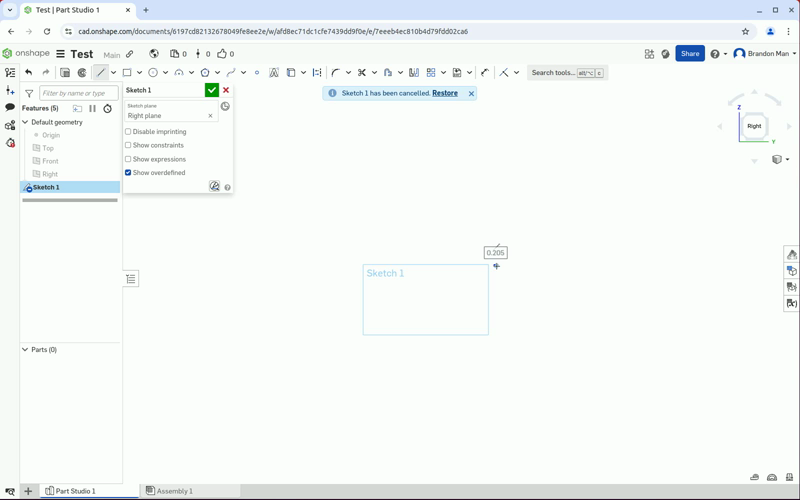
scroll(-6)
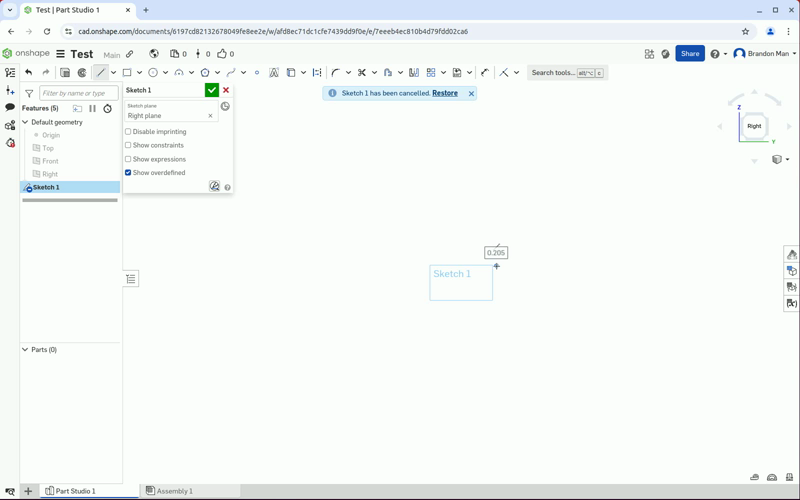
key_up(shift)
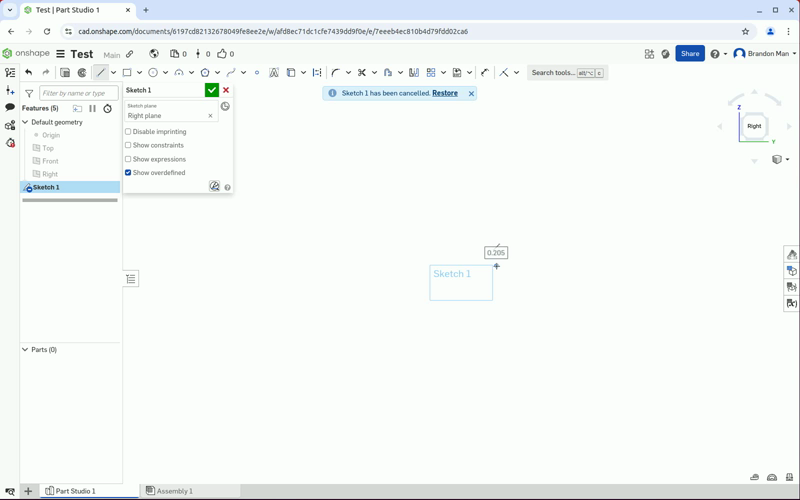
key_down(shift)
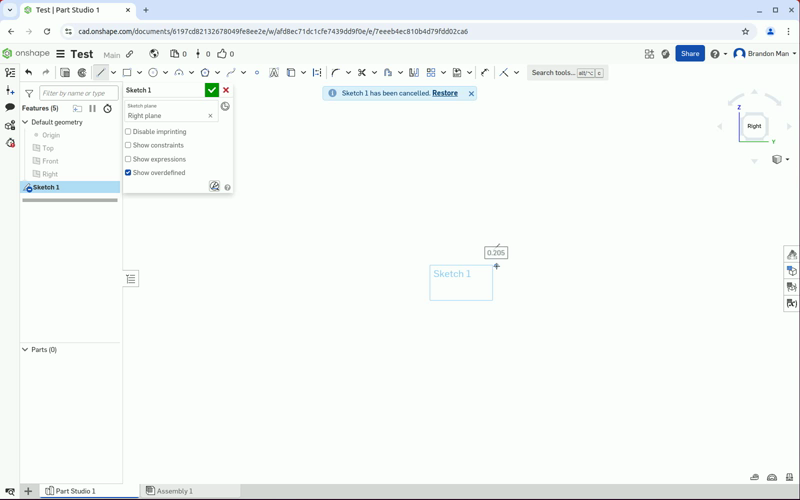
mouse_move(526, 265)
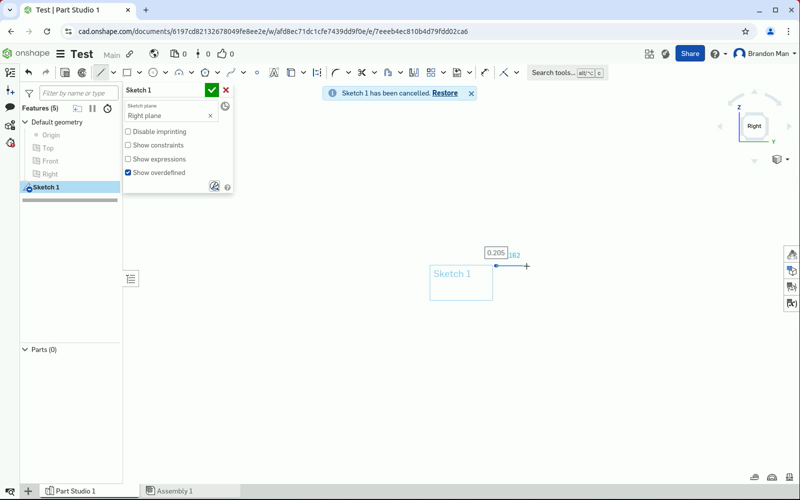
mouse_move(496, 266)
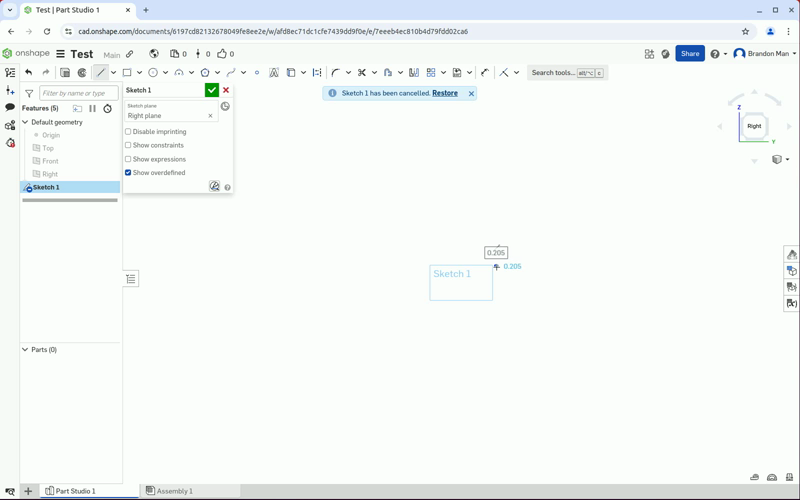
scroll(6)
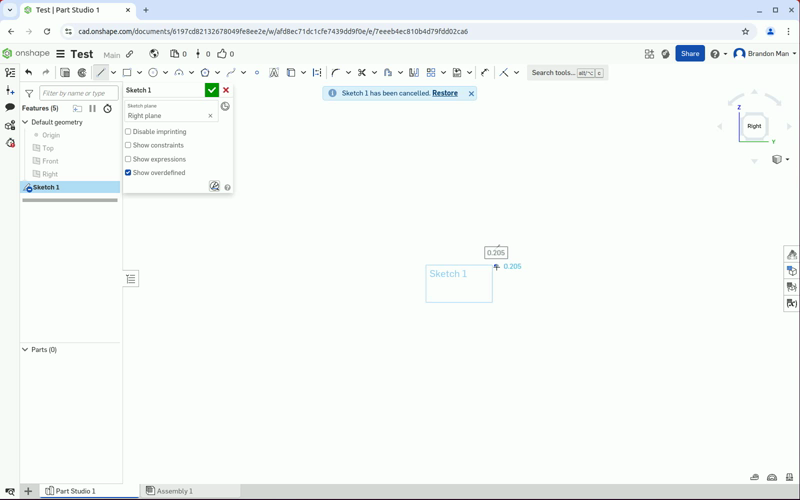
scroll(6)
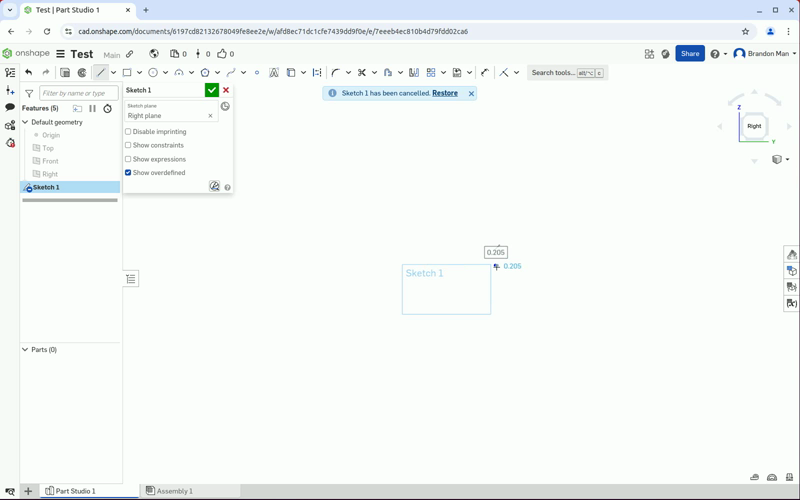
scroll(6)
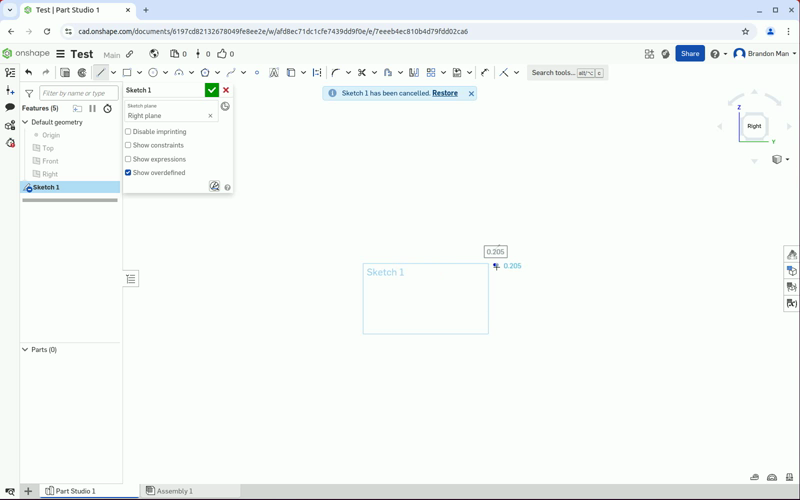
scroll(6)
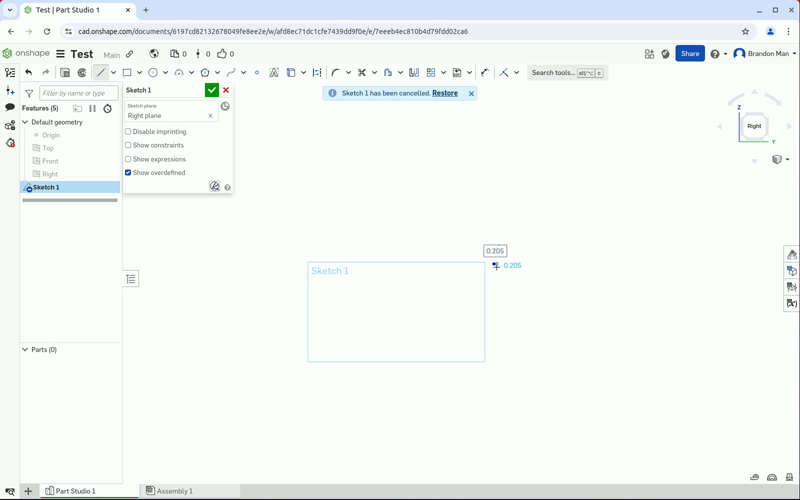
scroll(6)
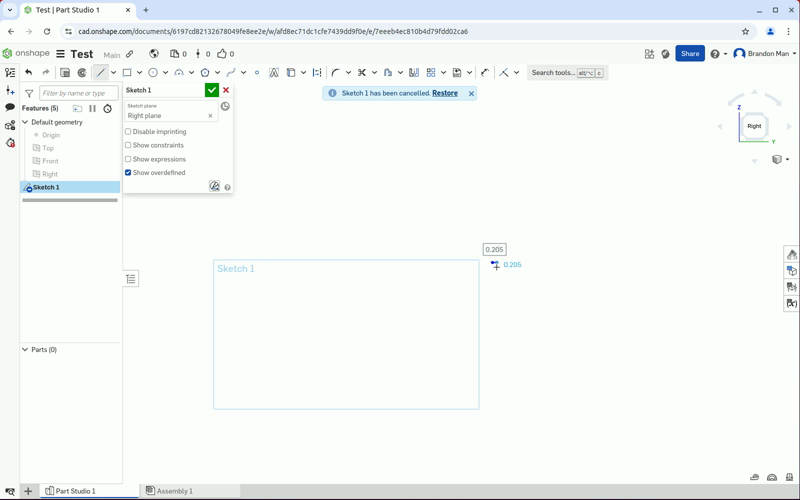
scroll(6)
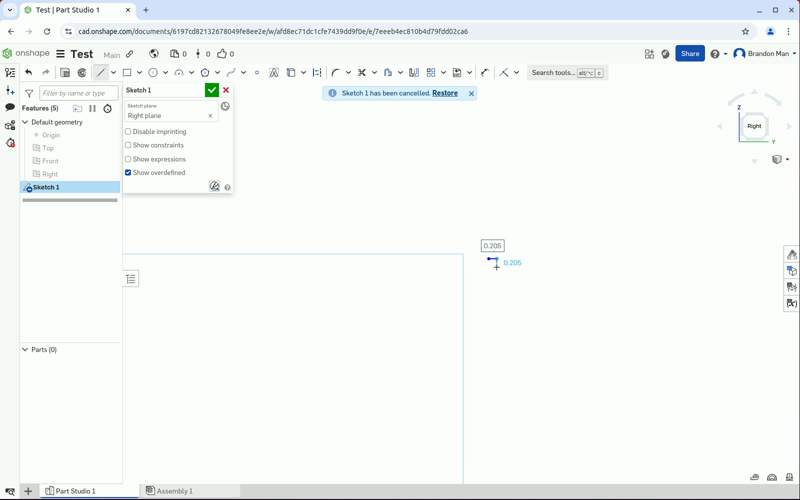
scroll(6)
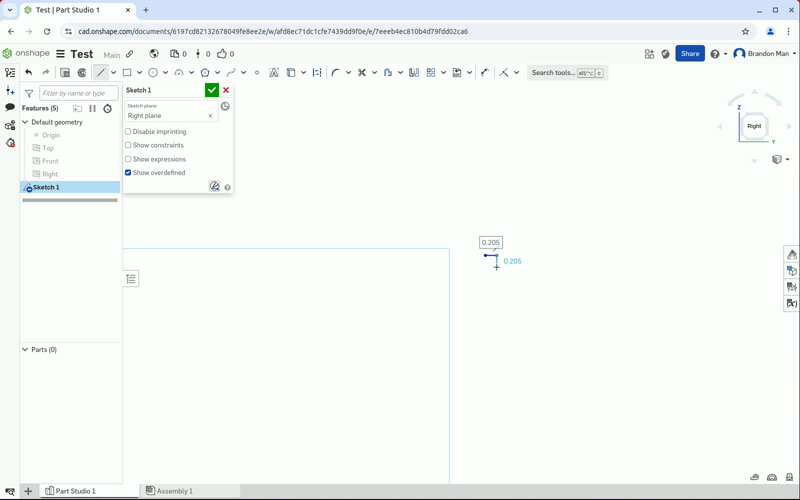
click(496, 266)
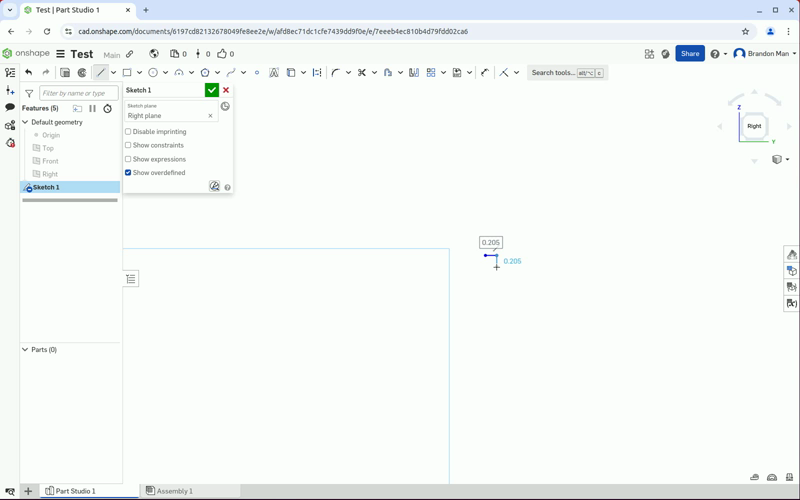
scroll(-6)
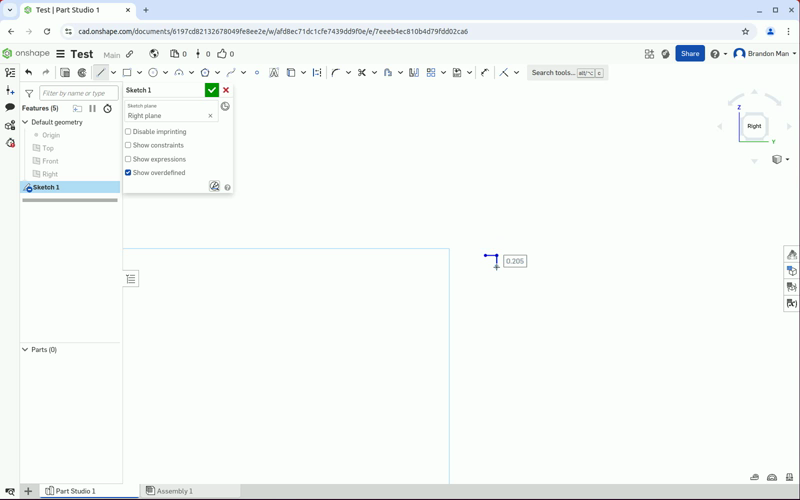
scroll(-6)
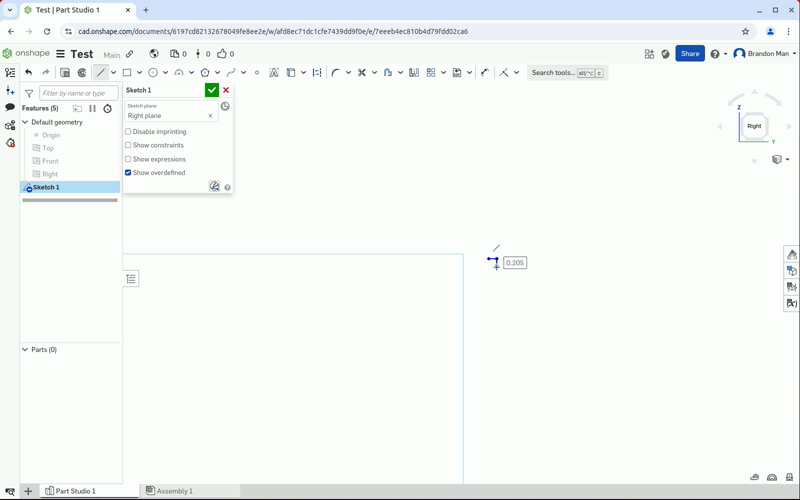
scroll(-6)
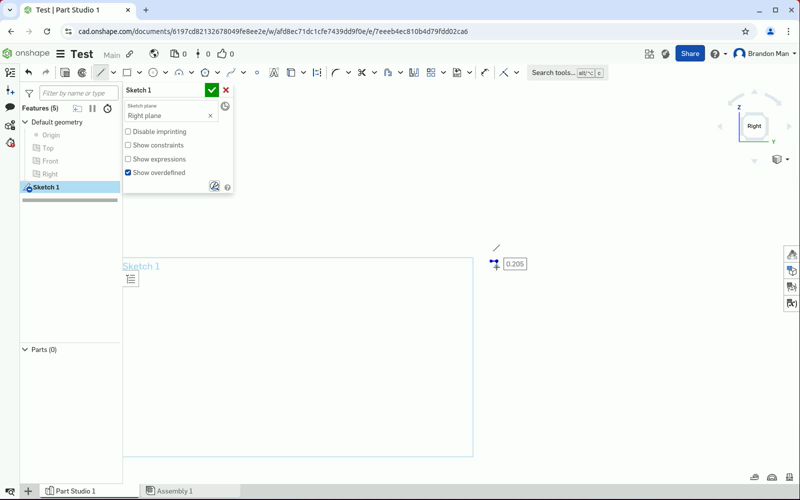
scroll(-6)
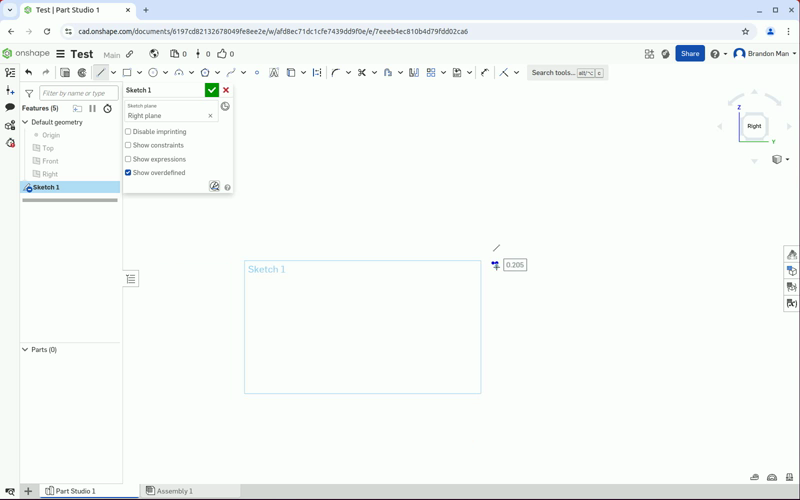
scroll(-6)
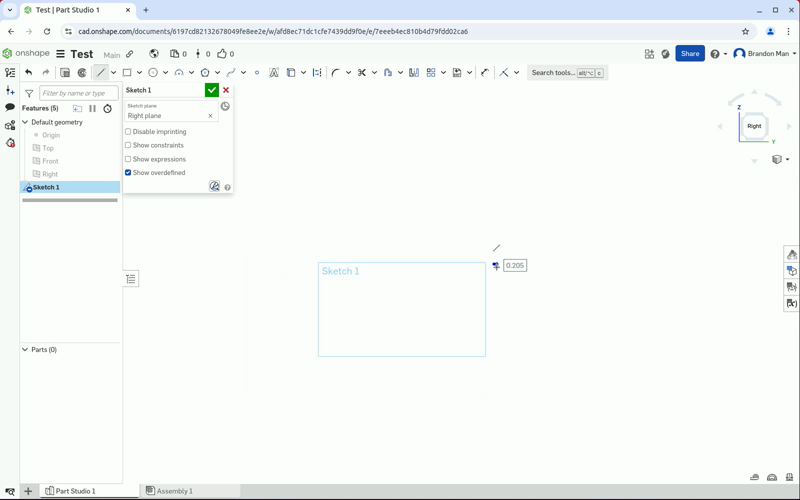
scroll(-6)
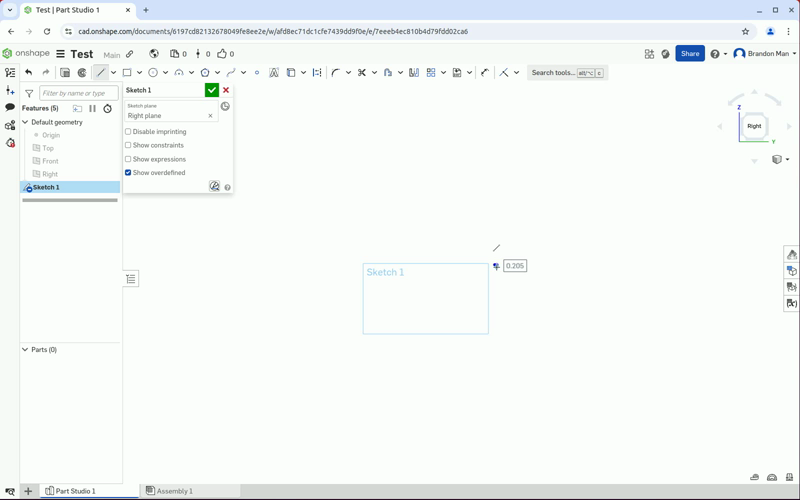
scroll(-6)
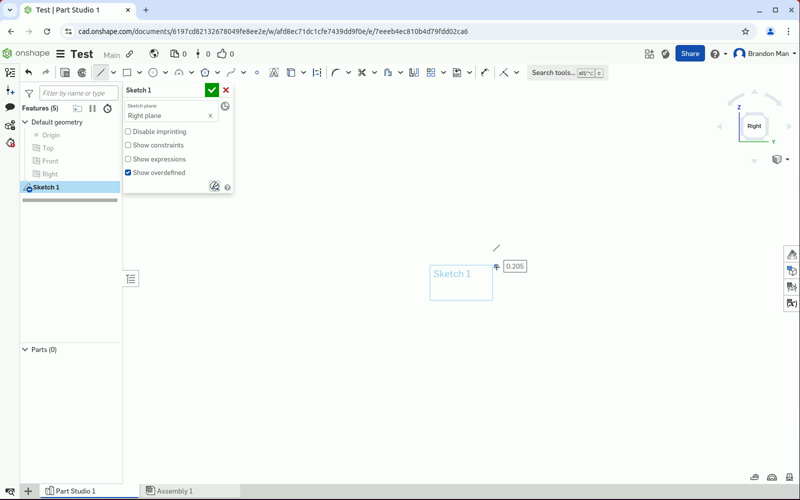
key_up(shift)
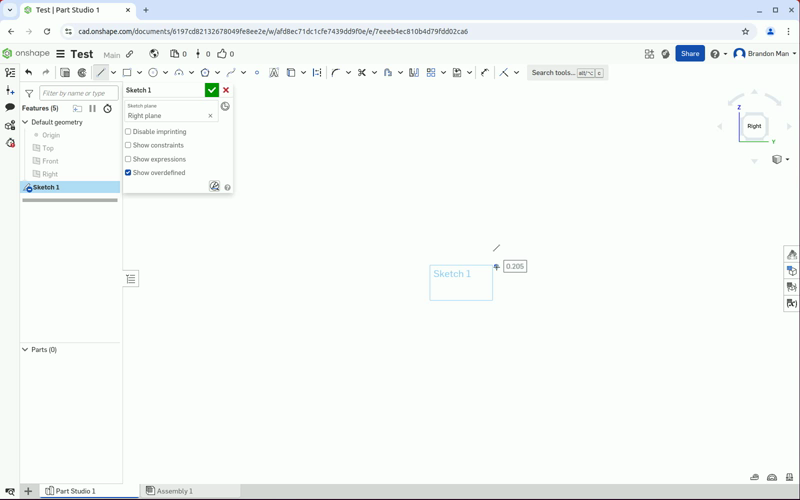
key_down(shift)
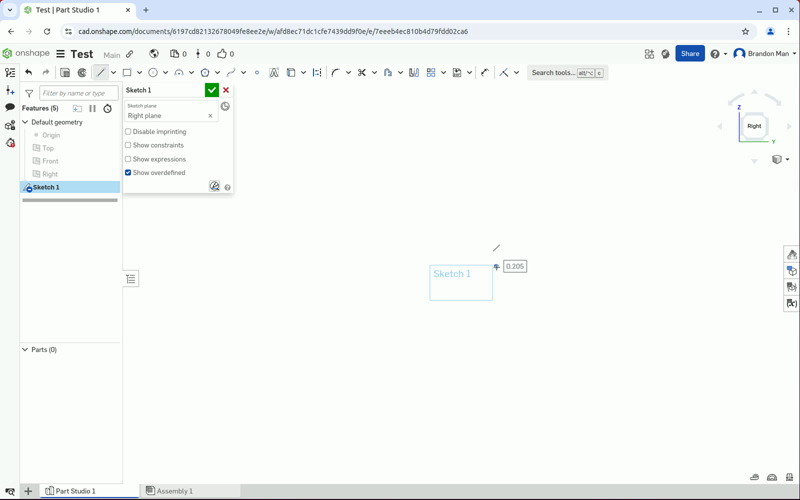
mouse_move(526, 266)
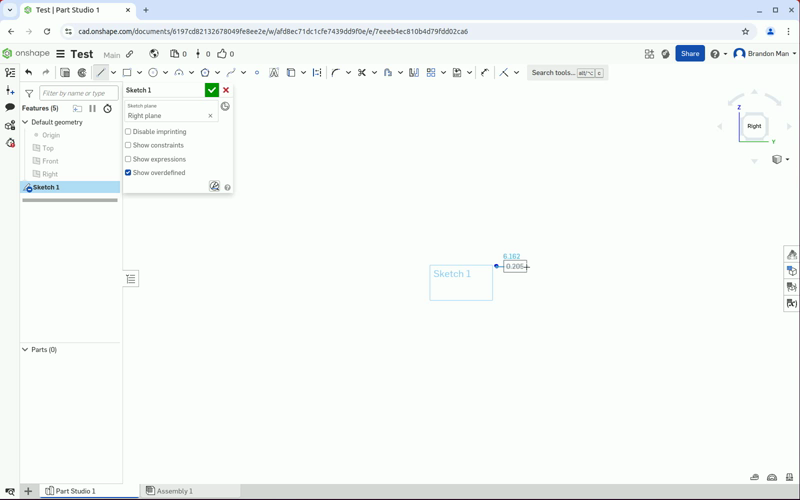
mouse_move(501, 266)
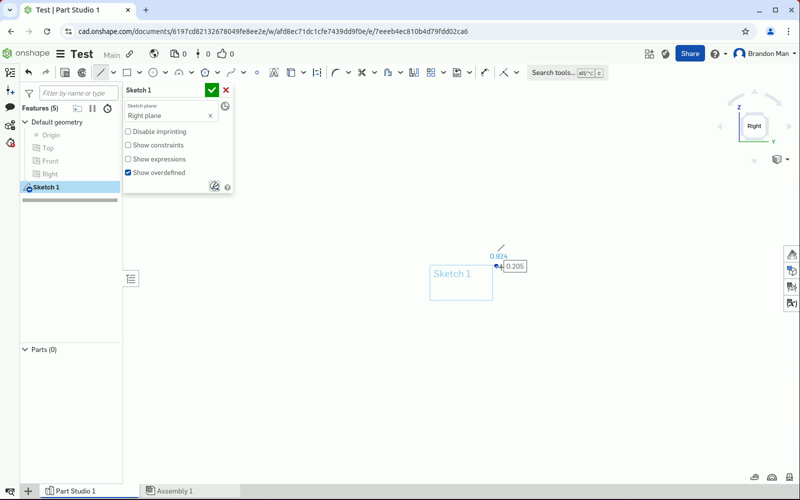
scroll(6)
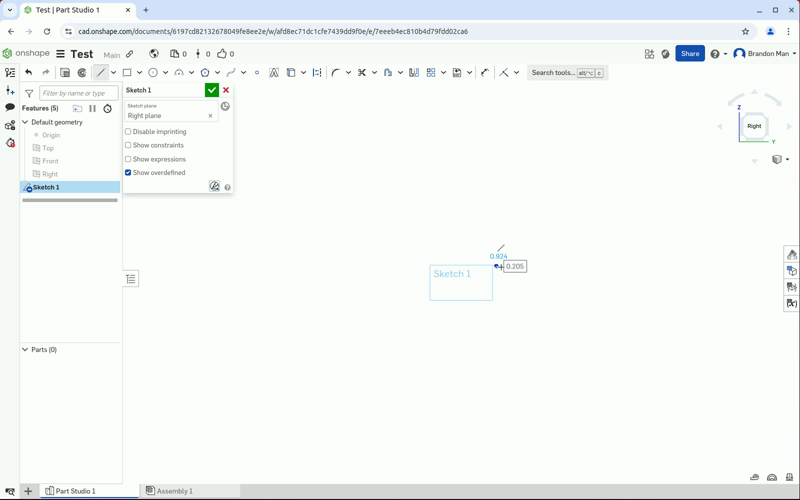
scroll(6)
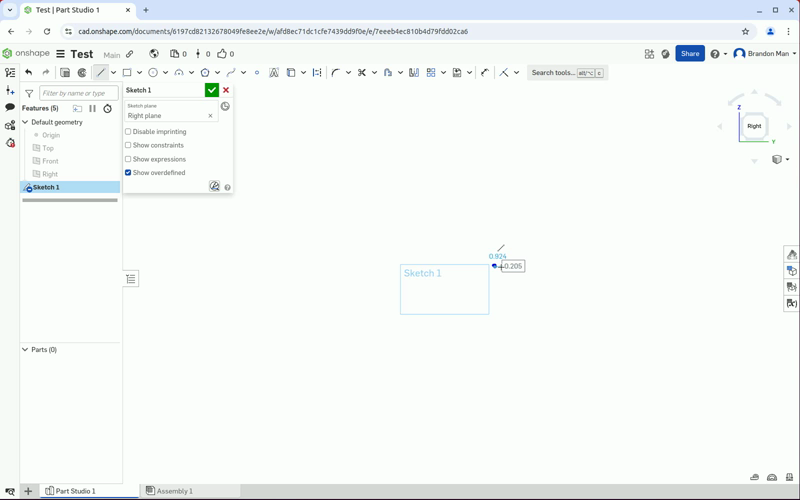
scroll(6)
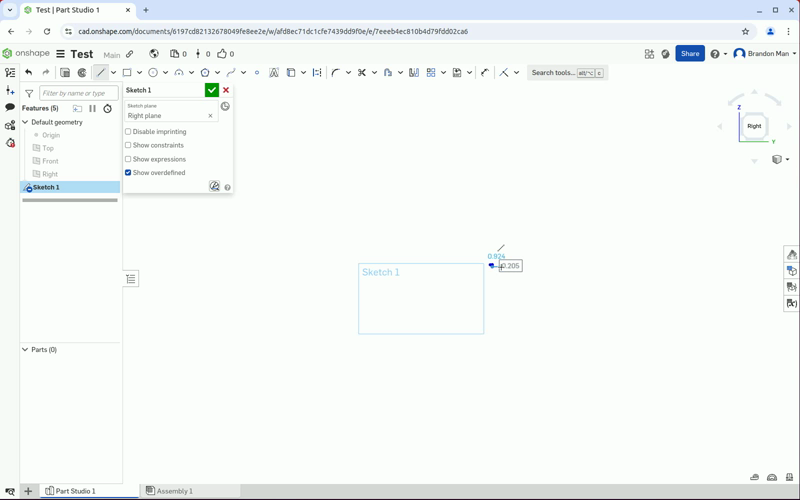
scroll(6)
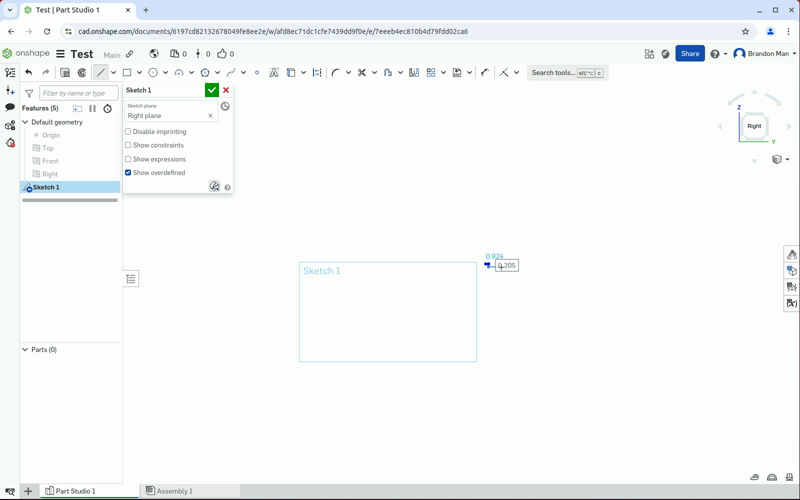
scroll(6)
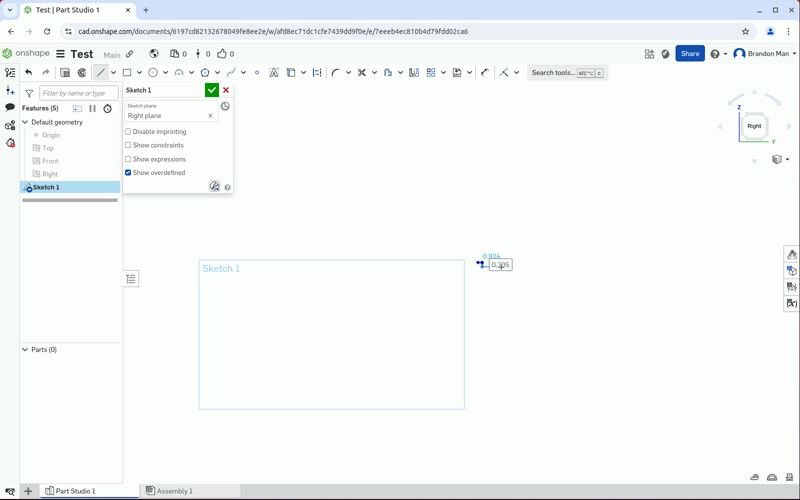
scroll(6)
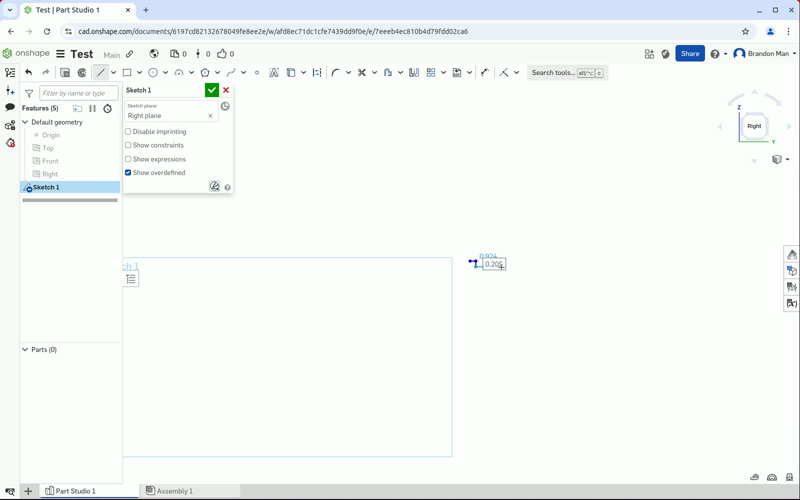
scroll(6)
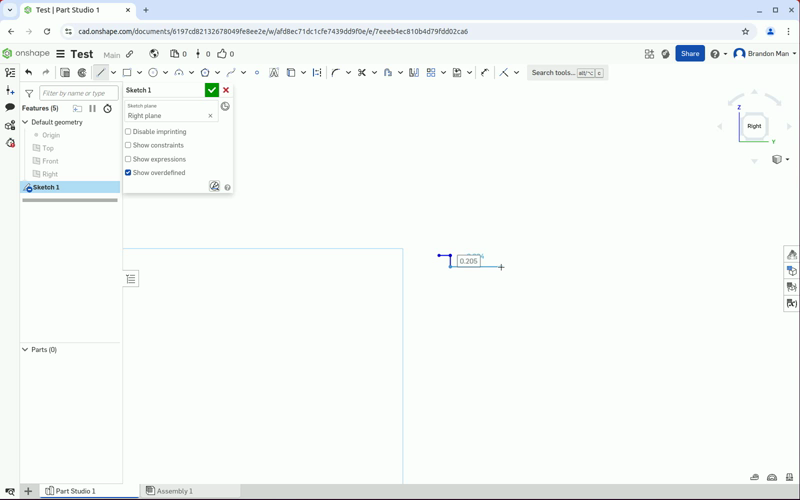
click(501, 266)
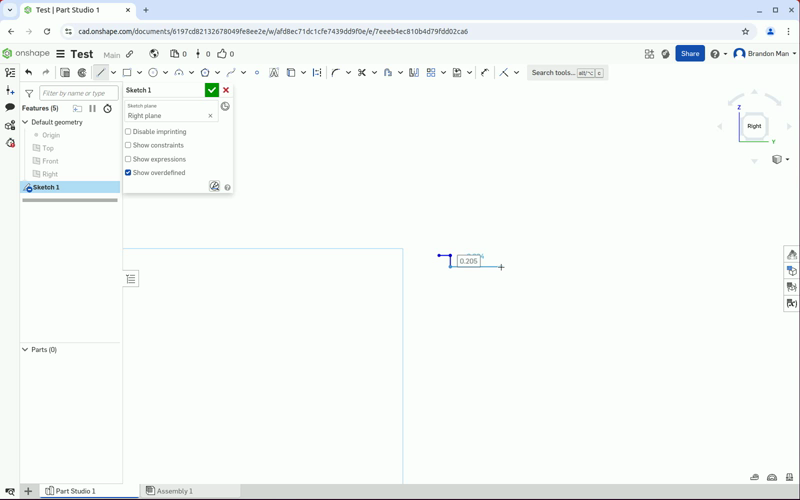
scroll(-6)
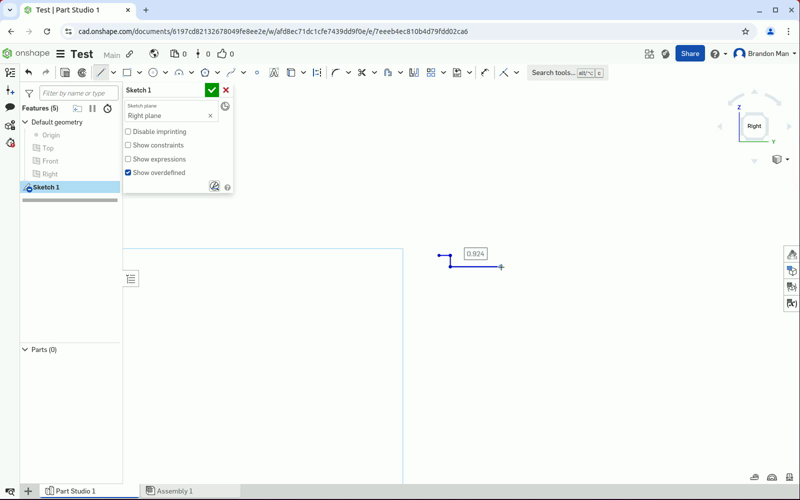
scroll(-6)
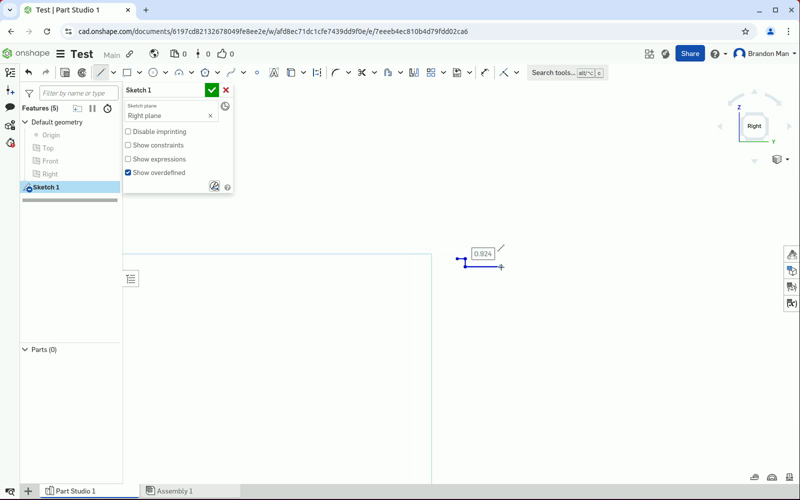
scroll(-6)
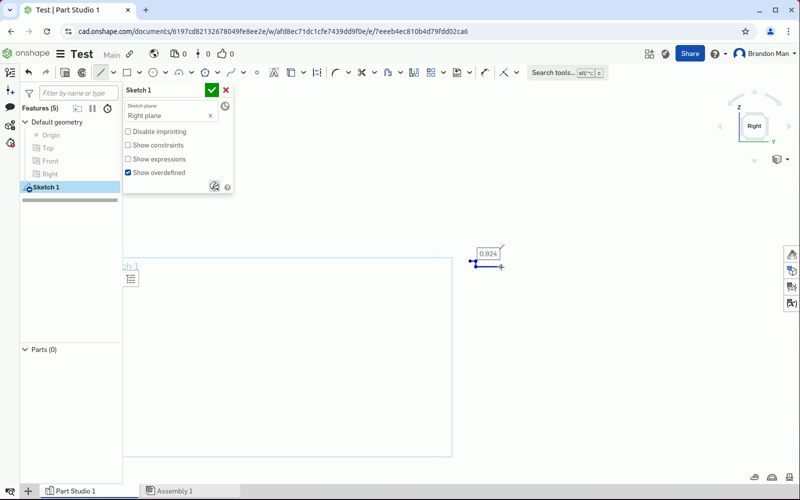
scroll(-6)
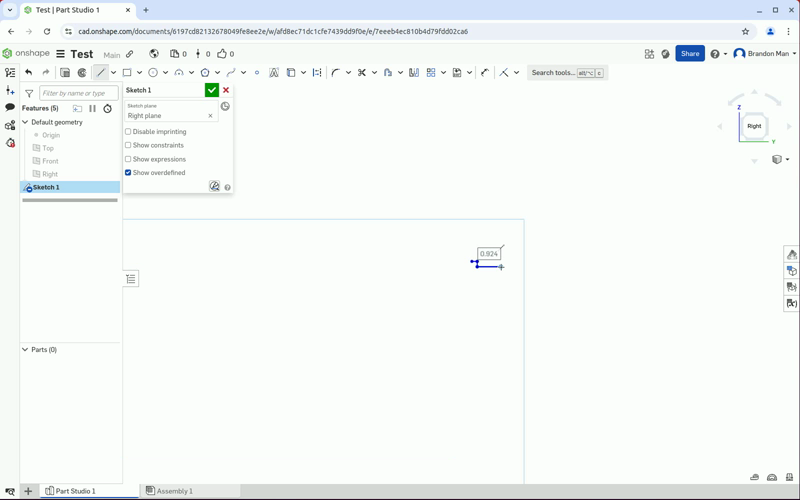
scroll(-6)
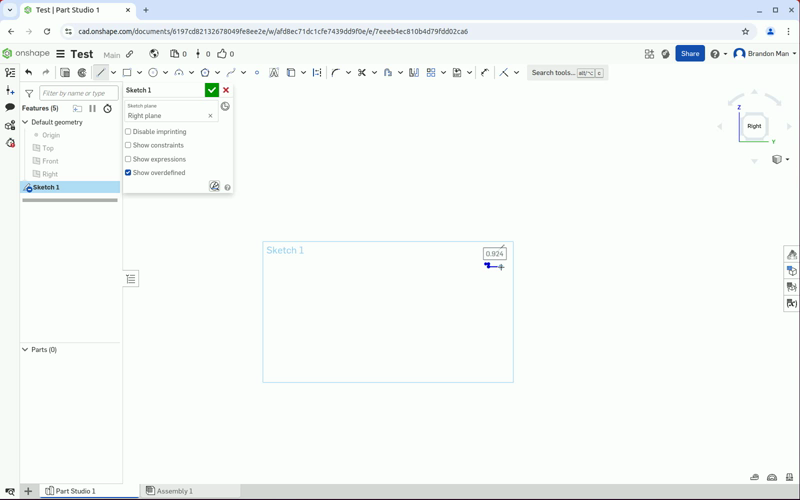
scroll(-6)
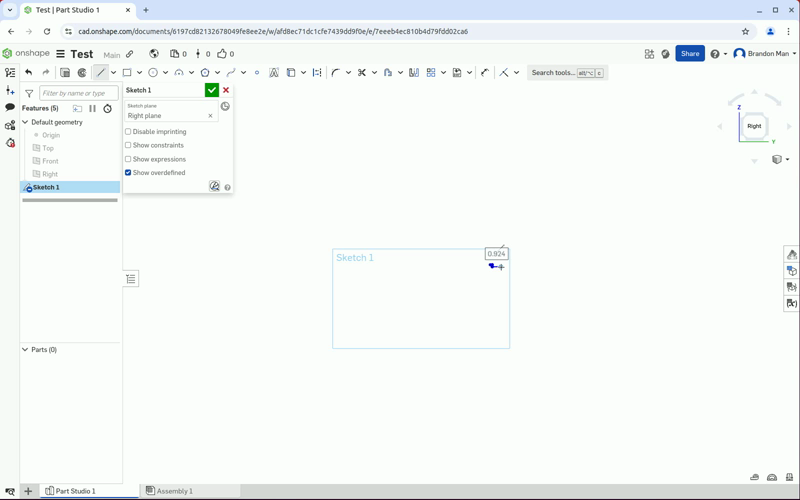
scroll(-6)
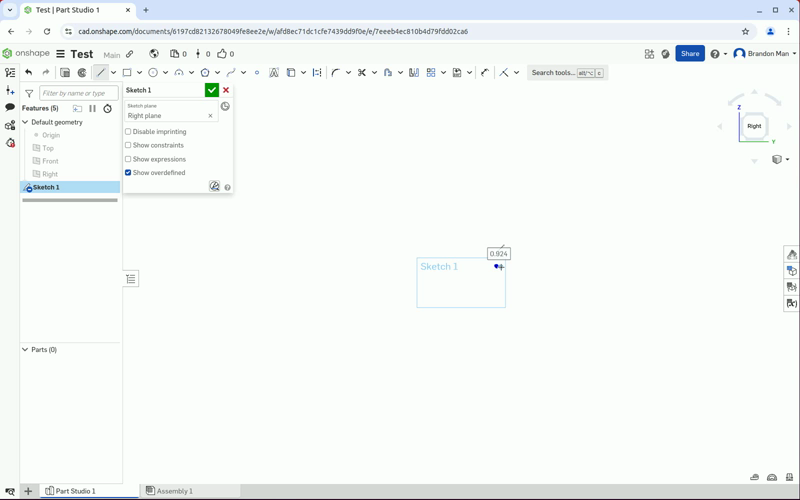
key_up(shift)
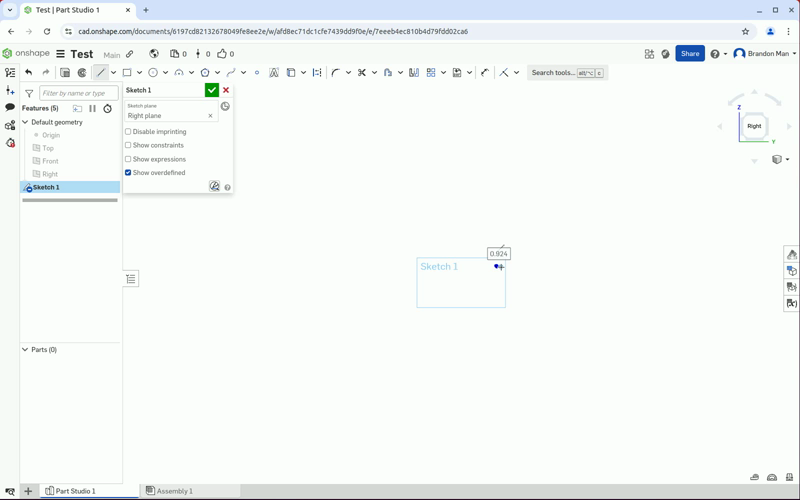
key_down(shift)
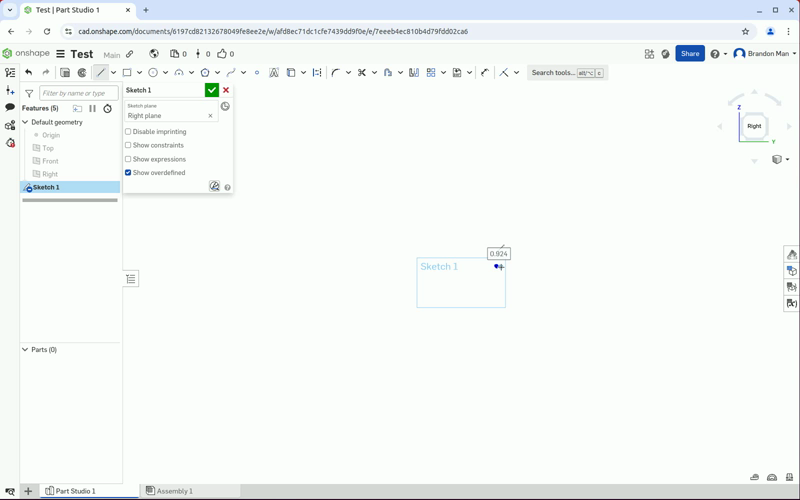
mouse_move(531, 266)
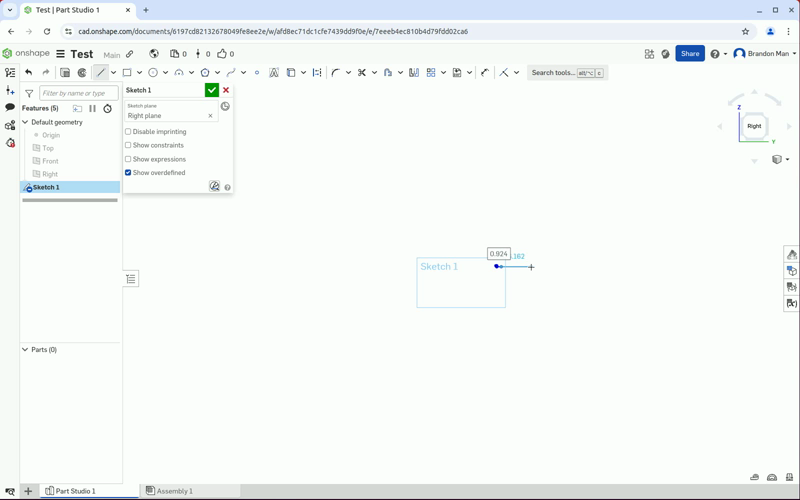
mouse_move(502, 266)
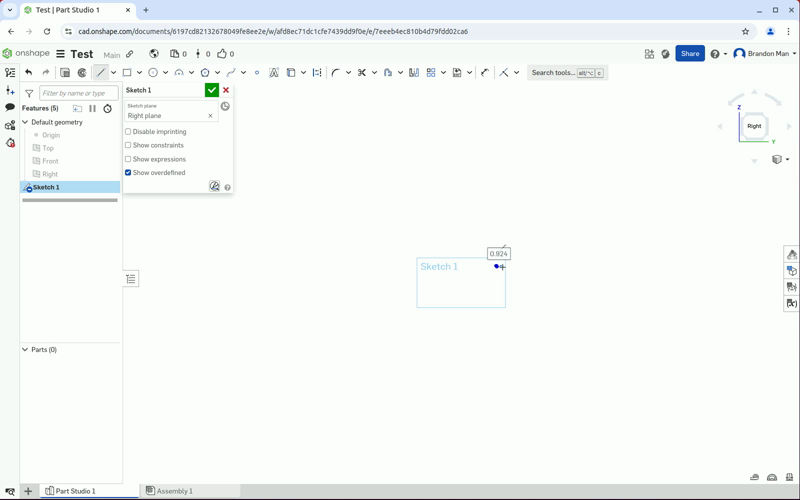
scroll(6)
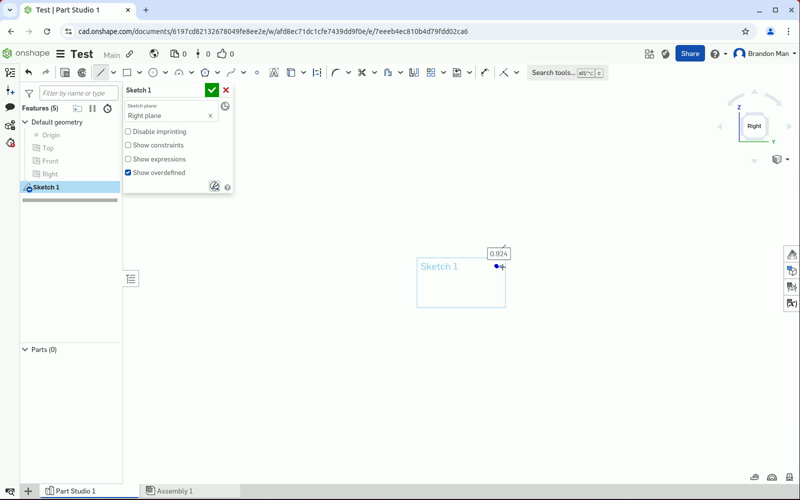
scroll(6)
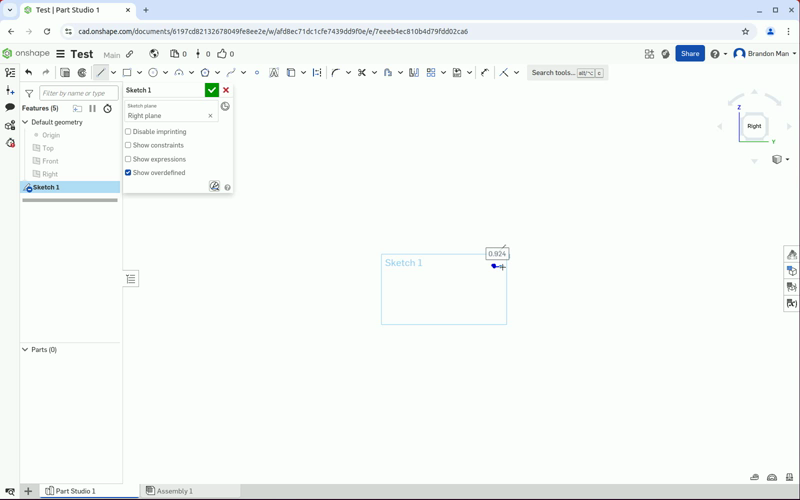
scroll(6)
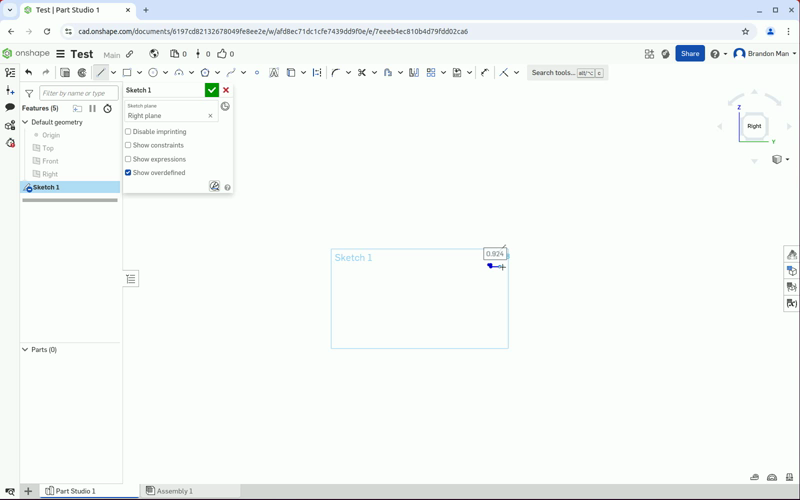
scroll(6)
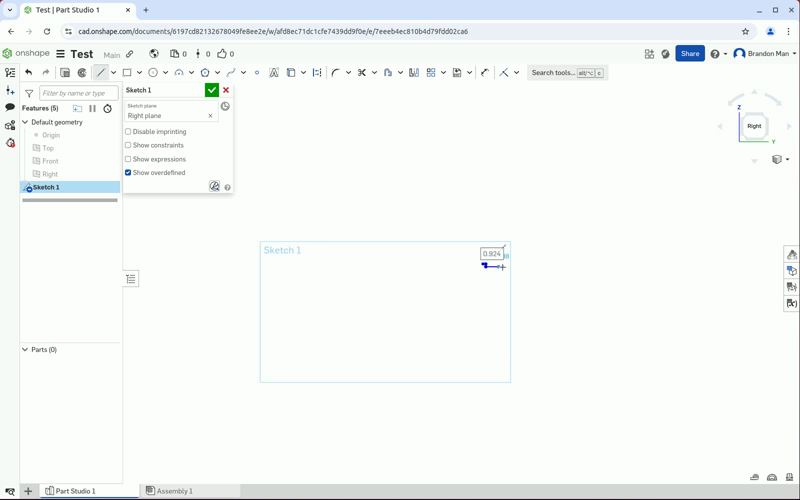
scroll(6)
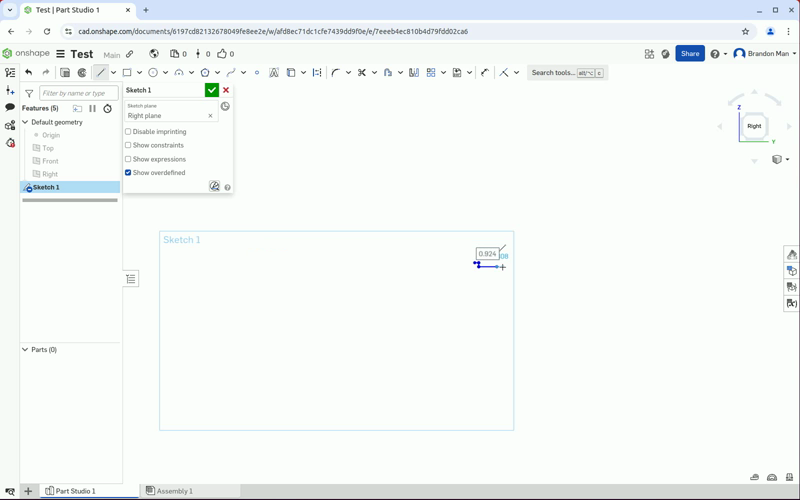
scroll(6)
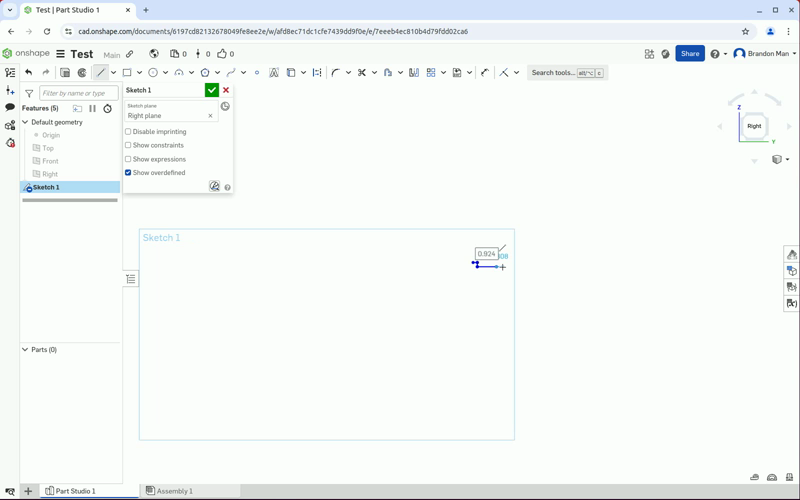
scroll(6)
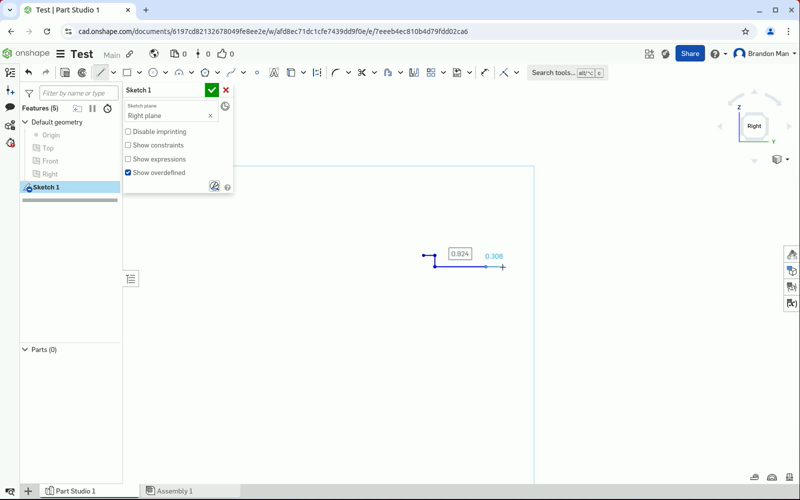
click(502, 266)
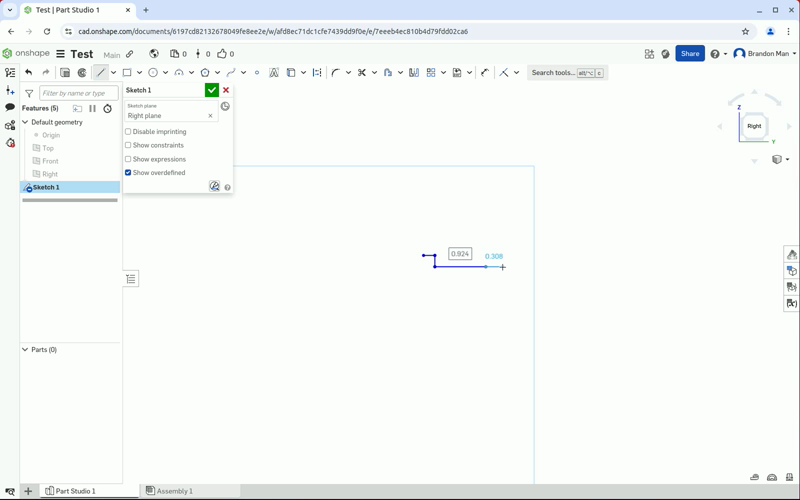
scroll(-6)
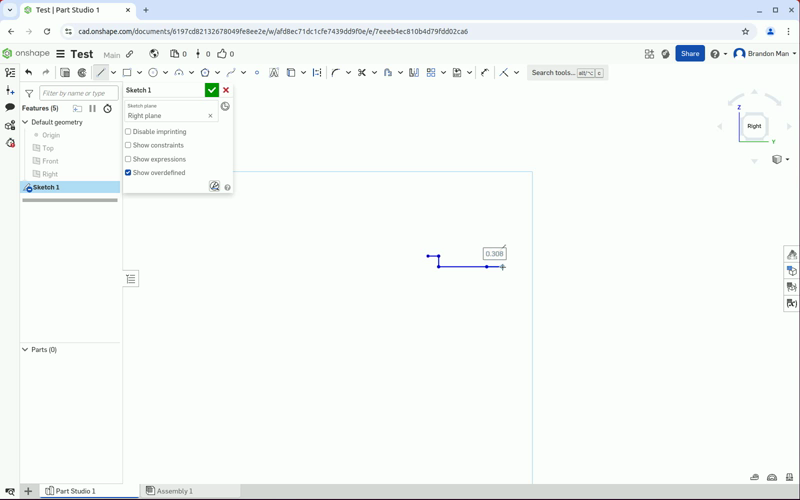
scroll(-6)
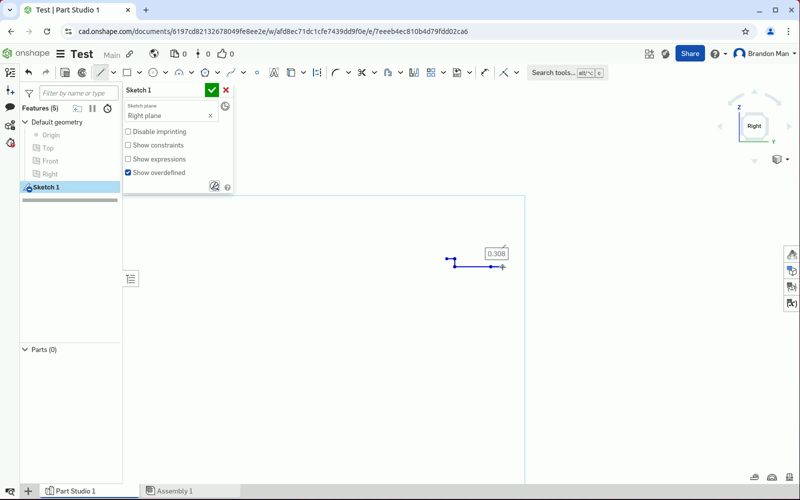
scroll(-6)
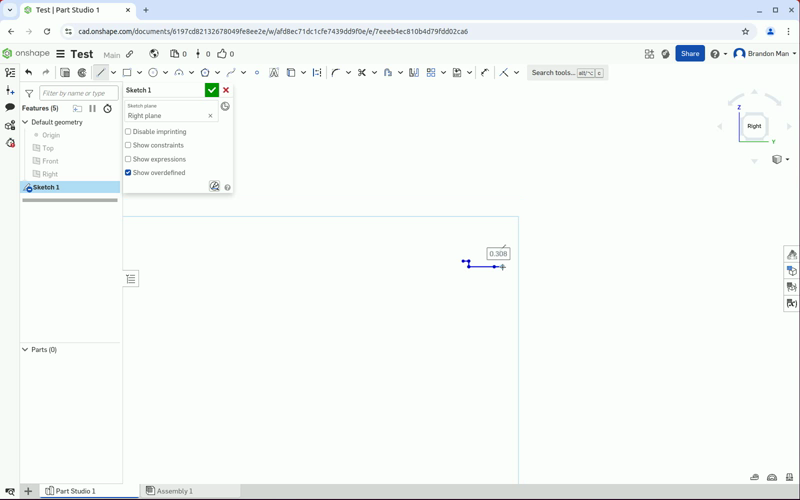
scroll(-6)
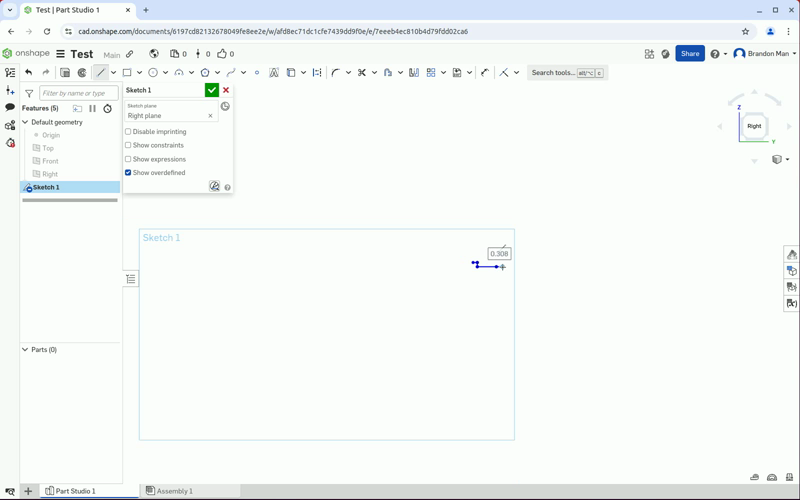
scroll(-6)
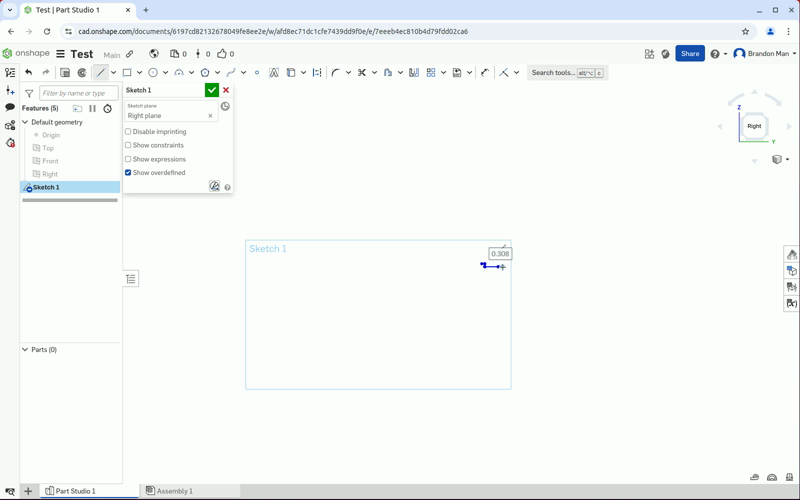
scroll(-6)
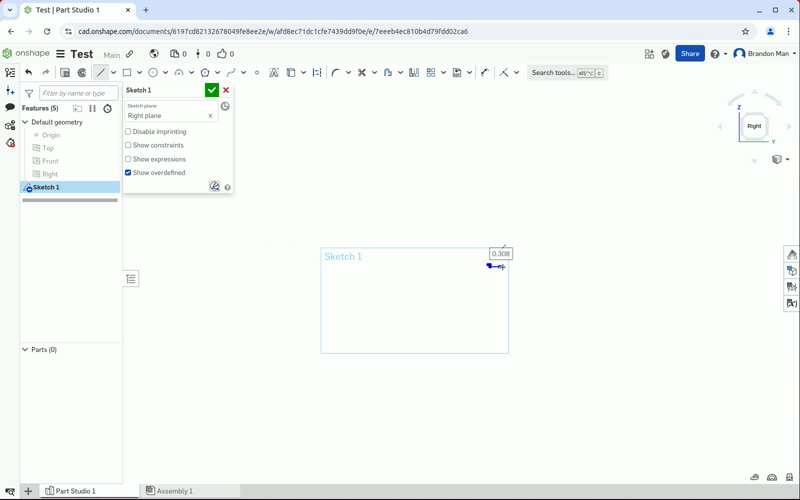
scroll(-6)
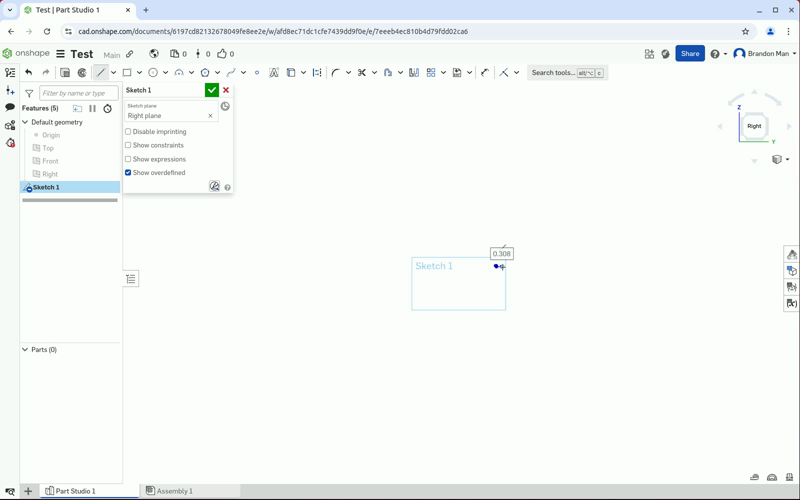
key_up(shift)
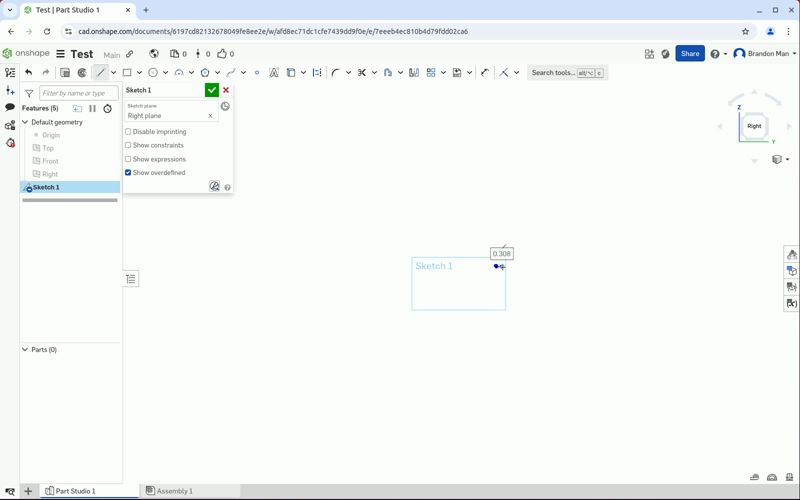
key_down(shift)
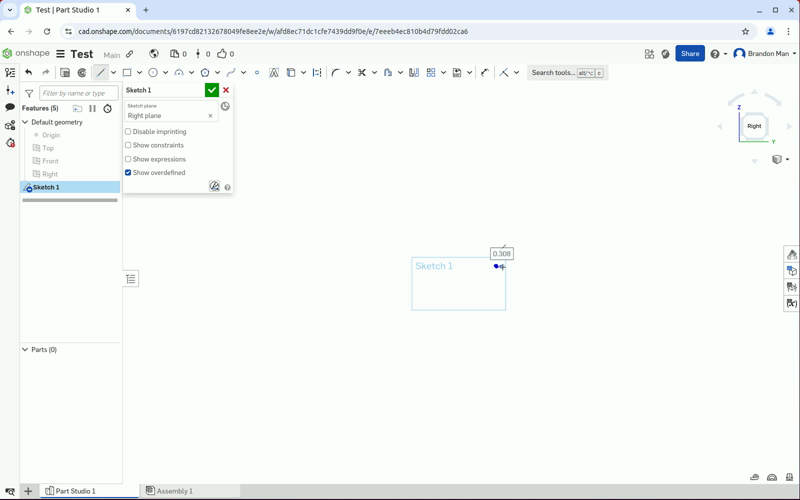
mouse_move(532, 266)
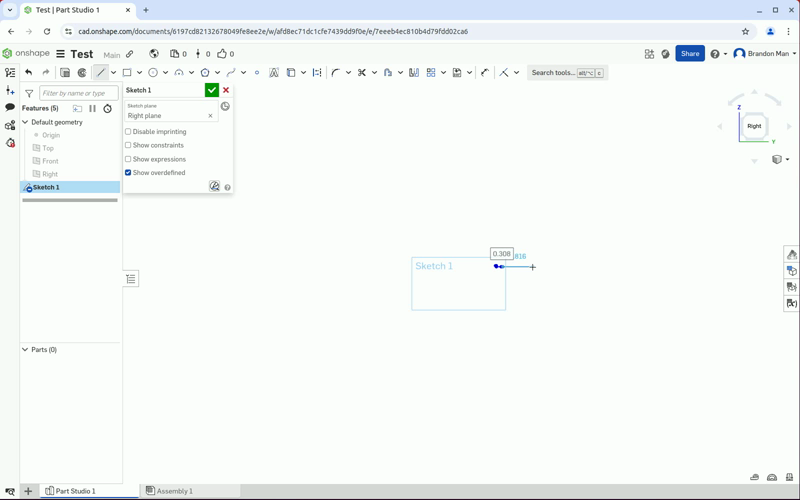
mouse_move(502, 243)
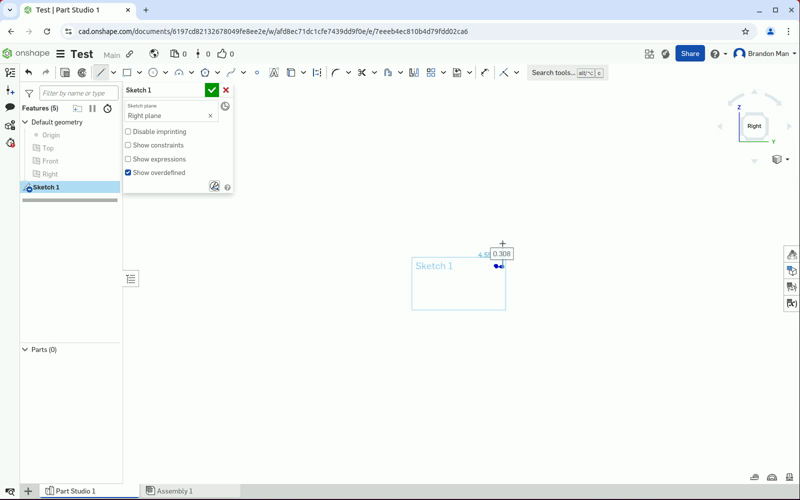
click(502, 243)
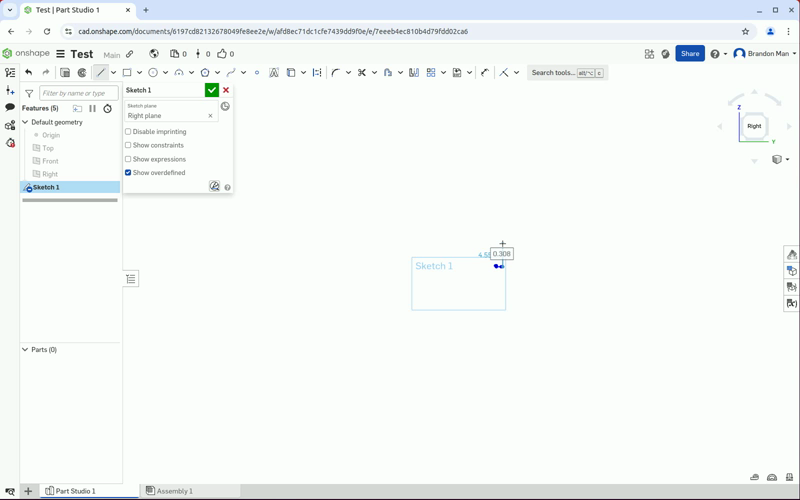
key_up(shift)
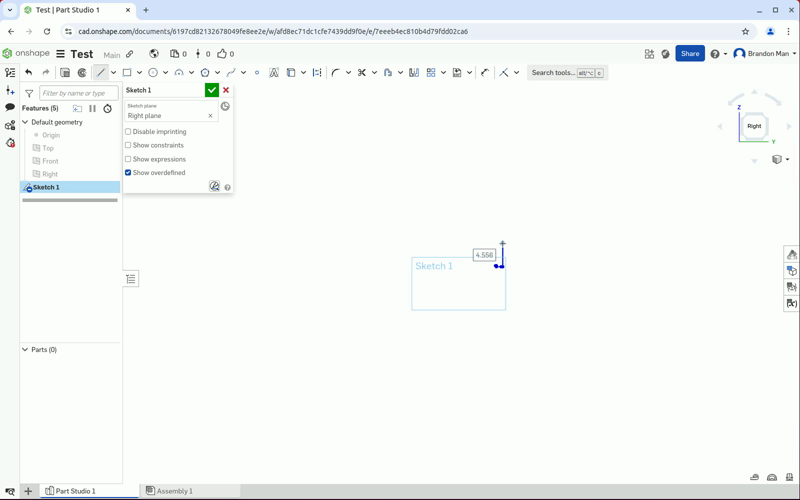
key_down(shift)
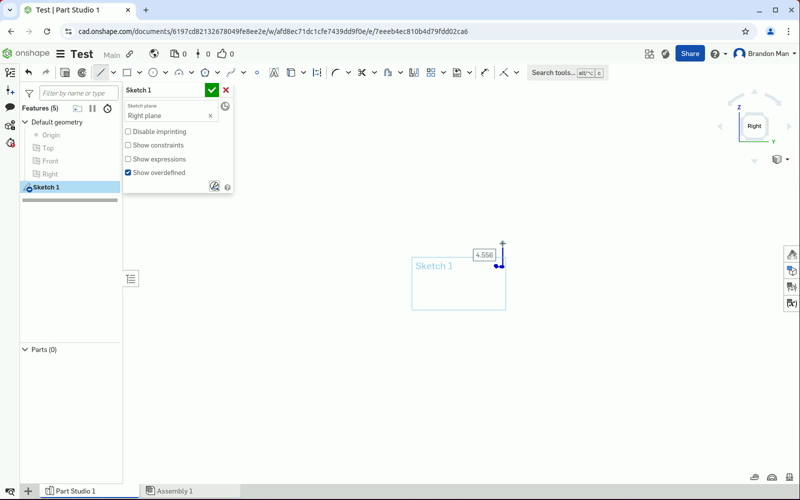
mouse_move(532, 243)
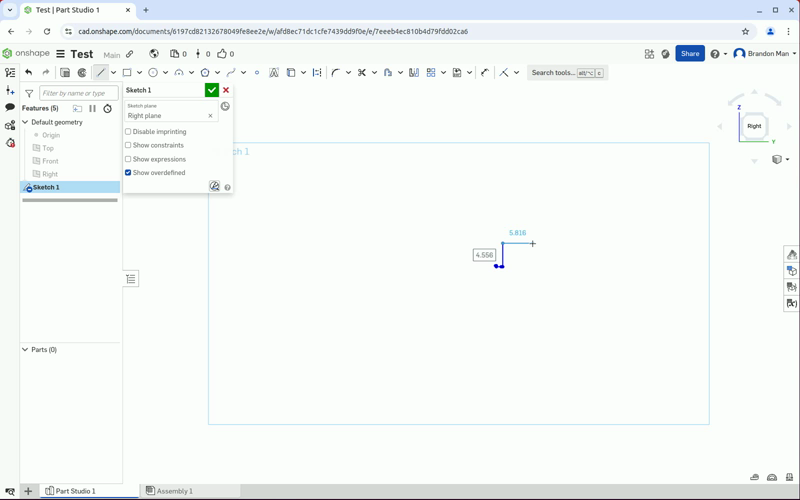
mouse_move(501, 243)
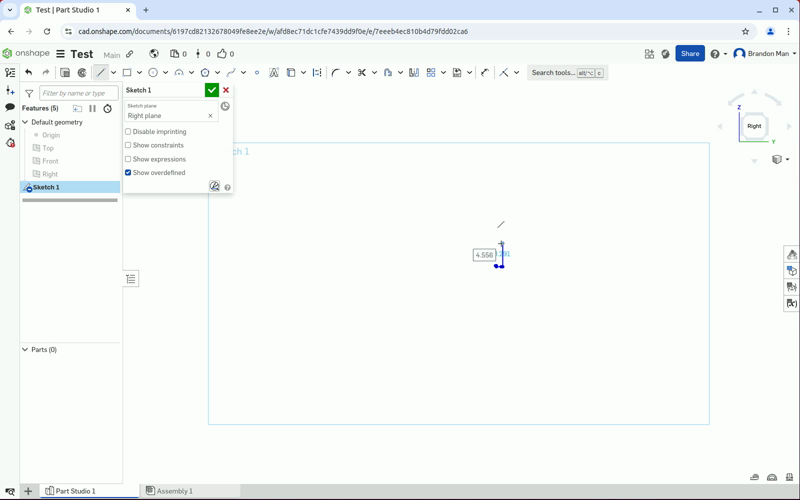
scroll(6)
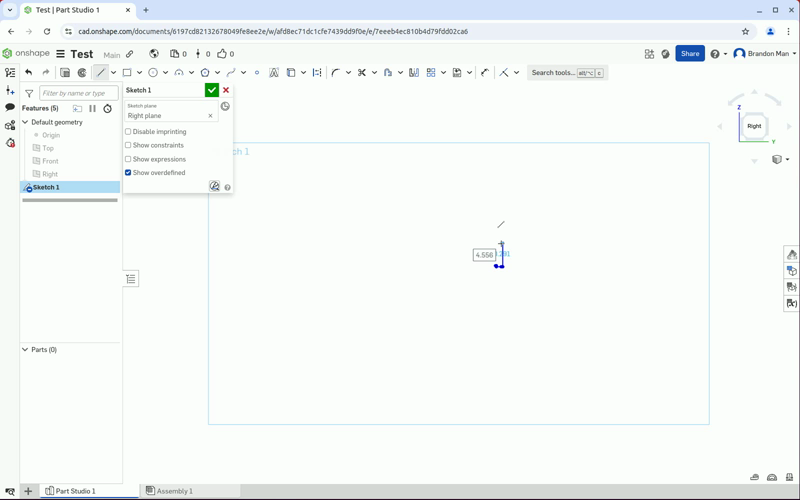
scroll(6)
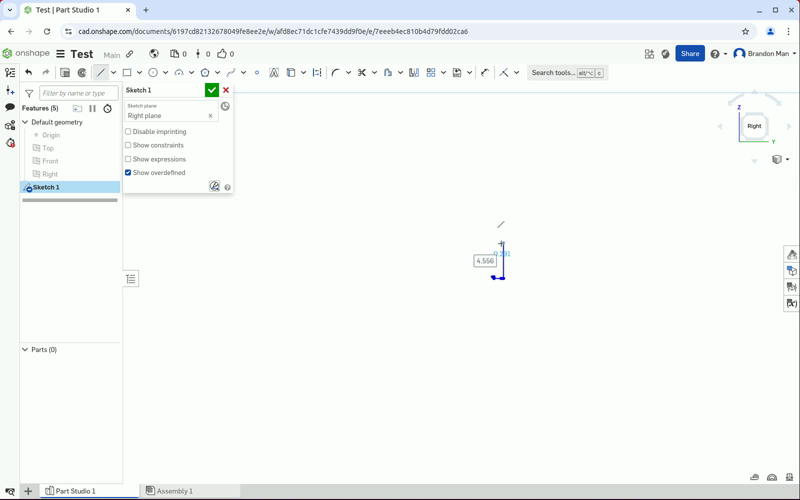
scroll(6)
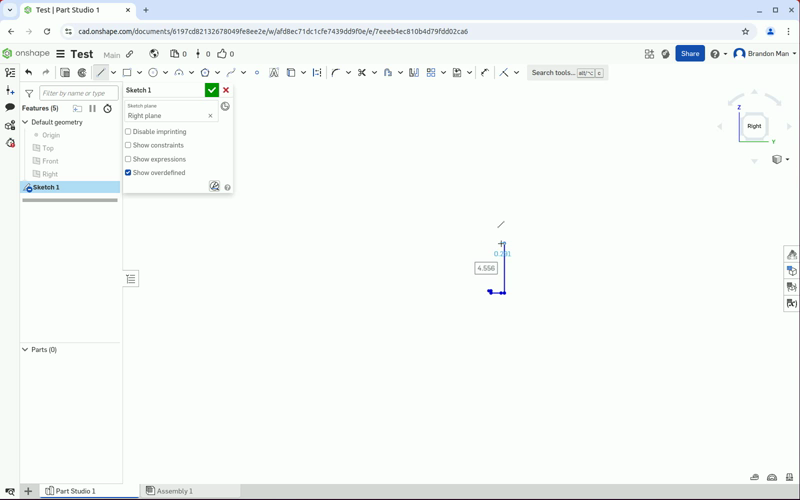
scroll(6)
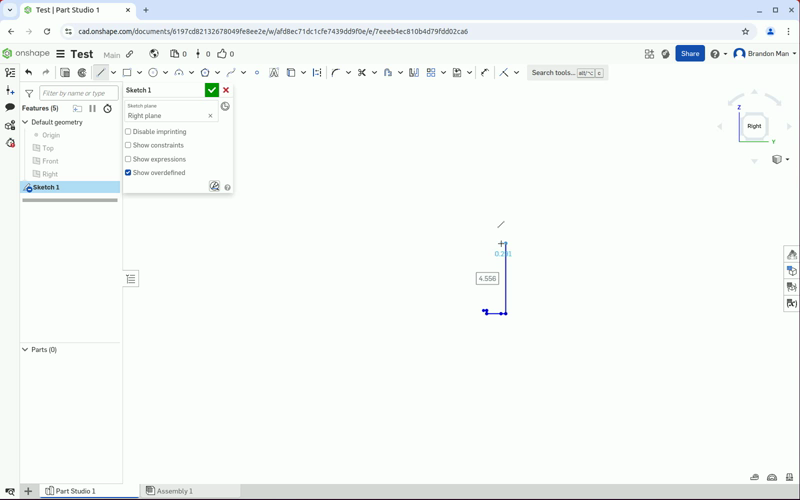
scroll(6)
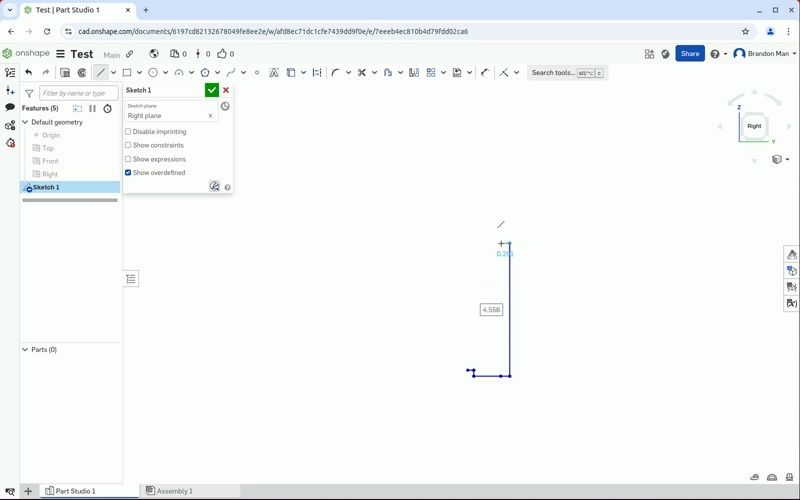
scroll(6)
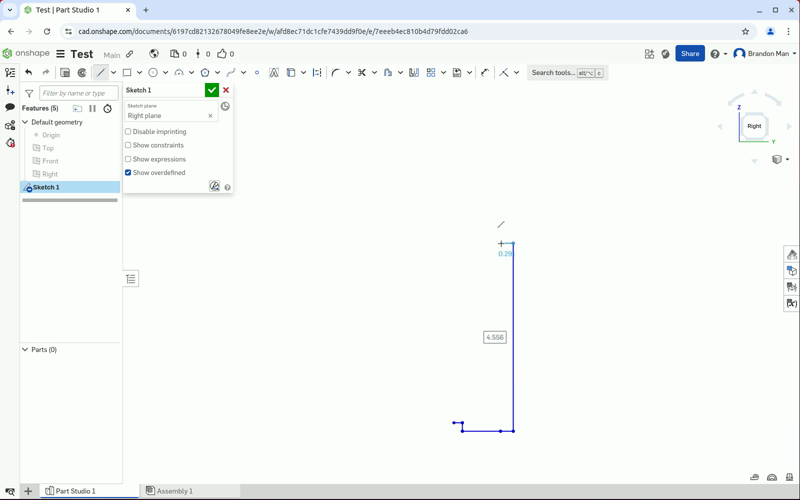
scroll(6)
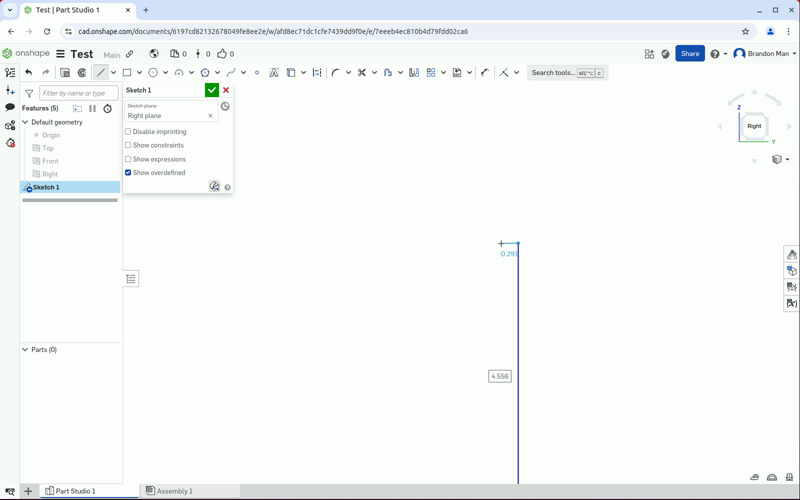
click(501, 243)
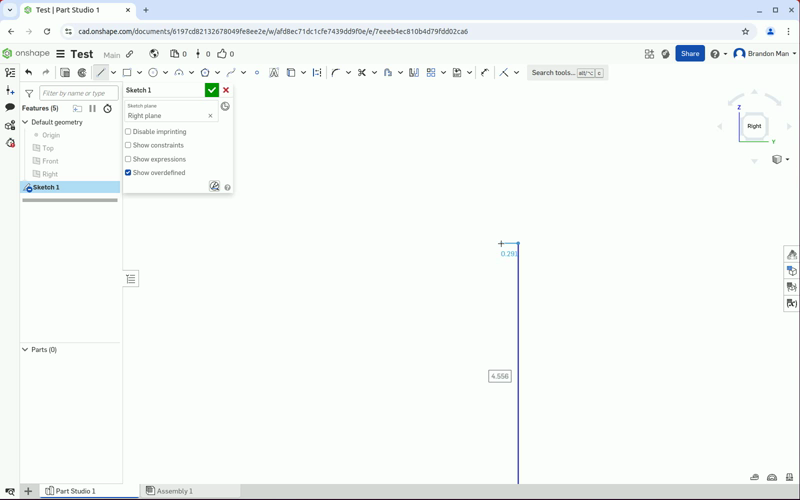
scroll(-6)
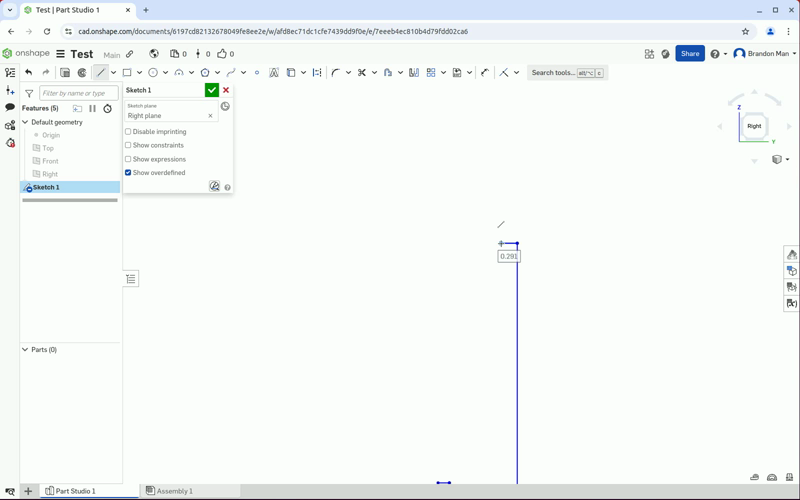
scroll(-6)
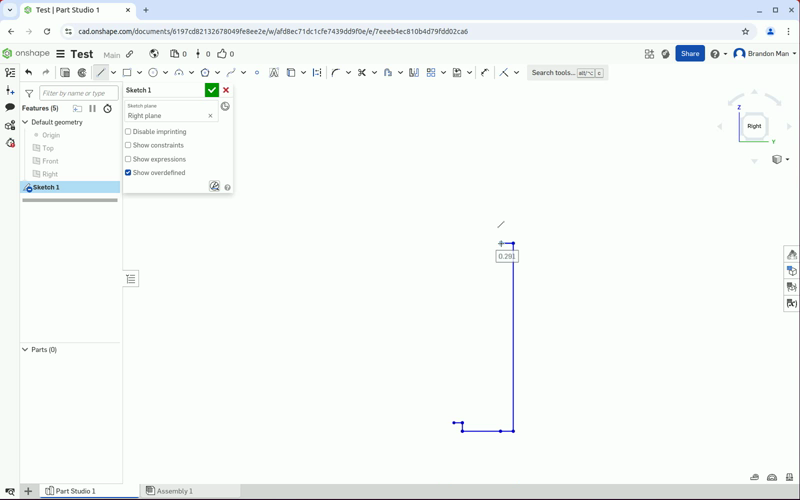
scroll(-6)
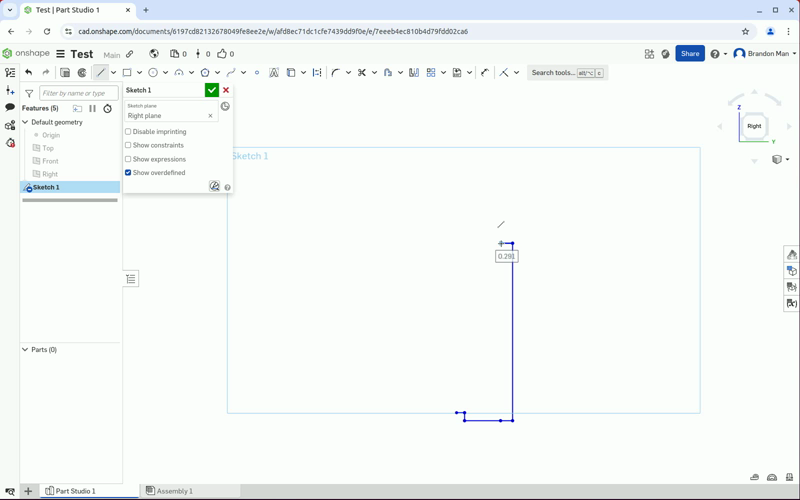
scroll(-6)
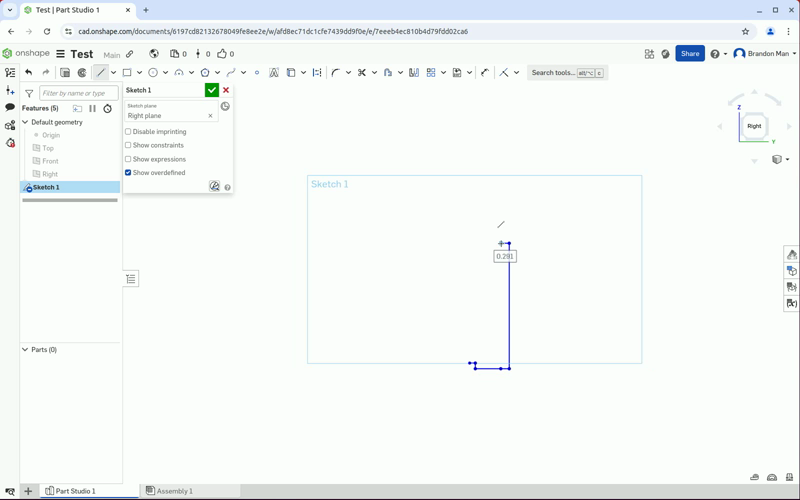
scroll(-6)
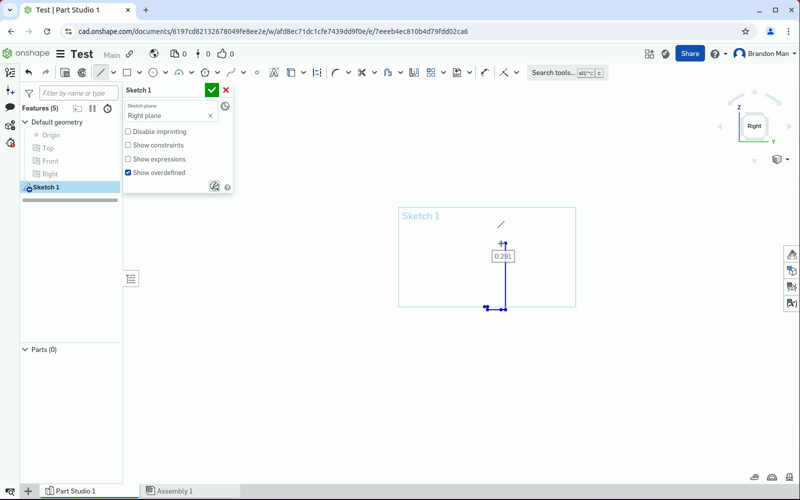
scroll(-6)
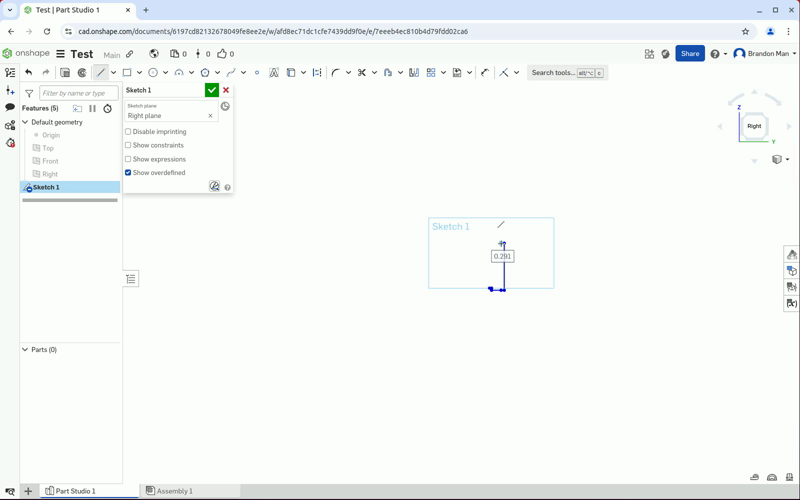
scroll(-6)
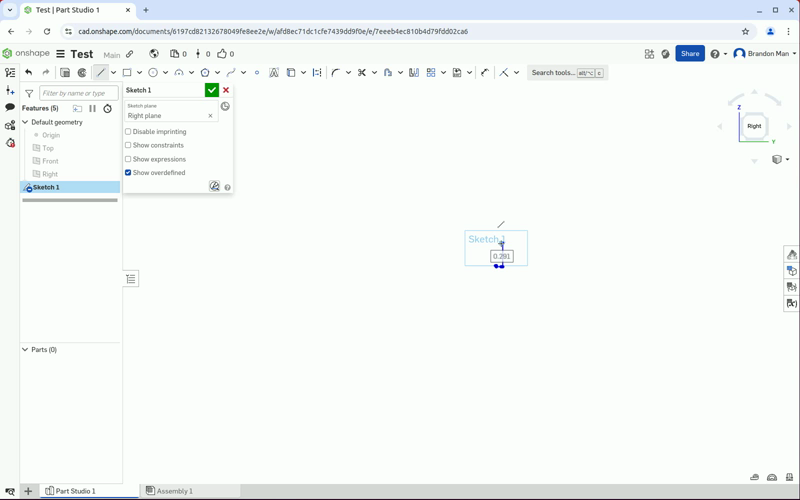
key_up(shift)
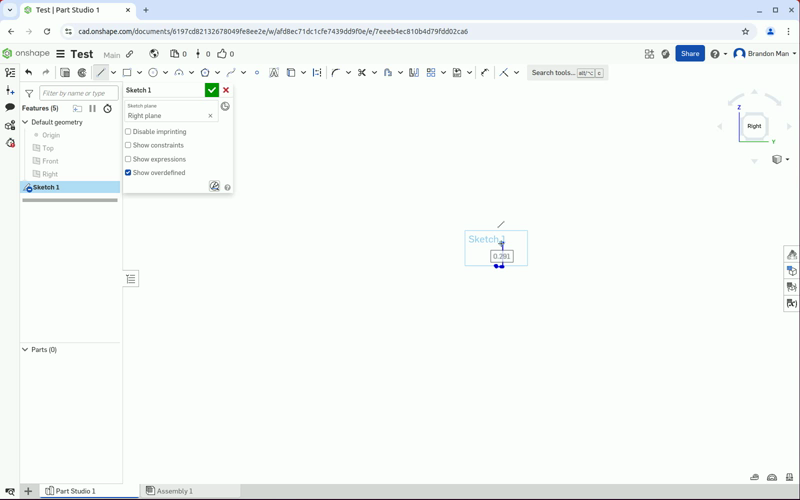
key_down(shift)
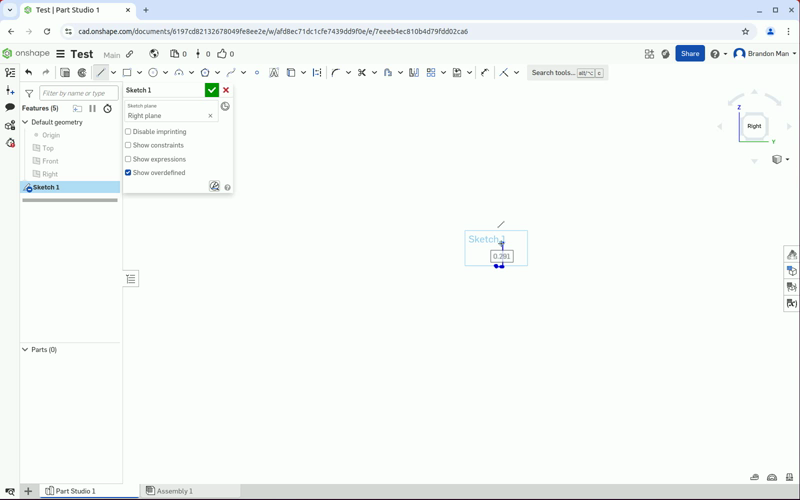
mouse_move(531, 243)
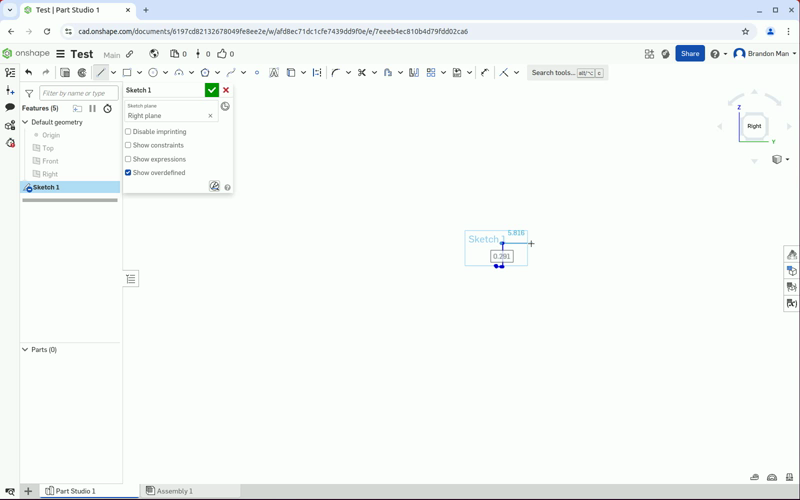
mouse_move(495, 243)
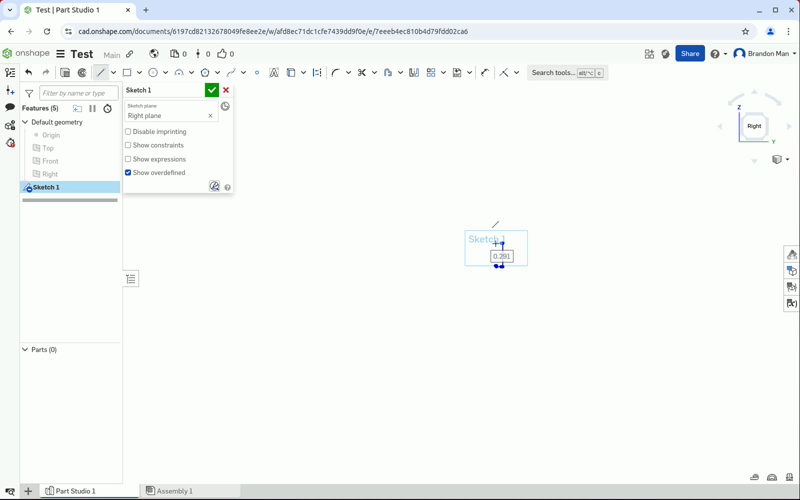
scroll(6)
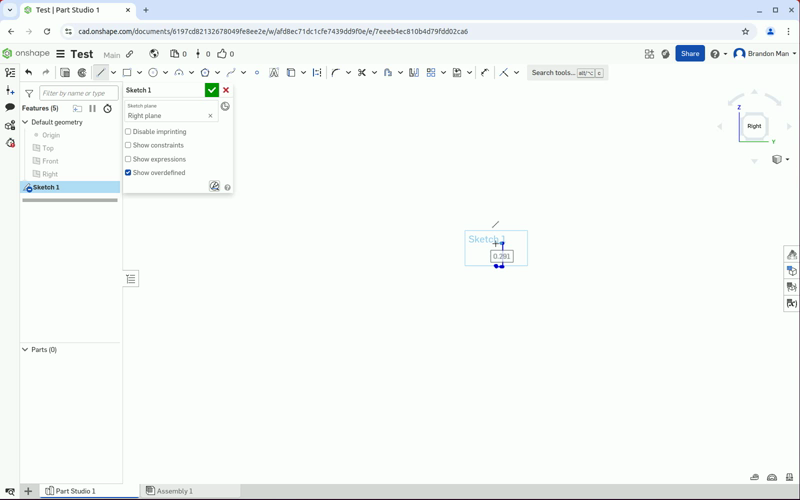
scroll(6)
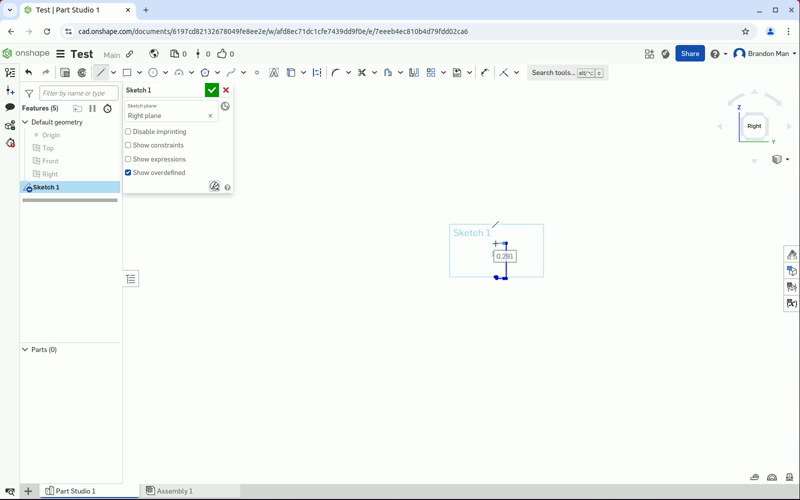
scroll(6)
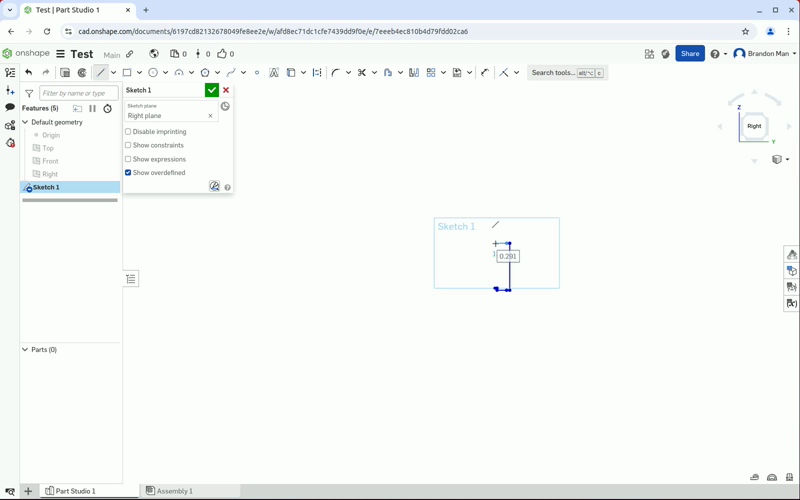
scroll(6)
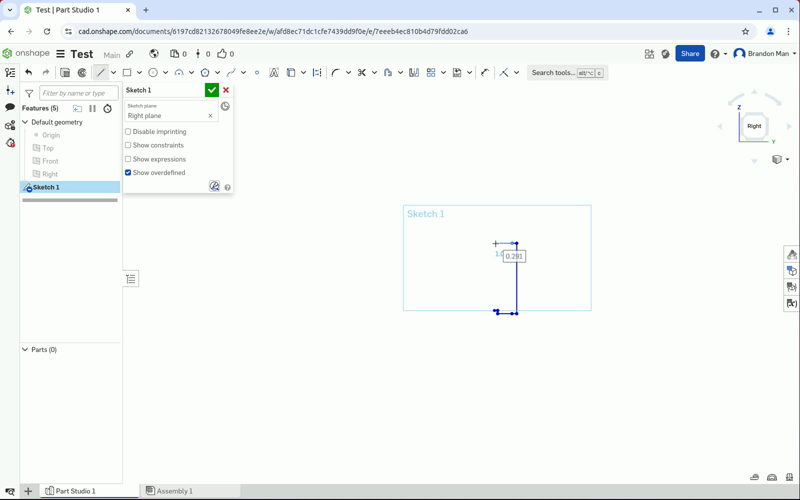
scroll(6)
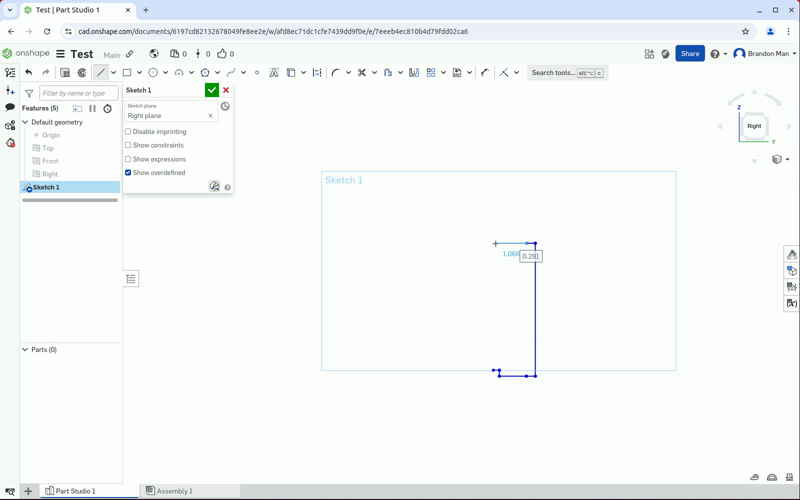
scroll(6)
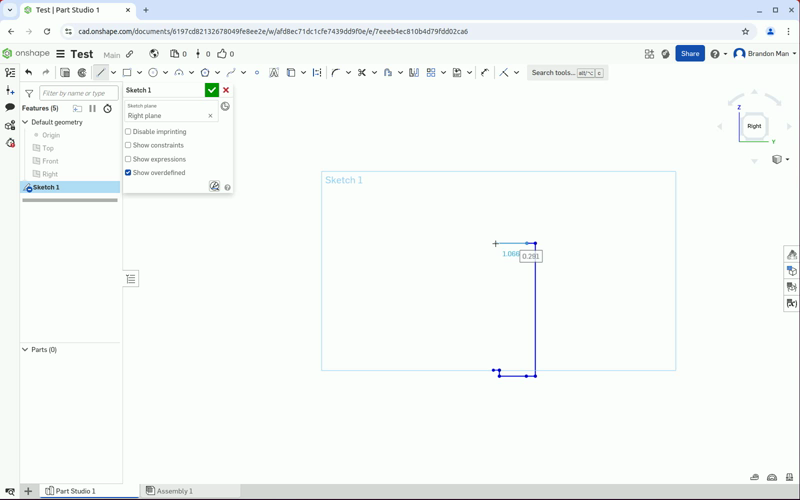
scroll(6)
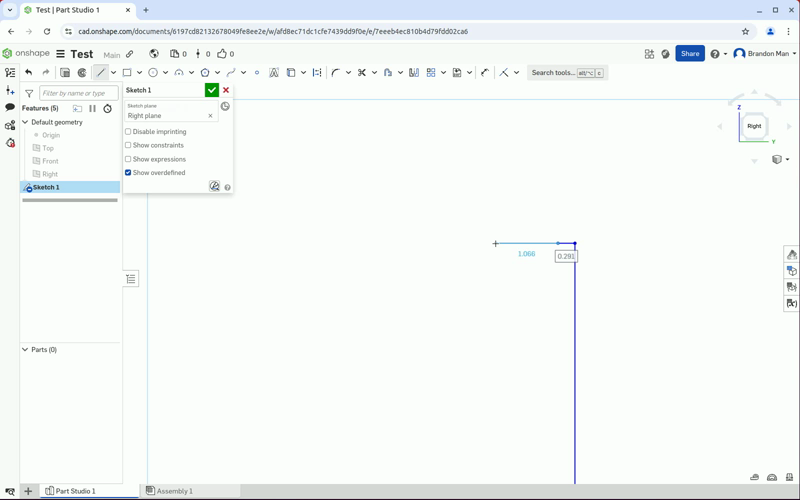
click(495, 243)
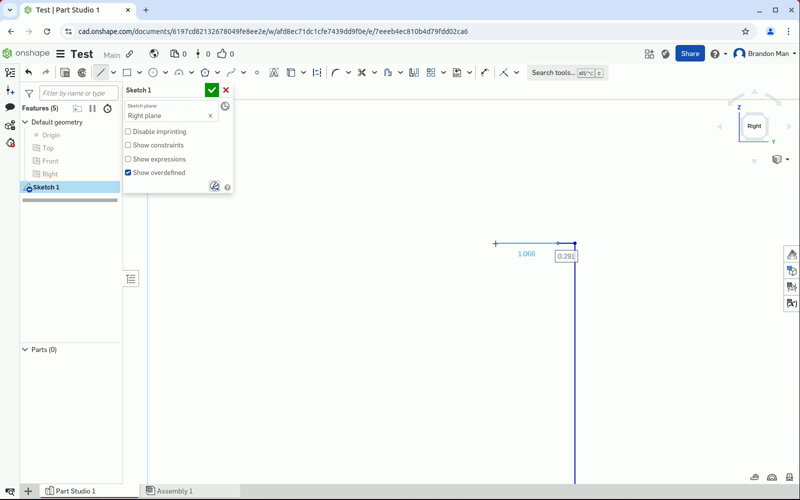
scroll(-6)
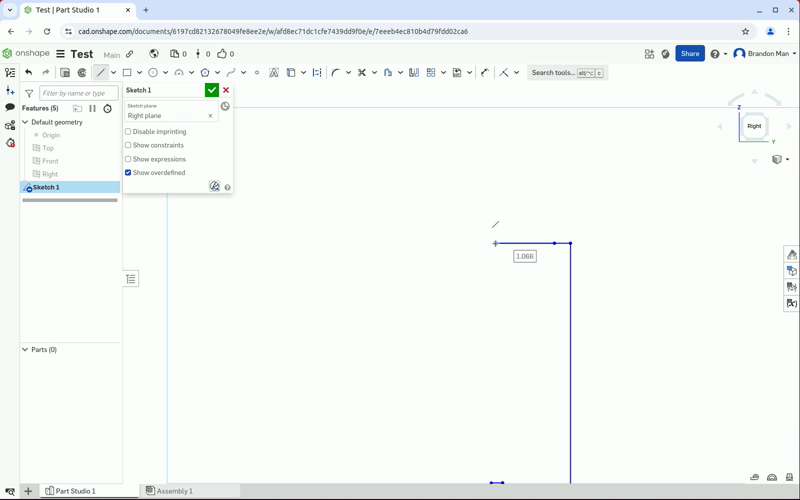
scroll(-6)
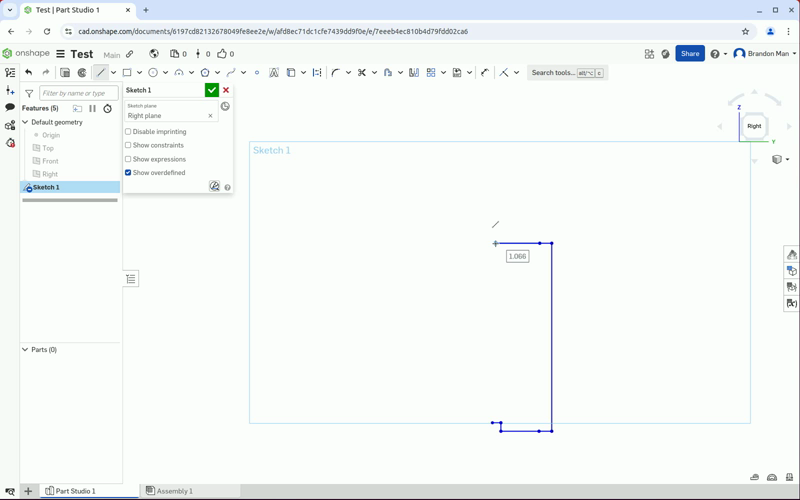
scroll(-6)
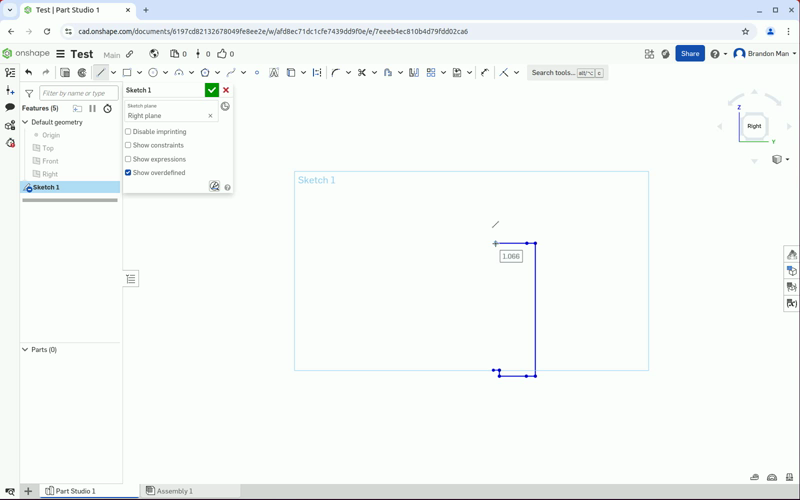
scroll(-6)
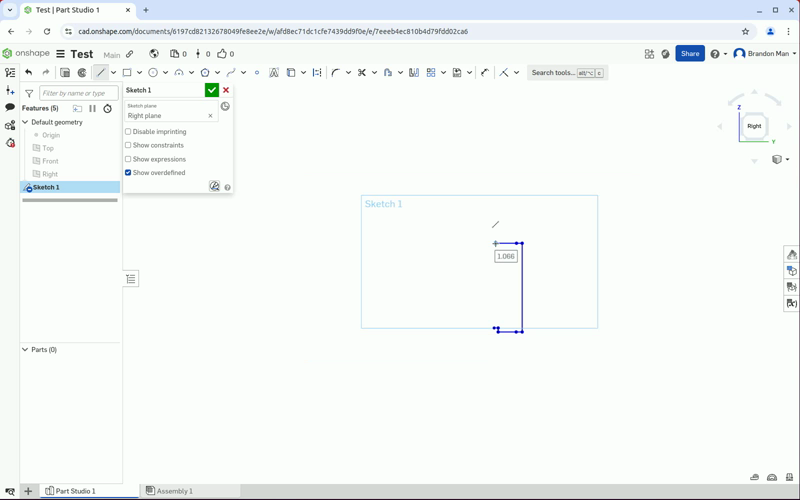
scroll(-6)
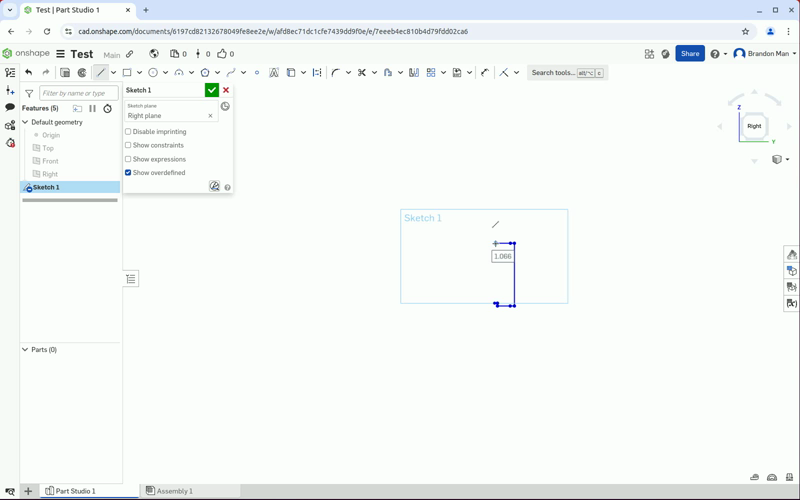
scroll(-6)
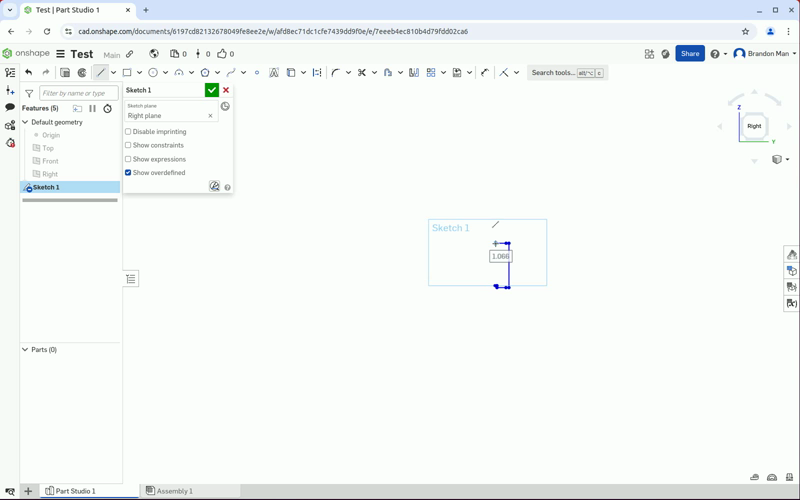
scroll(-6)
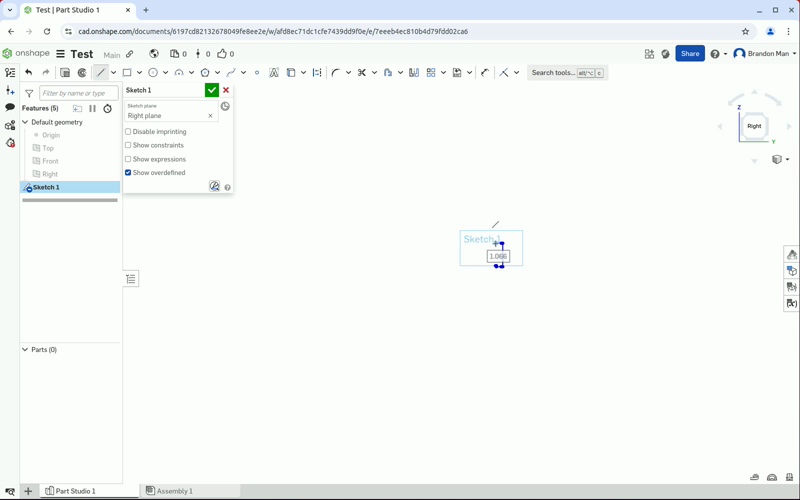
key_up(shift)
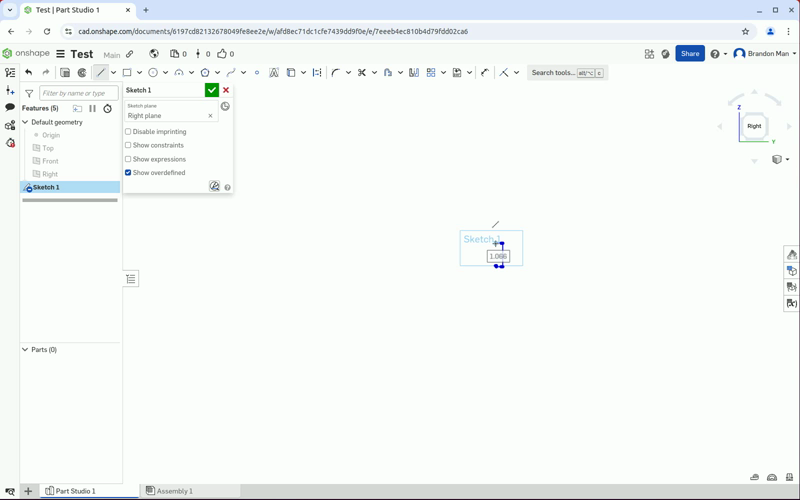
key_down(shift)
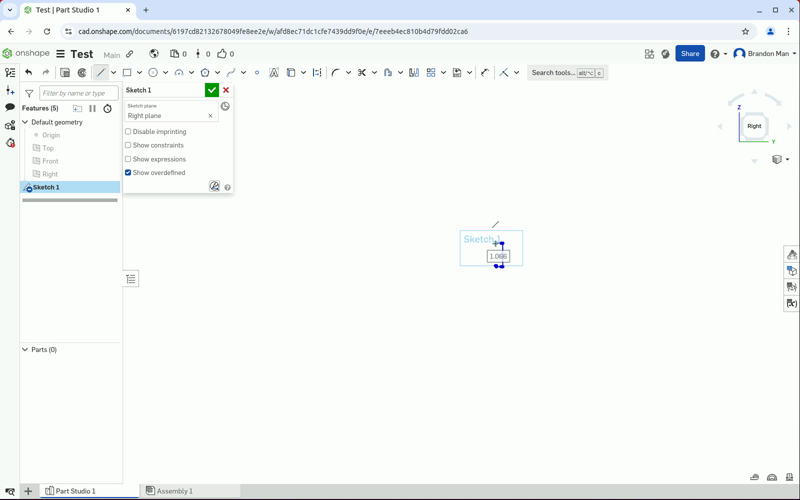
mouse_move(525, 243)
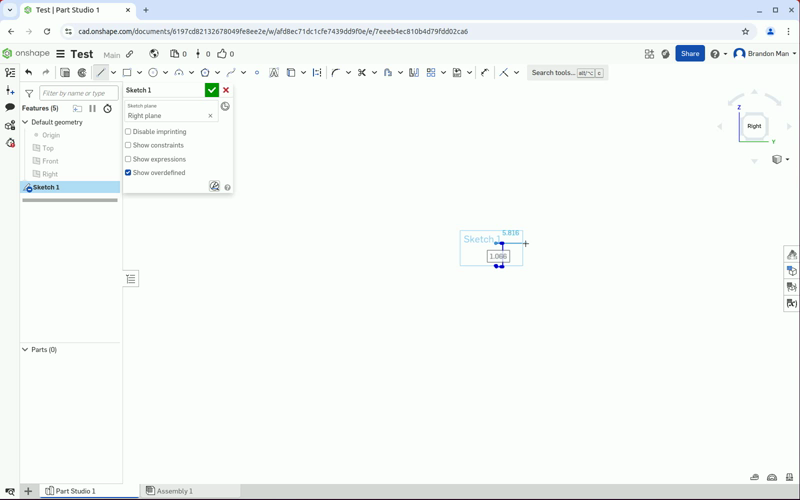
mouse_move(495, 244)
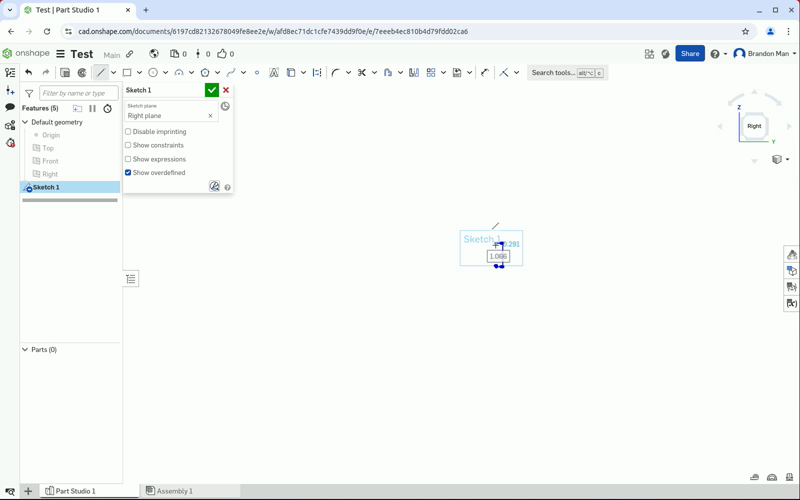
scroll(6)
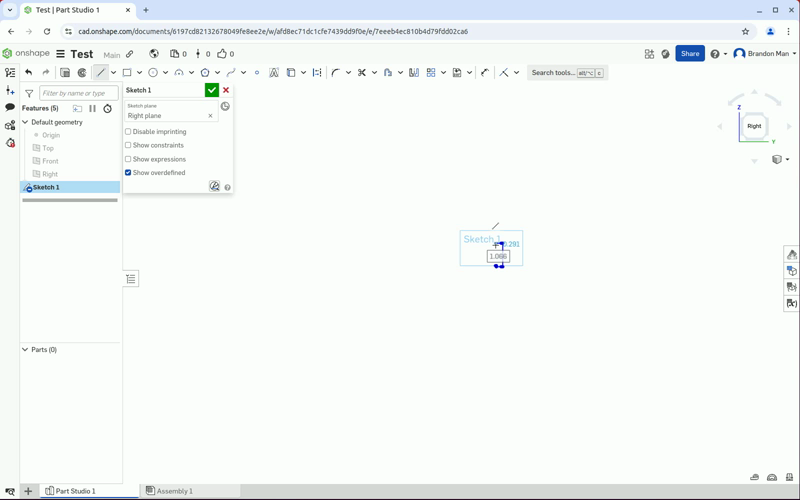
scroll(6)
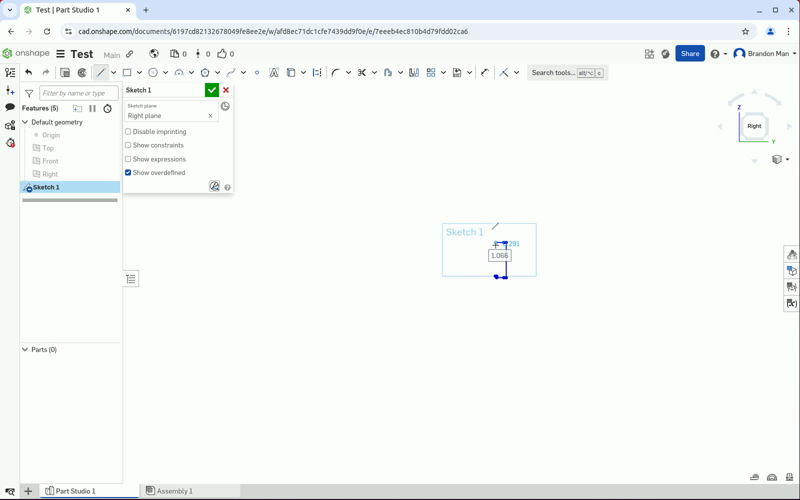
scroll(6)
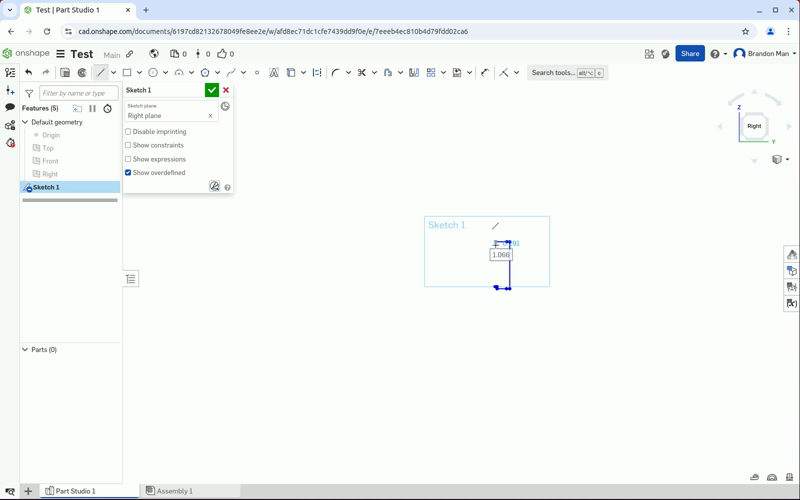
scroll(6)
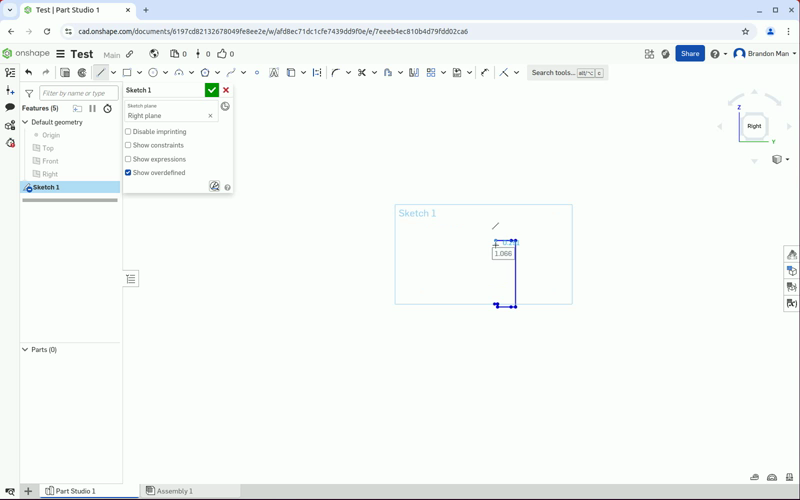
scroll(6)
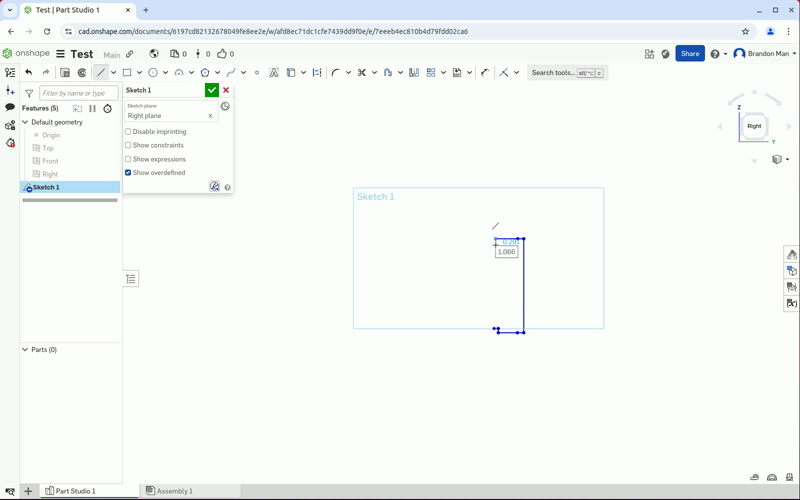
scroll(6)
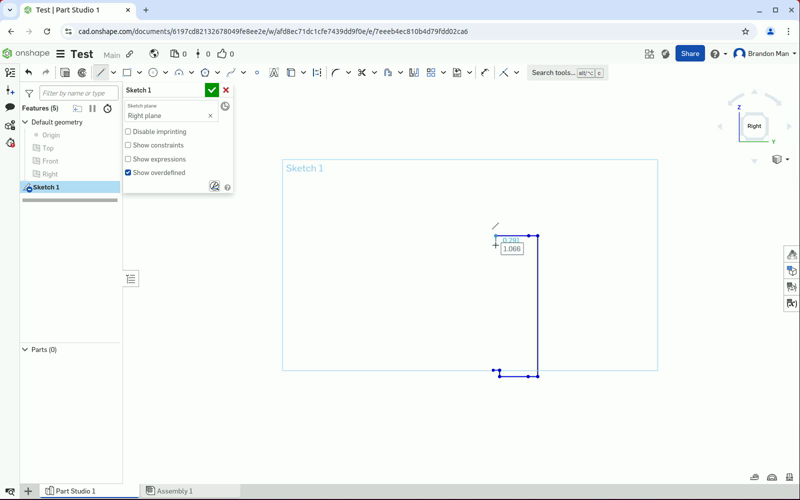
scroll(6)
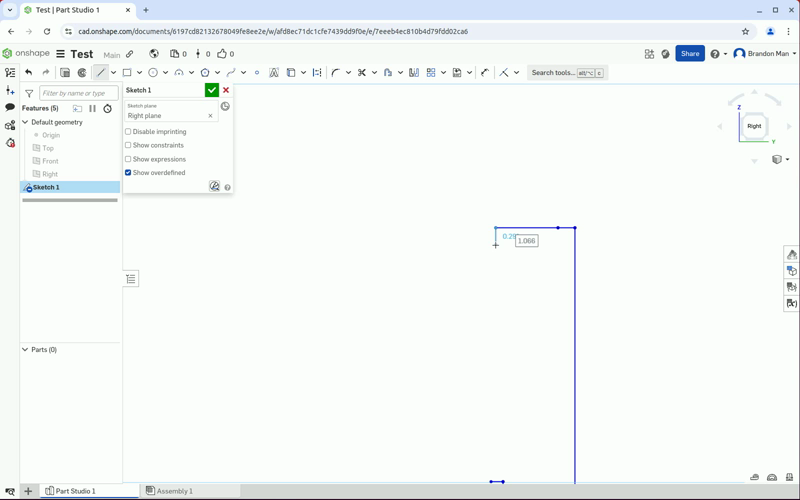
click(495, 244)
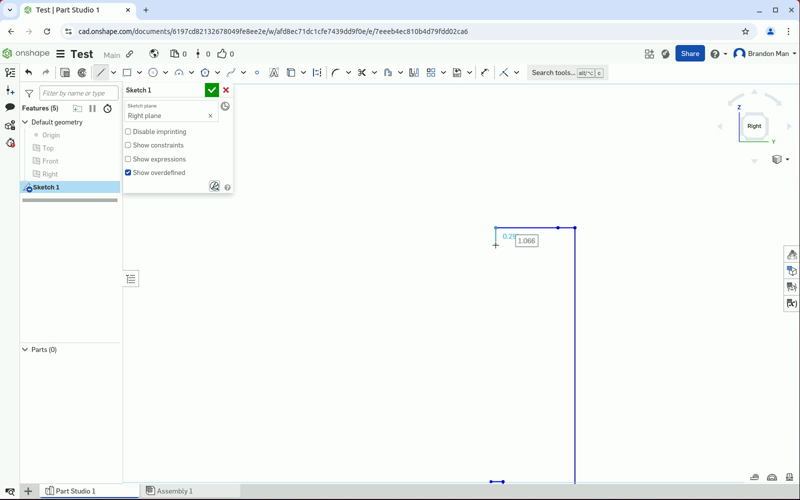
scroll(-6)
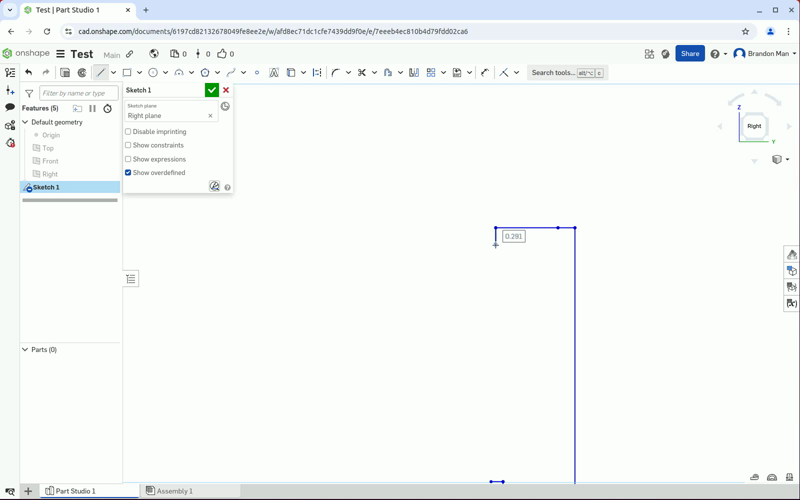
scroll(-6)
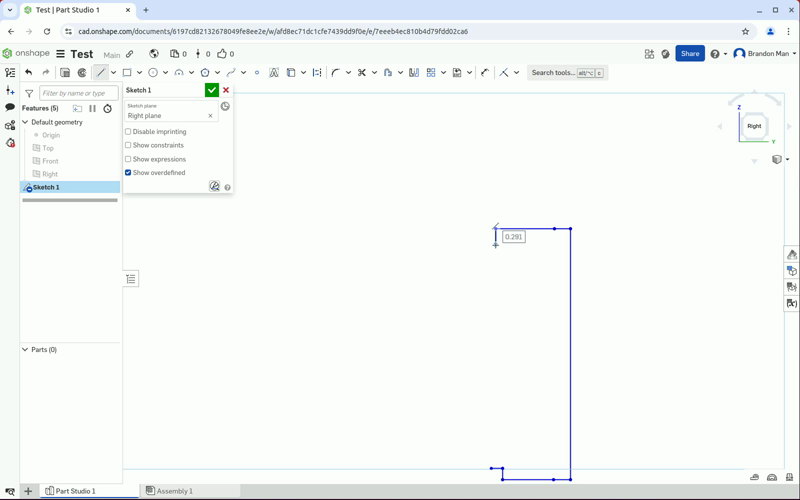
scroll(-6)
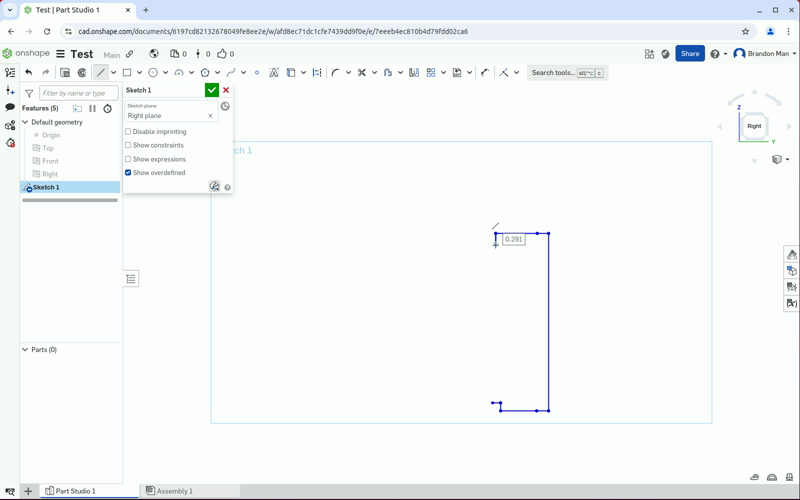
scroll(-6)
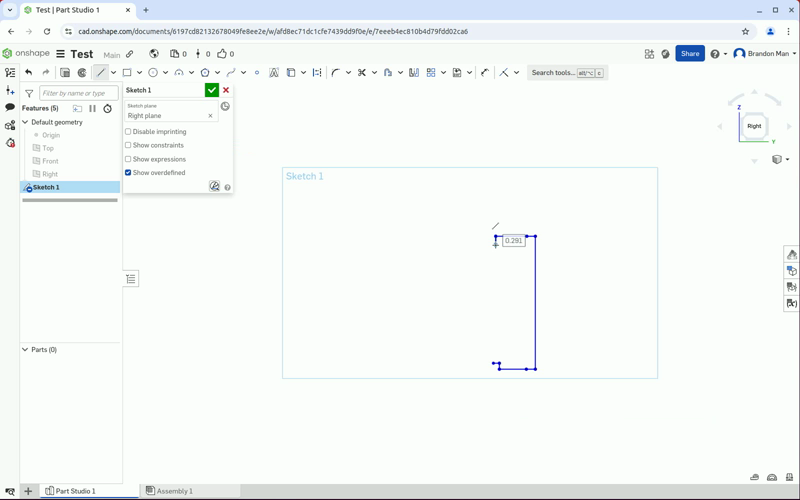
scroll(-6)
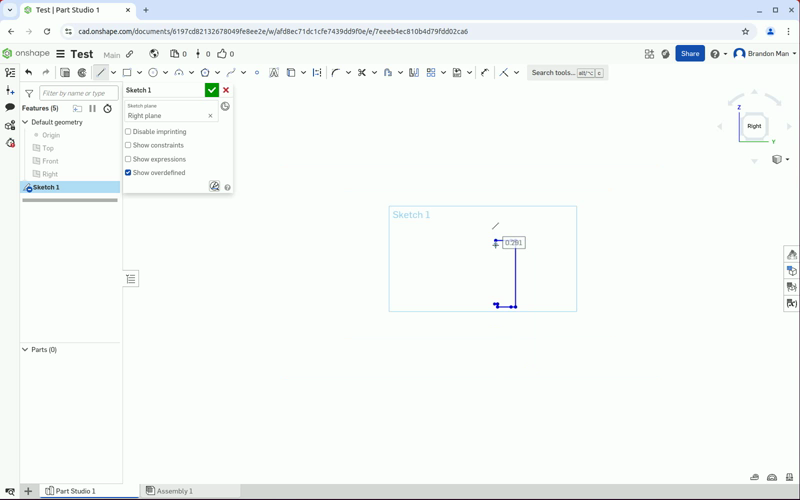
scroll(-6)
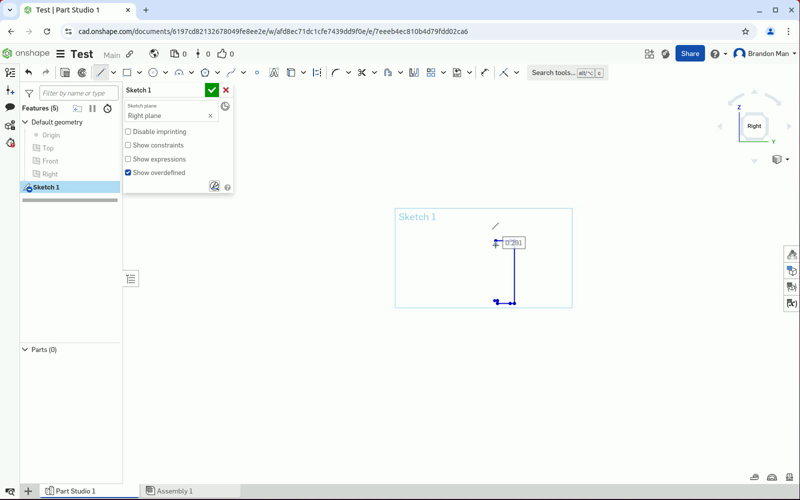
scroll(-6)
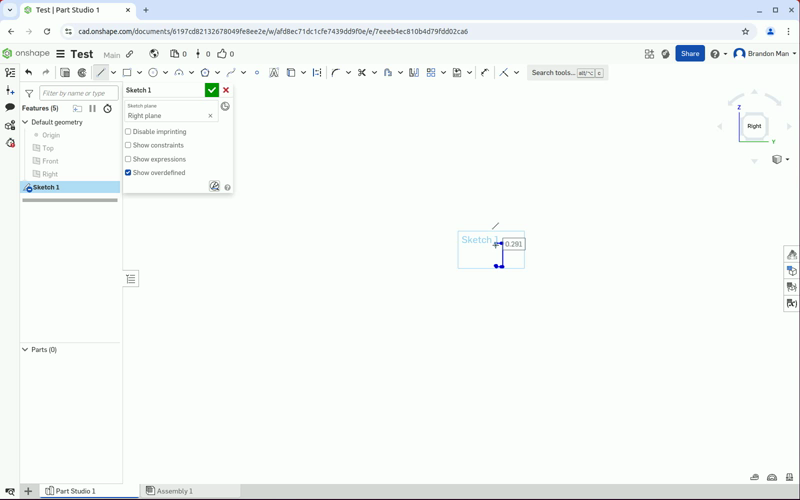
key_up(shift)
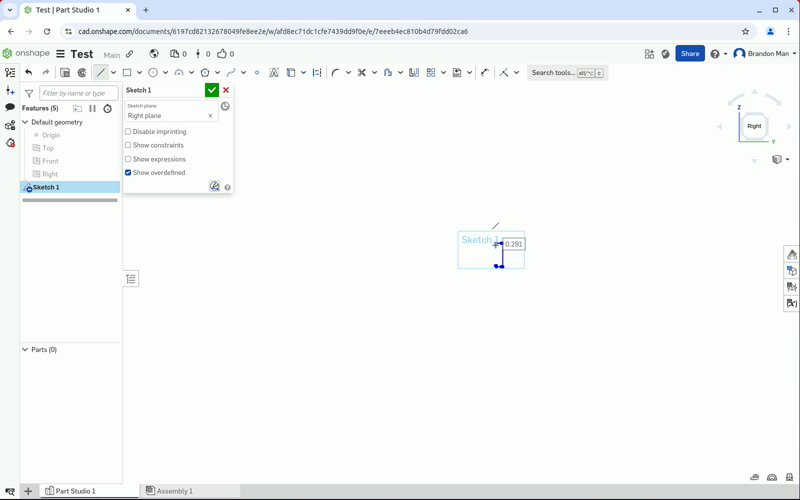
mouse_move(525, 244)
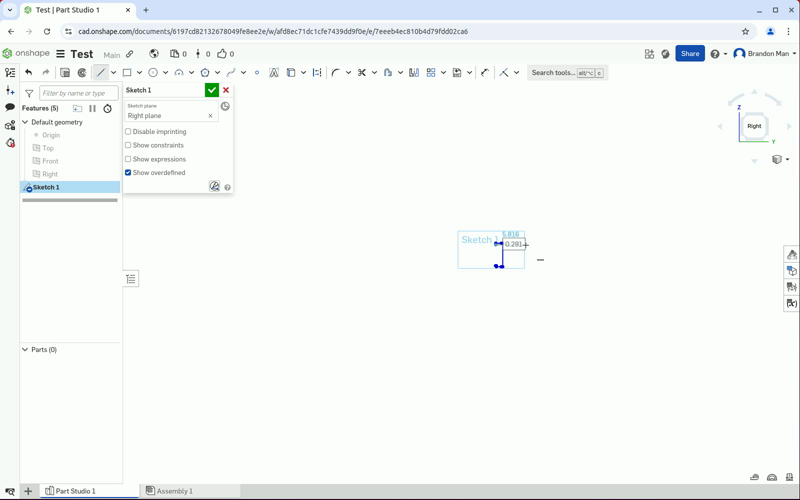
key_down(shift)
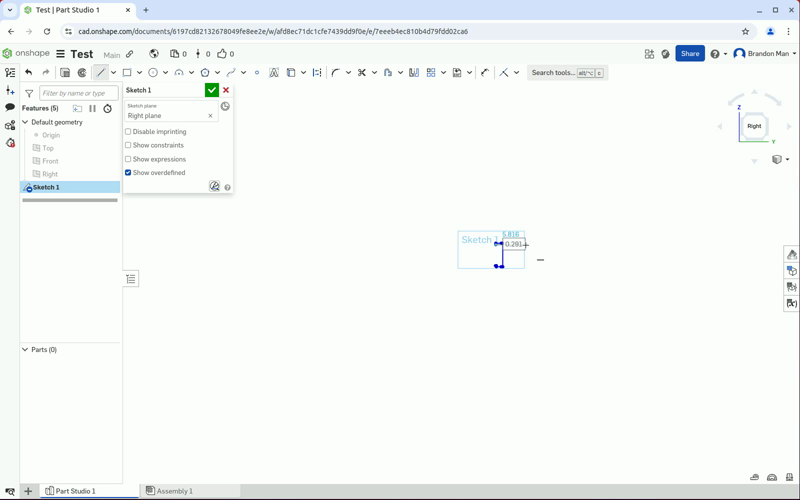
mouse_move(495, 265)
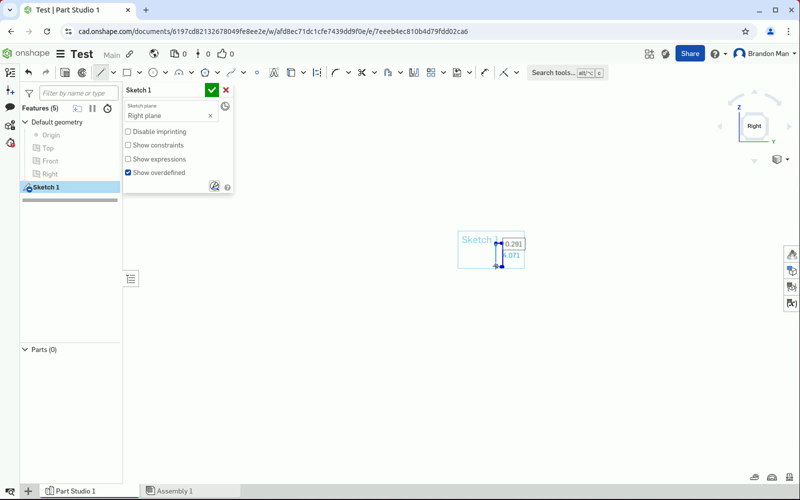
scroll(6)
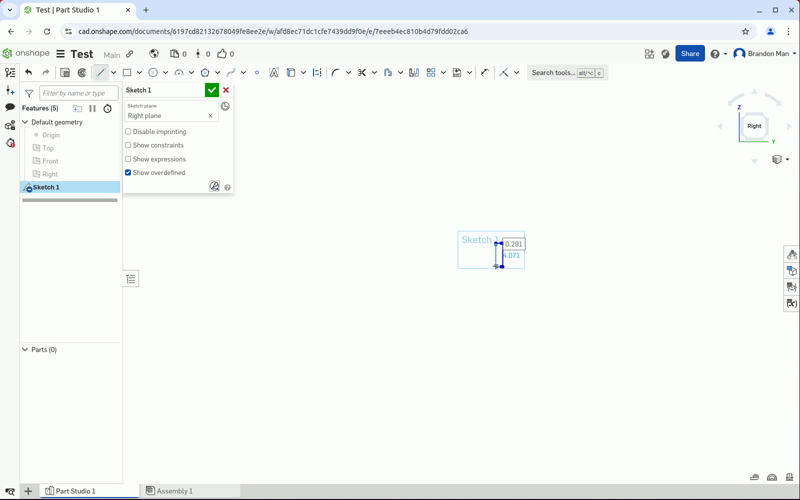
scroll(6)
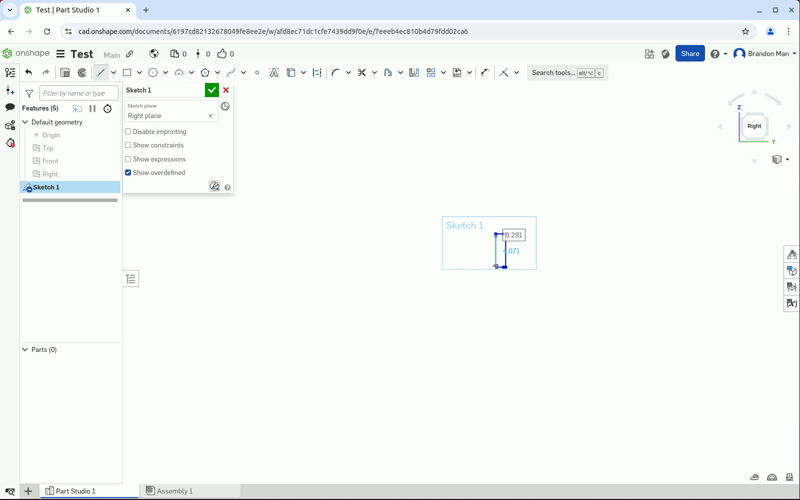
scroll(6)
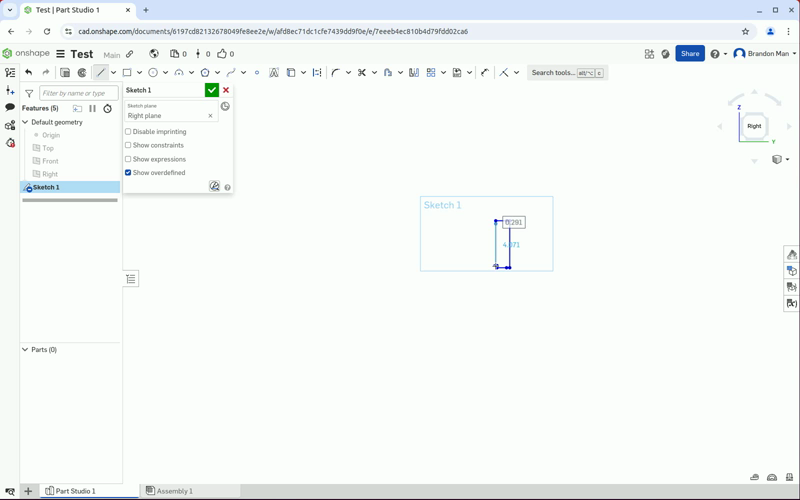
scroll(6)
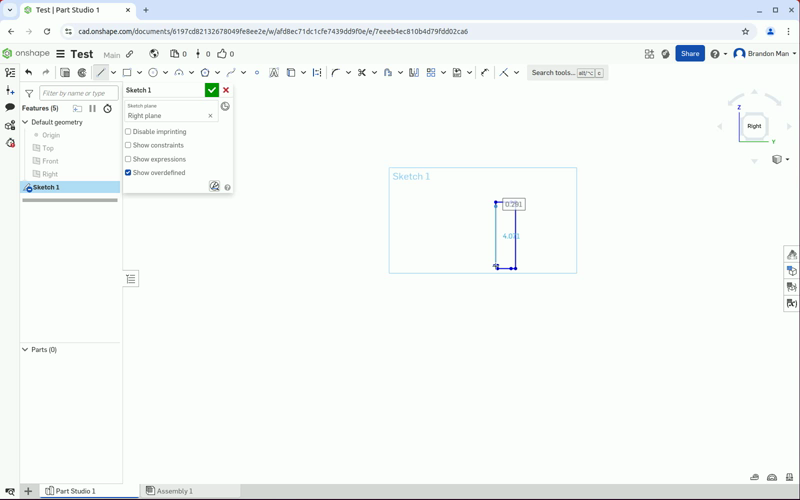
scroll(6)
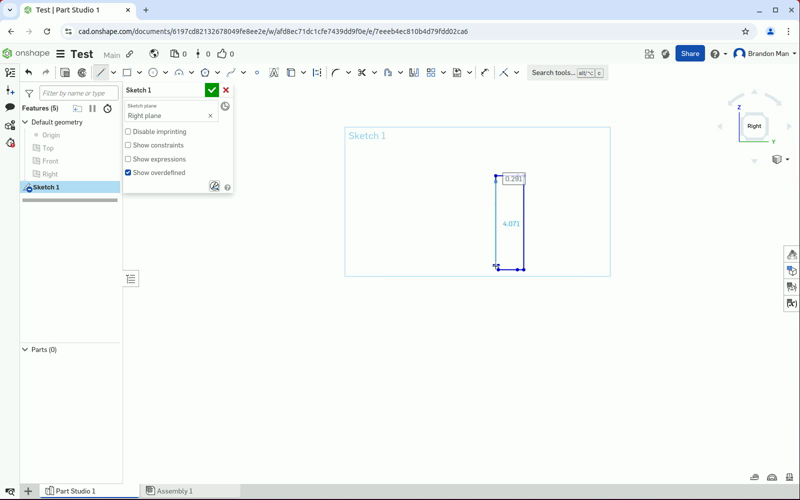
scroll(6)
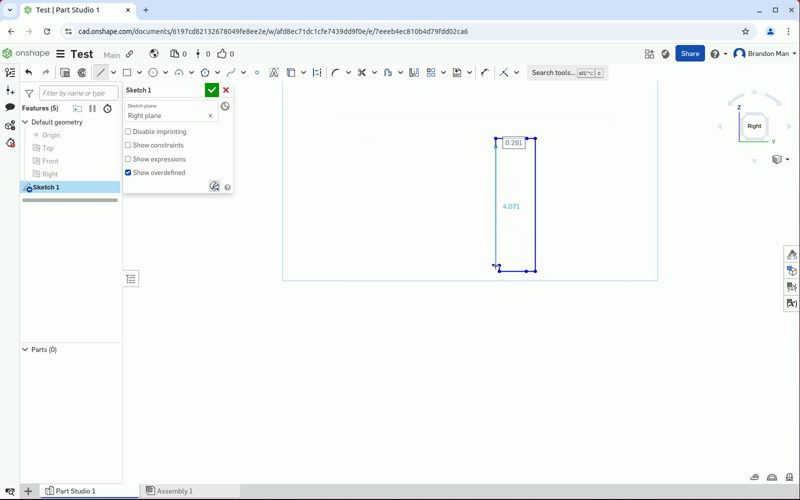
scroll(6)
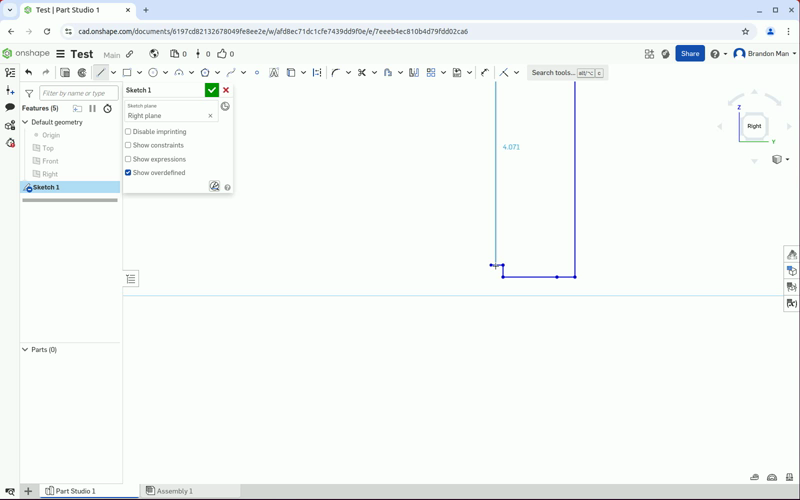
key_up(shift)
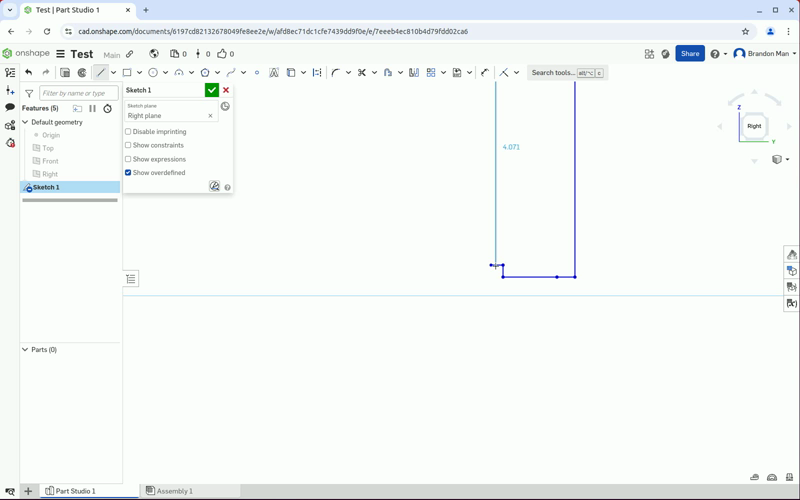
click(495, 265)
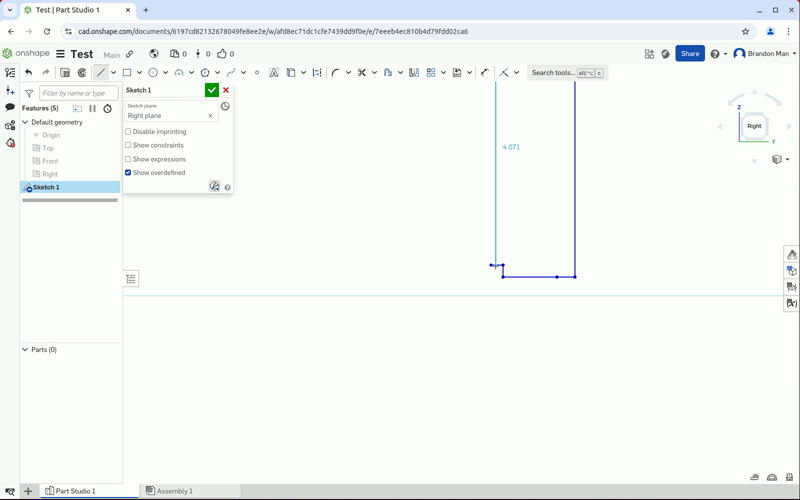
scroll(-6)
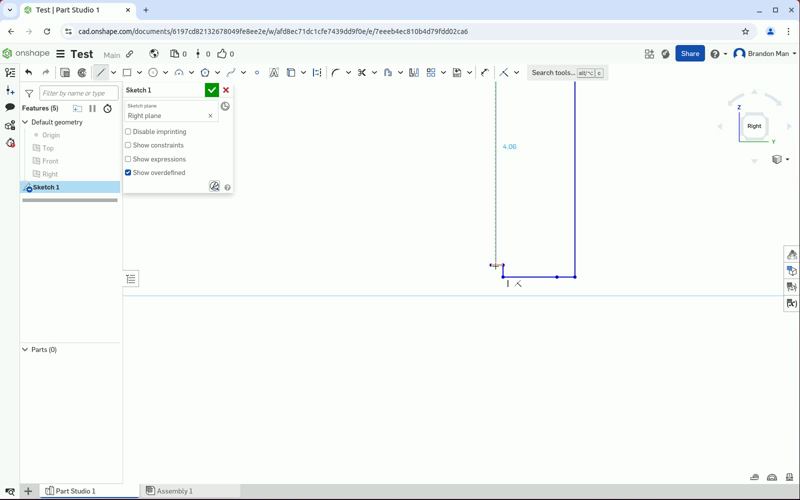
scroll(-6)
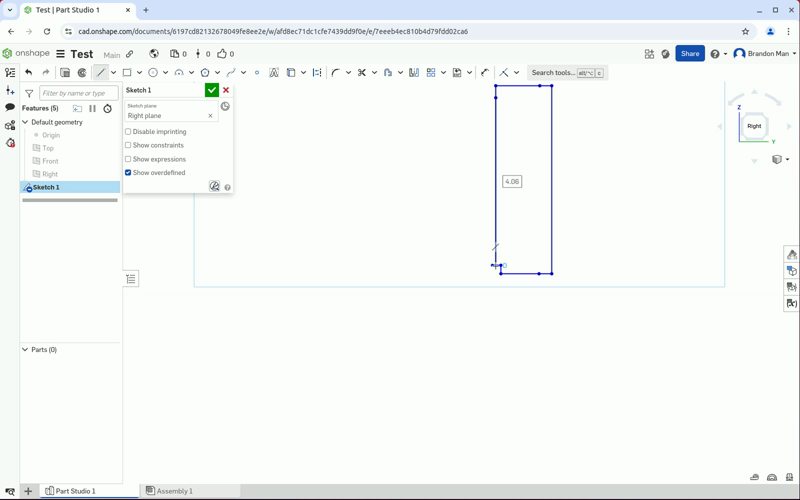
scroll(-6)
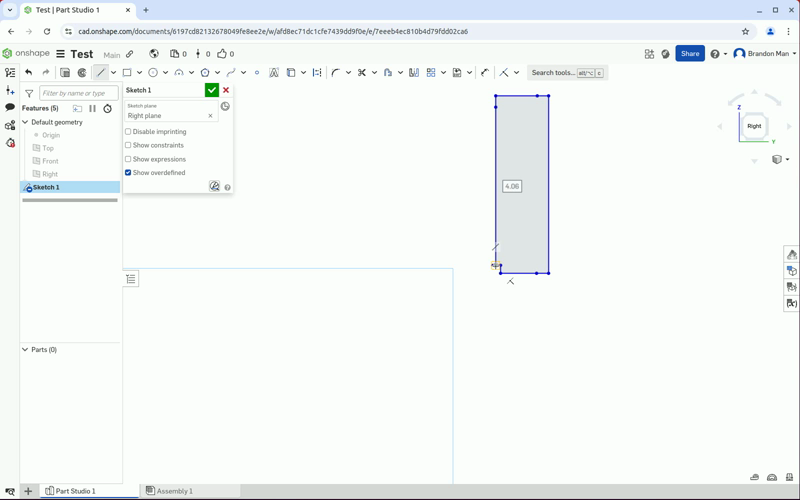
scroll(-6)
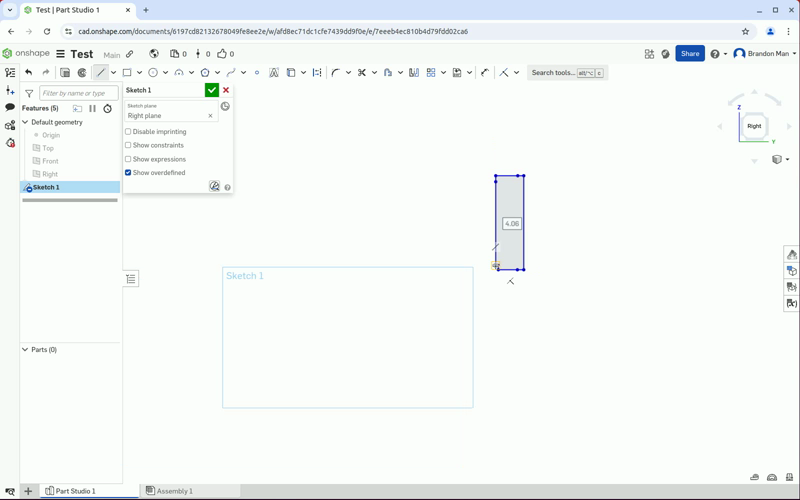
scroll(-6)
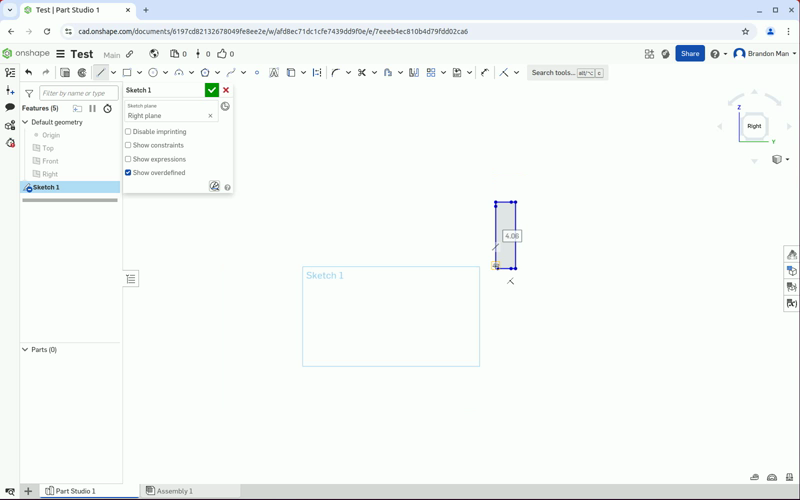
scroll(-6)
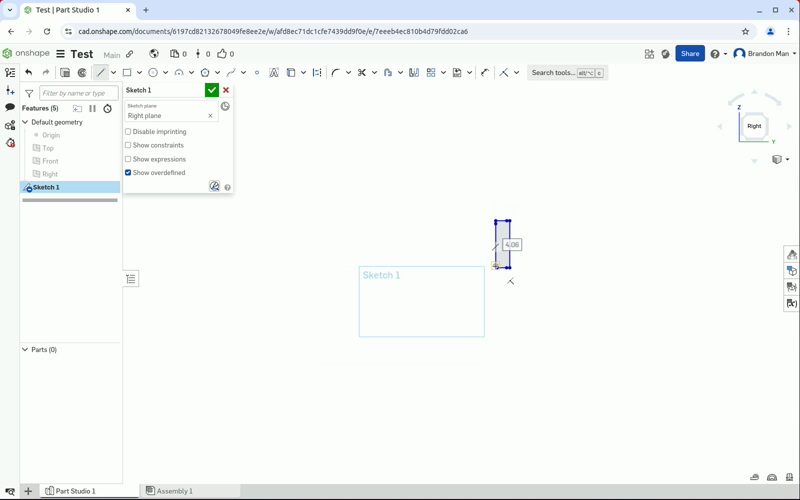
scroll(-6)
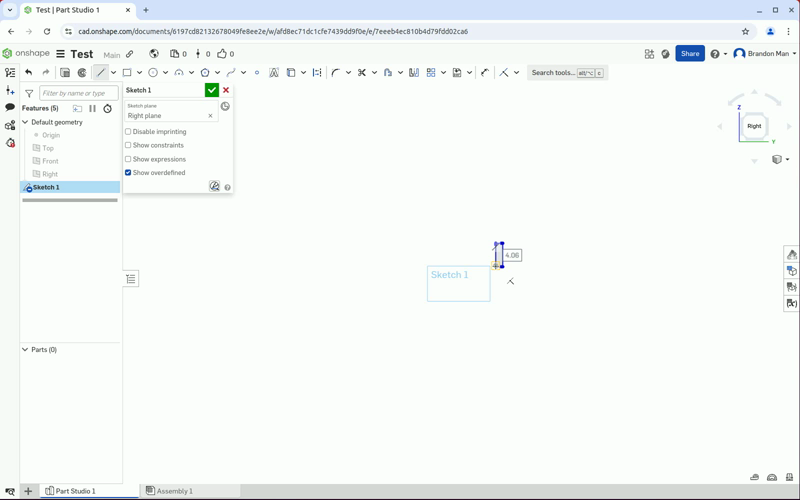
key(esc)
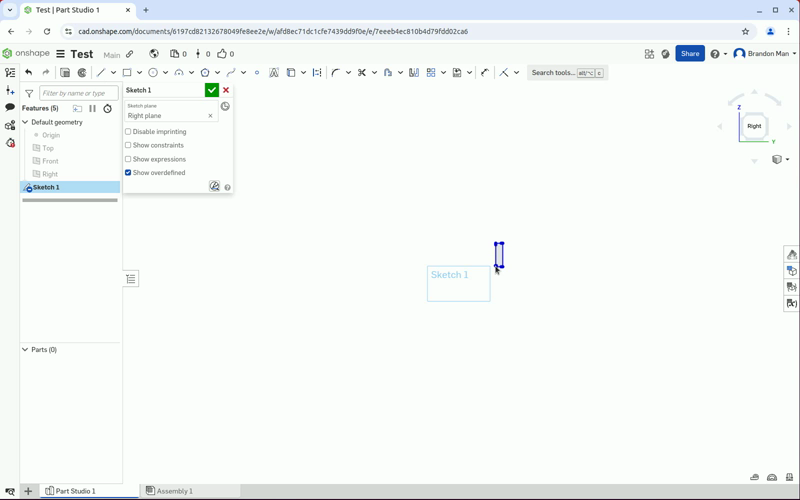
mouse_move(496, 243)
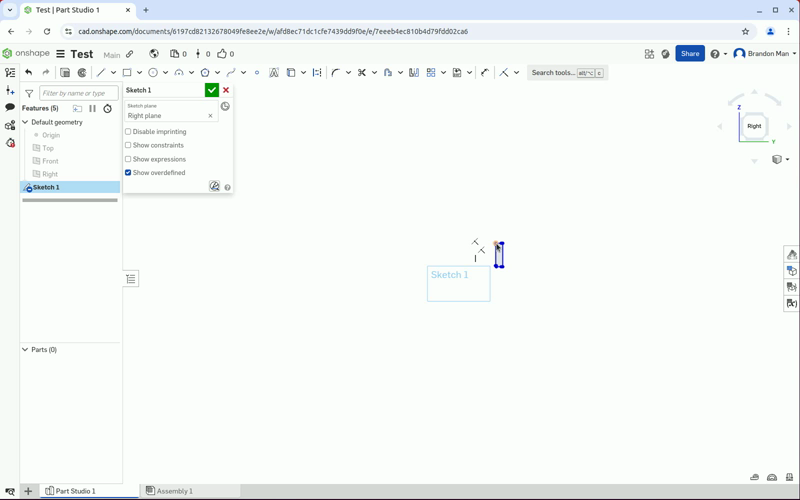
scroll(6)
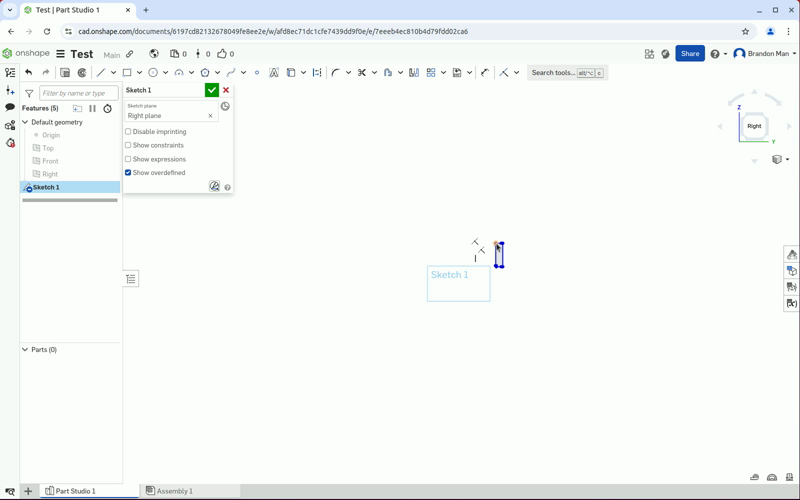
scroll(6)
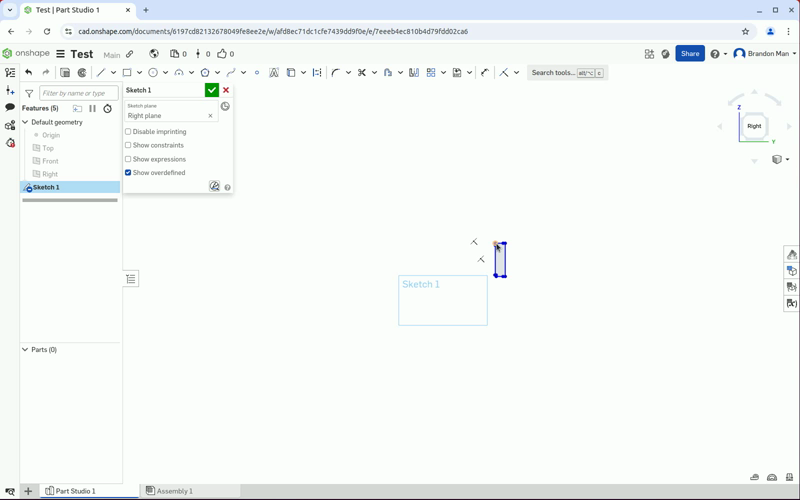
scroll(6)
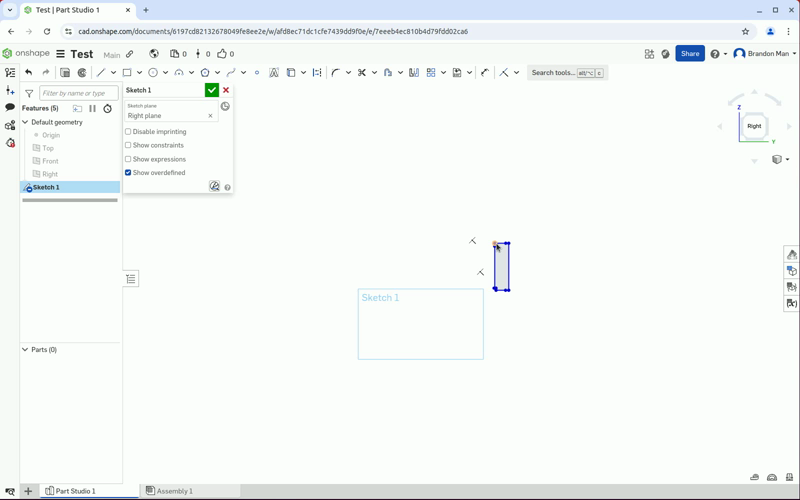
scroll(6)
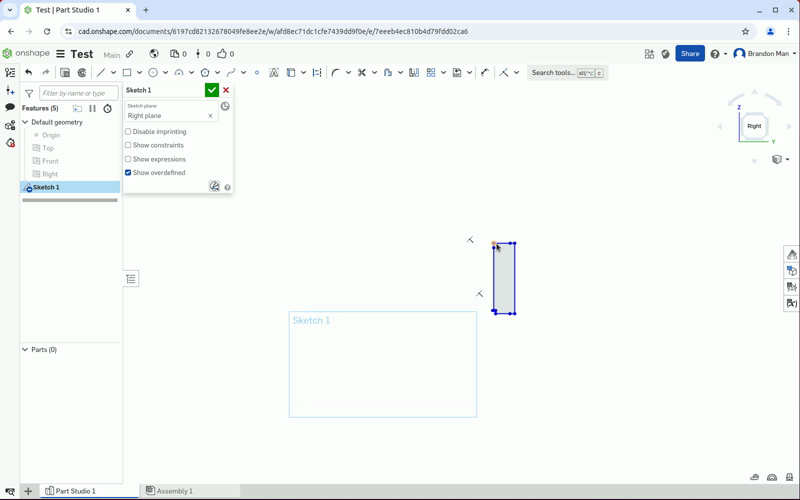
scroll(6)
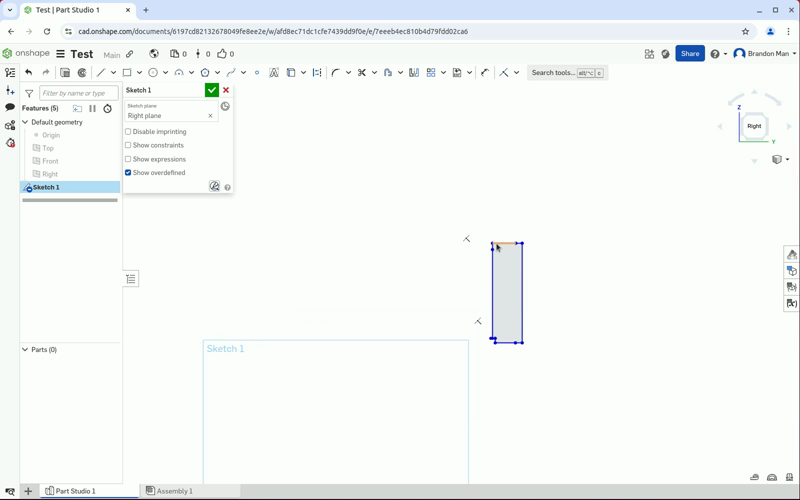
scroll(6)
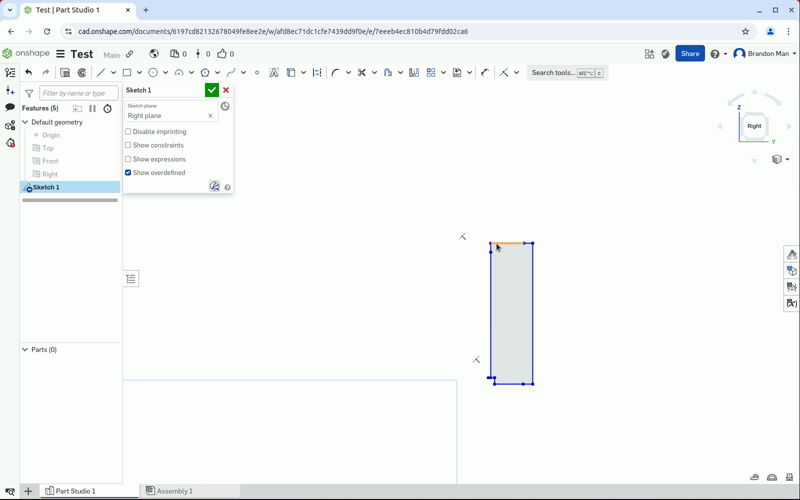
scroll(6)
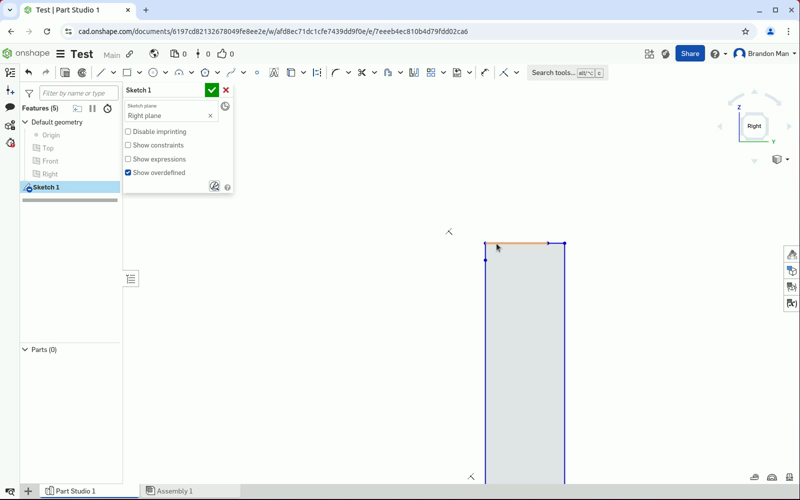
click(496, 243)
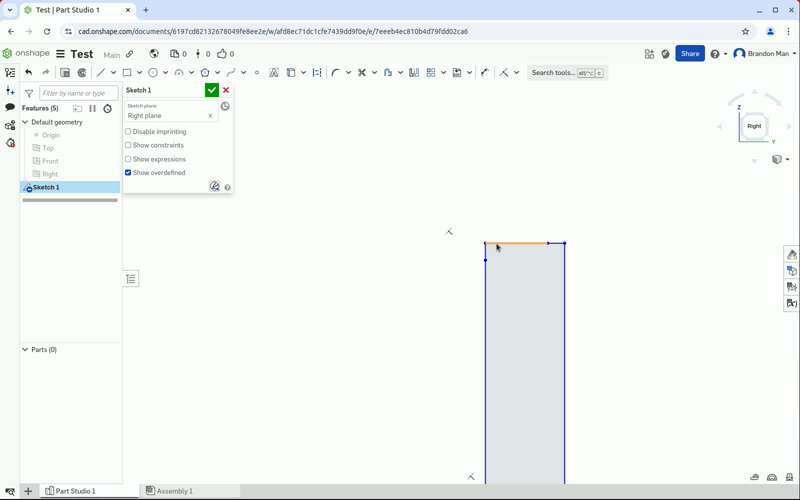
scroll(-6)
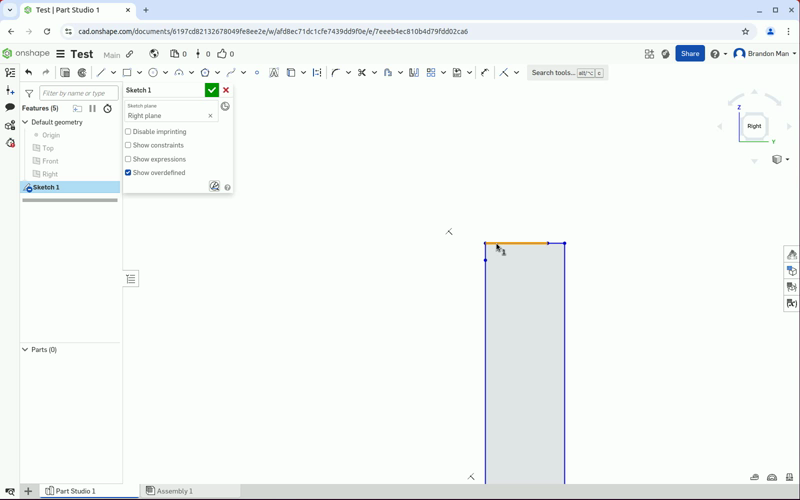
scroll(-6)
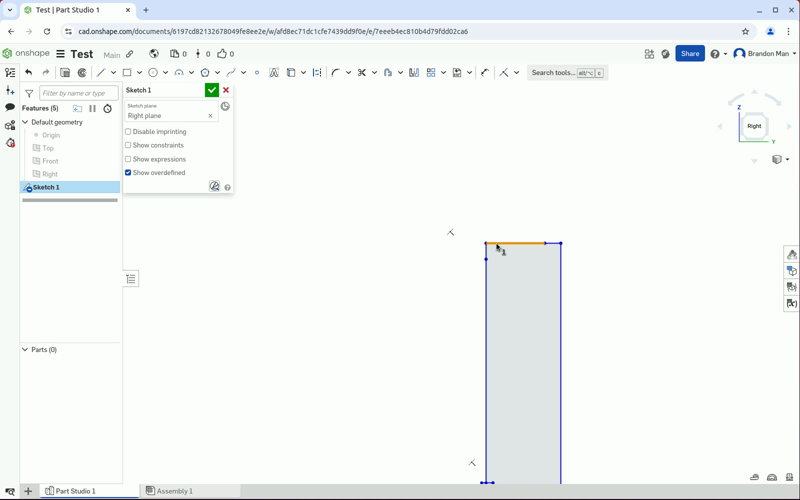
scroll(-6)
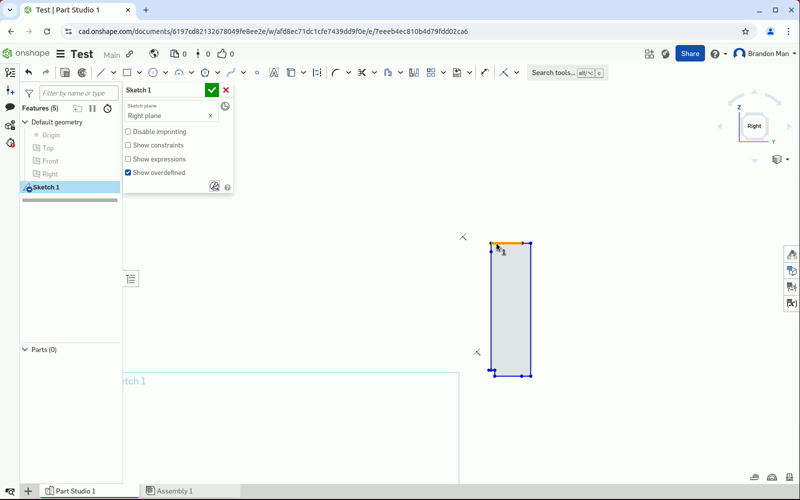
scroll(-6)
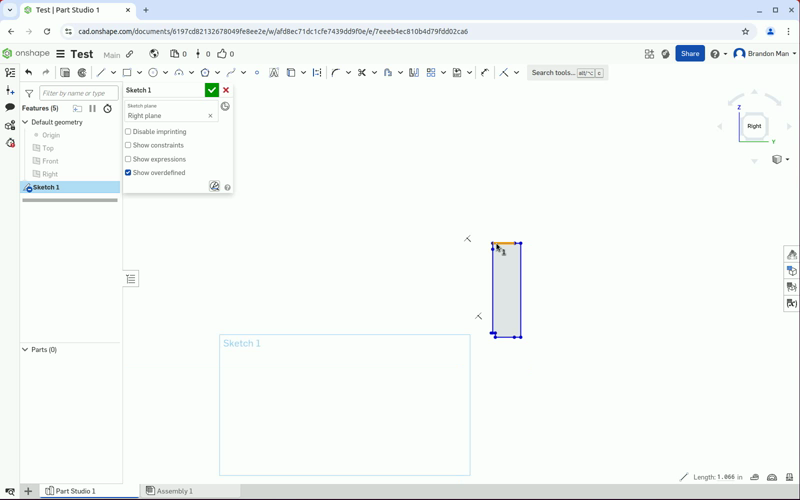
scroll(-6)
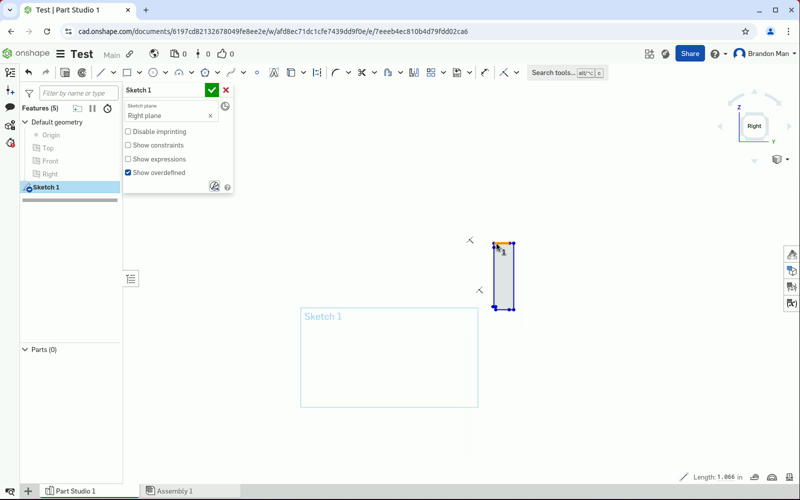
scroll(-6)
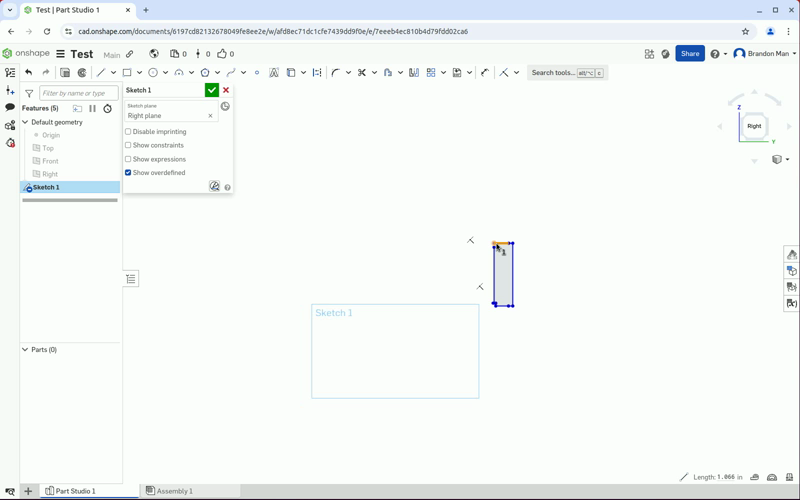
scroll(-6)
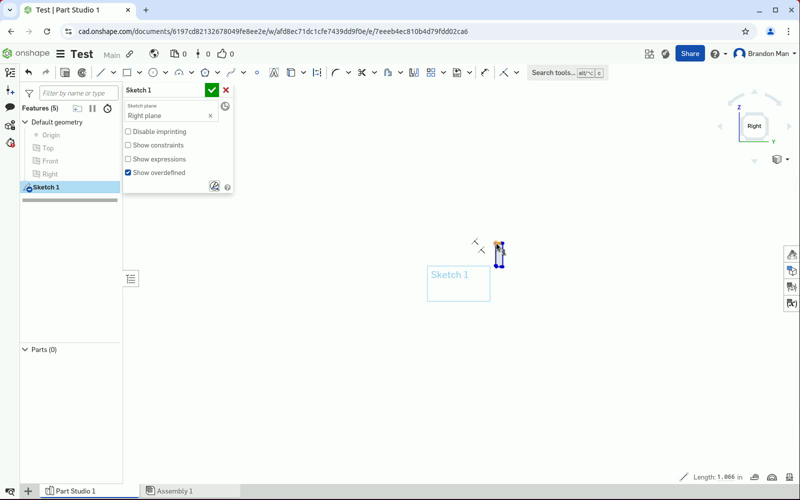
mouse_move(73, 352)
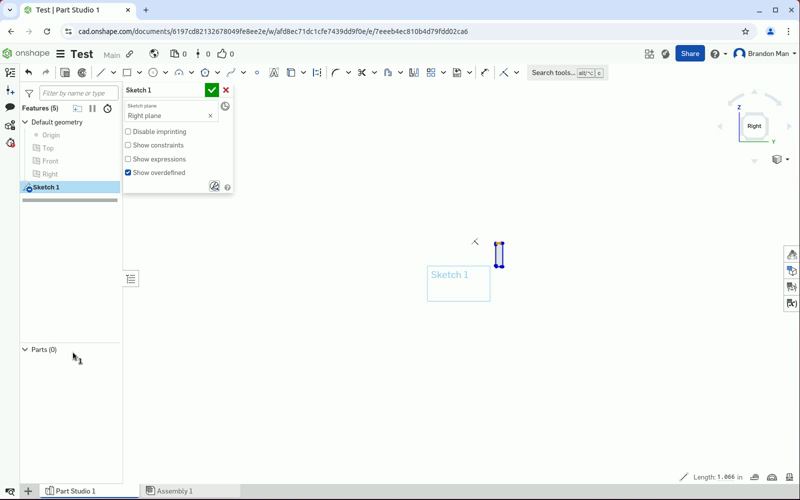
key(shift+y)
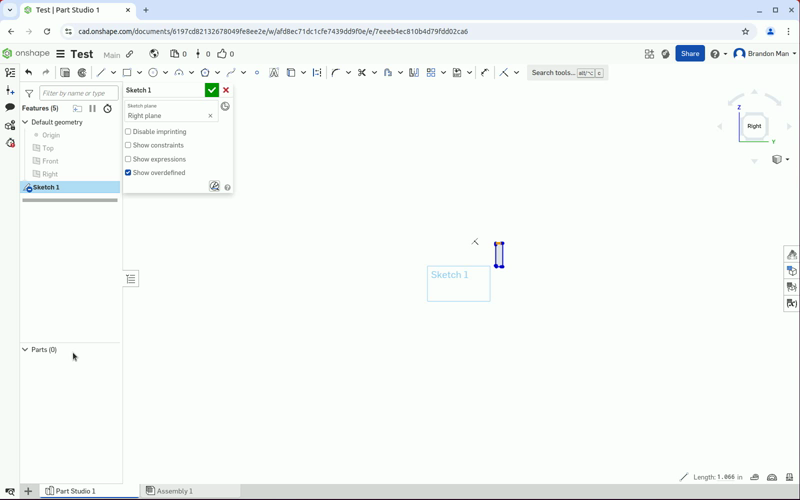
key(shift+e)
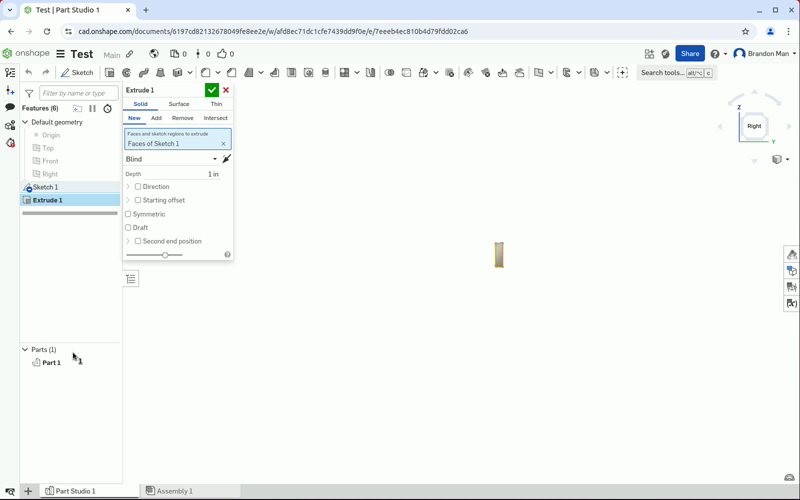
mouse_move(143, 106)
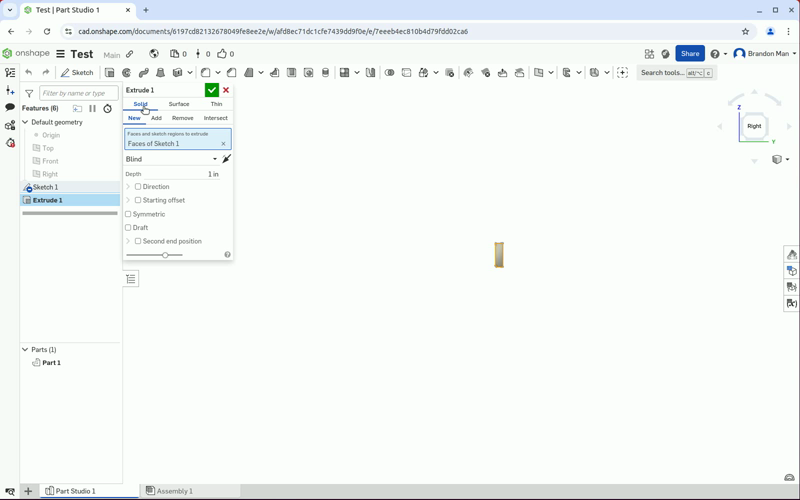
click(143, 106)
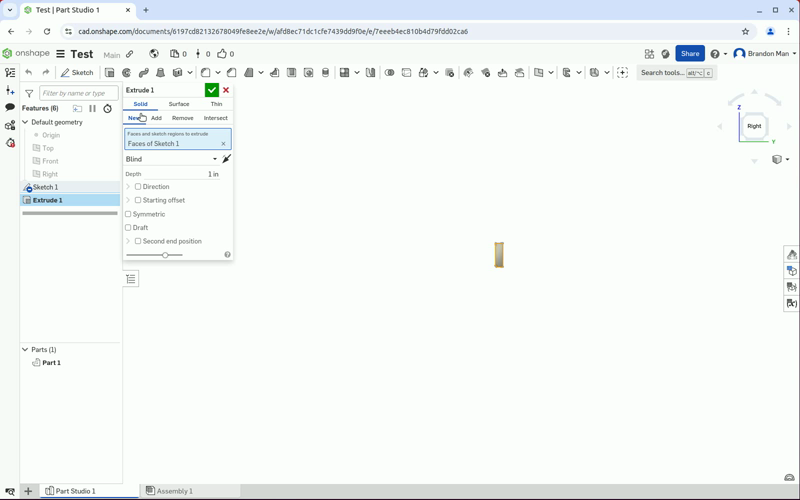
mouse_move(137, 120)
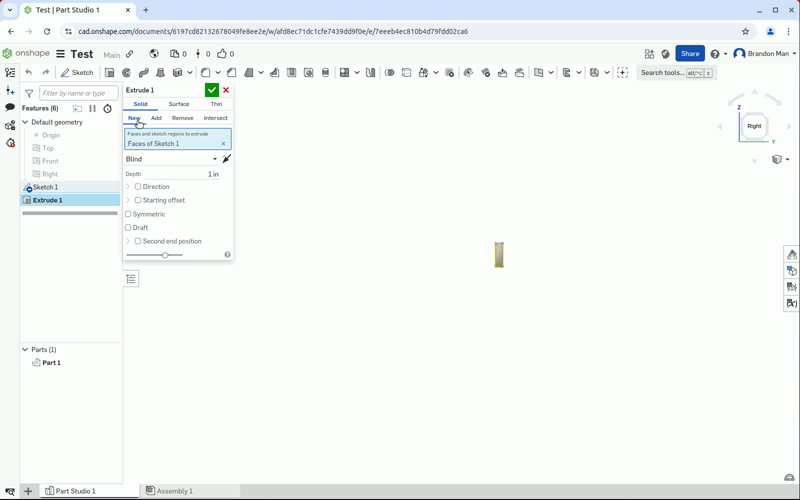
click(137, 120)
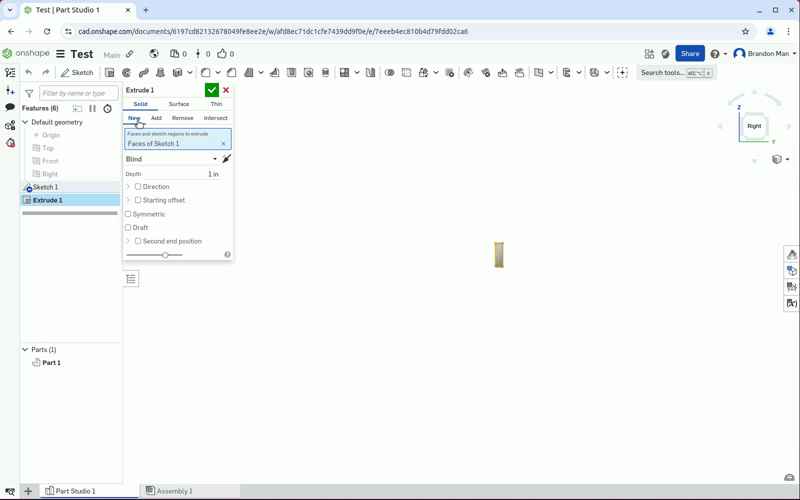
key(tab, 4)
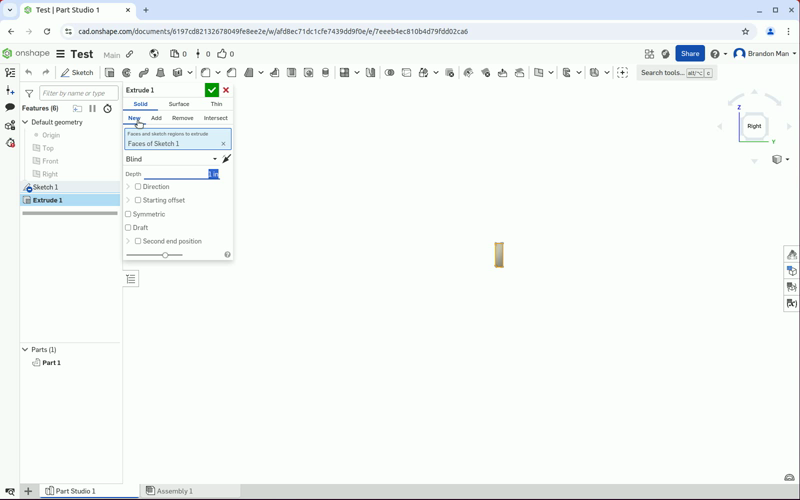
text(0.241)
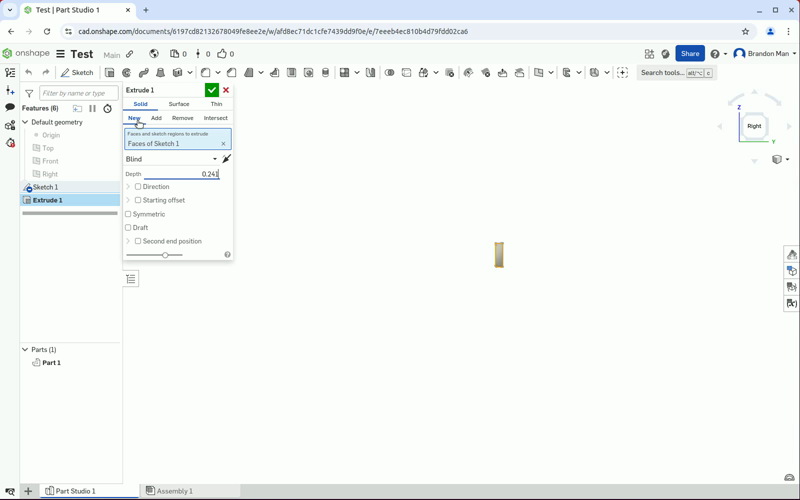
key(enter)
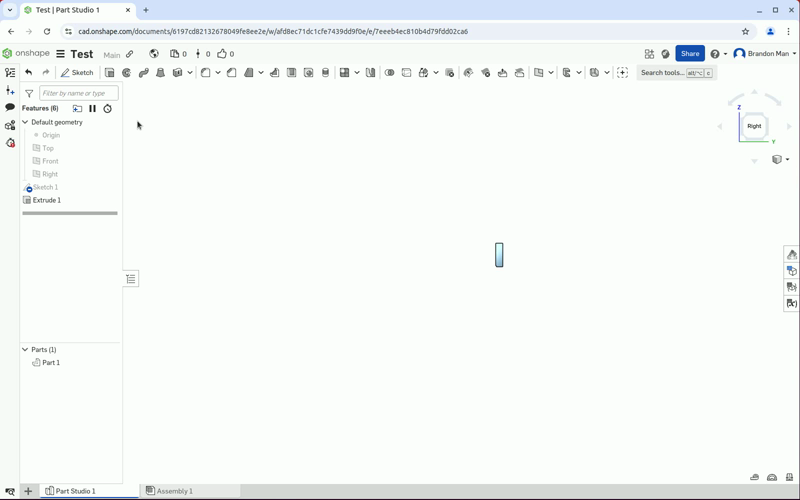
key(shift+h)
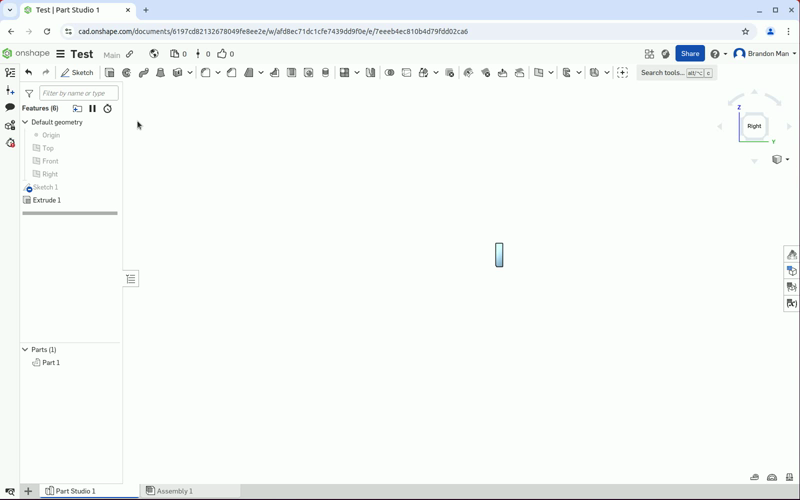
key(shift+h)
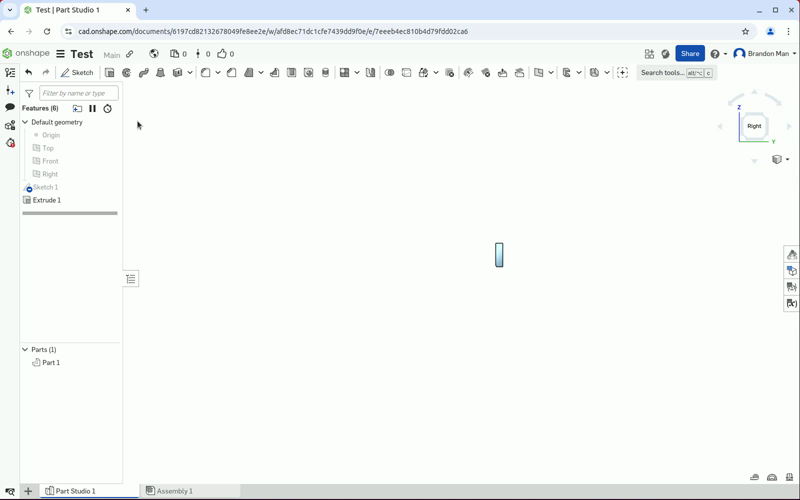
mouse_move(73, 189)
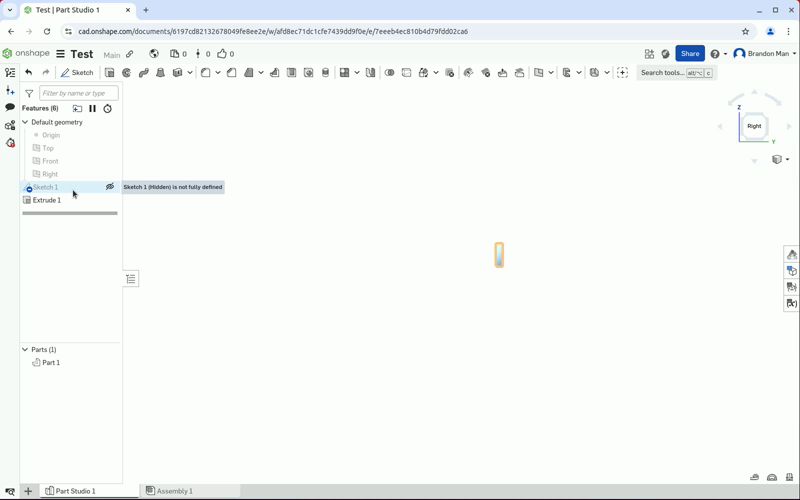
click(73, 189)
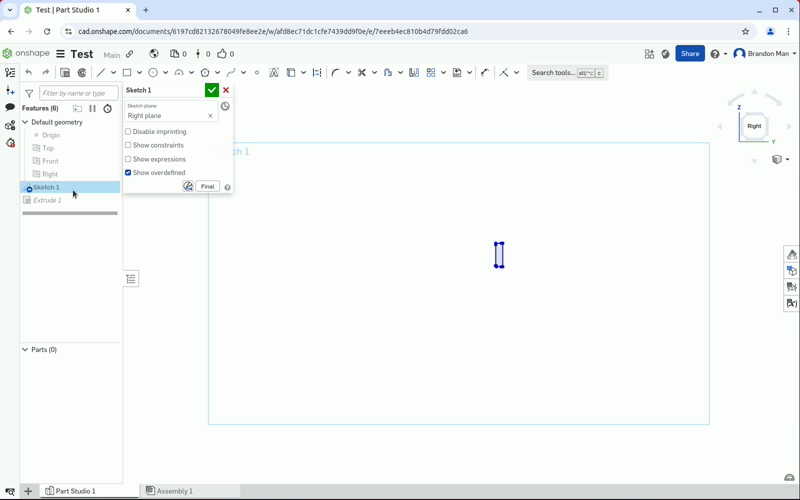
mouse_move(229, 92)
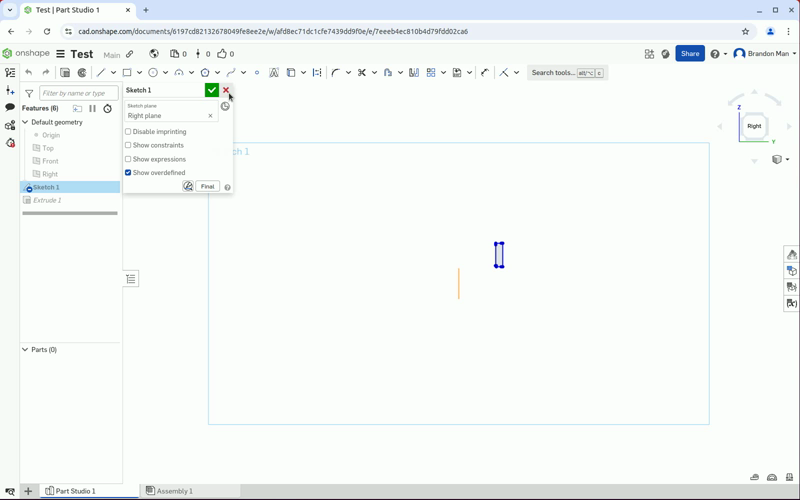
click(229, 92)
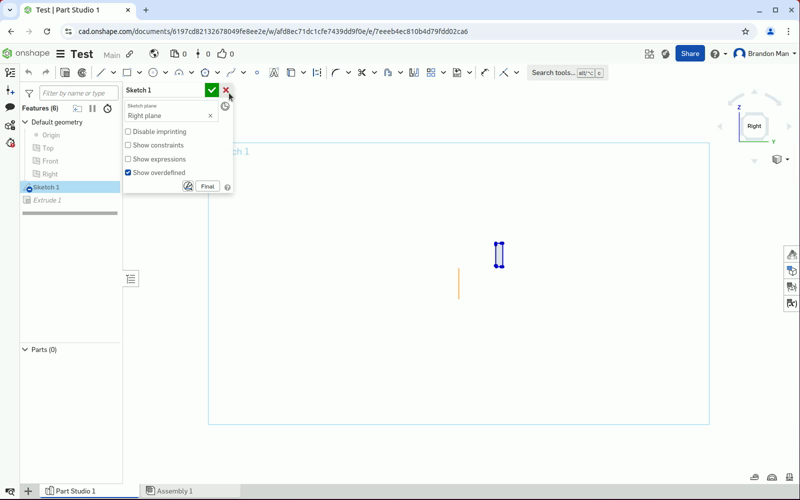
key(shift+s)
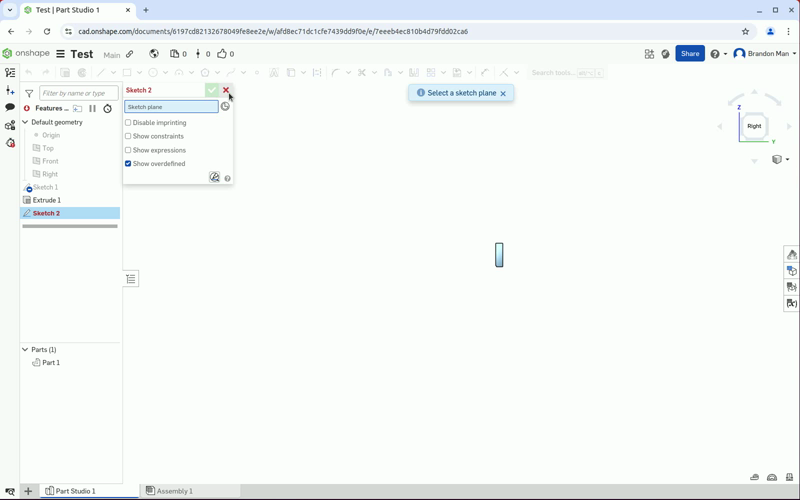
mouse_move(73, 176)
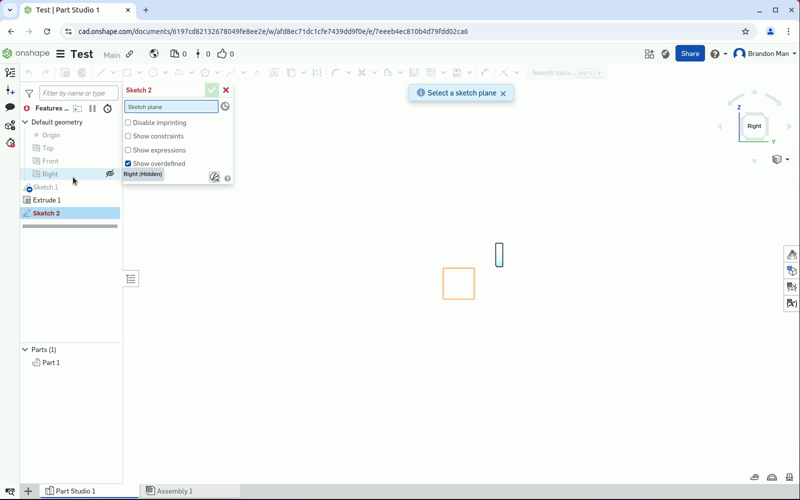
click(73, 176)
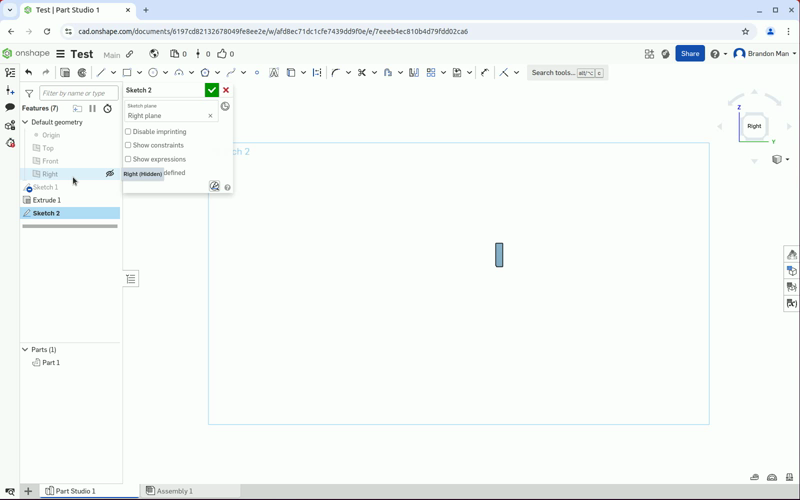
mouse_move(73, 352)
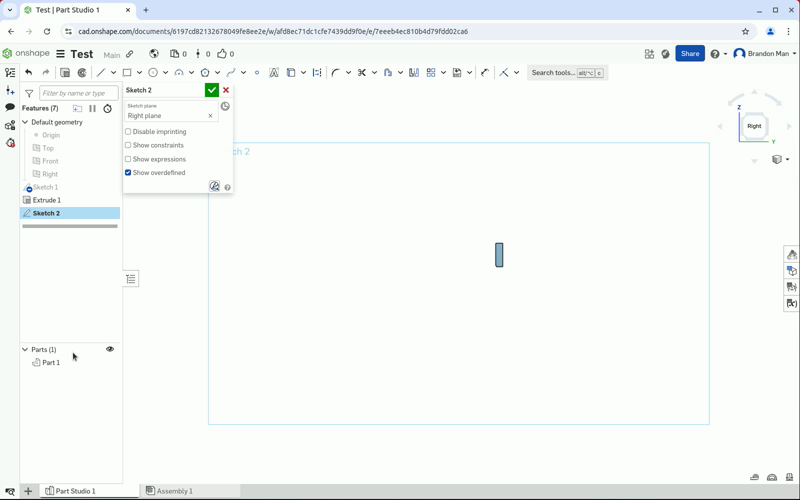
key(y)
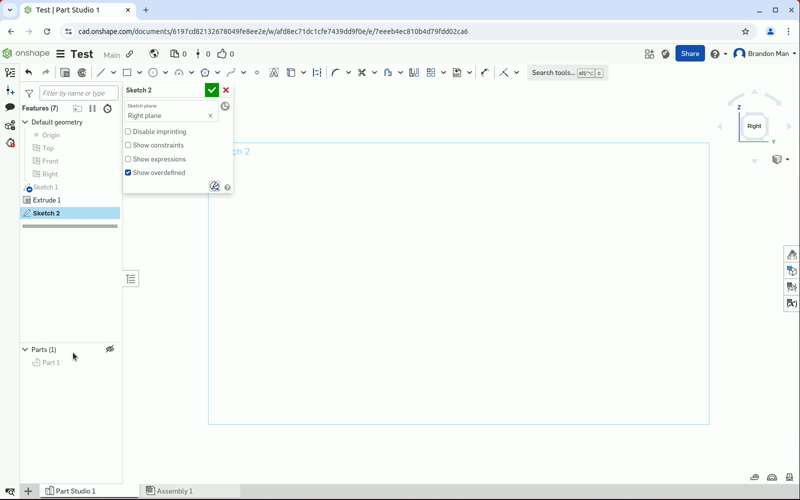
key(l)
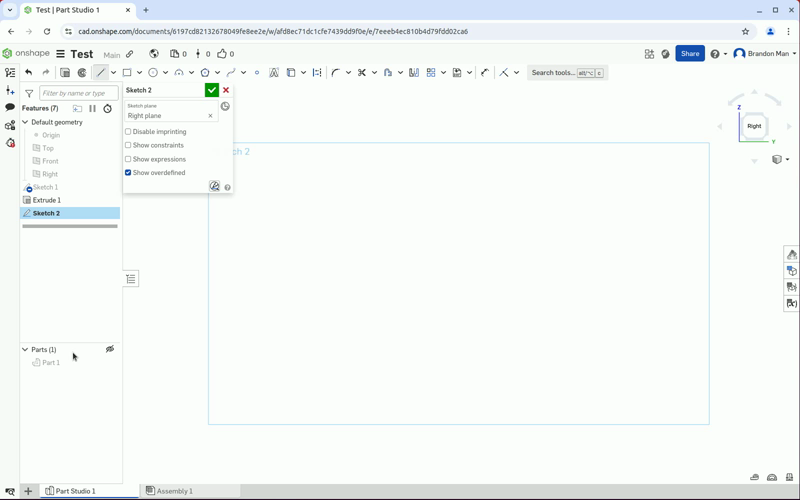
key_down(shift)
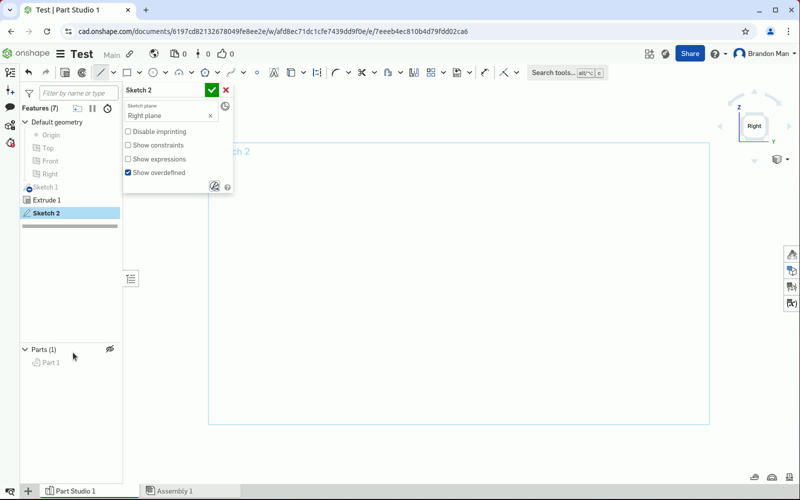
mouse_move(472, 272)
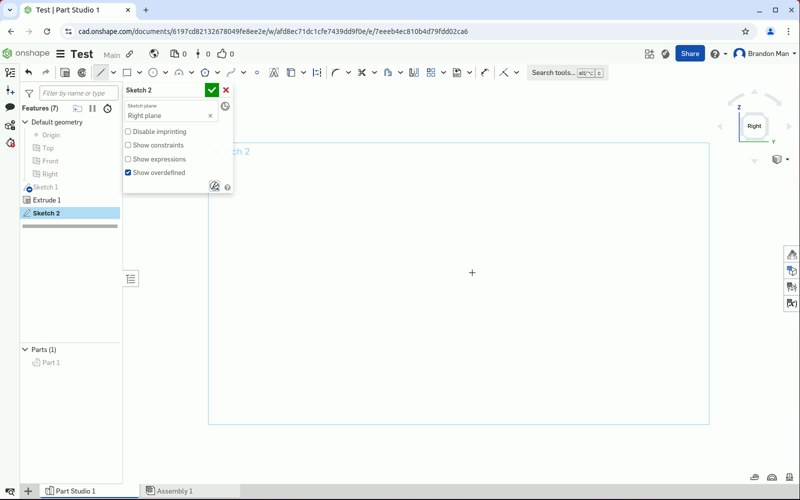
click(472, 272)
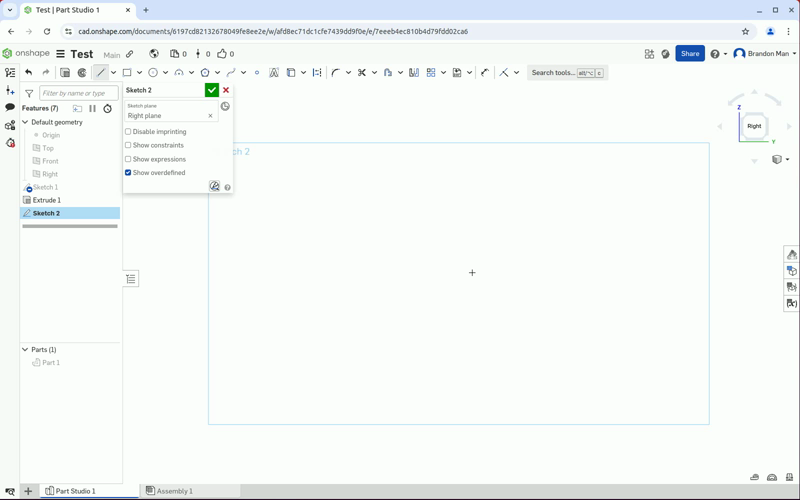
key_up(shift)
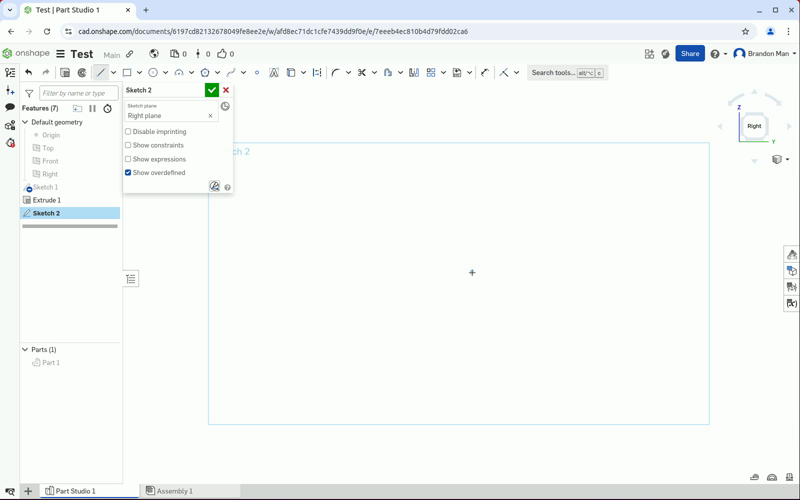
key_down(shift)
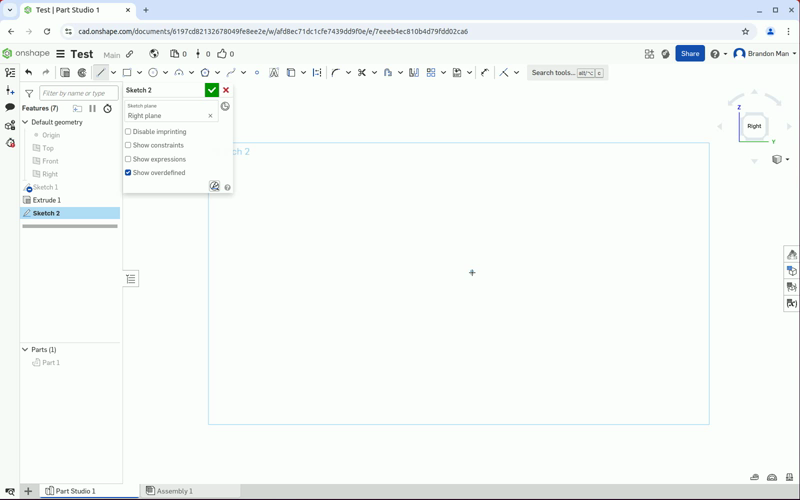
mouse_move(502, 272)
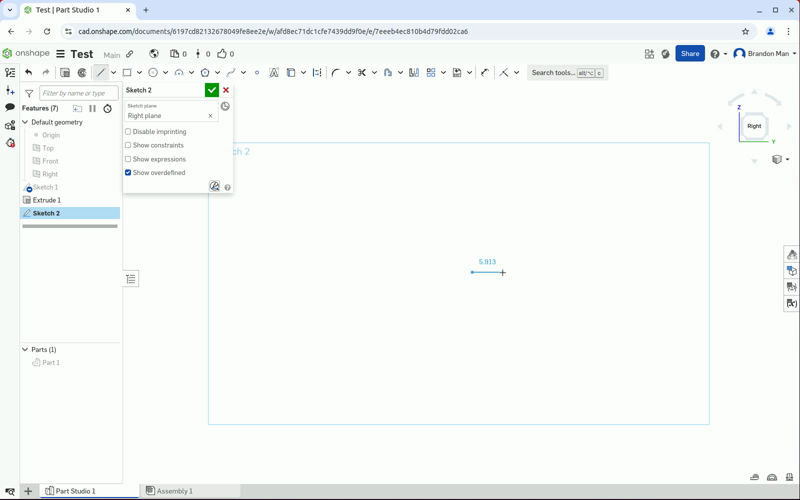
mouse_move(496, 272)
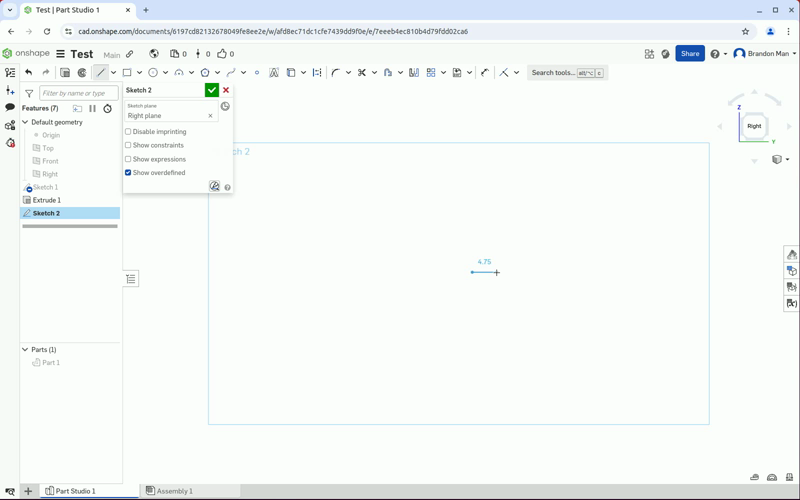
click(496, 272)
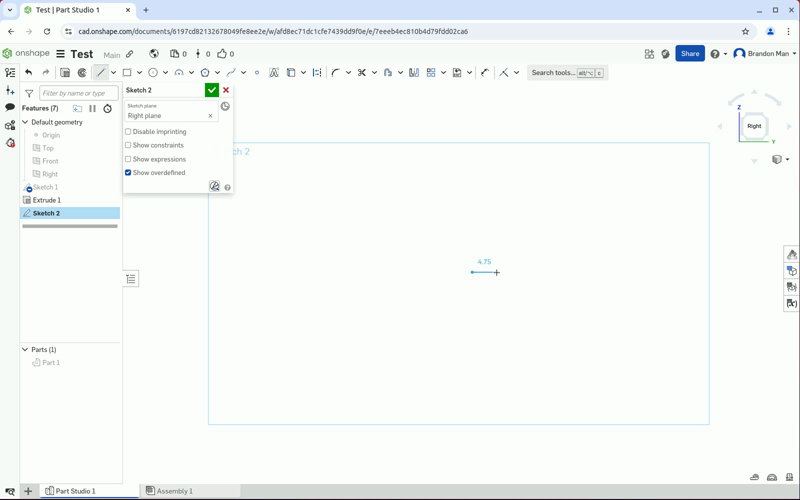
key_up(shift)
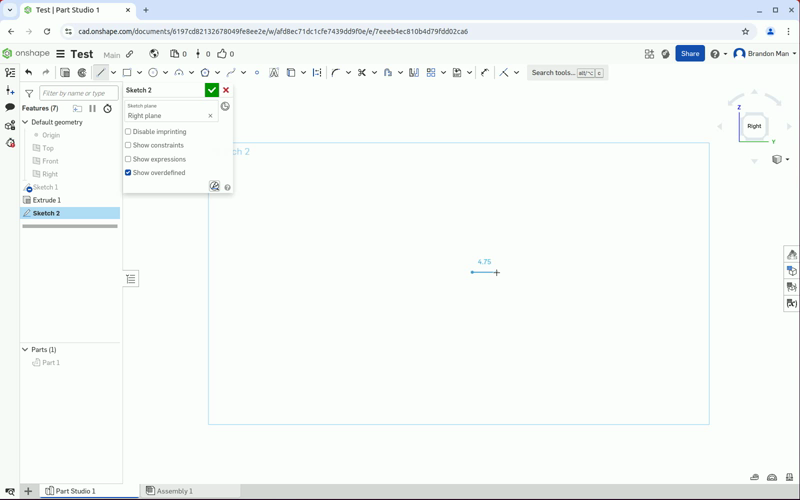
key_down(shift)
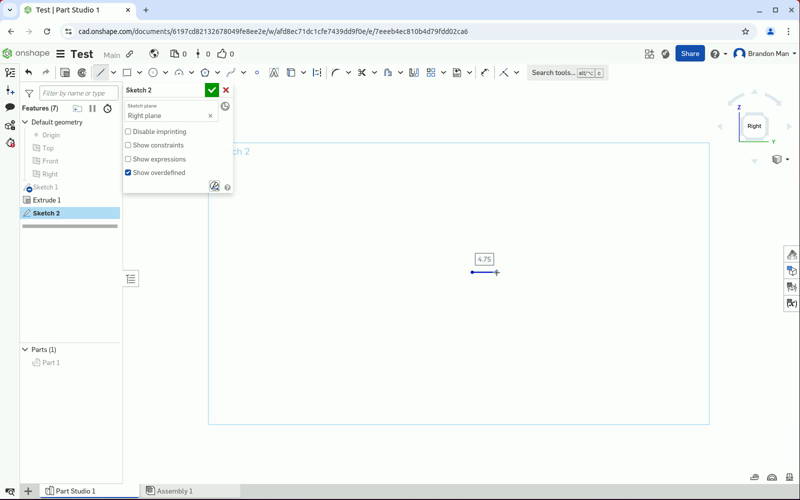
mouse_move(526, 272)
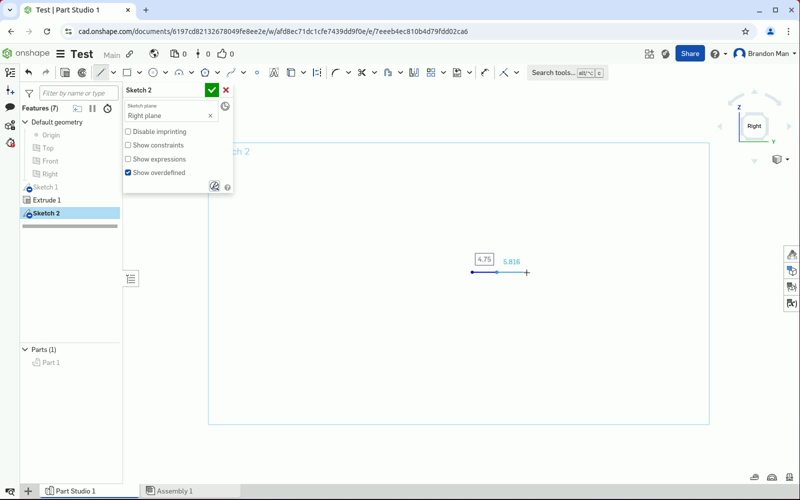
mouse_move(496, 270)
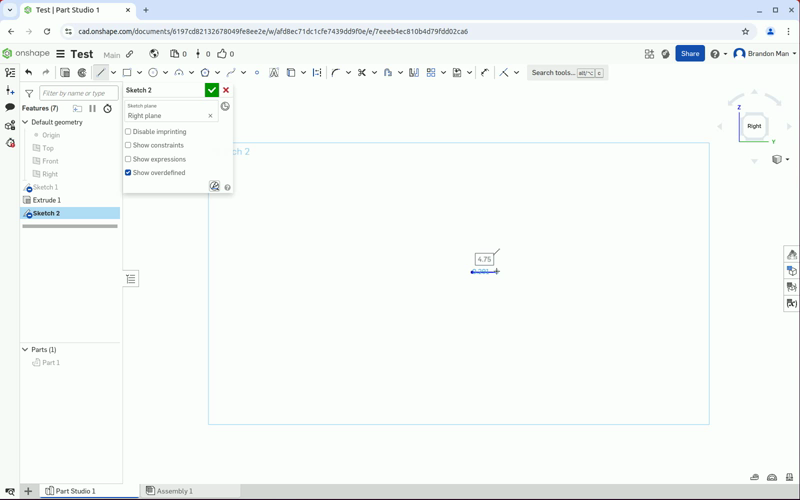
scroll(6)
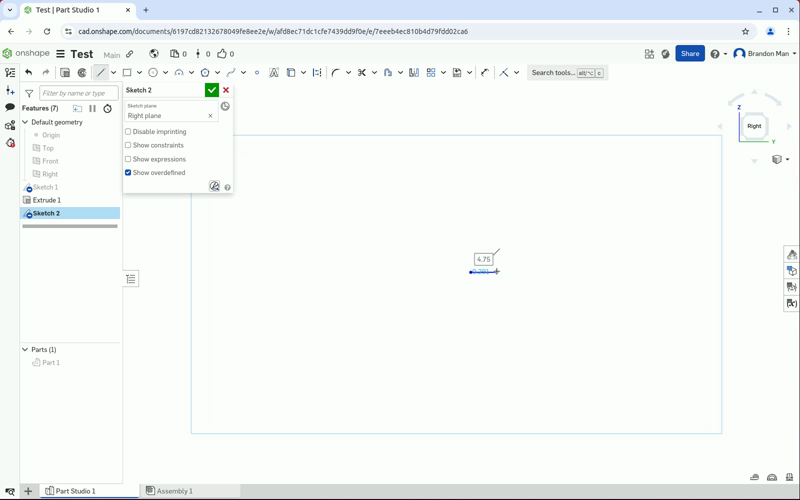
scroll(6)
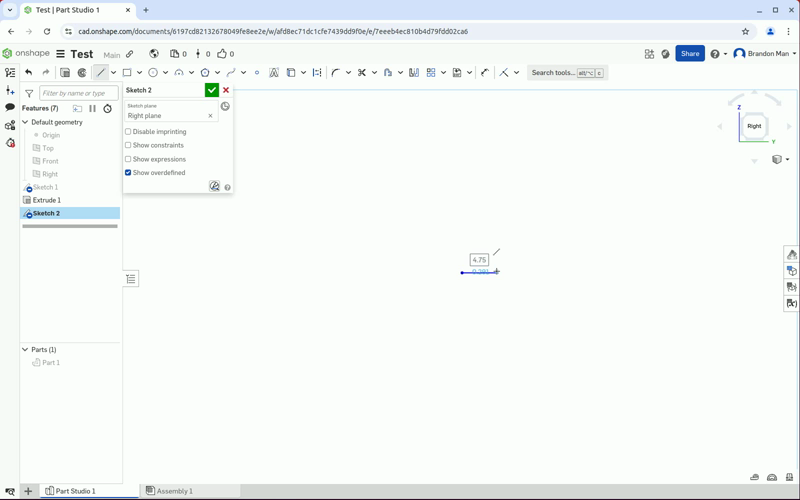
scroll(6)
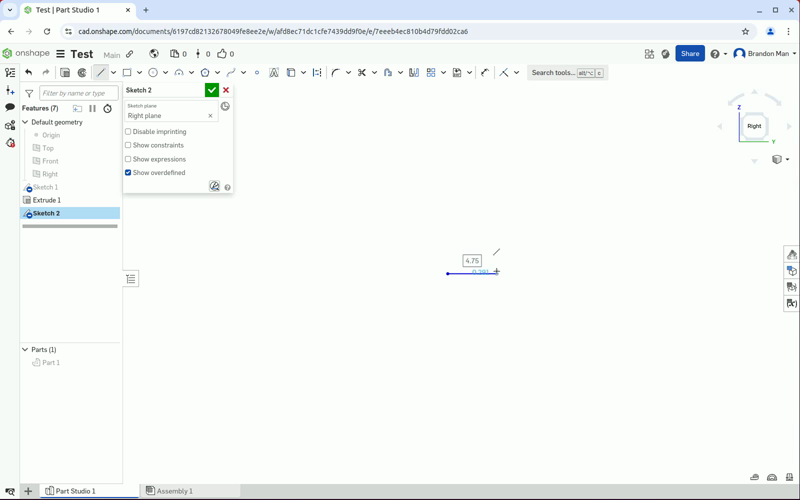
scroll(6)
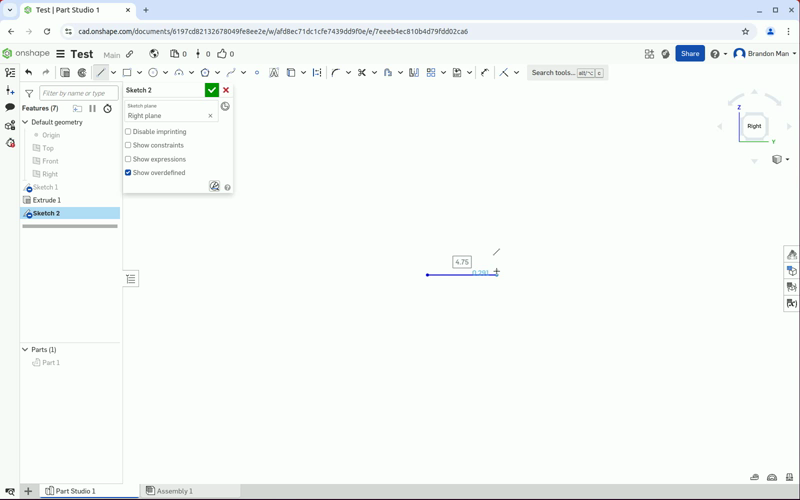
scroll(6)
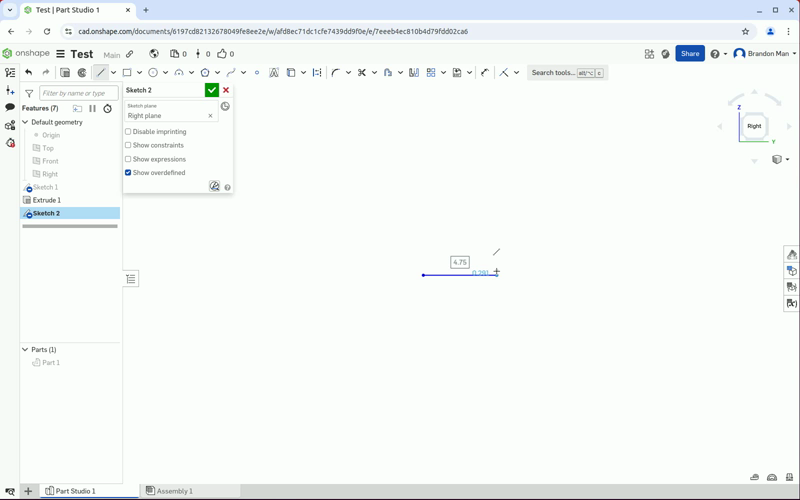
scroll(6)
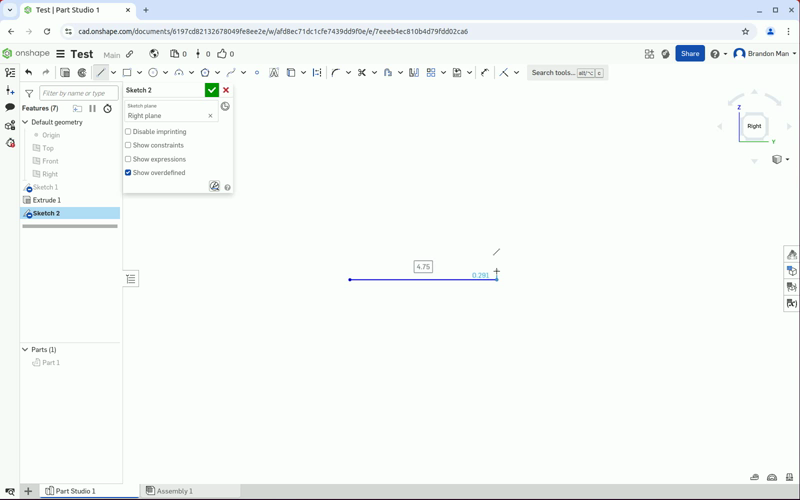
scroll(6)
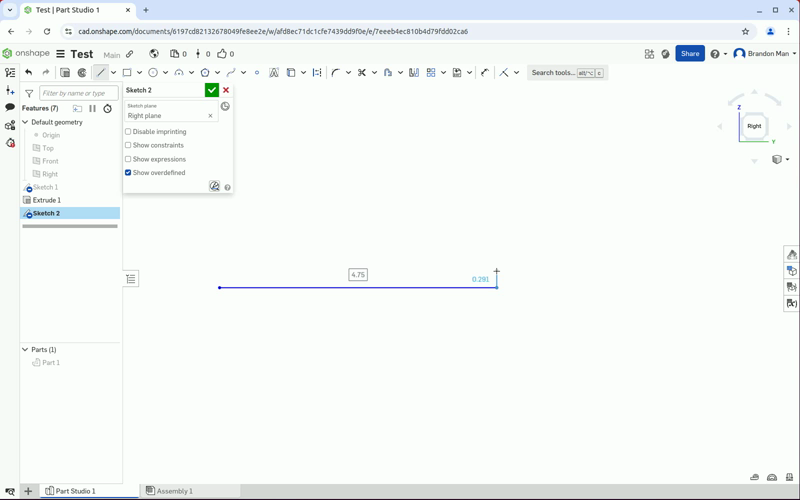
click(496, 270)
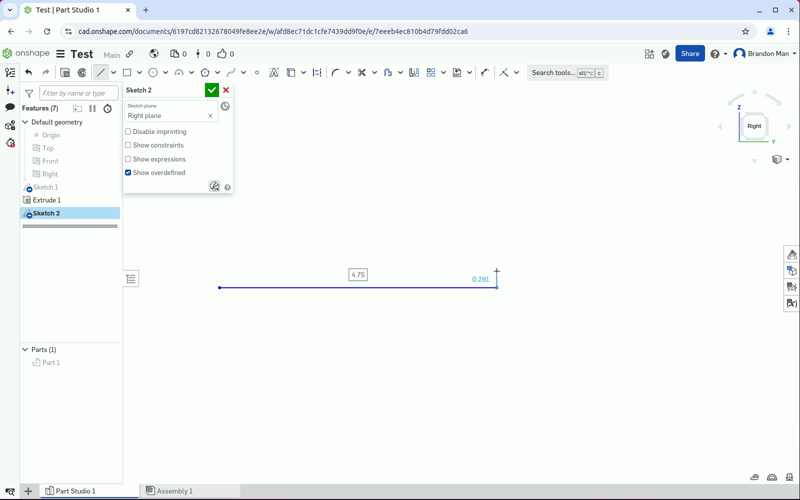
scroll(-6)
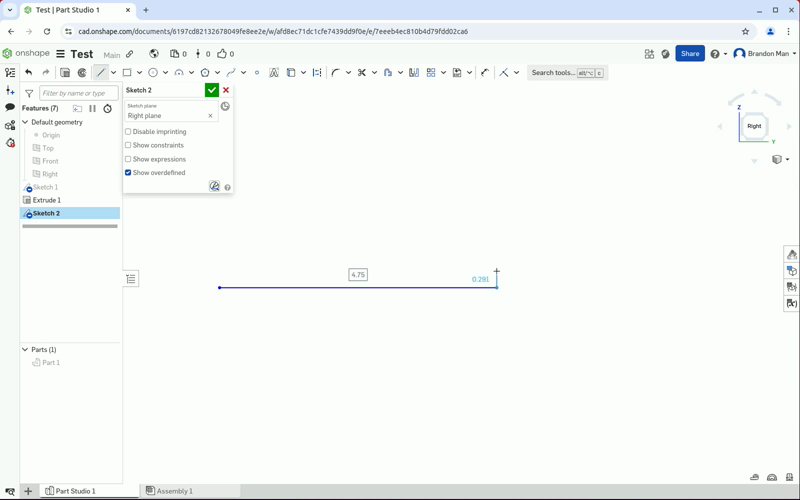
scroll(-6)
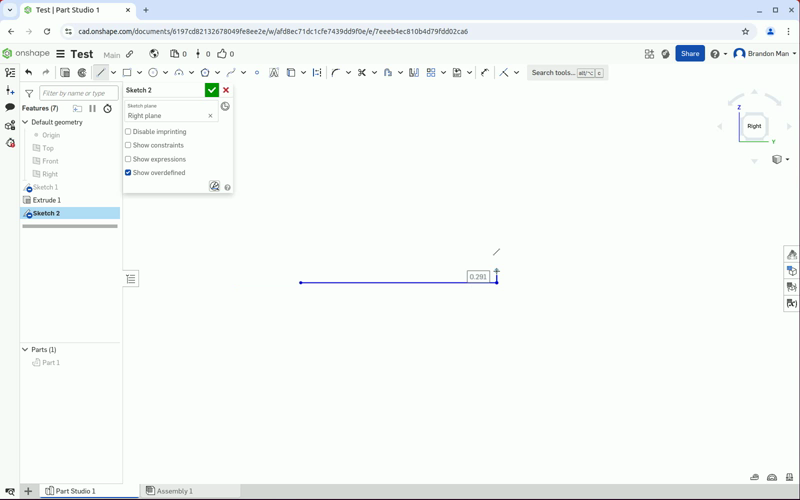
scroll(-6)
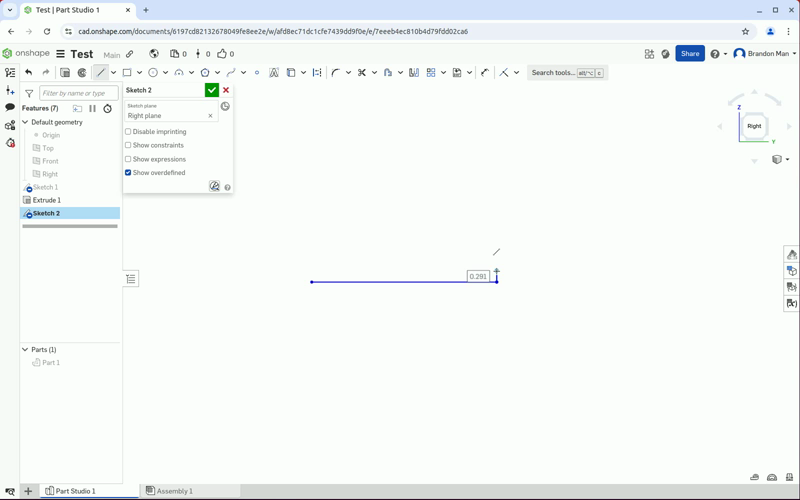
scroll(-6)
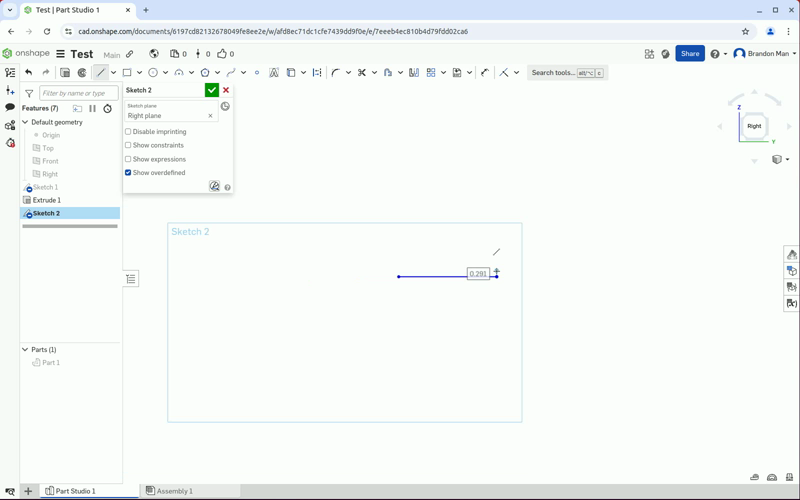
scroll(-6)
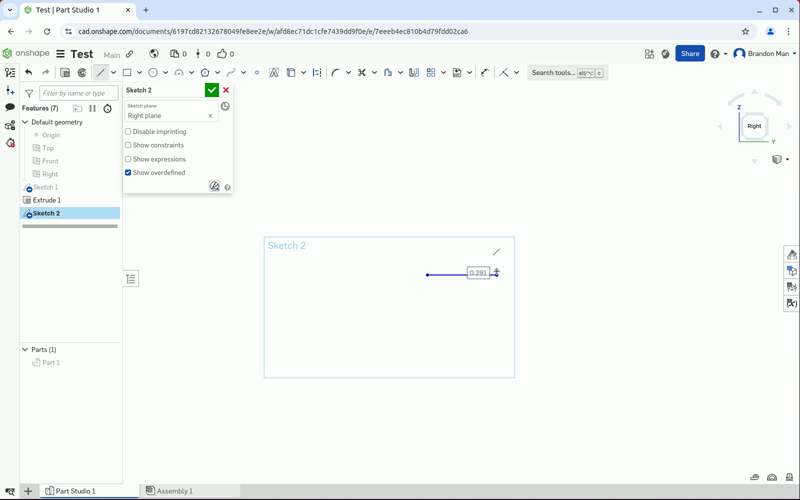
scroll(-6)
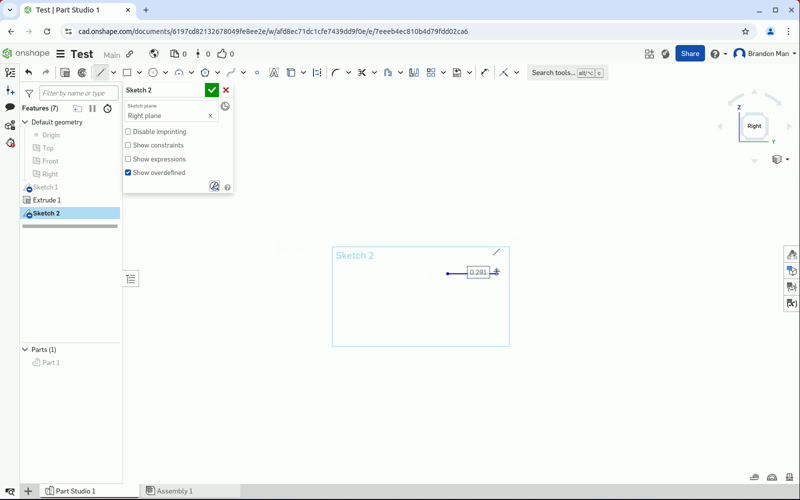
scroll(-6)
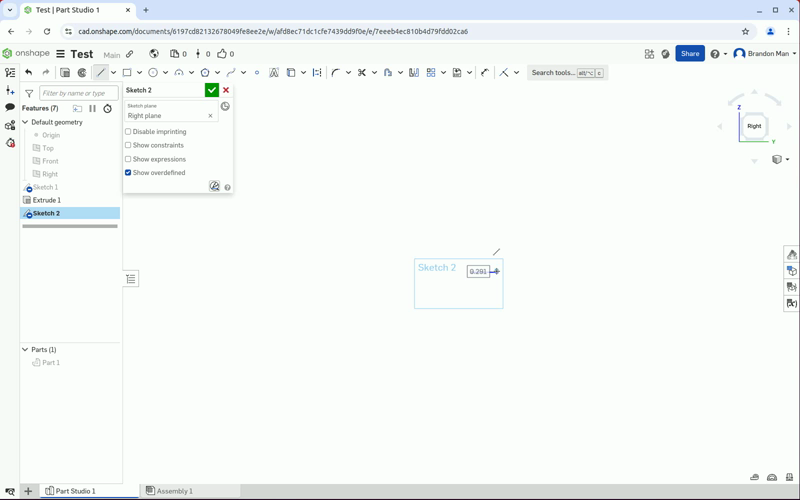
key_up(shift)
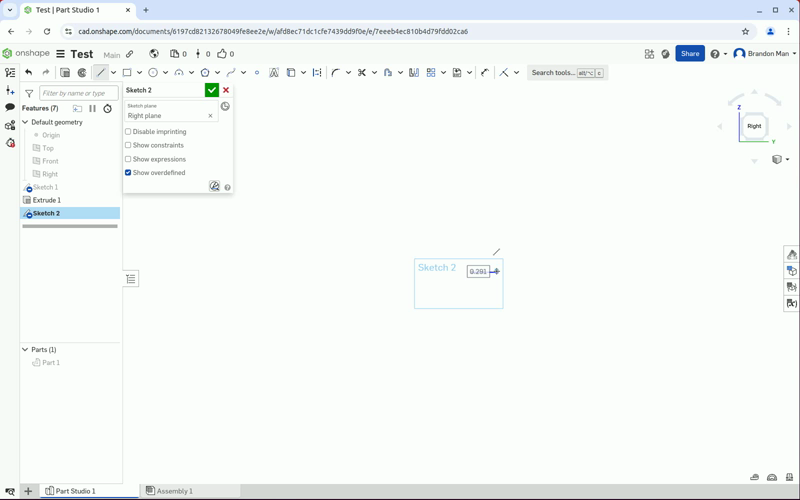
key_down(shift)
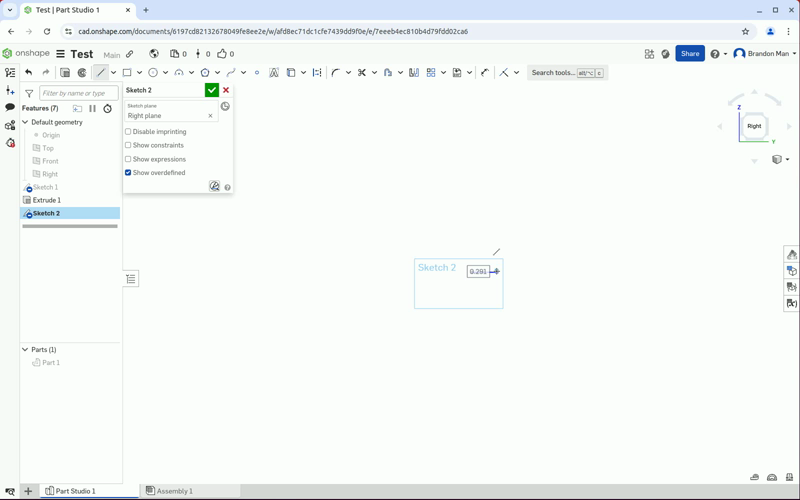
mouse_move(526, 270)
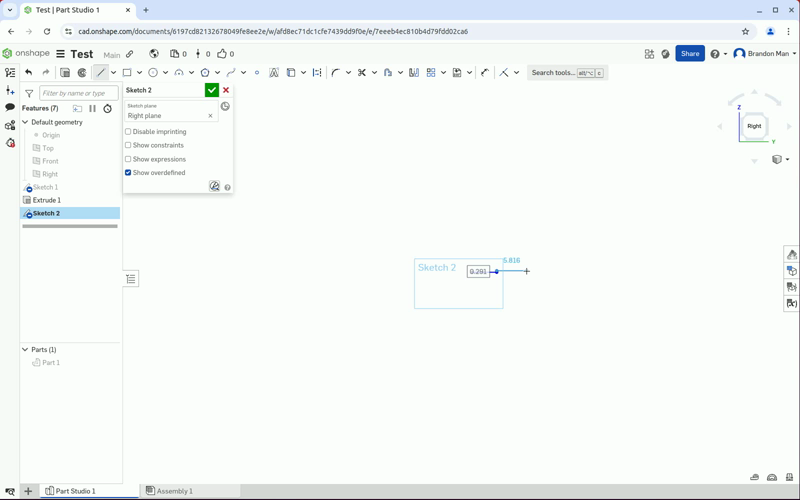
mouse_move(495, 270)
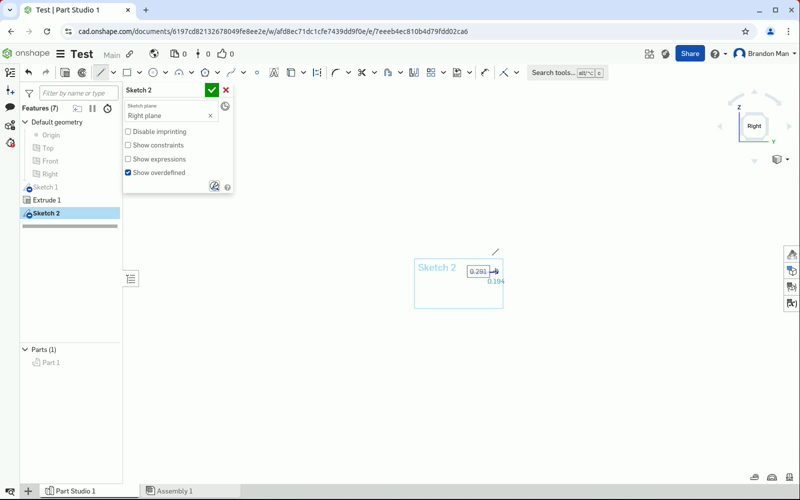
scroll(6)
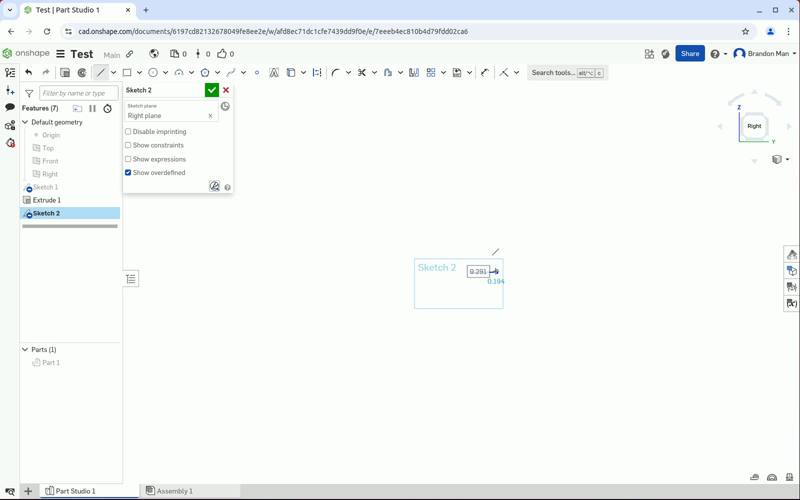
scroll(6)
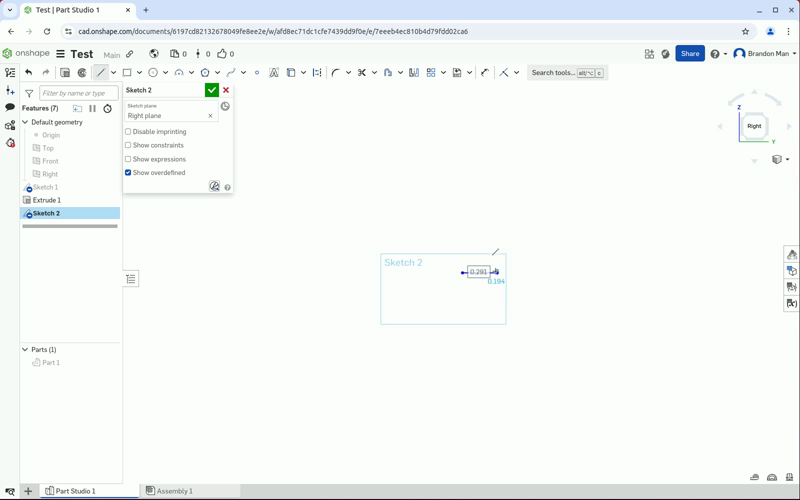
scroll(6)
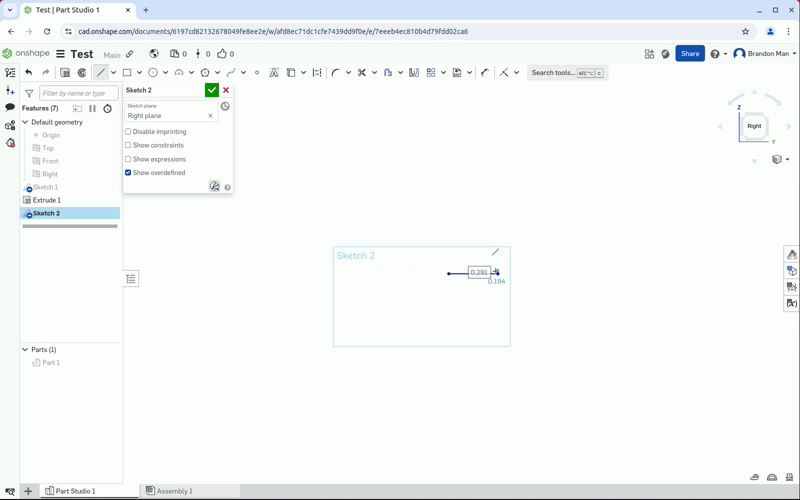
scroll(6)
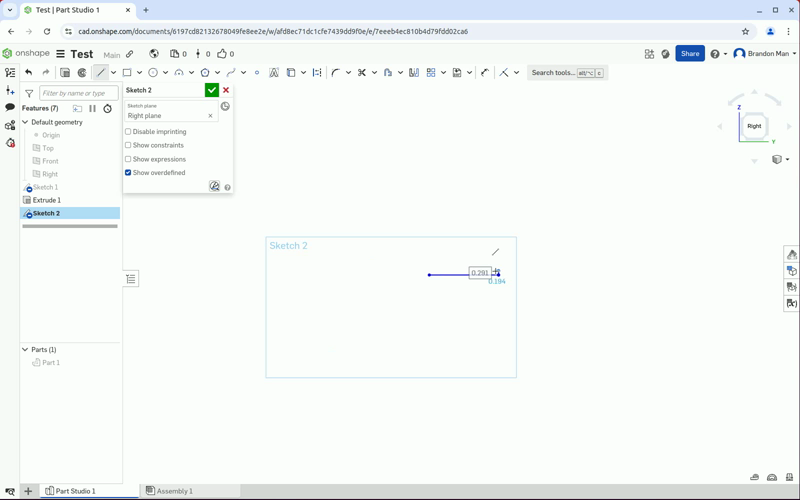
scroll(6)
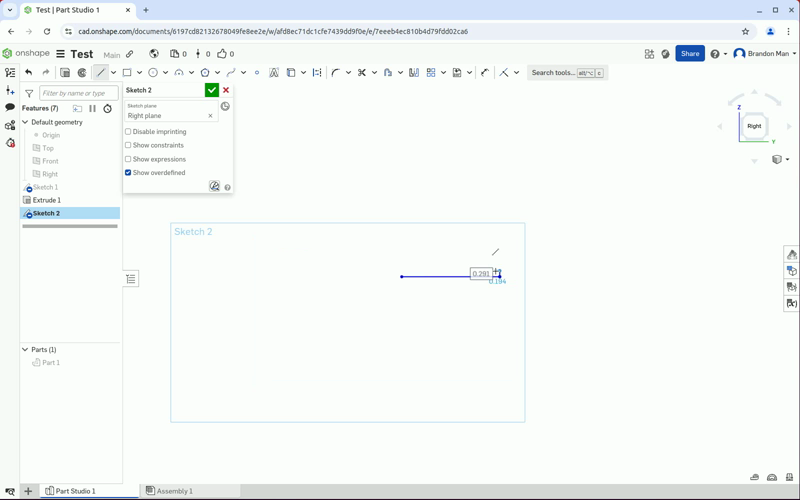
scroll(6)
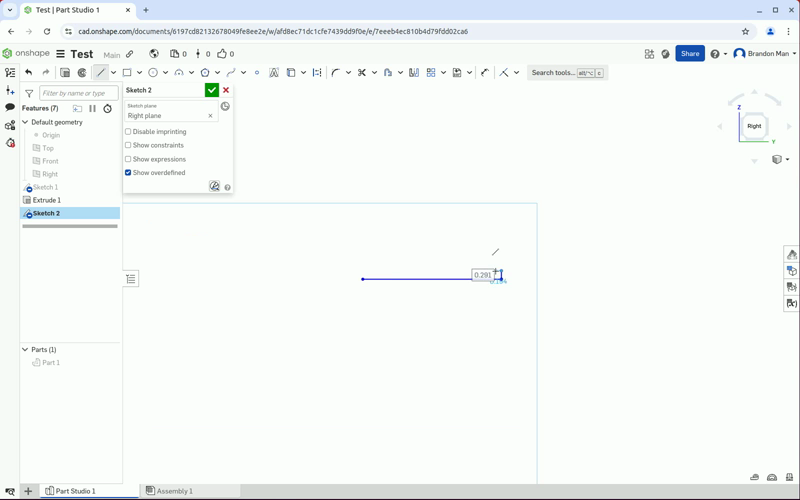
scroll(6)
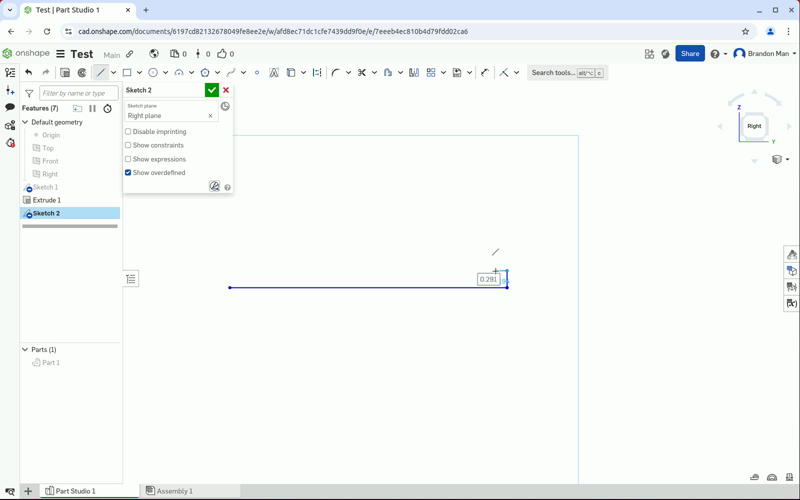
click(495, 270)
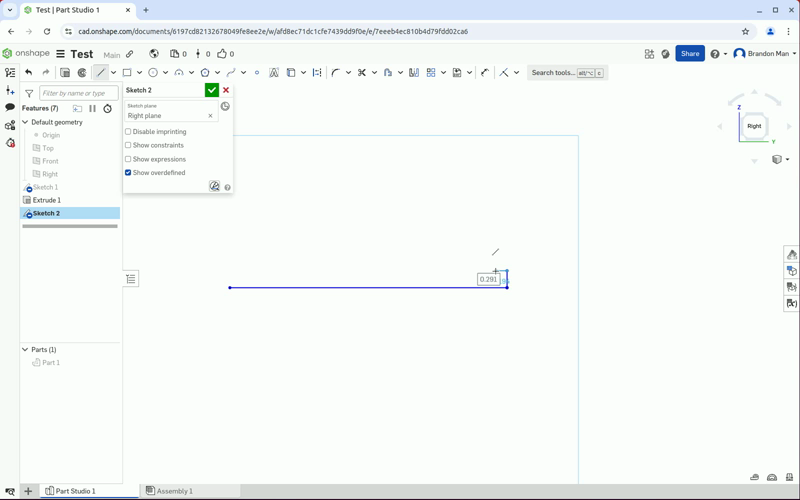
scroll(-6)
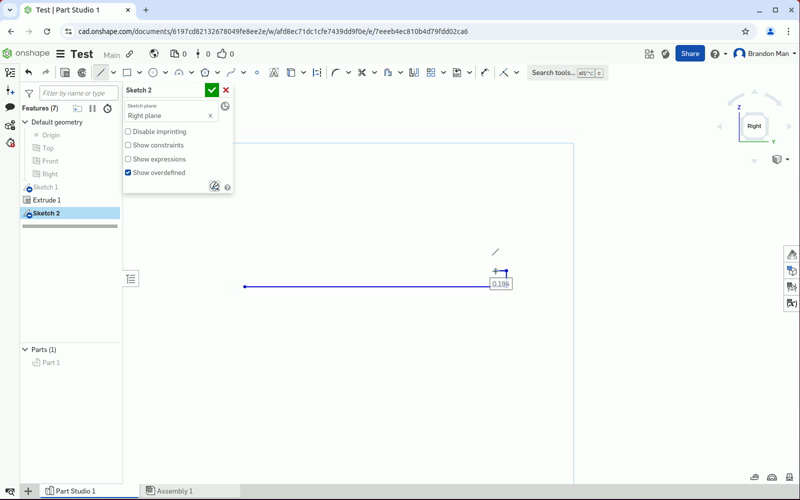
scroll(-6)
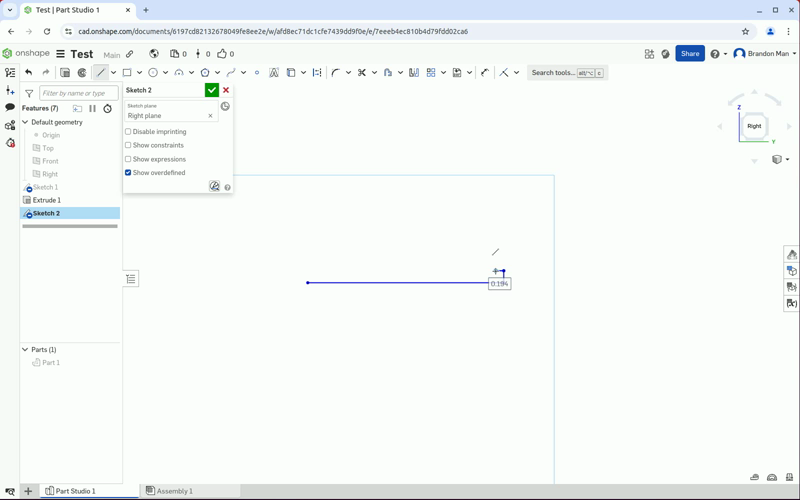
scroll(-6)
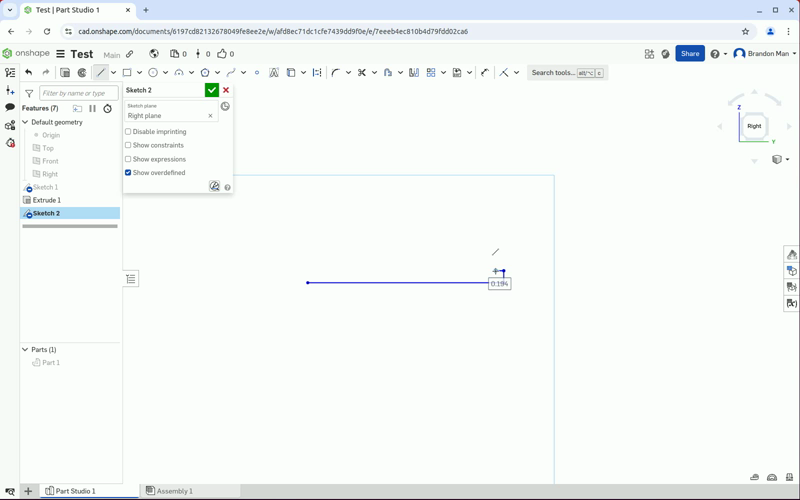
scroll(-6)
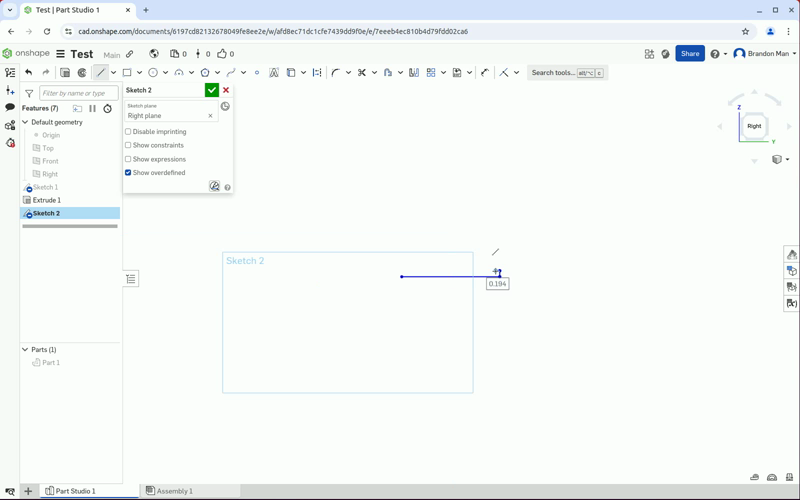
scroll(-6)
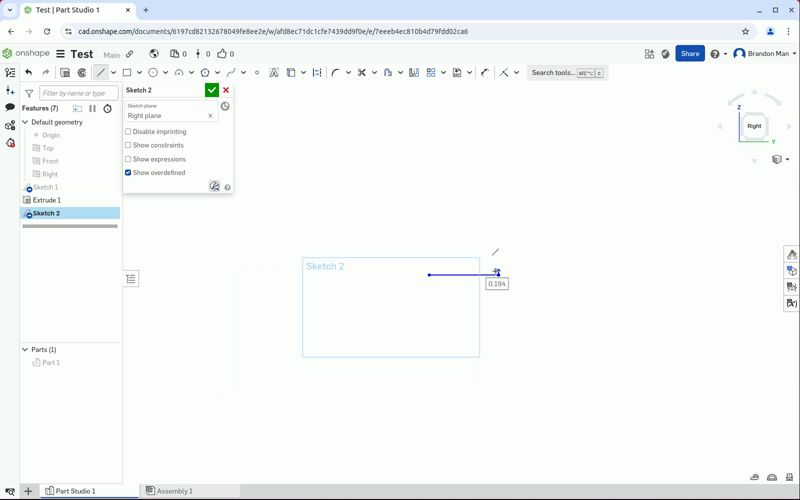
scroll(-6)
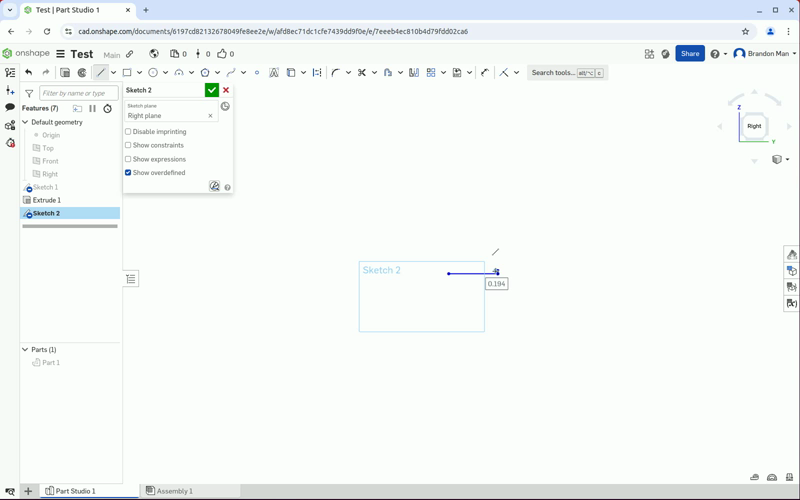
scroll(-6)
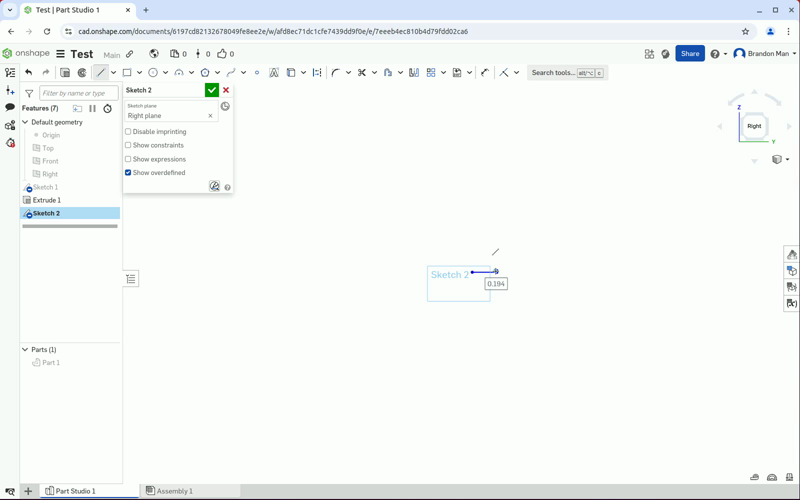
key_up(shift)
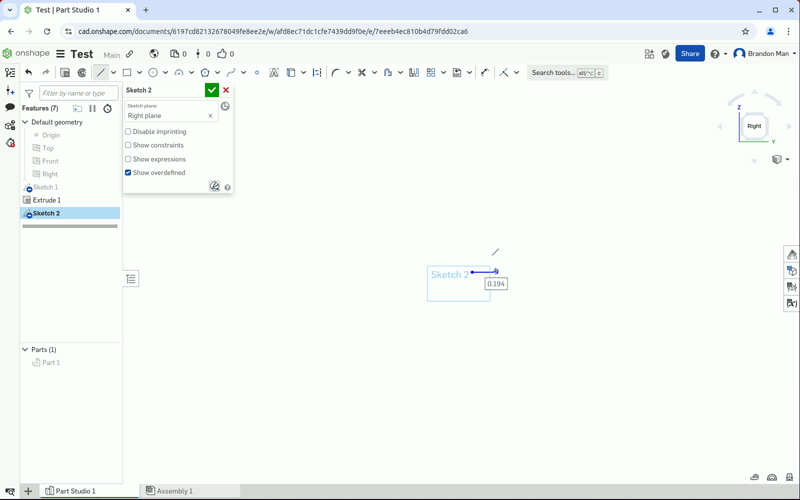
key_down(shift)
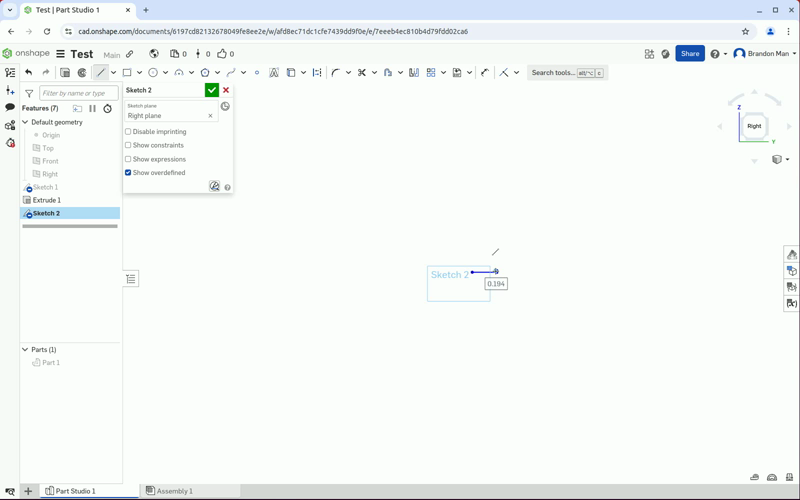
mouse_move(525, 270)
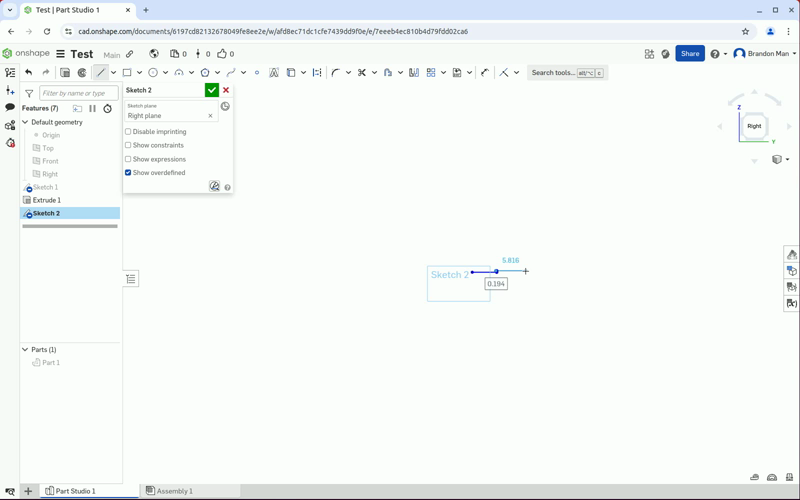
mouse_move(495, 266)
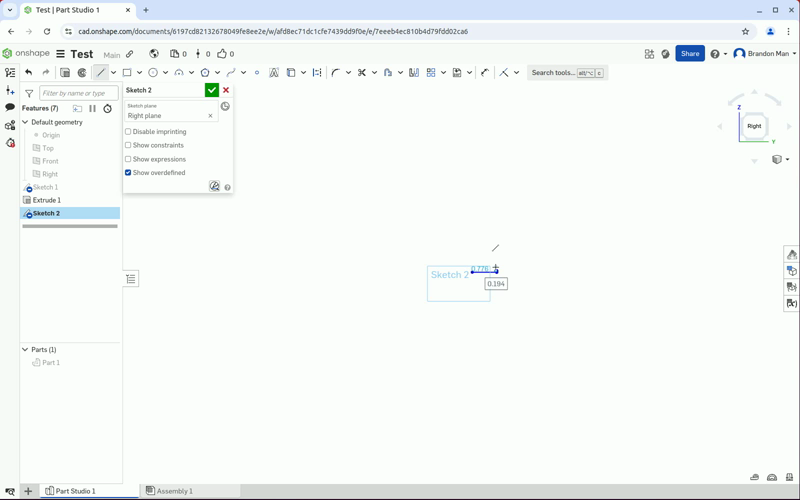
scroll(6)
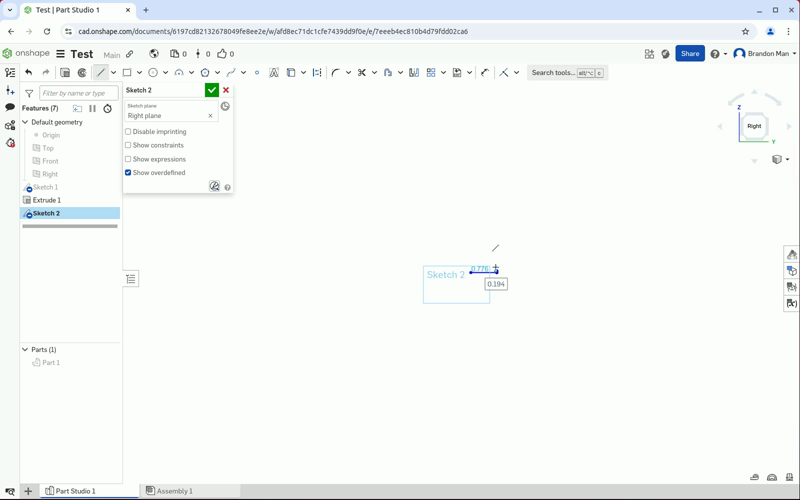
scroll(6)
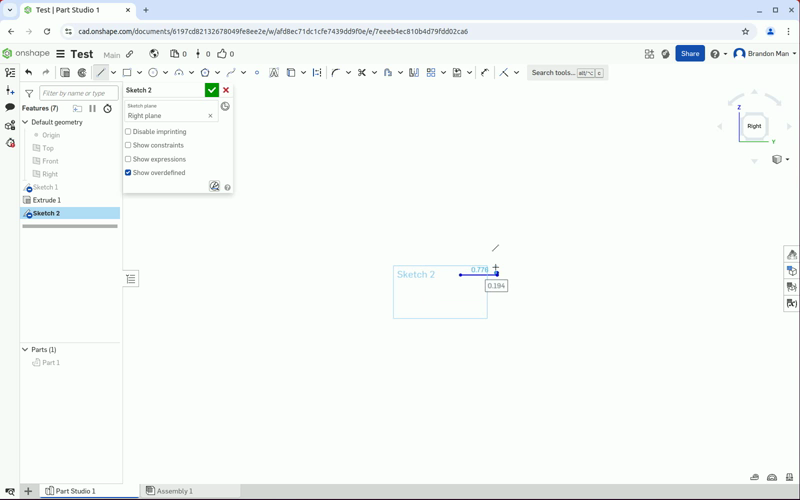
scroll(6)
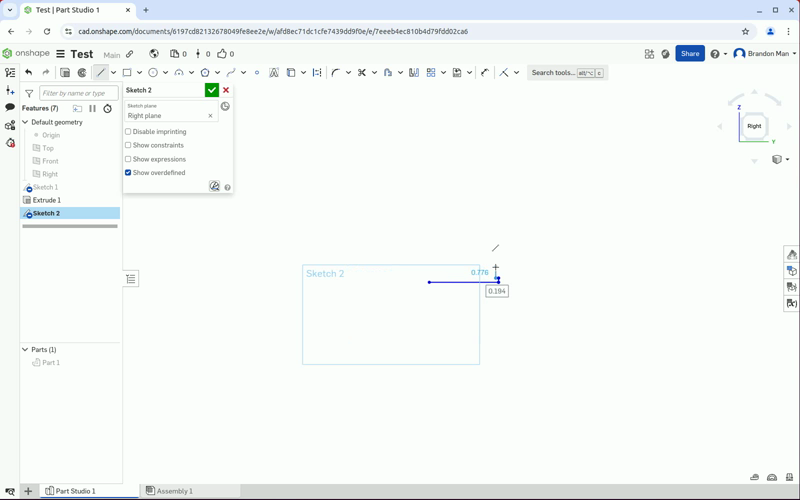
scroll(6)
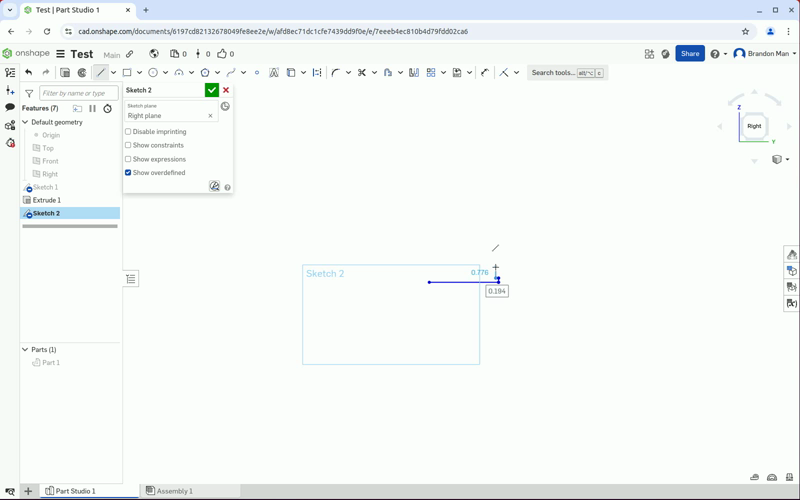
scroll(6)
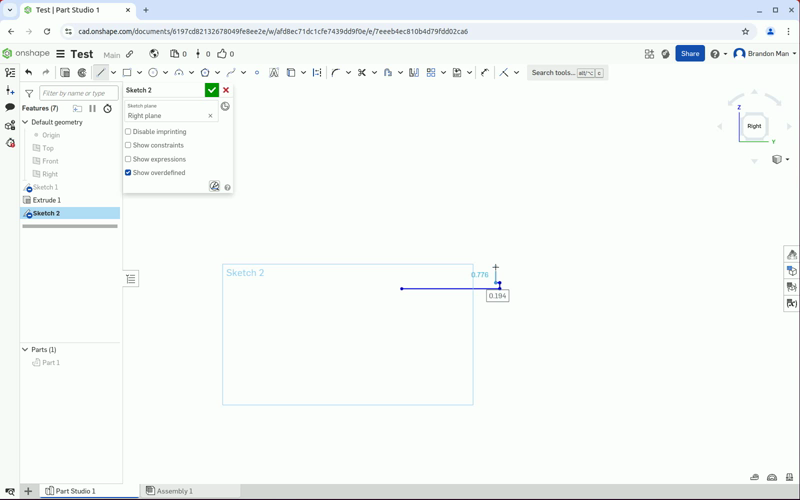
scroll(6)
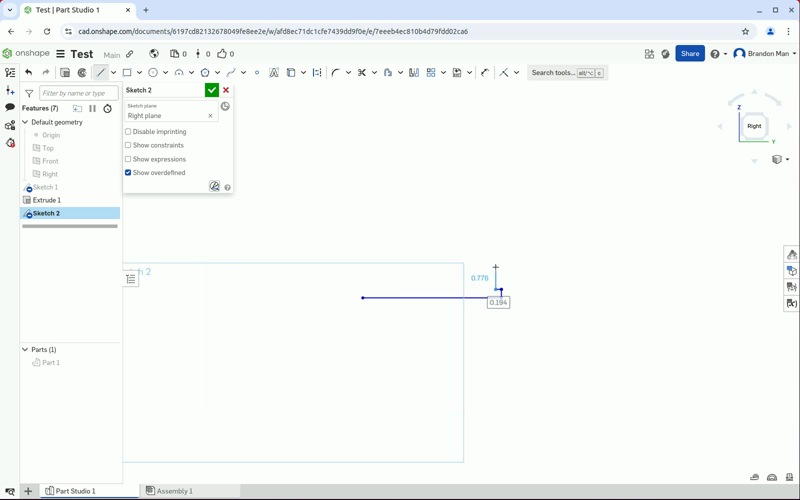
scroll(6)
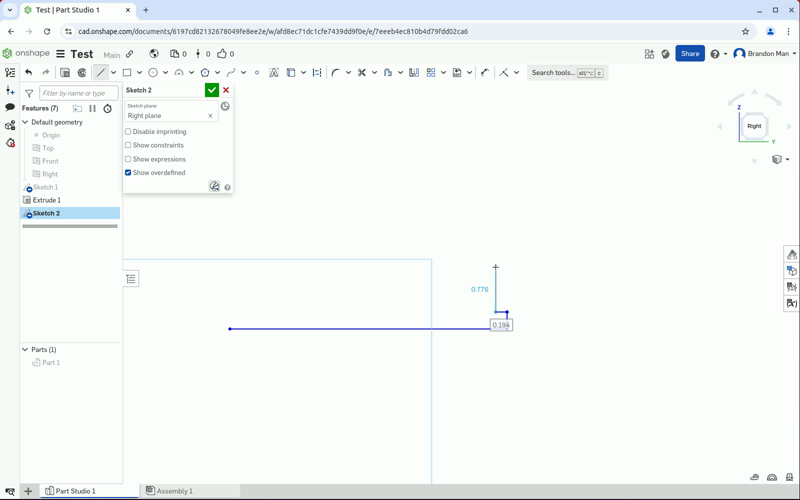
click(495, 266)
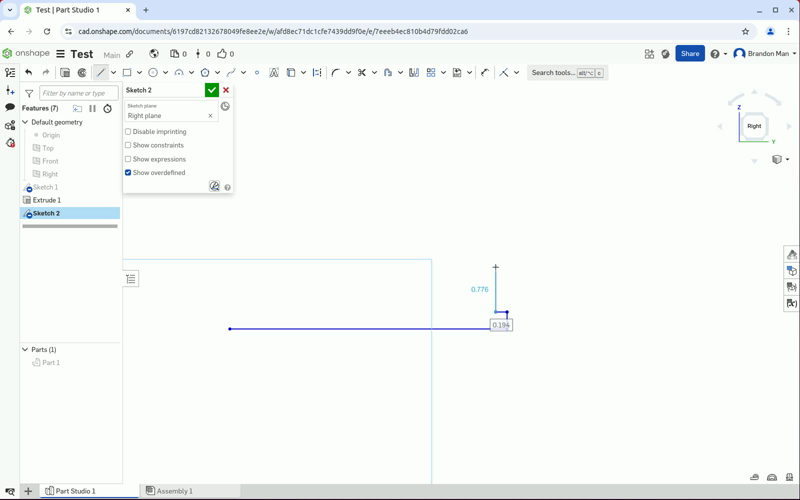
scroll(-6)
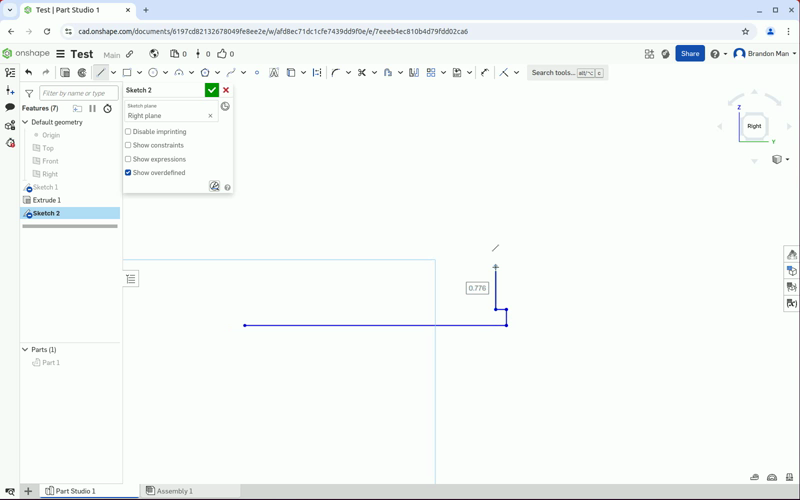
scroll(-6)
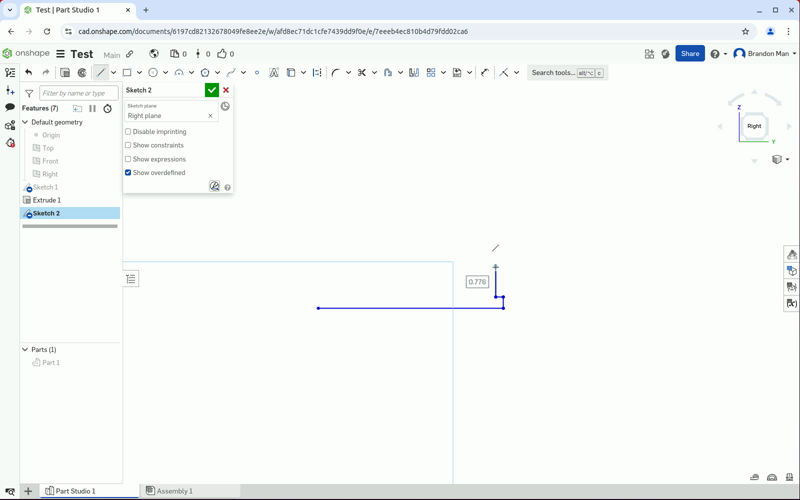
scroll(-6)
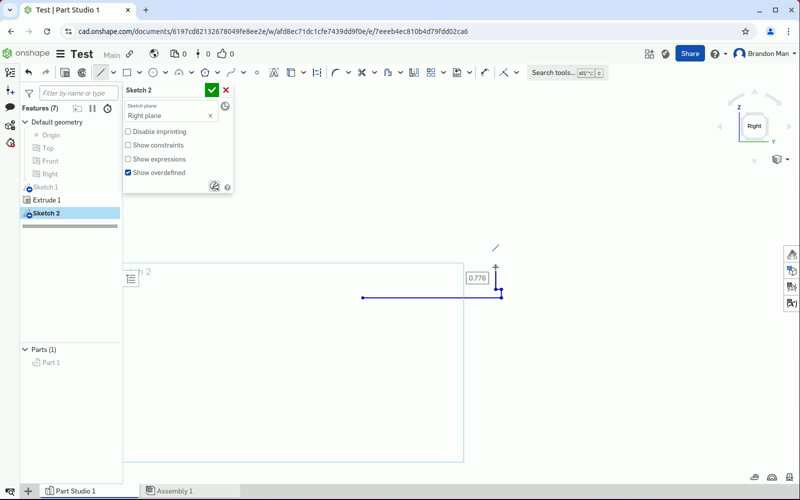
scroll(-6)
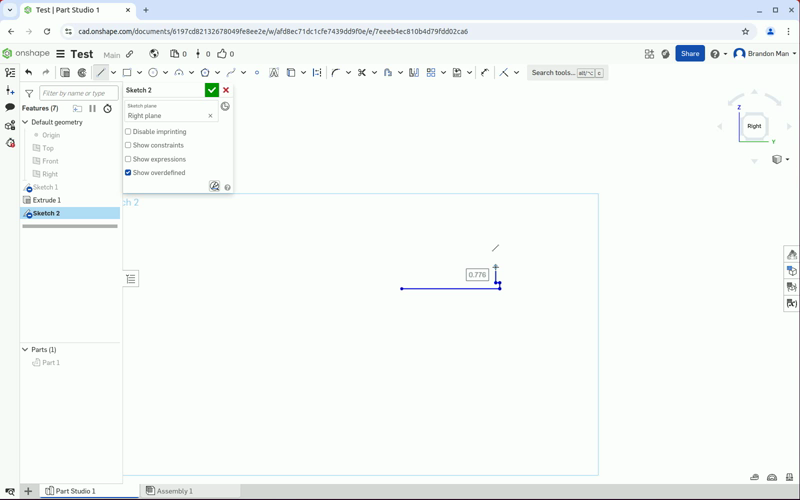
scroll(-6)
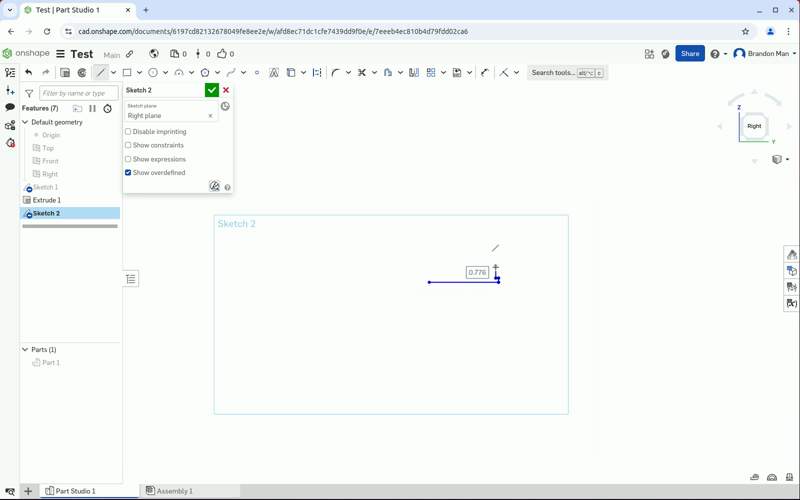
scroll(-6)
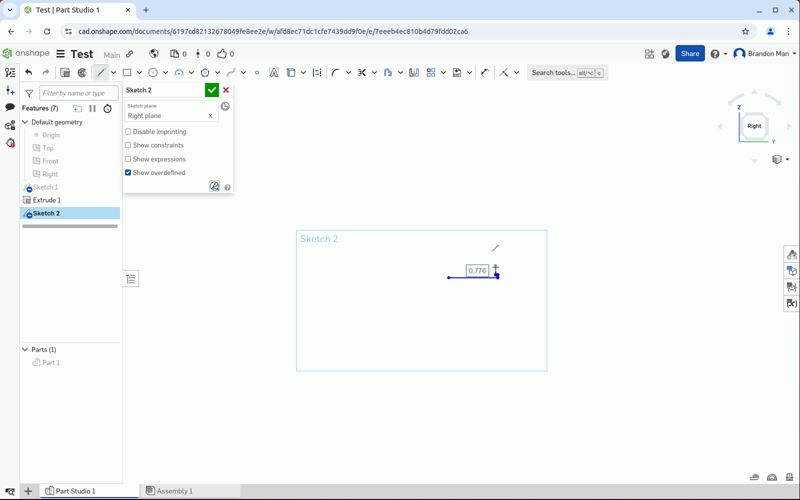
scroll(-6)
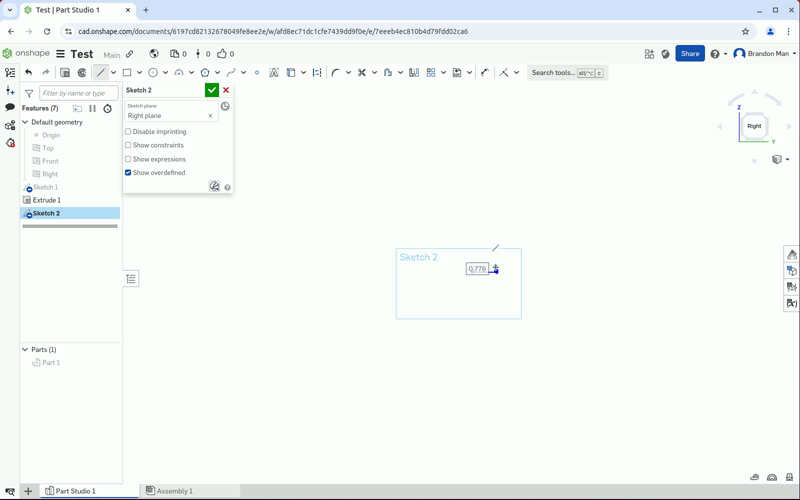
key_up(shift)
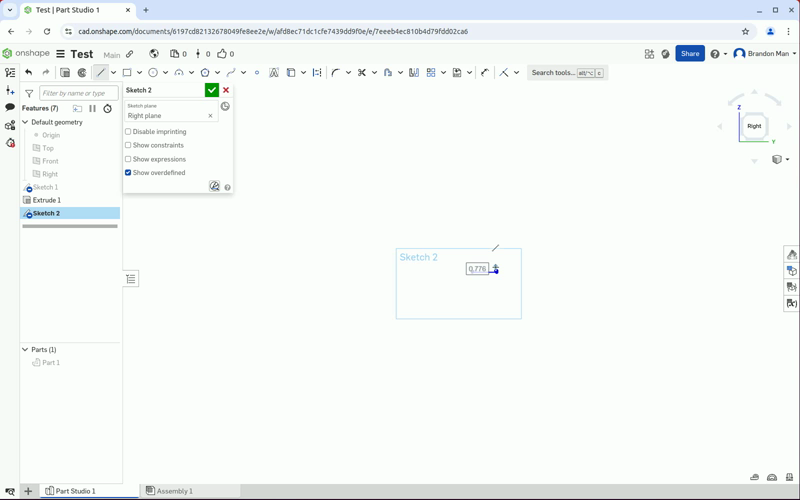
key_down(shift)
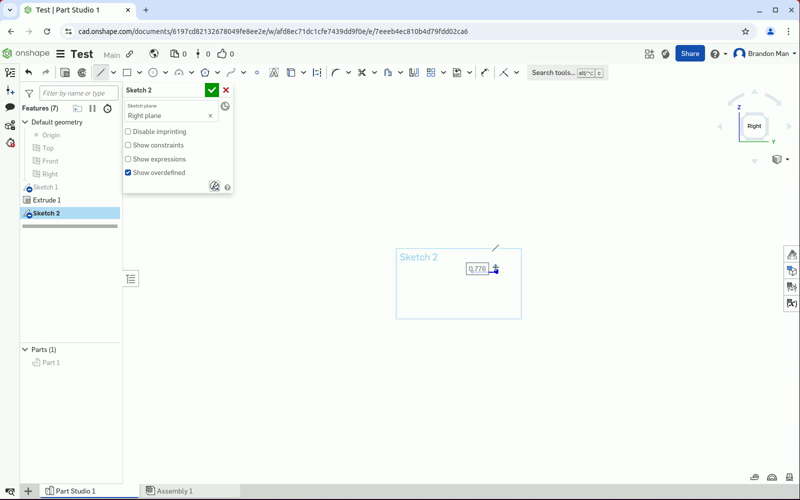
mouse_move(525, 266)
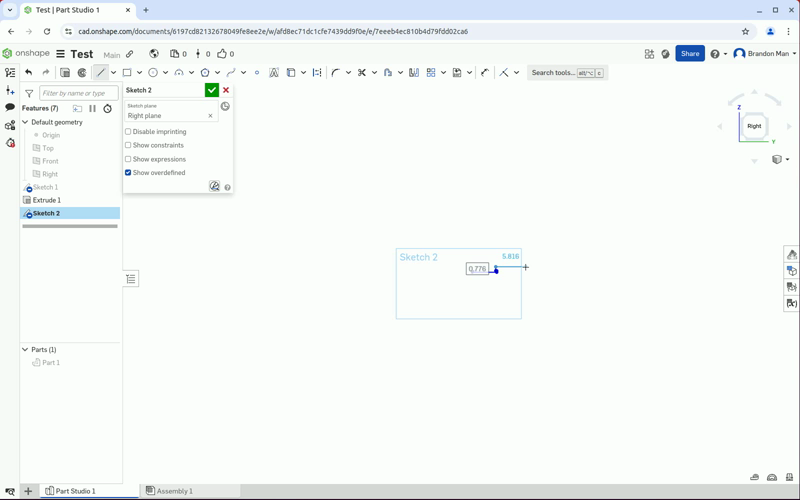
mouse_move(495, 265)
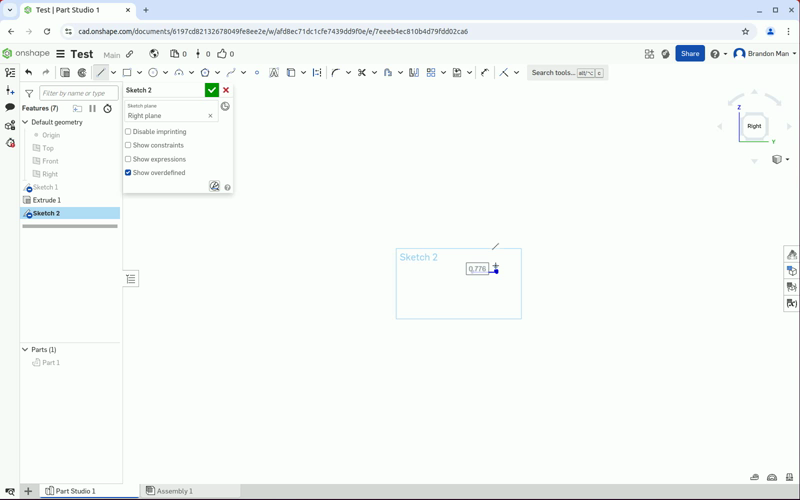
scroll(6)
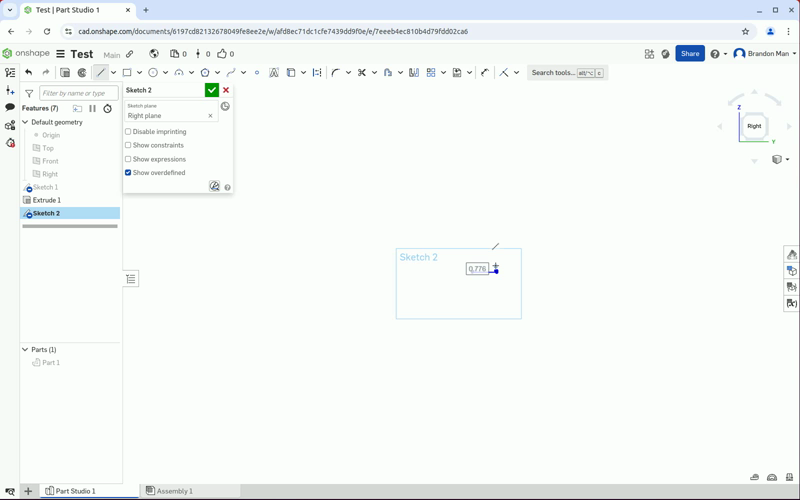
scroll(6)
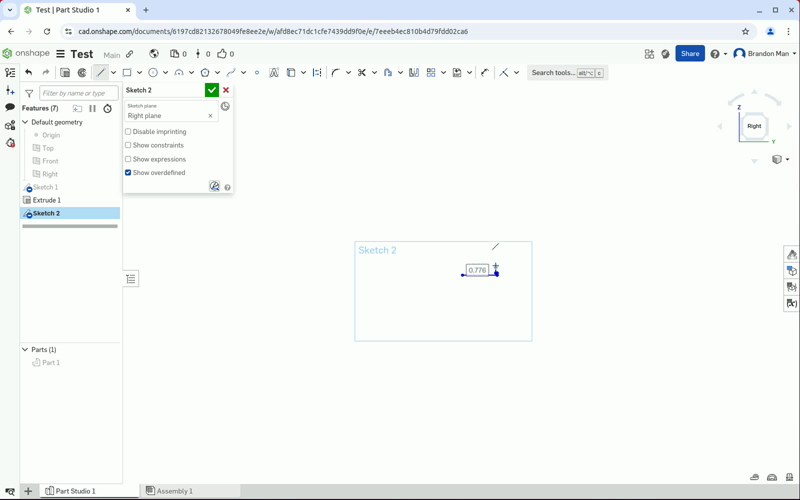
scroll(6)
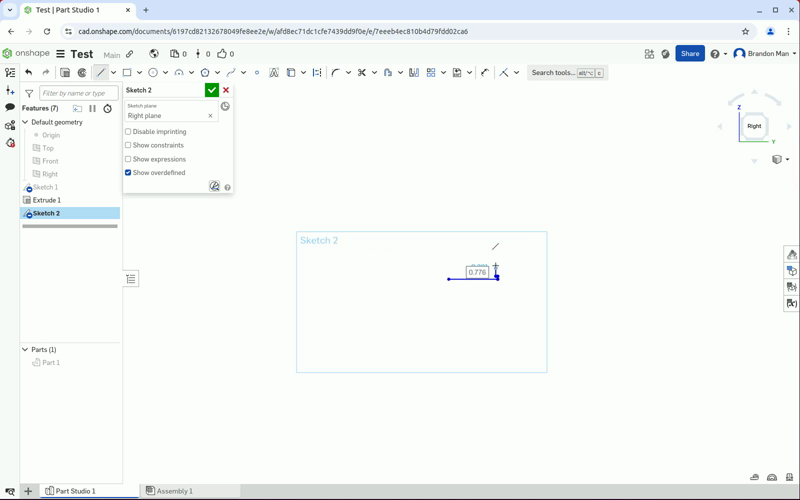
scroll(6)
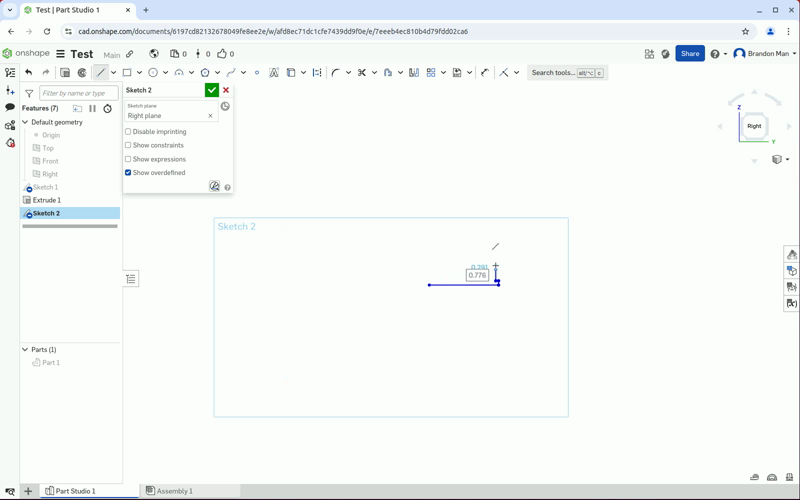
scroll(6)
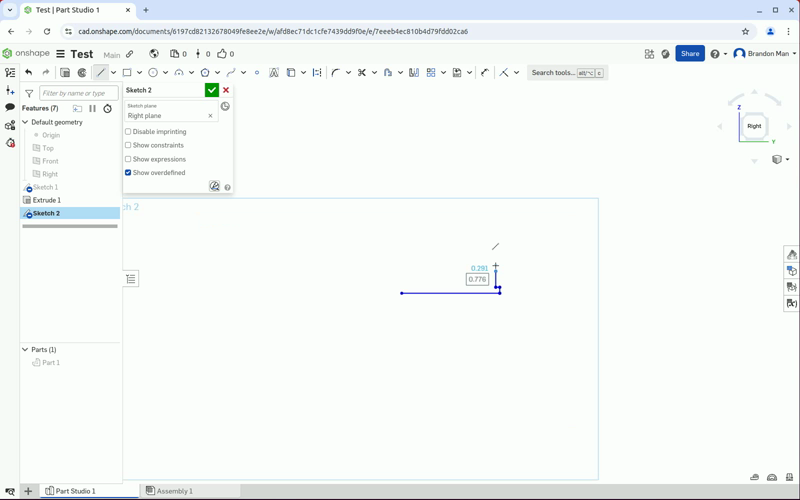
scroll(6)
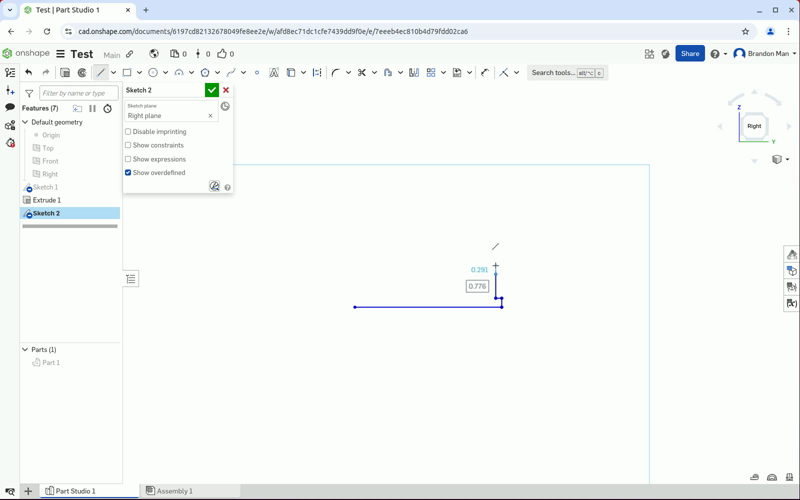
scroll(6)
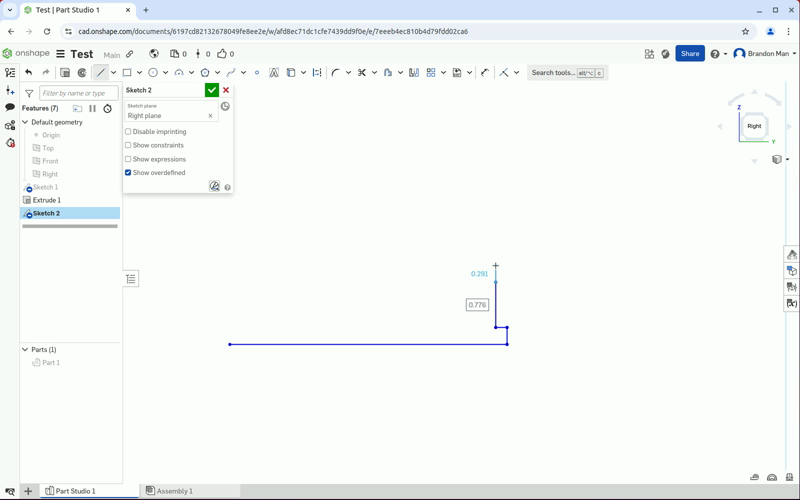
click(495, 265)
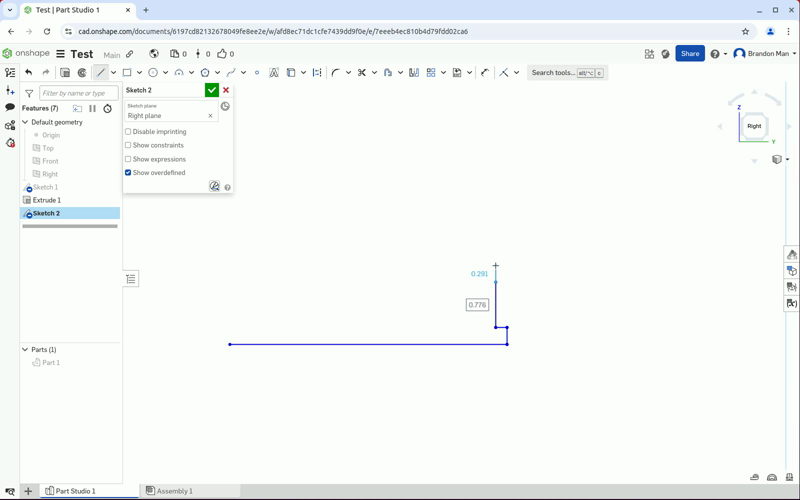
scroll(-6)
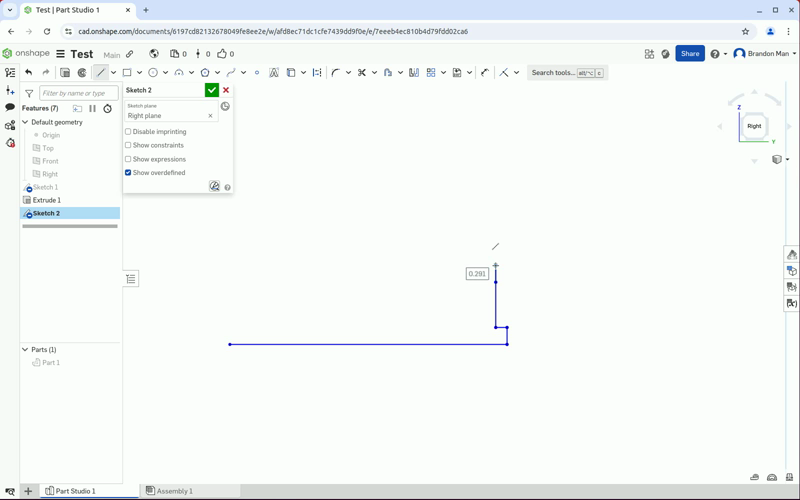
scroll(-6)
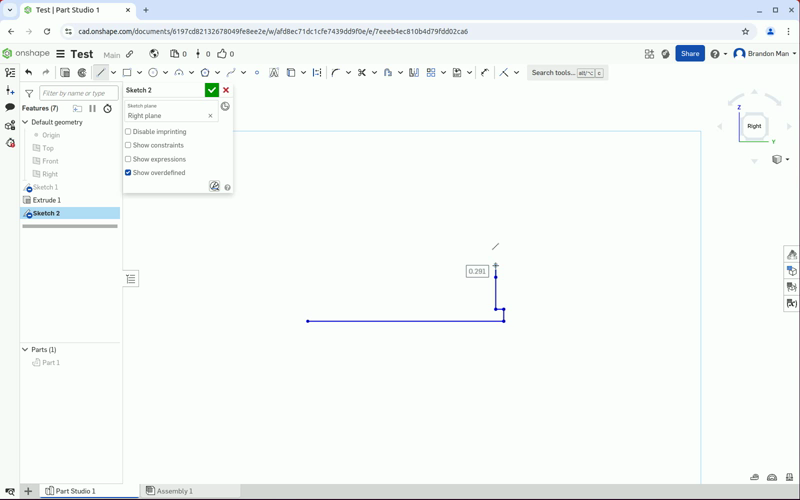
scroll(-6)
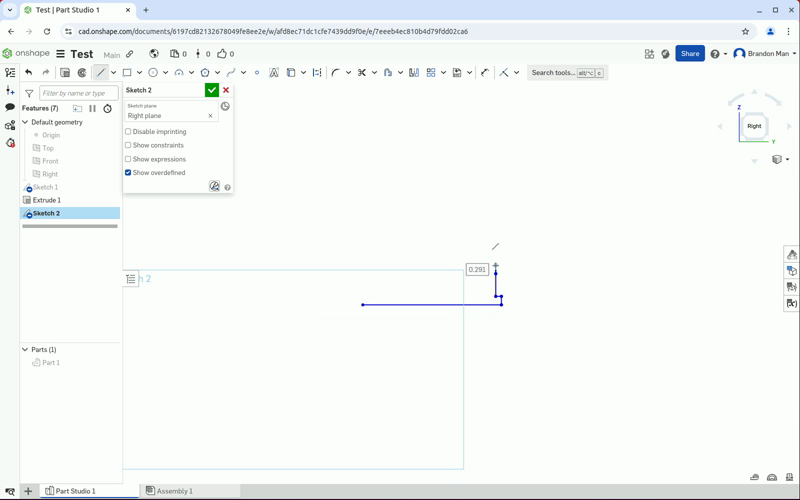
scroll(-6)
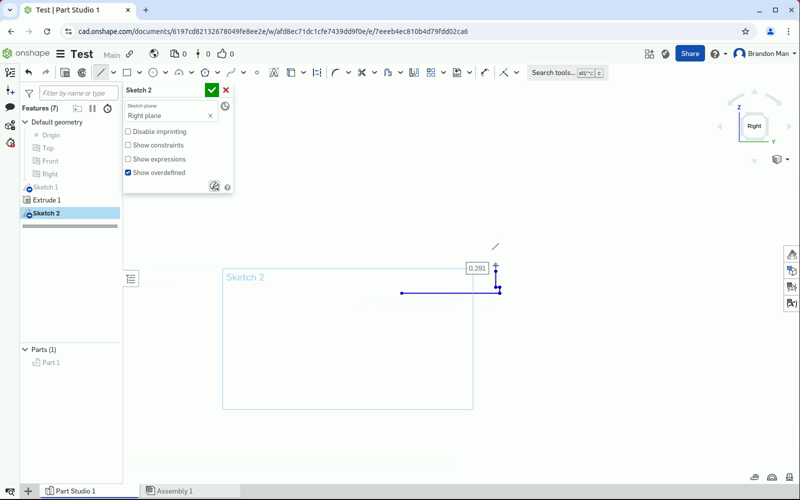
scroll(-6)
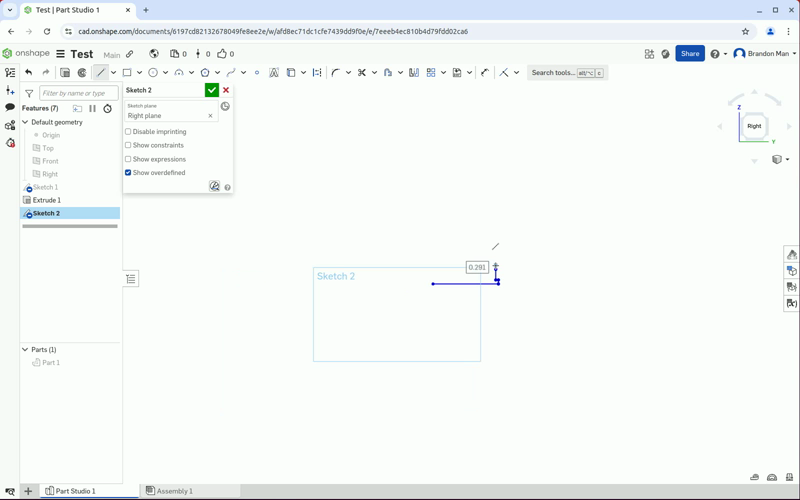
scroll(-6)
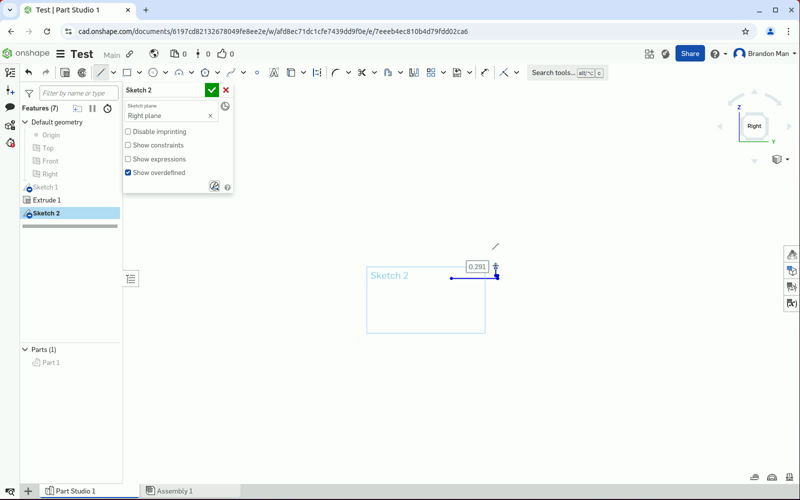
scroll(-6)
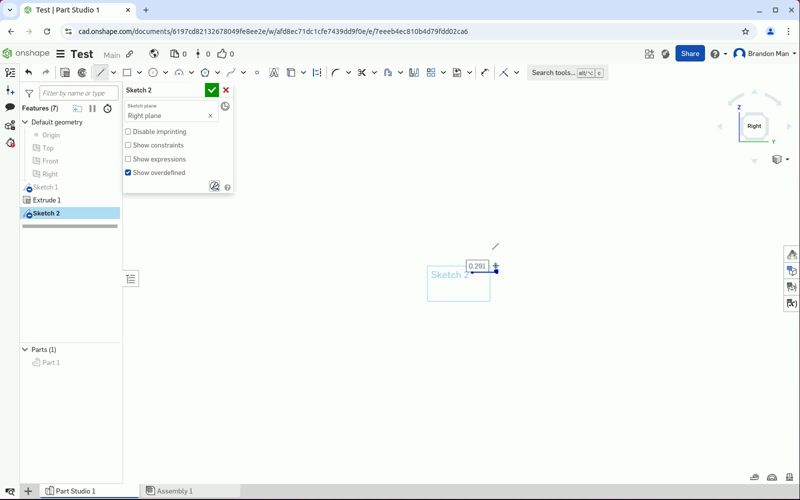
key_up(shift)
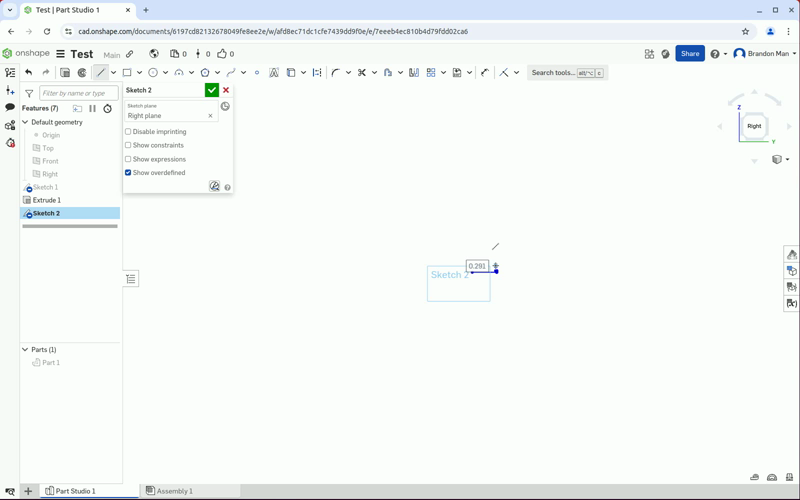
key_down(shift)
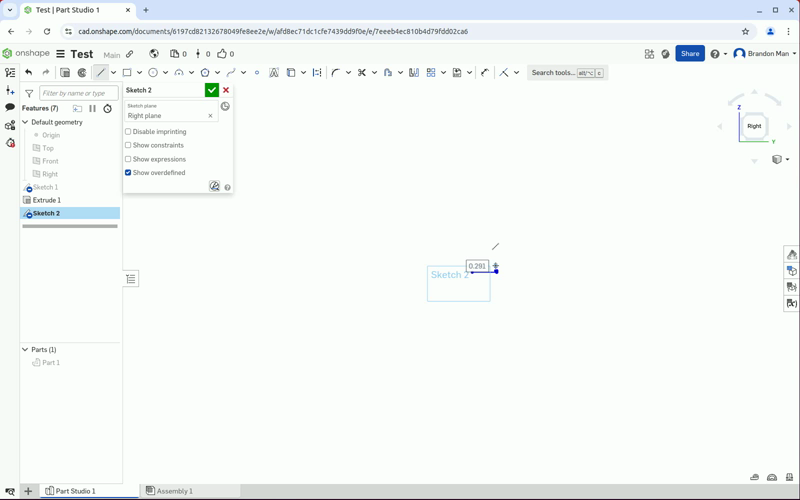
mouse_move(525, 265)
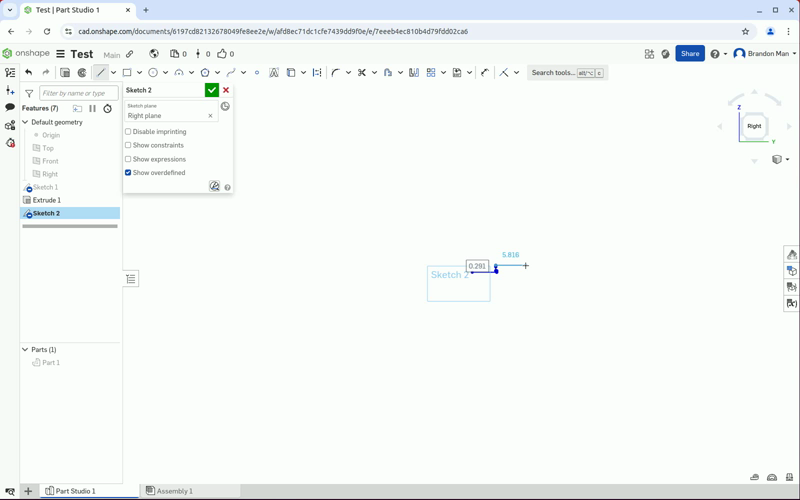
mouse_move(495, 248)
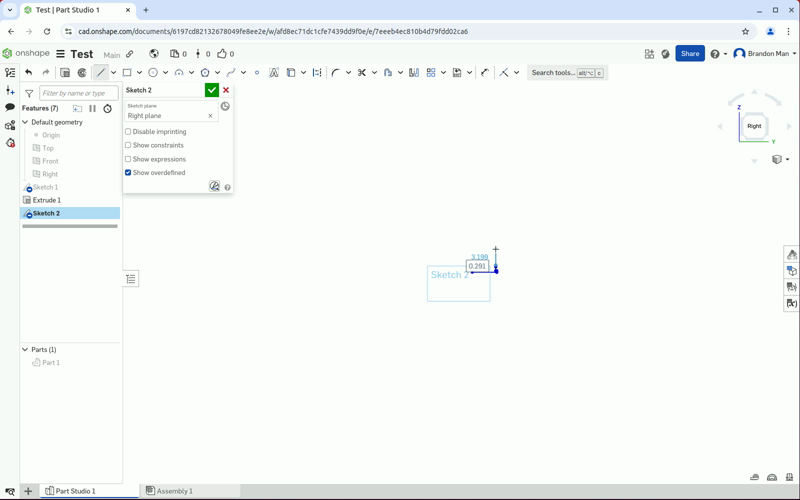
click(495, 248)
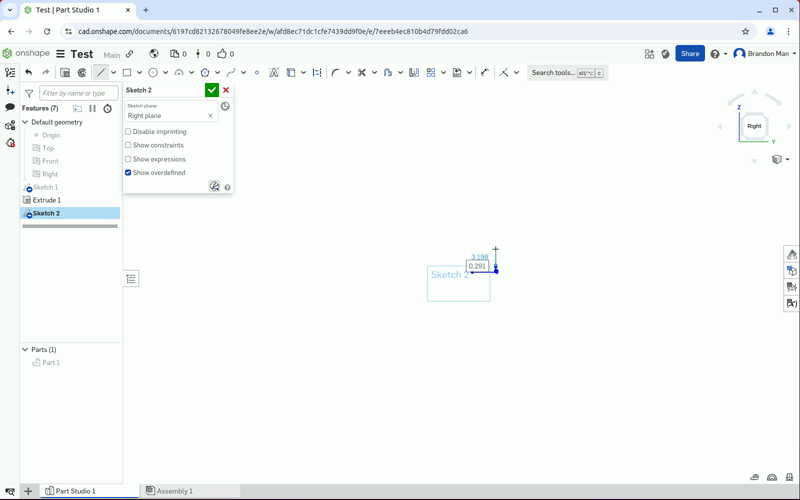
key_up(shift)
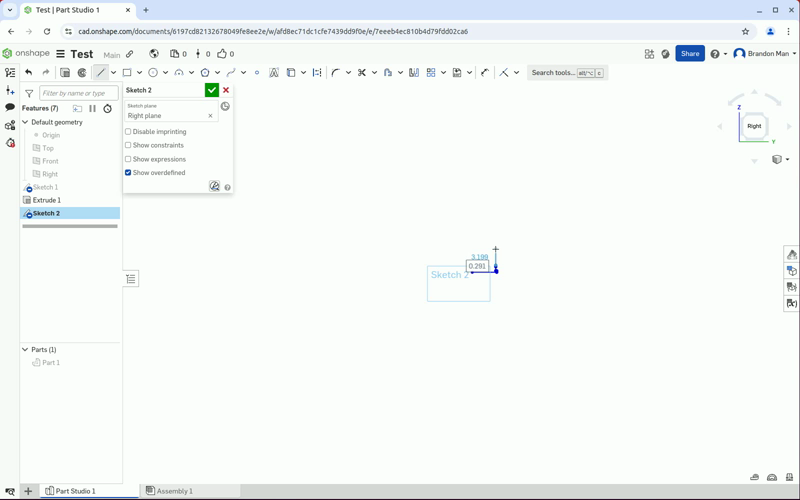
key_down(shift)
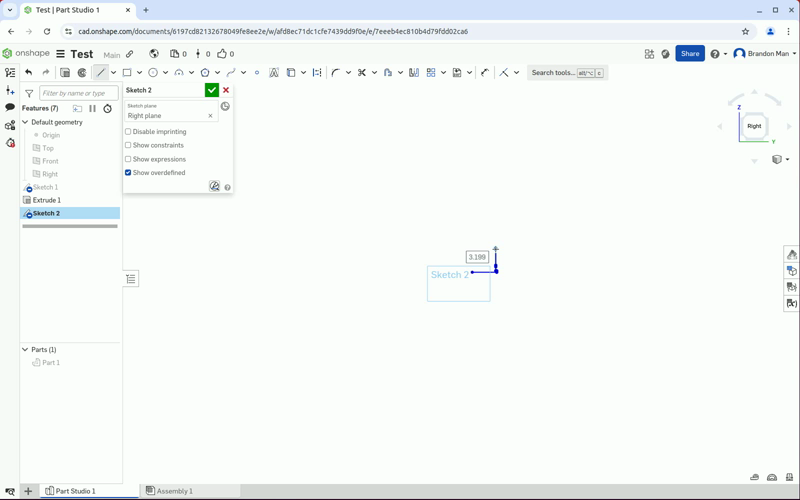
mouse_move(525, 248)
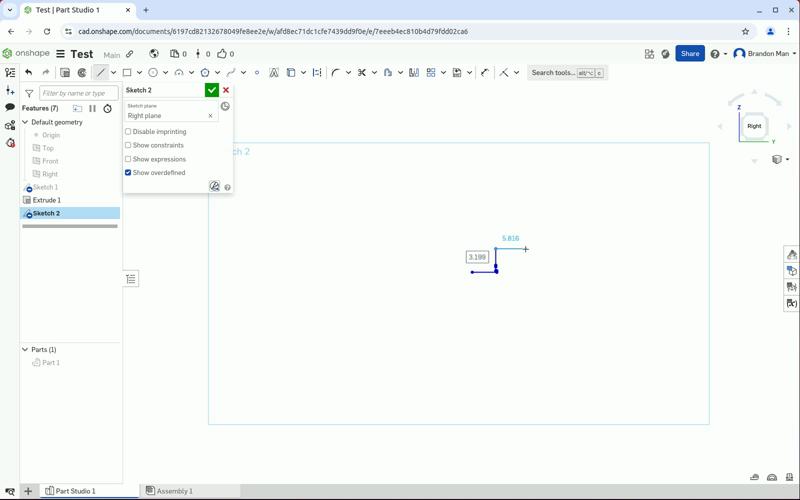
mouse_move(496, 248)
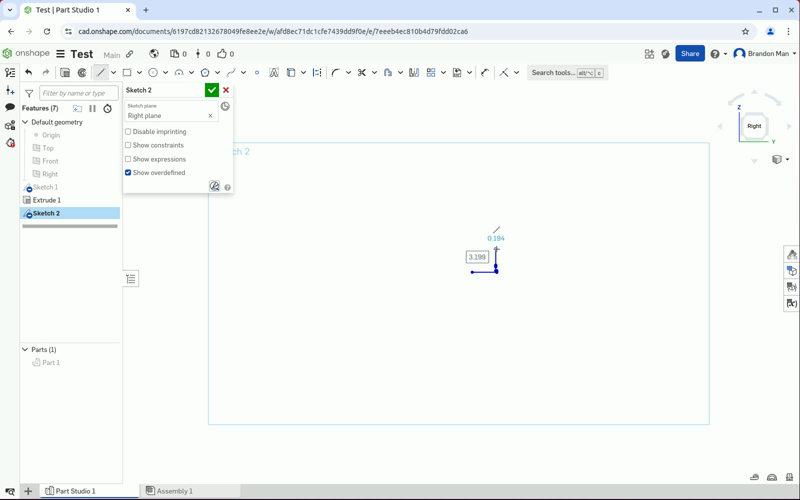
scroll(6)
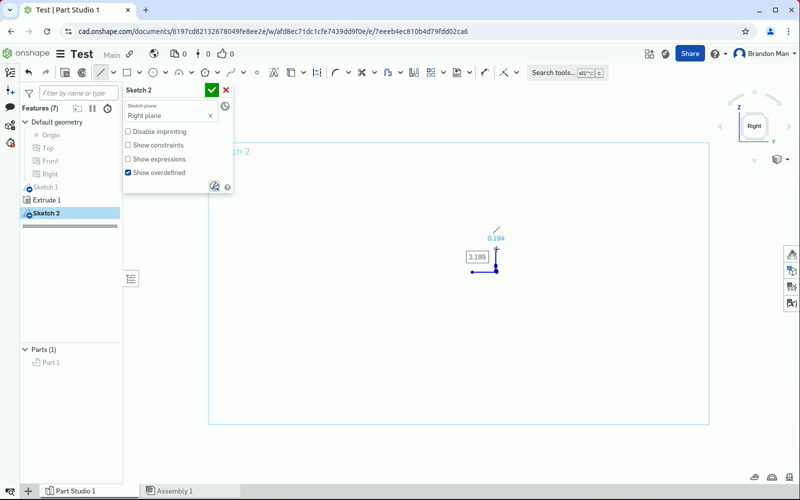
scroll(6)
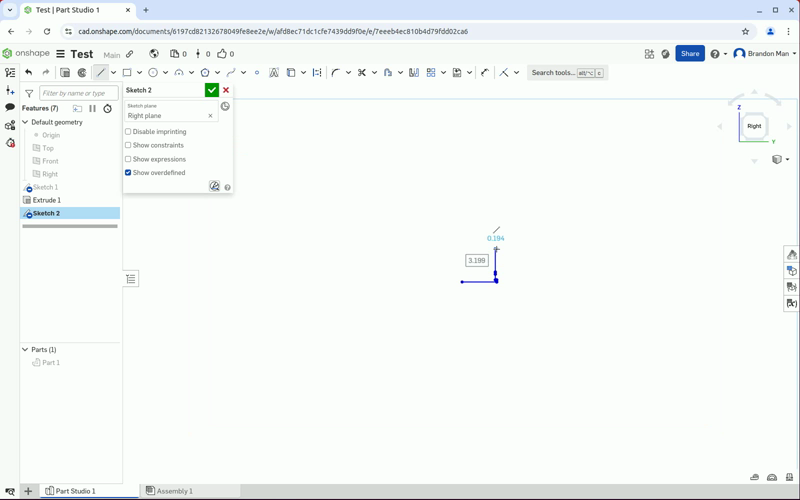
scroll(6)
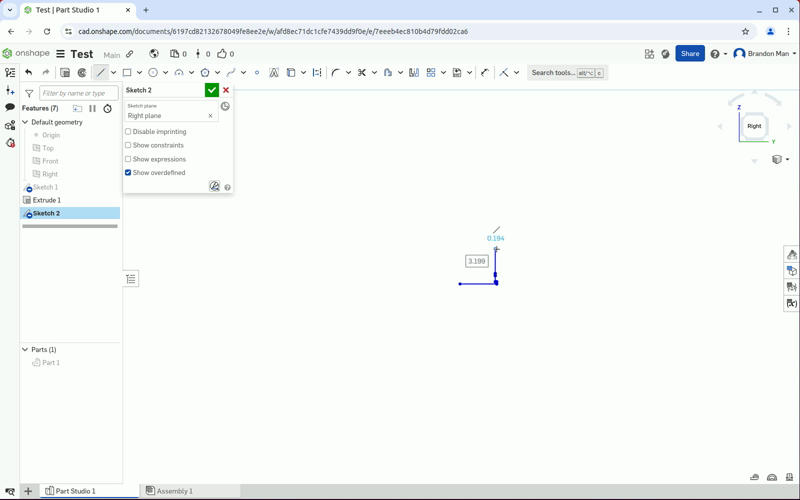
scroll(6)
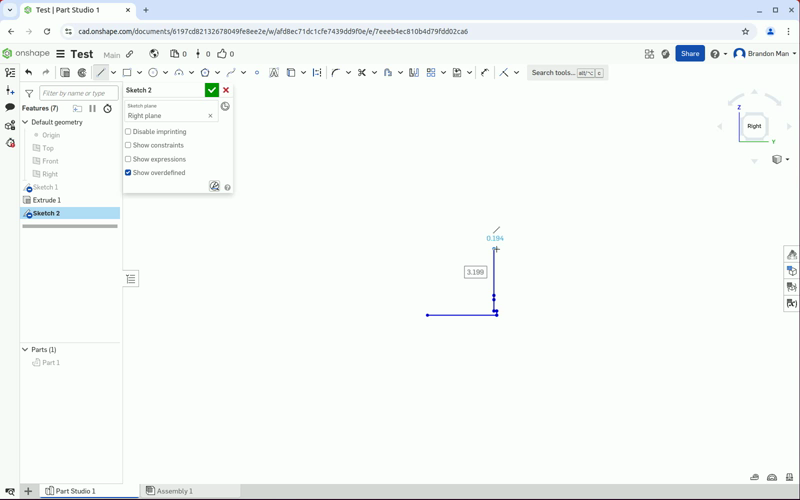
scroll(6)
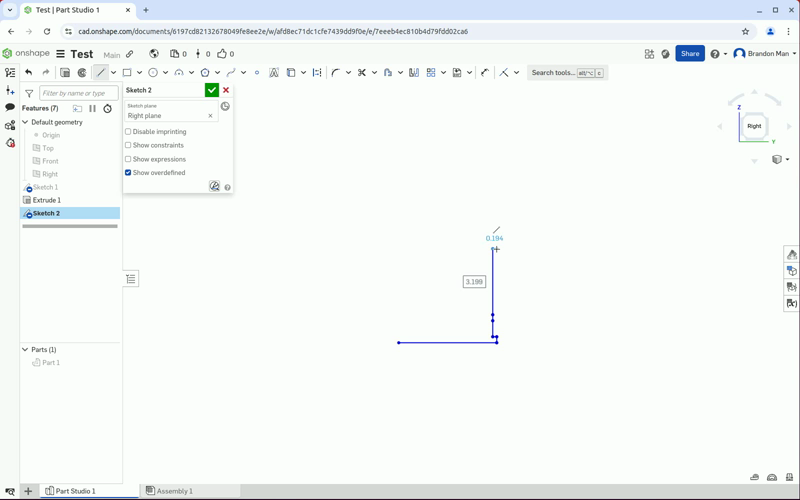
scroll(6)
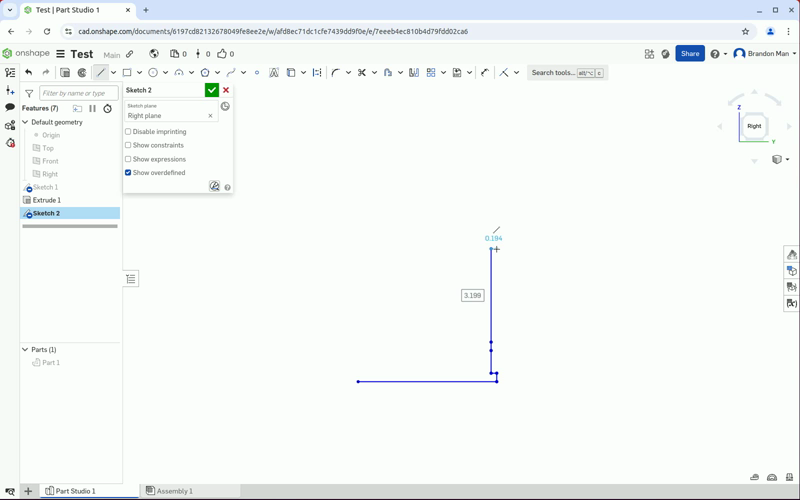
scroll(6)
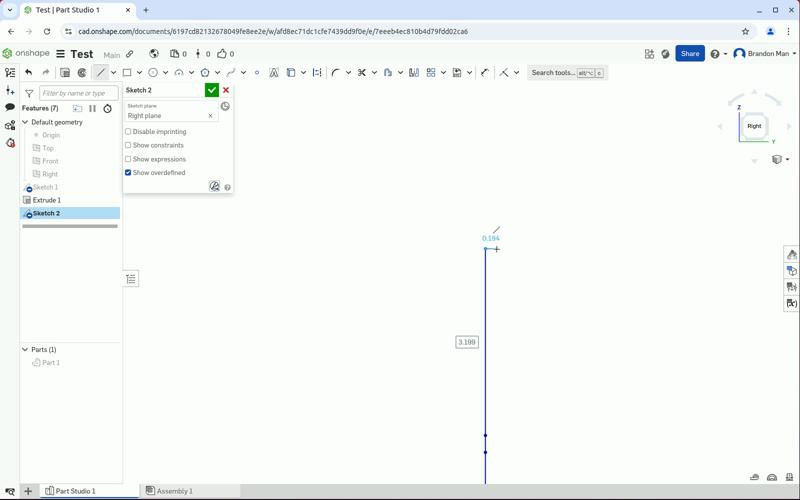
click(496, 248)
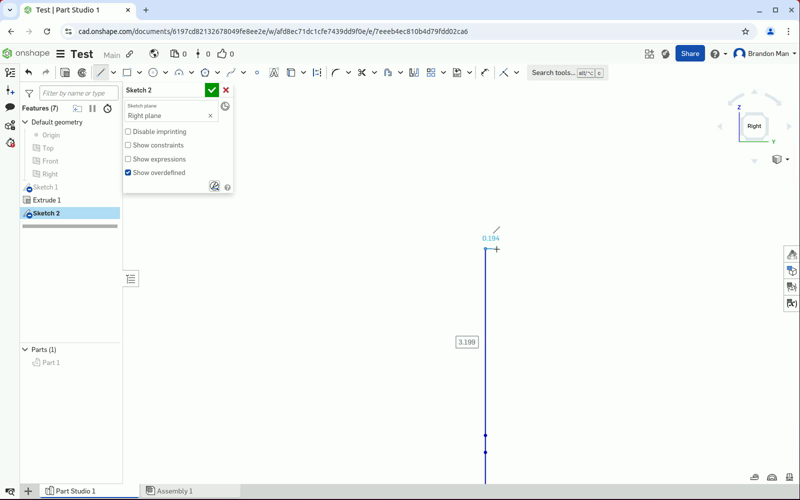
scroll(-6)
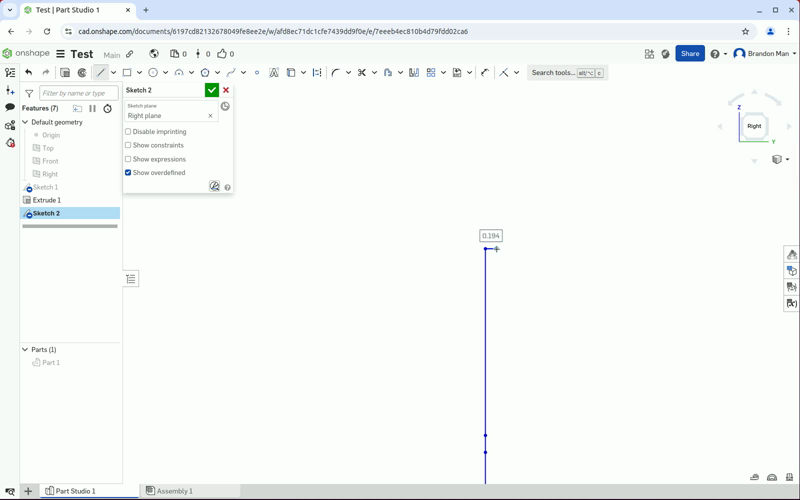
scroll(-6)
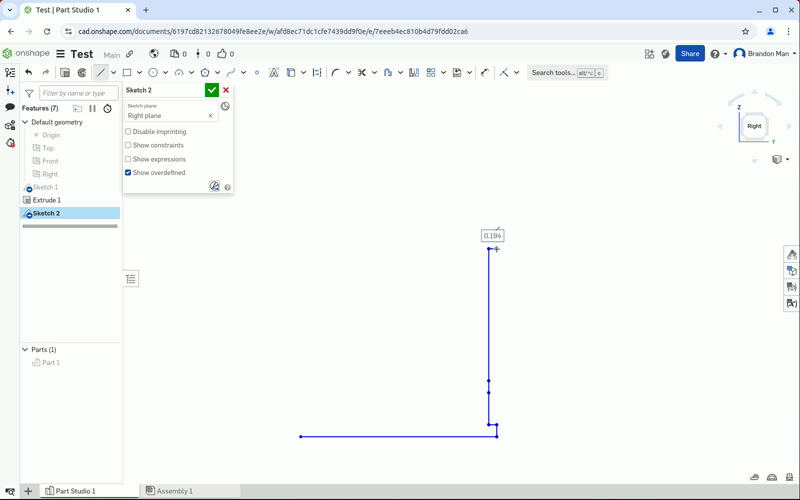
scroll(-6)
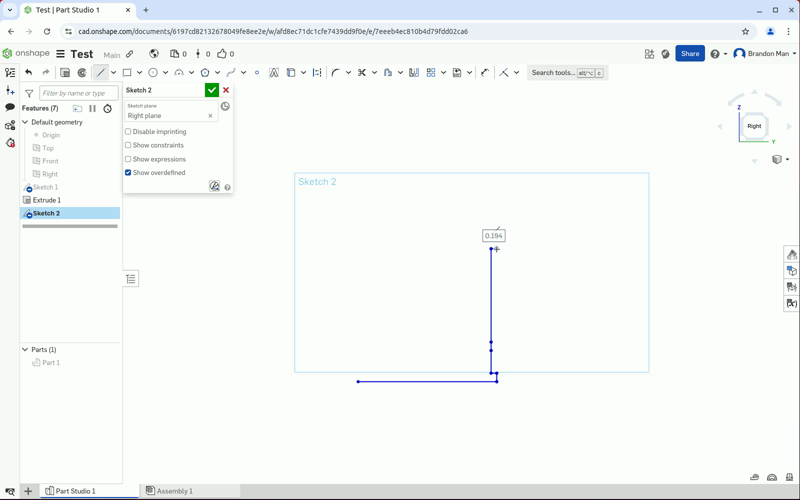
scroll(-6)
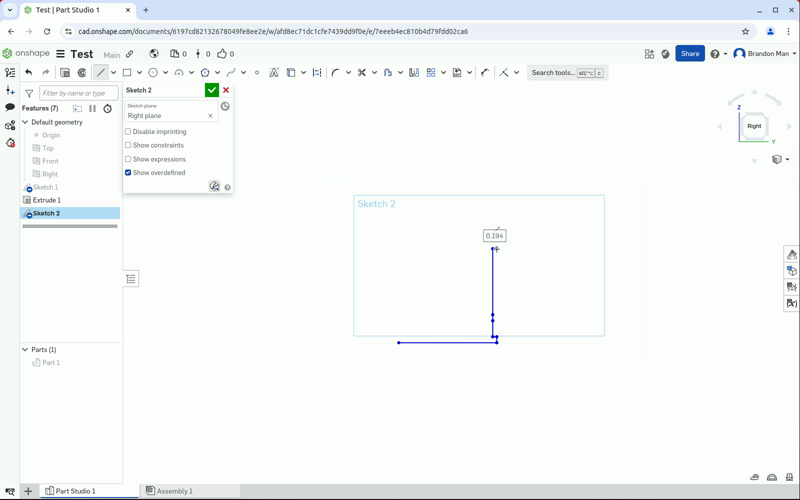
scroll(-6)
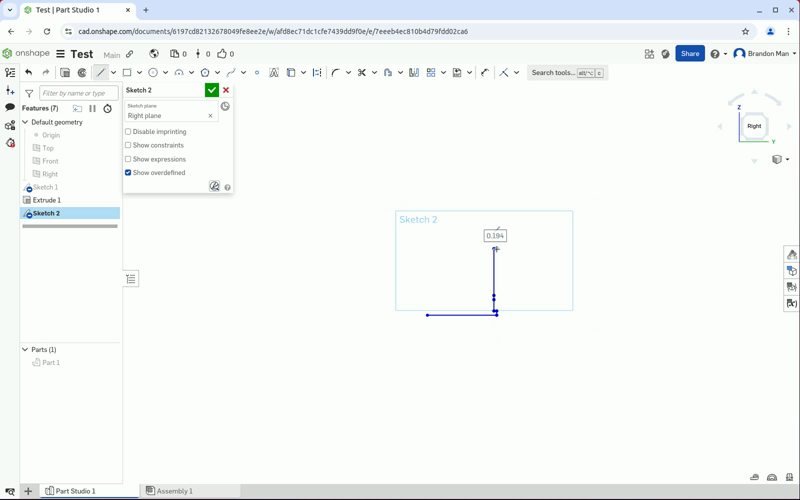
scroll(-6)
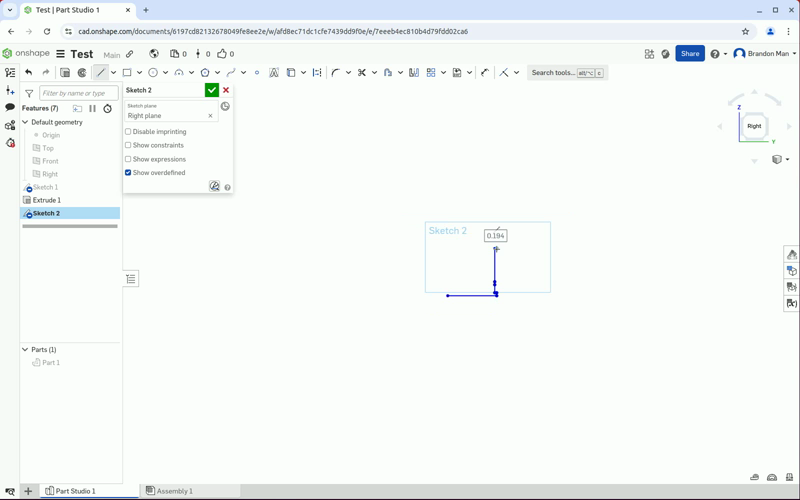
scroll(-6)
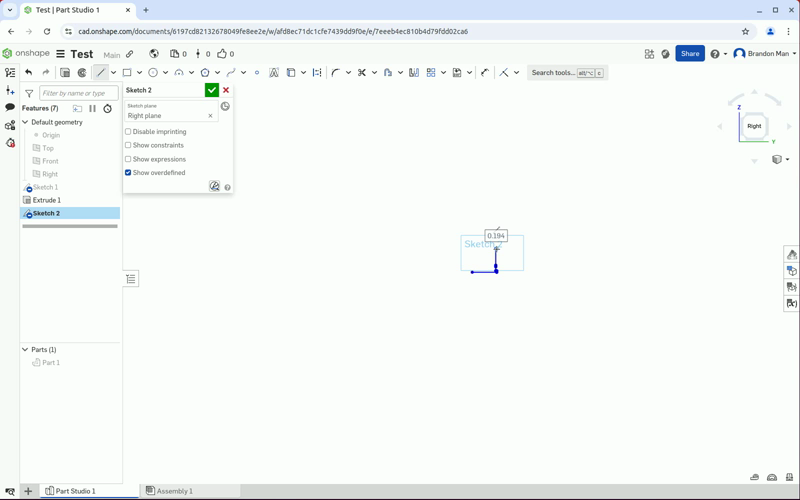
key_up(shift)
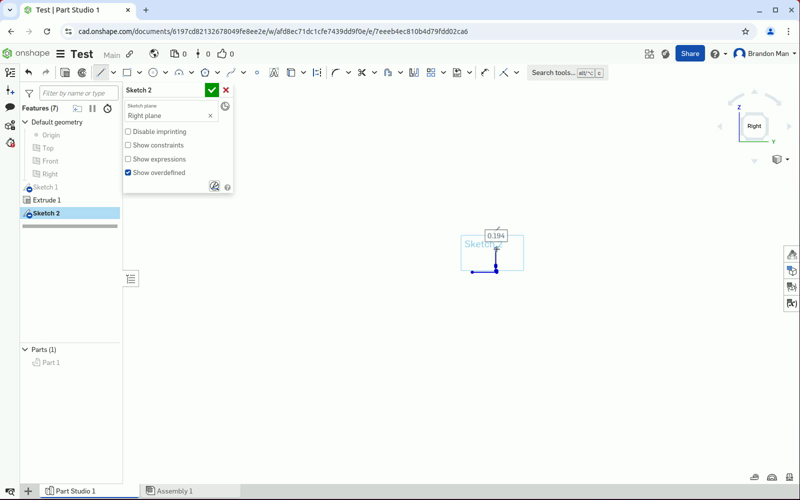
key_down(shift)
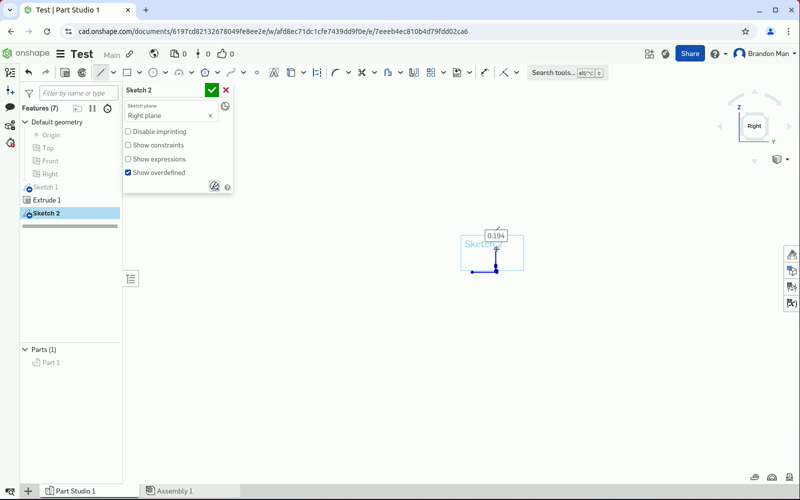
mouse_move(526, 248)
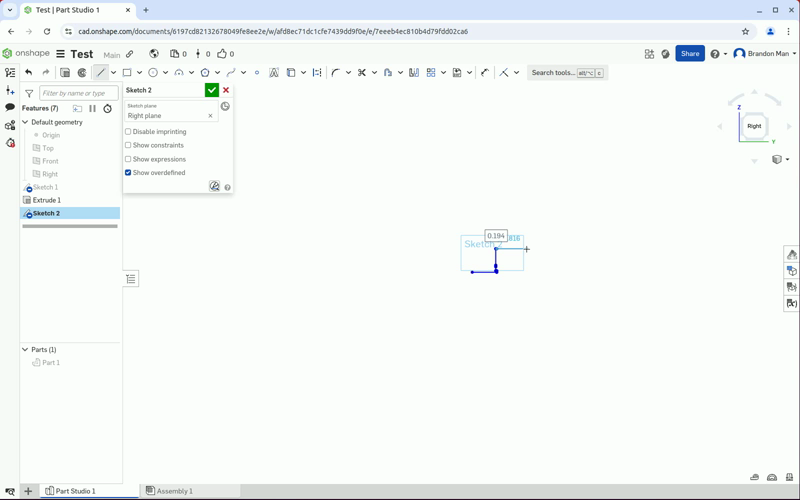
mouse_move(484, 236)
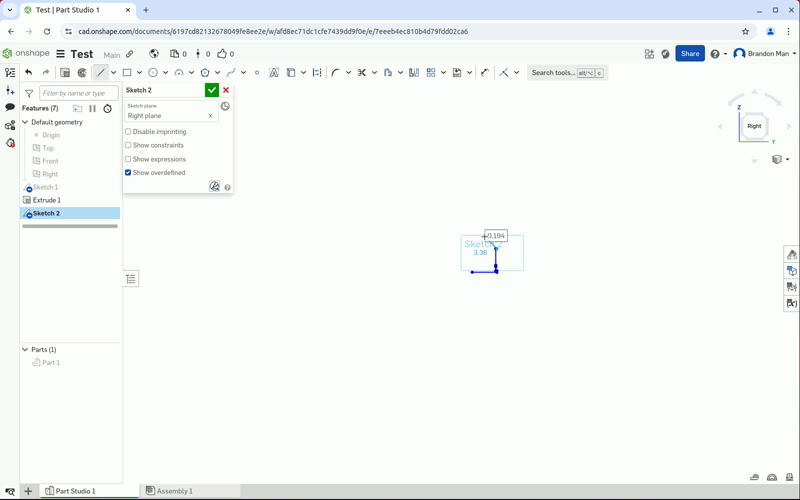
click(484, 236)
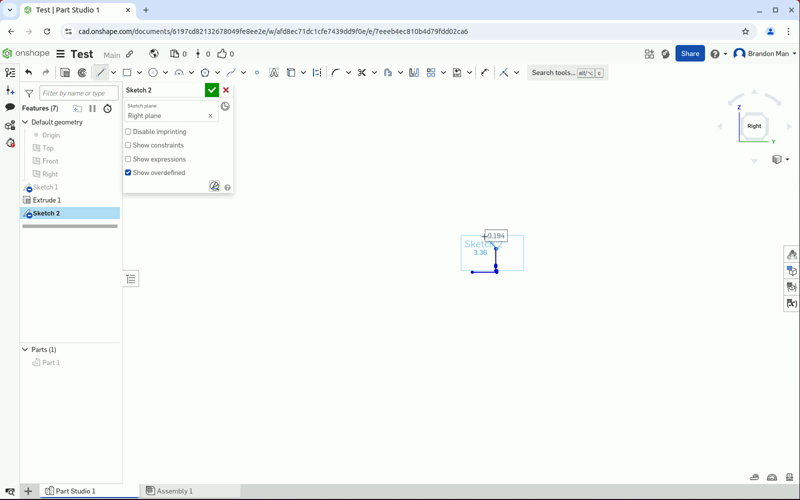
key_up(shift)
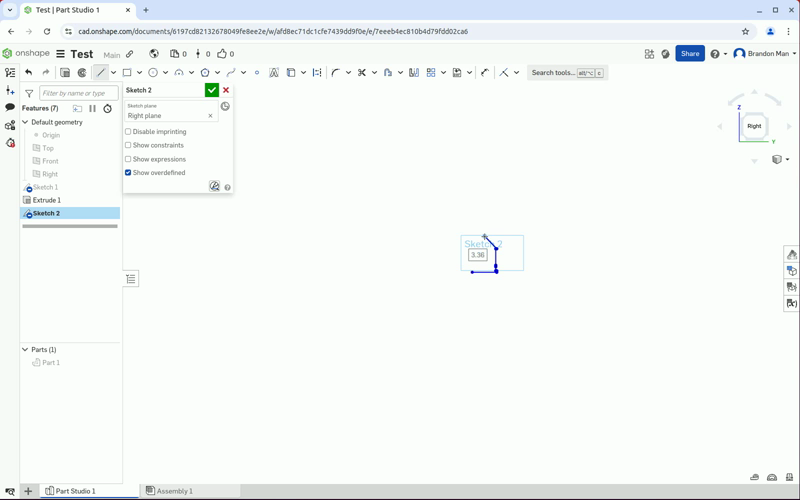
key_down(shift)
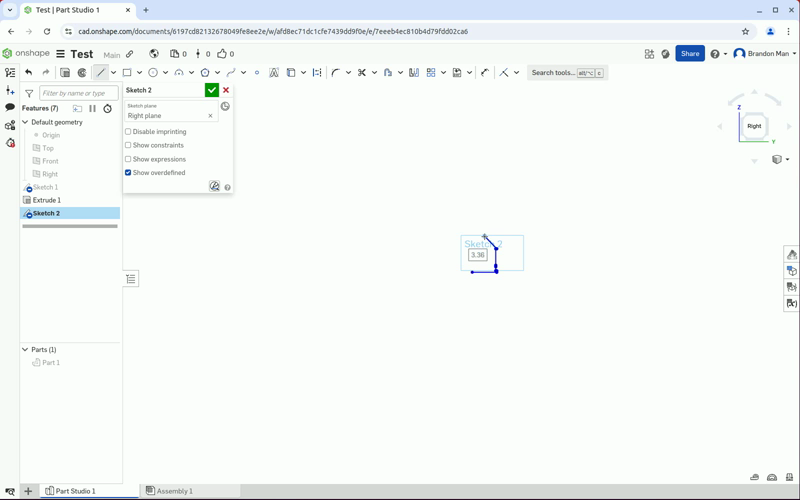
mouse_move(514, 236)
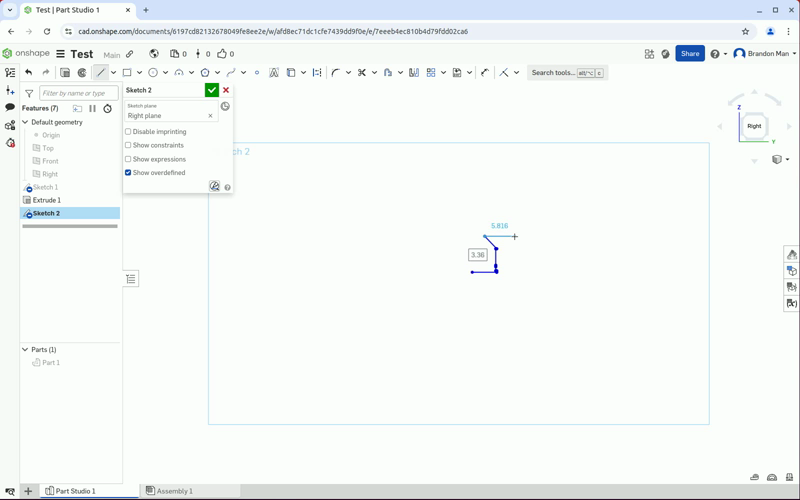
mouse_move(472, 248)
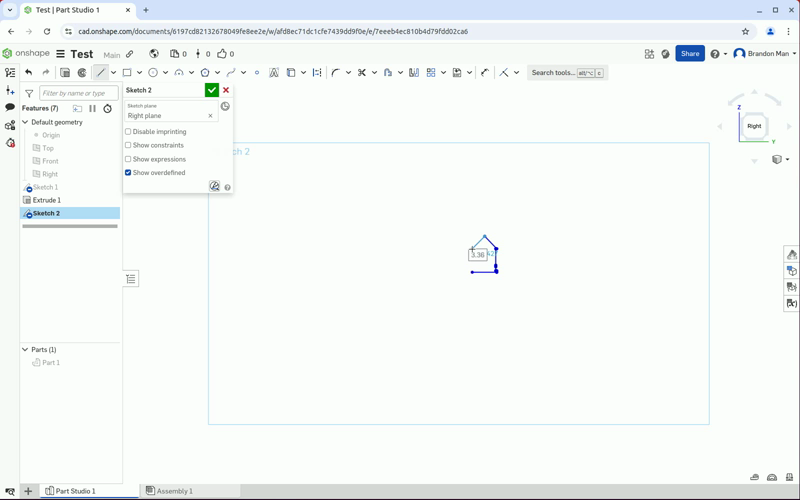
click(472, 248)
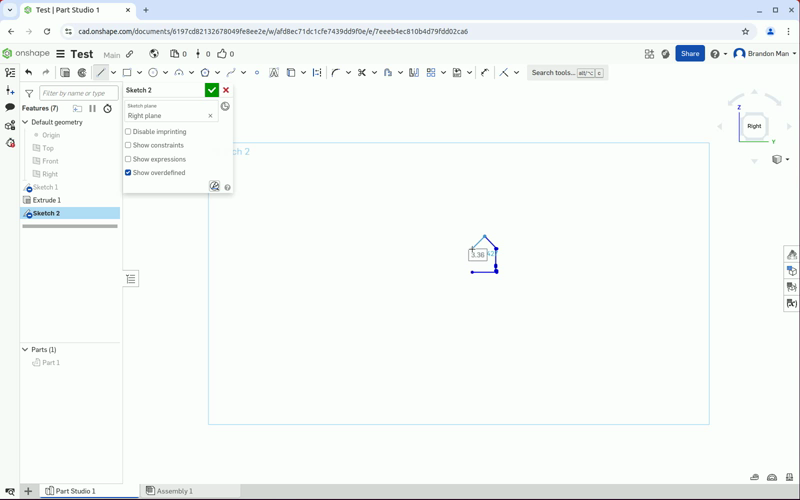
key_up(shift)
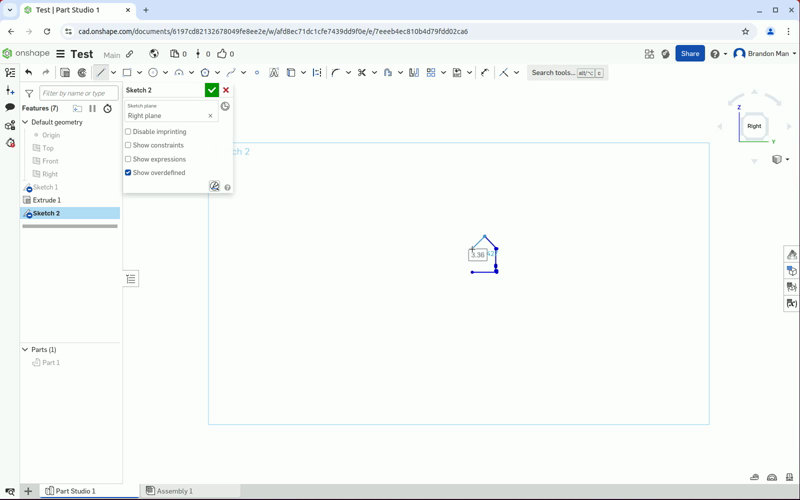
key_down(shift)
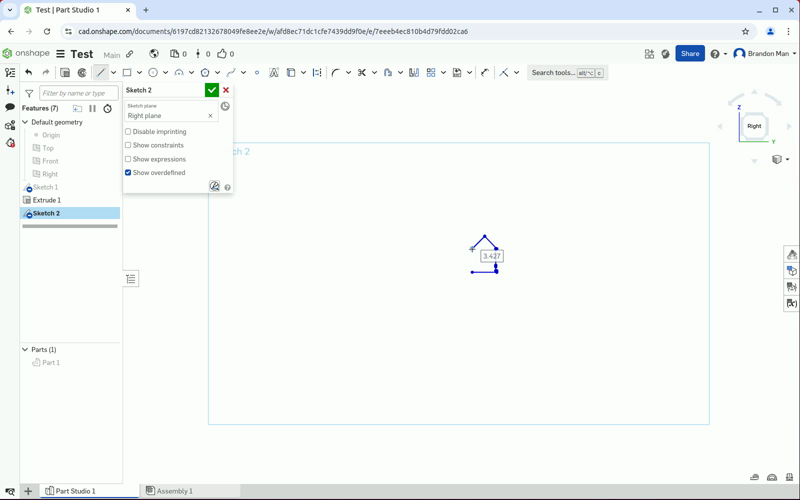
mouse_move(502, 248)
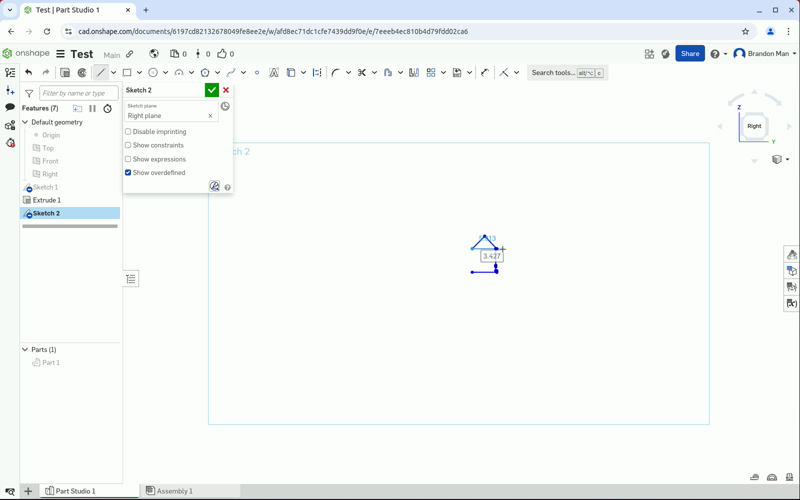
mouse_move(473, 248)
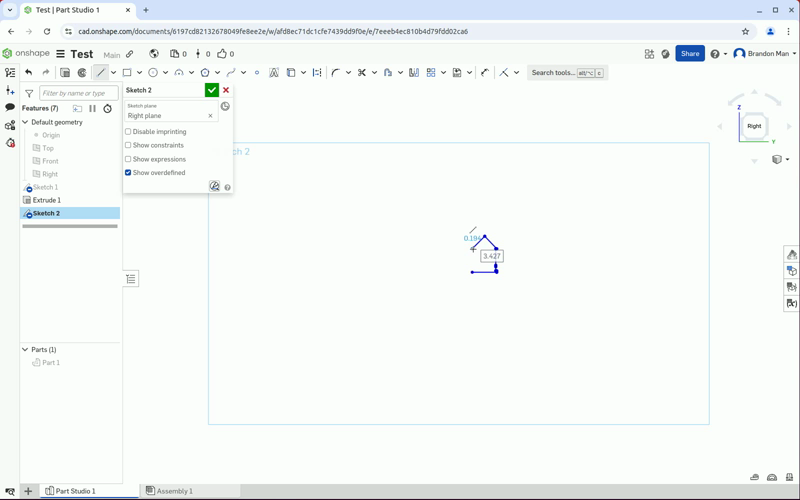
scroll(6)
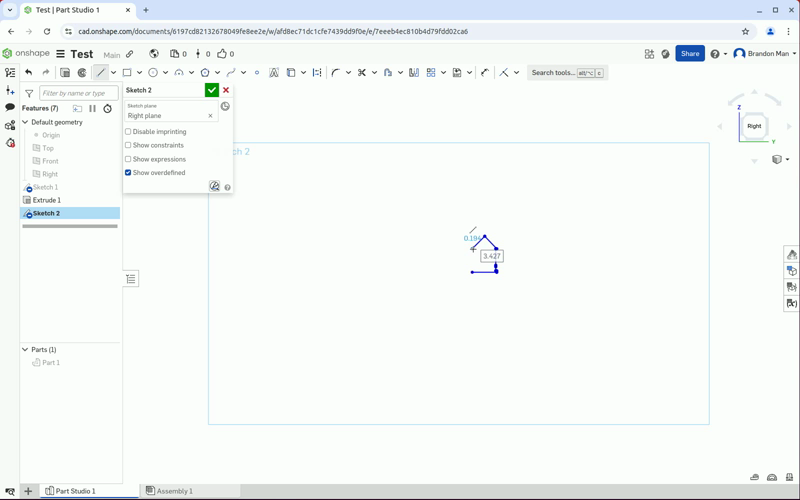
scroll(6)
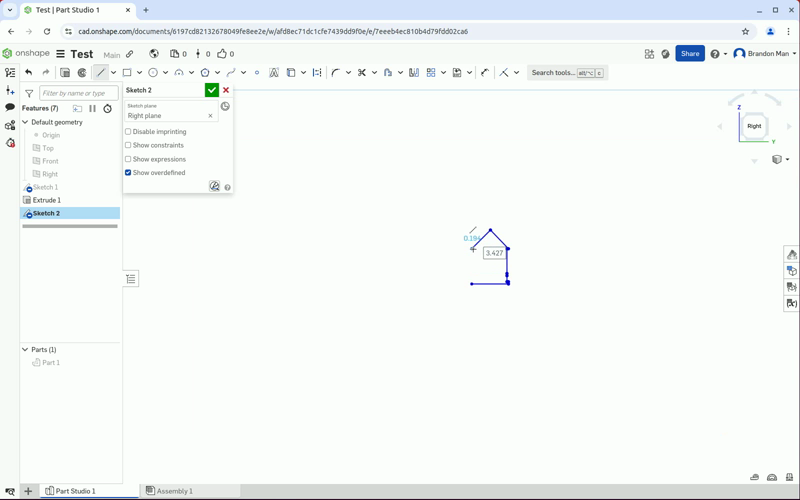
scroll(6)
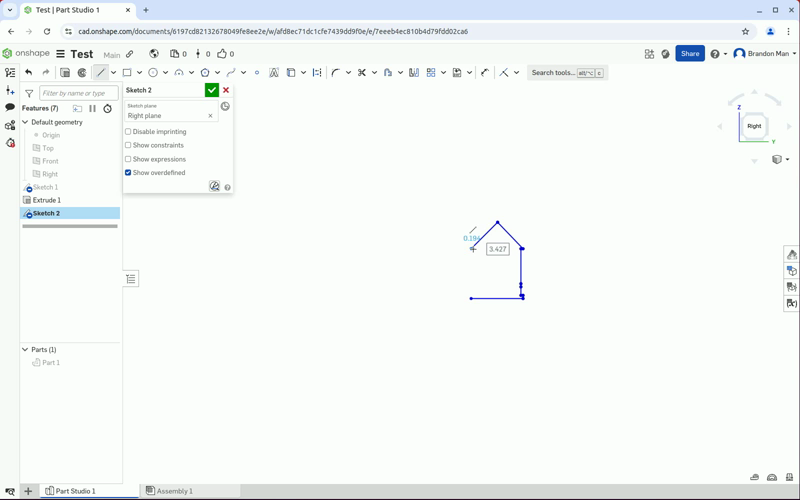
scroll(6)
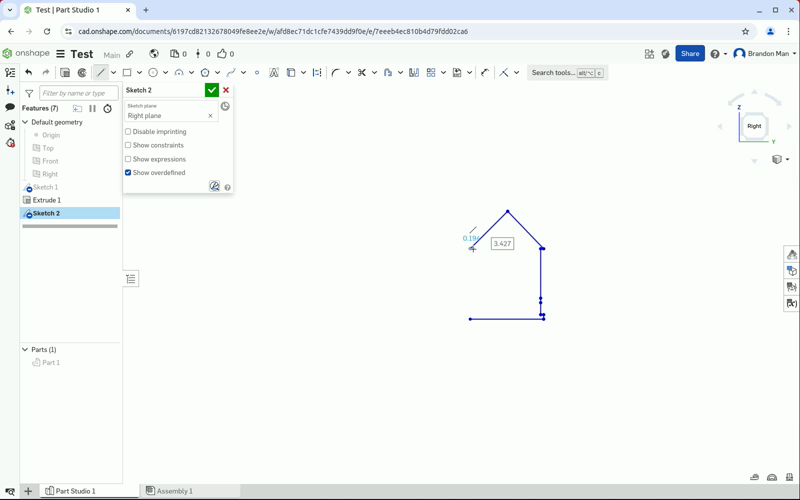
scroll(6)
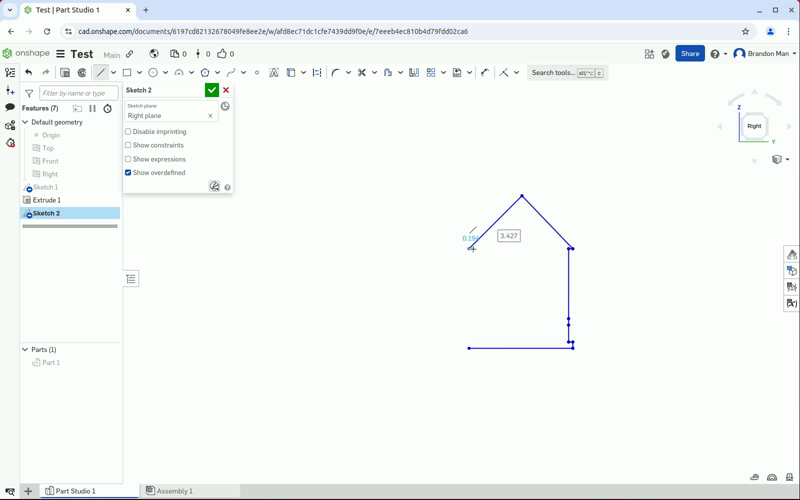
scroll(6)
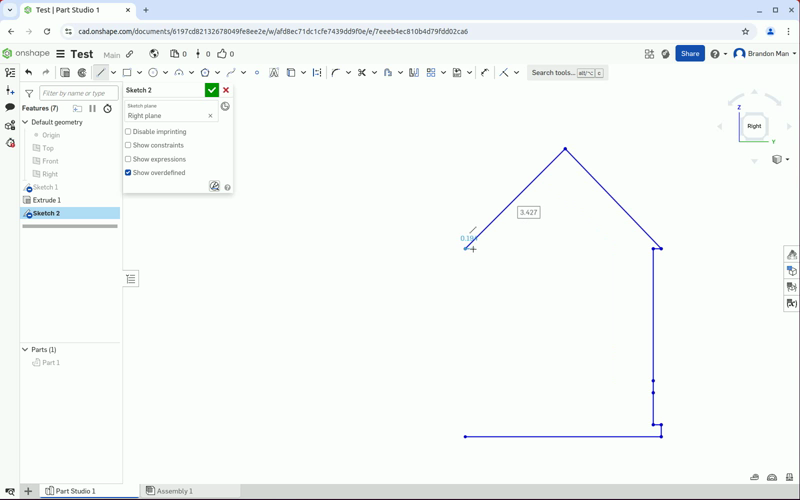
scroll(6)
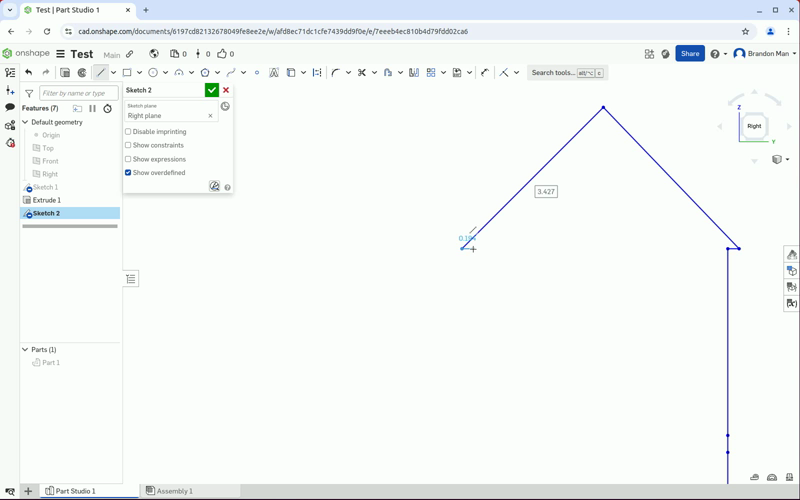
click(473, 248)
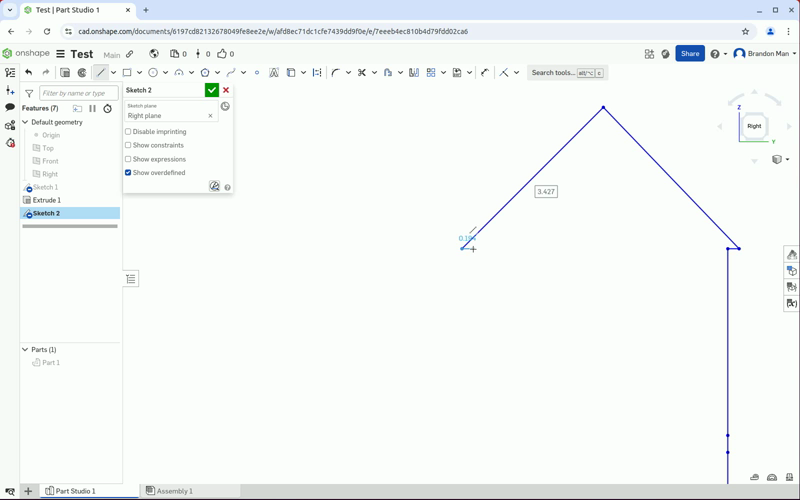
scroll(-6)
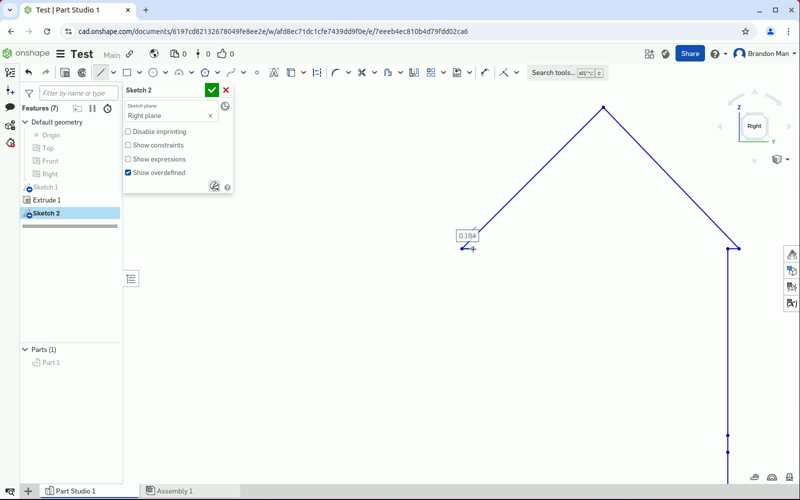
scroll(-6)
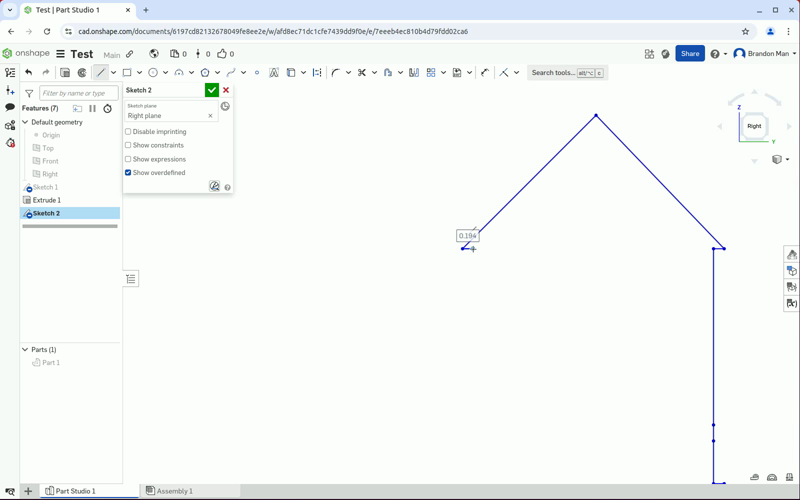
scroll(-6)
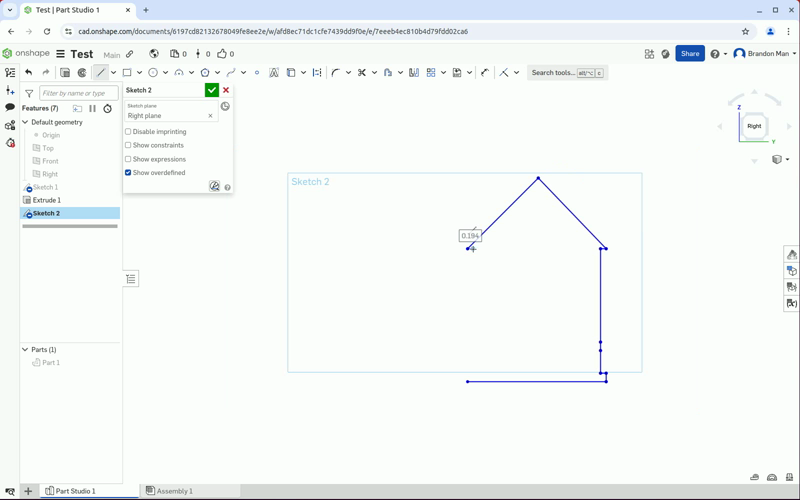
scroll(-6)
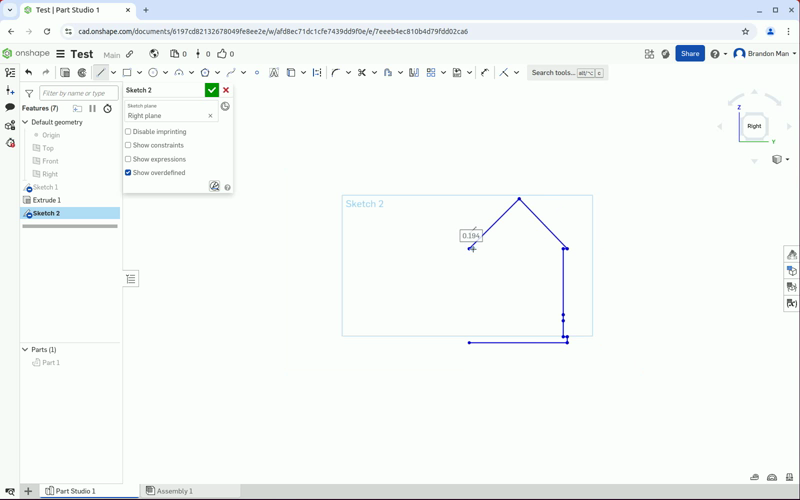
scroll(-6)
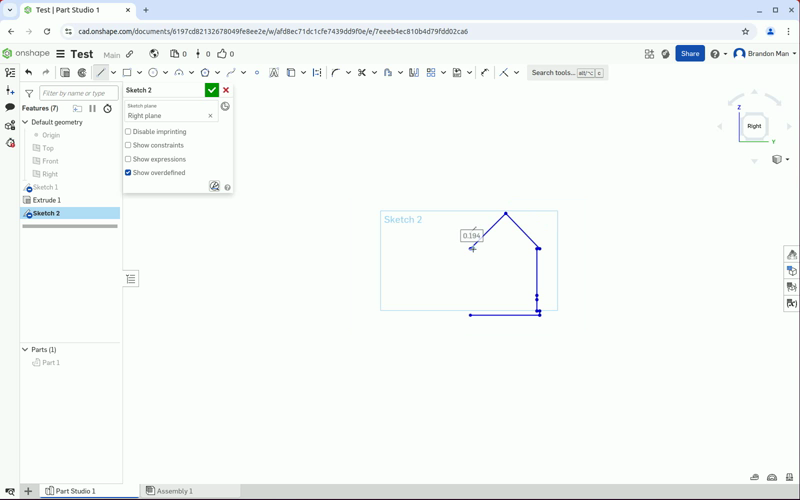
scroll(-6)
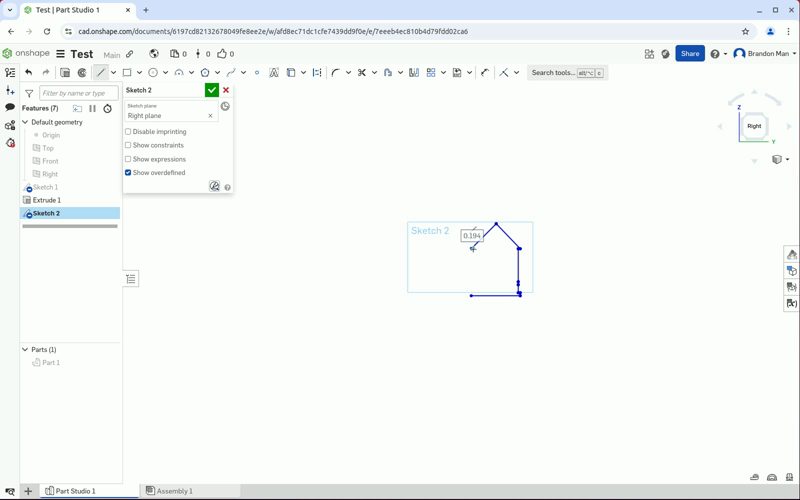
scroll(-6)
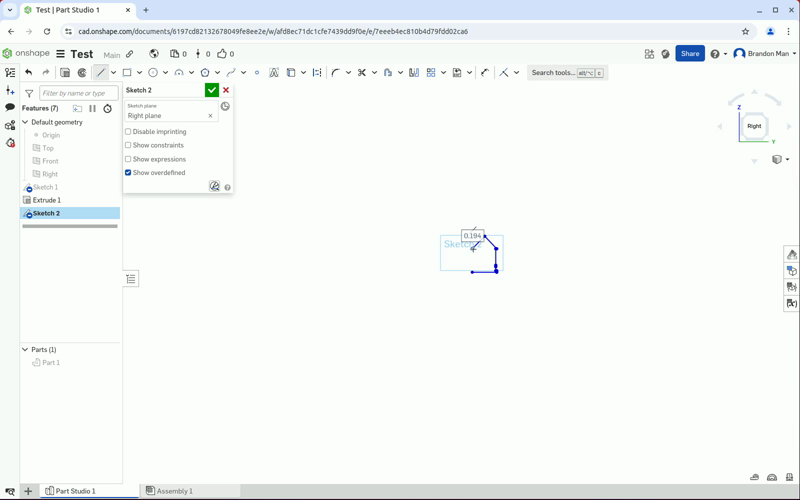
key_up(shift)
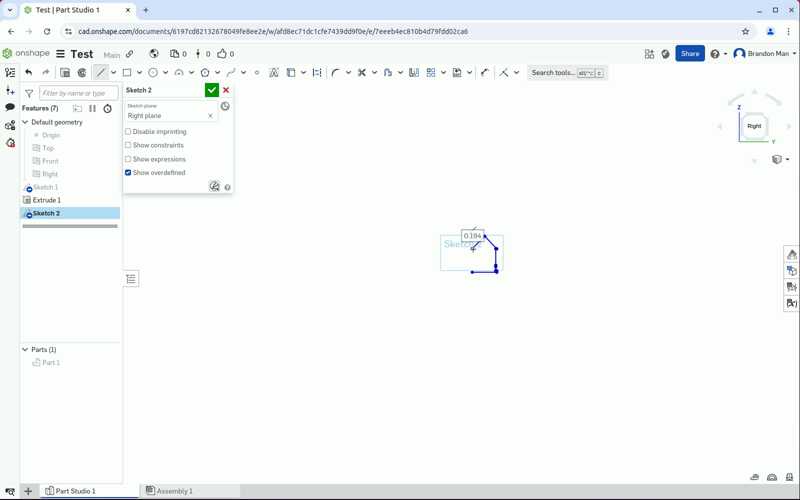
key_down(shift)
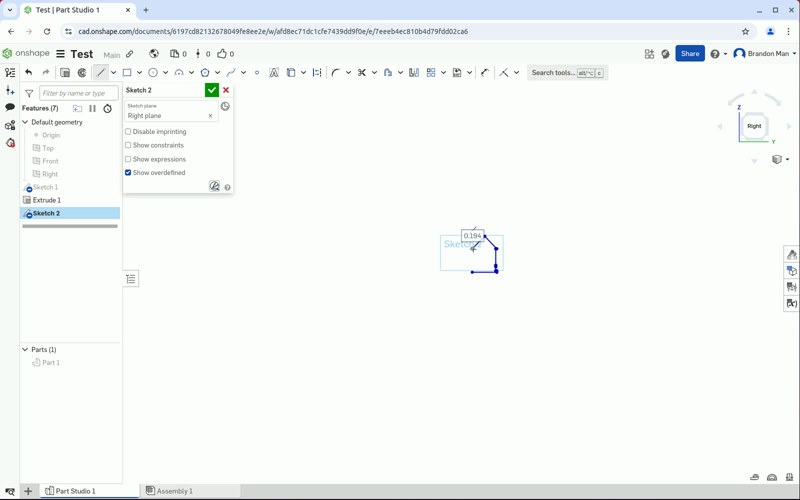
mouse_move(503, 248)
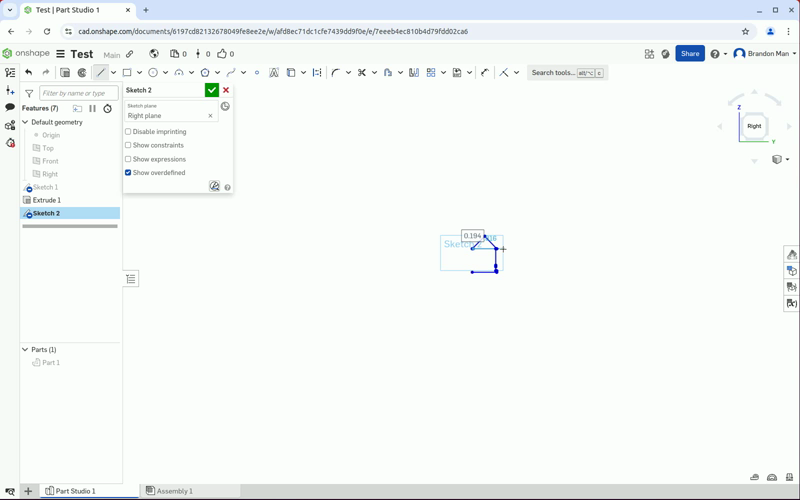
mouse_move(473, 265)
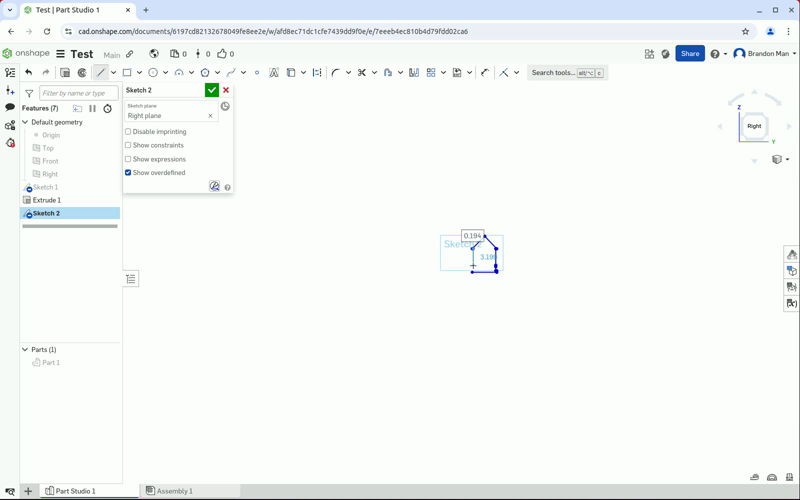
click(473, 265)
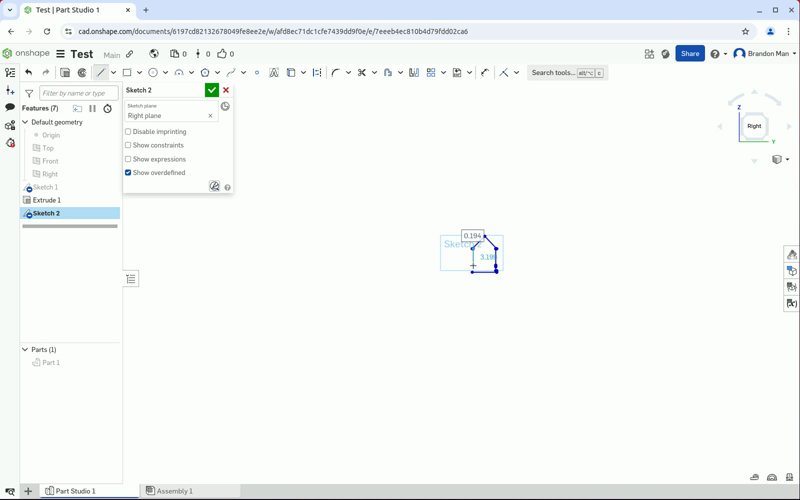
key_up(shift)
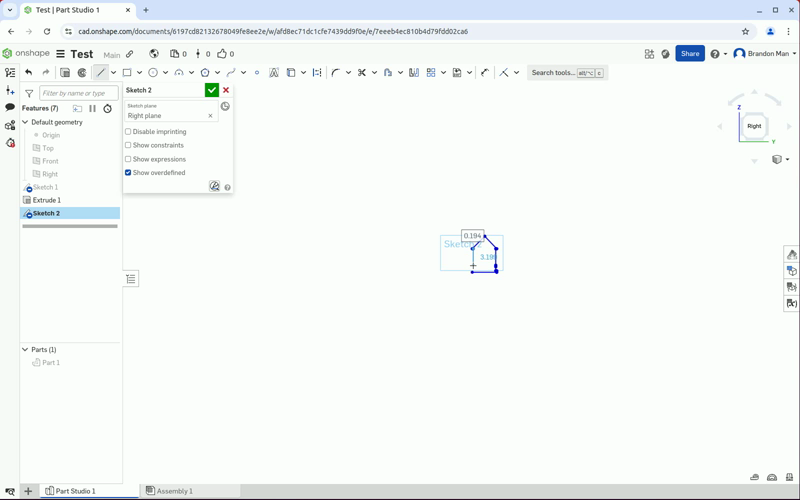
key_down(shift)
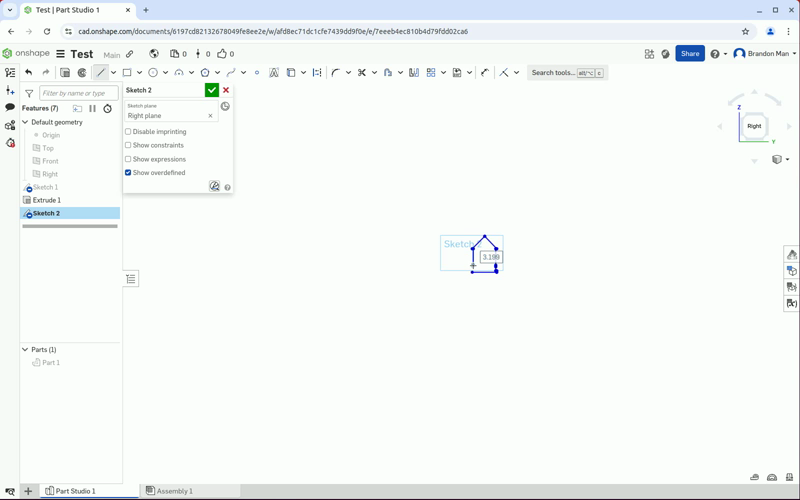
mouse_move(503, 265)
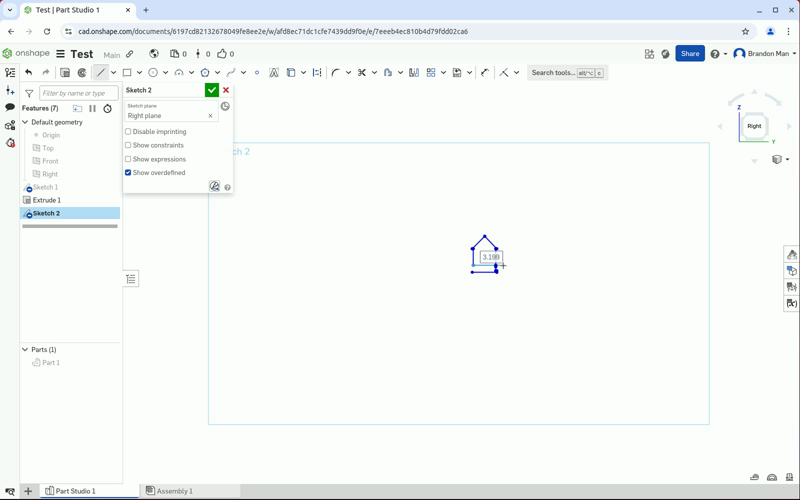
mouse_move(473, 270)
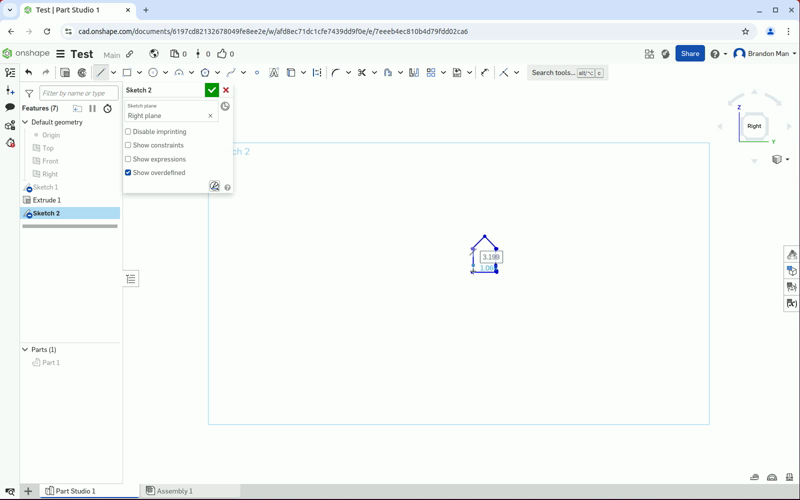
scroll(6)
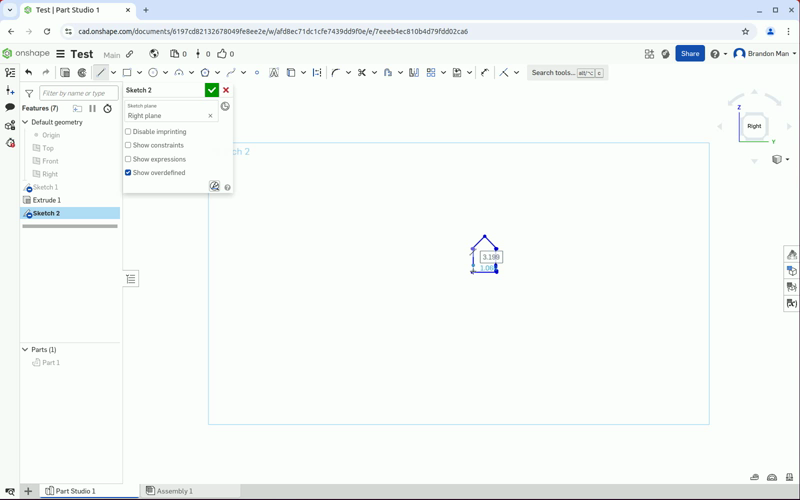
scroll(6)
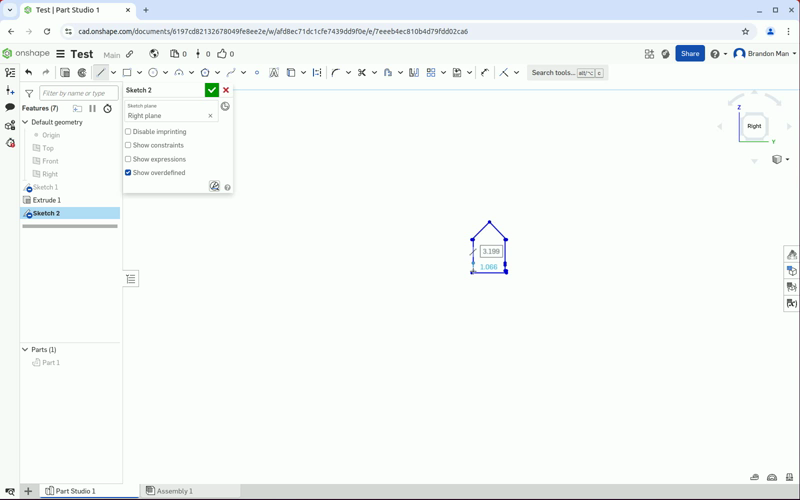
scroll(6)
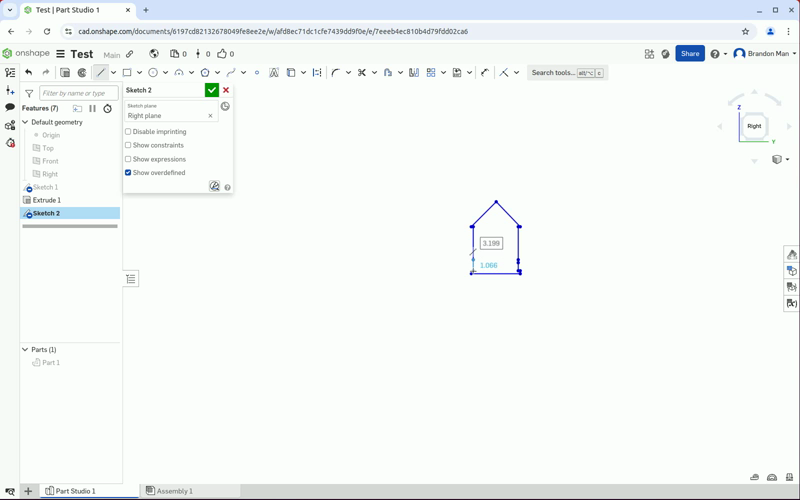
scroll(6)
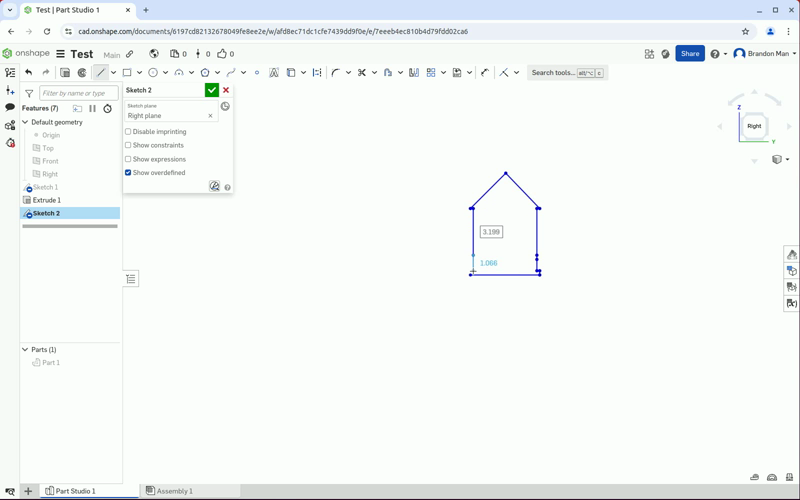
scroll(6)
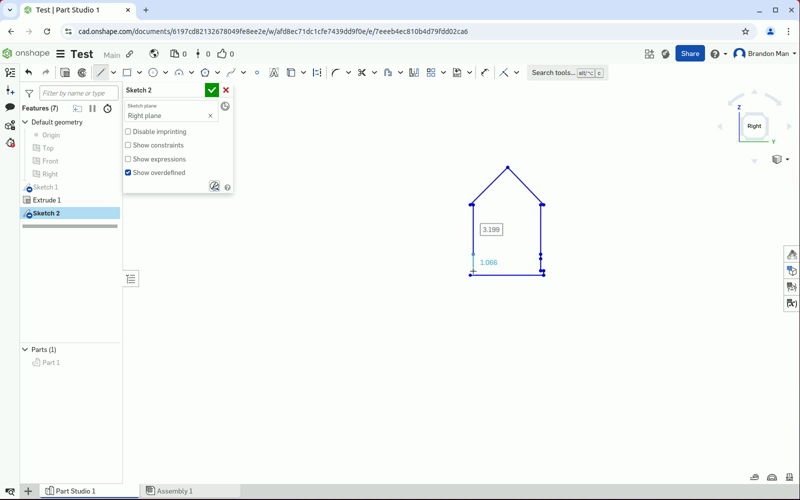
scroll(6)
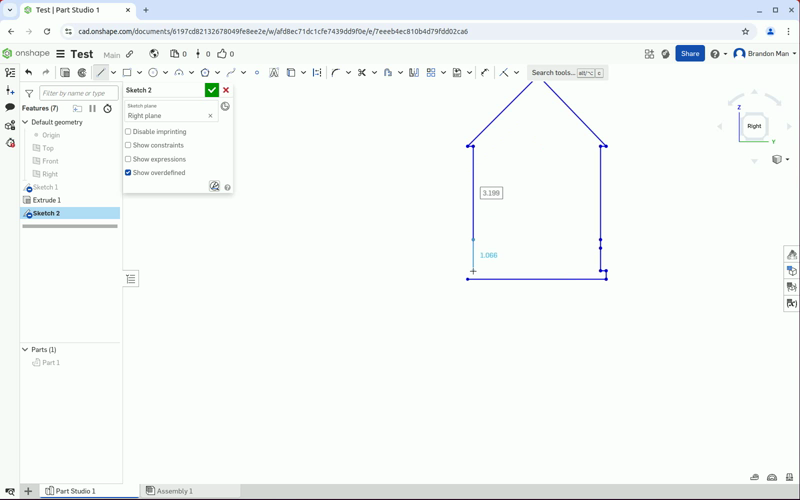
scroll(6)
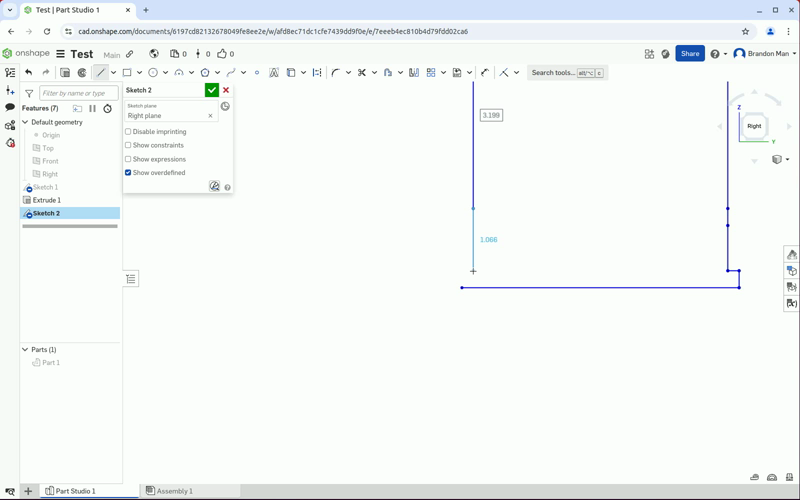
click(473, 270)
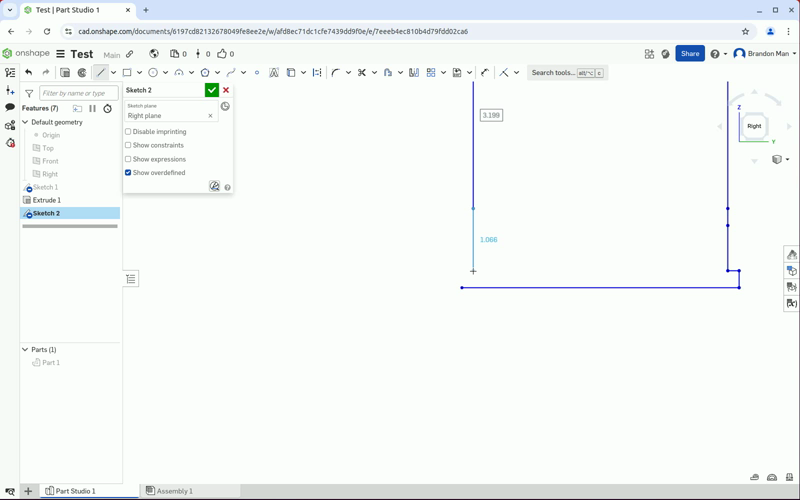
scroll(-6)
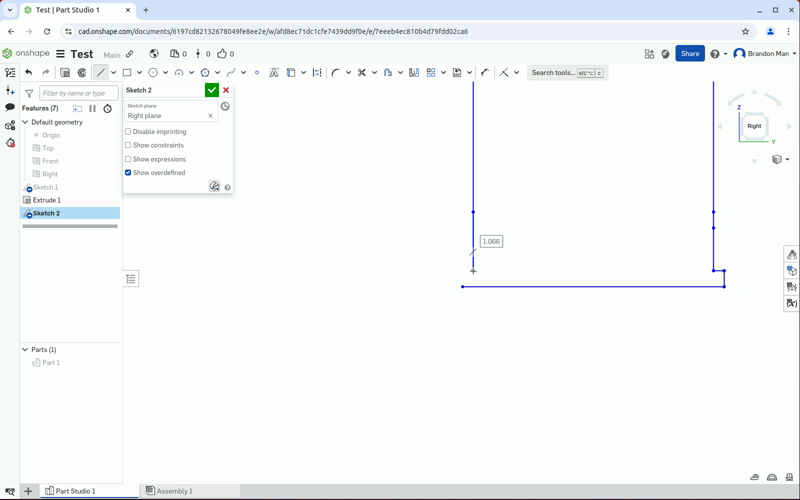
scroll(-6)
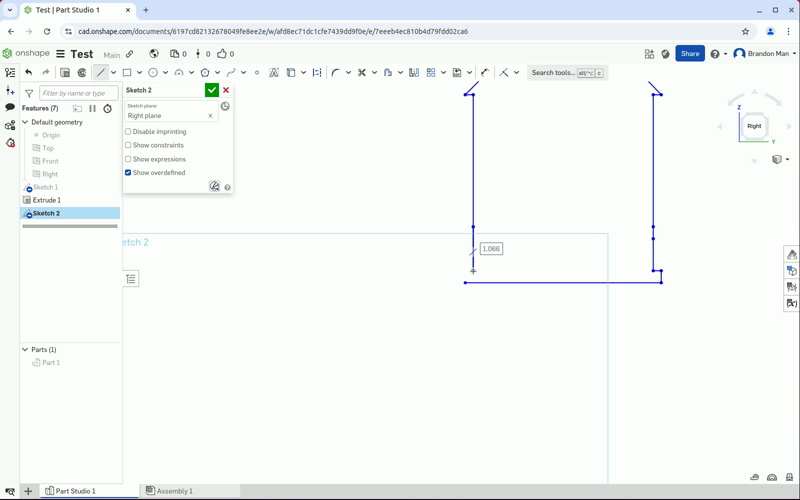
scroll(-6)
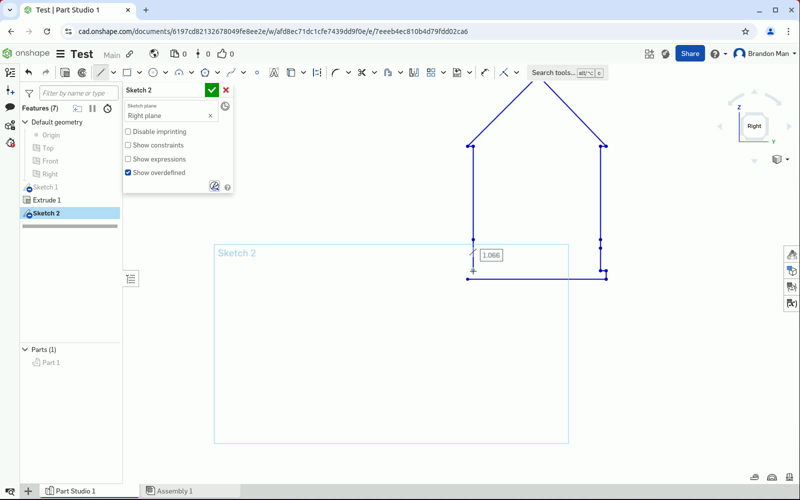
scroll(-6)
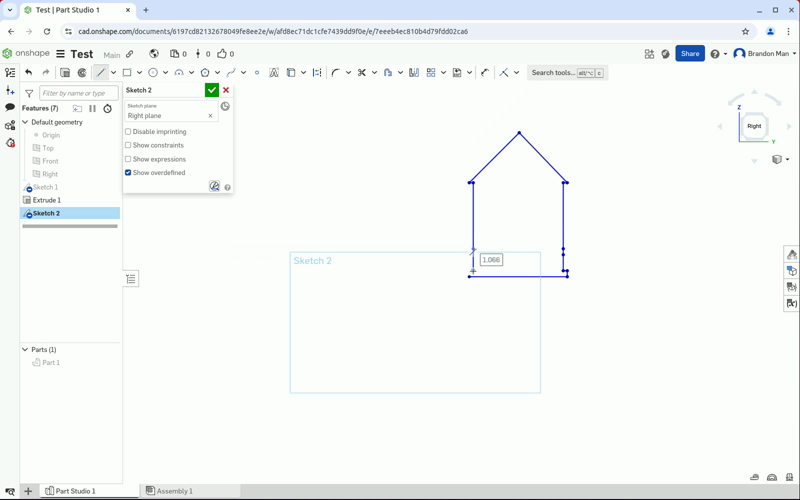
scroll(-6)
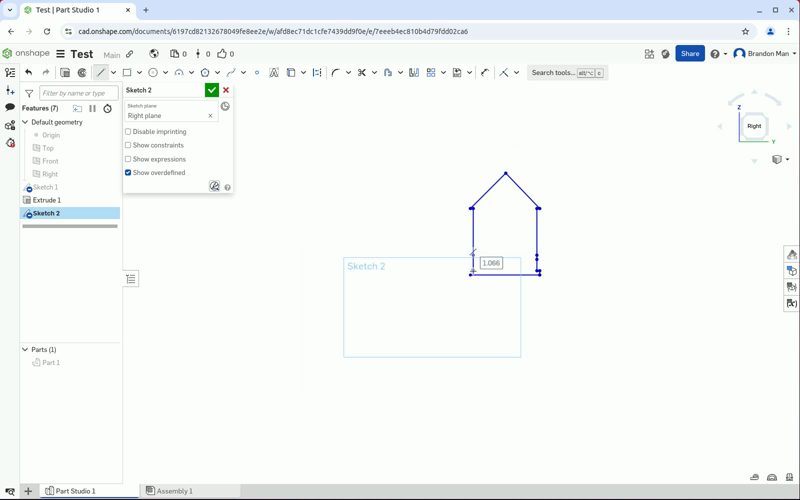
scroll(-6)
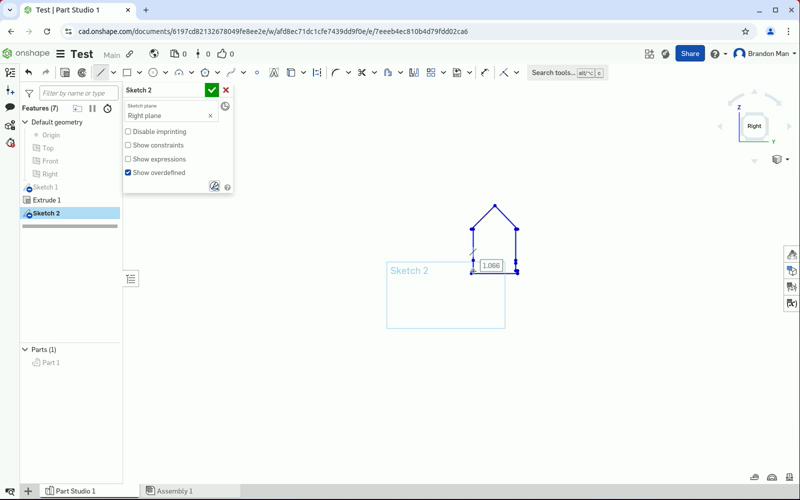
scroll(-6)
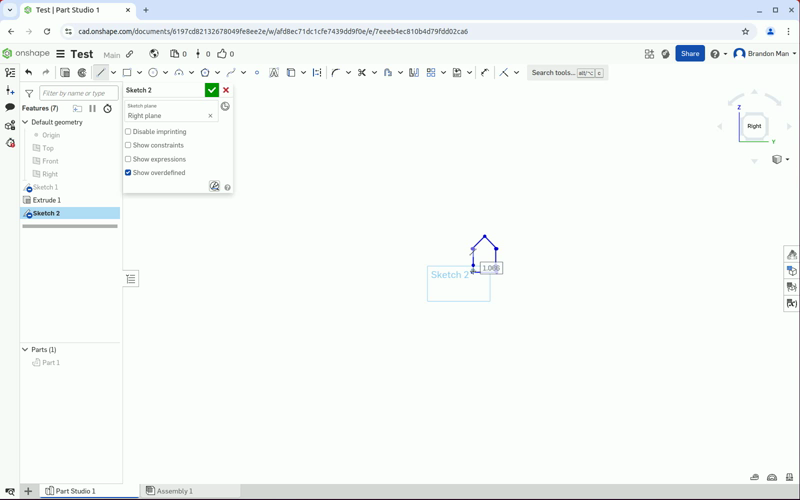
key_up(shift)
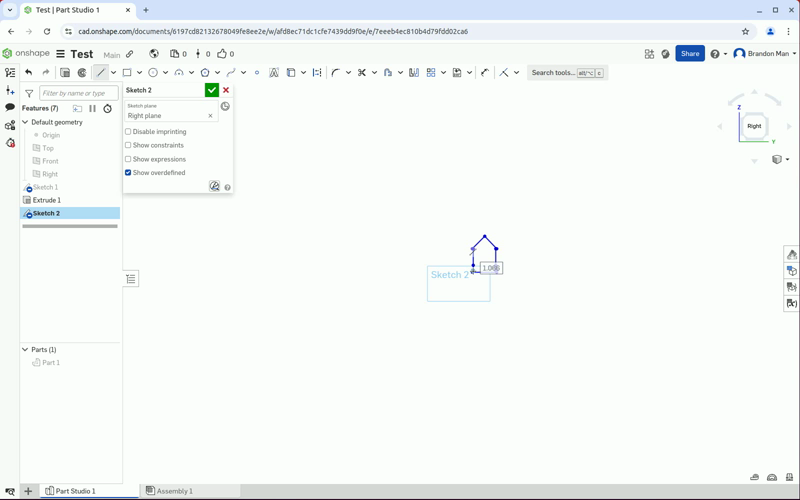
key_down(shift)
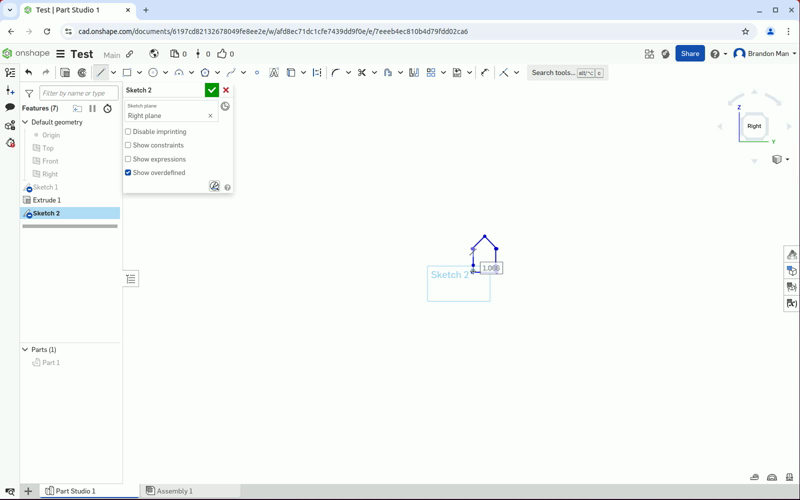
mouse_move(503, 270)
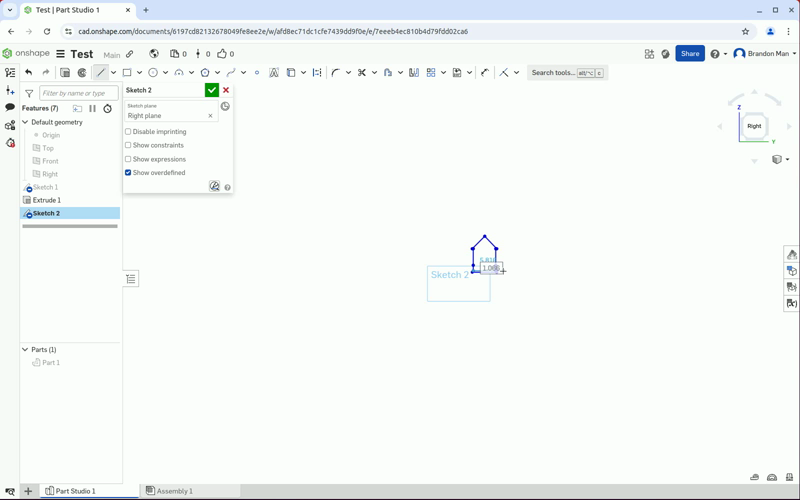
mouse_move(472, 270)
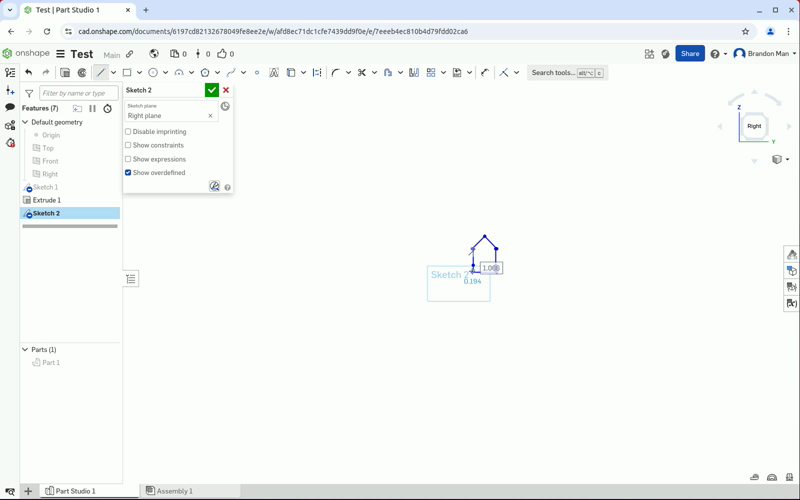
scroll(6)
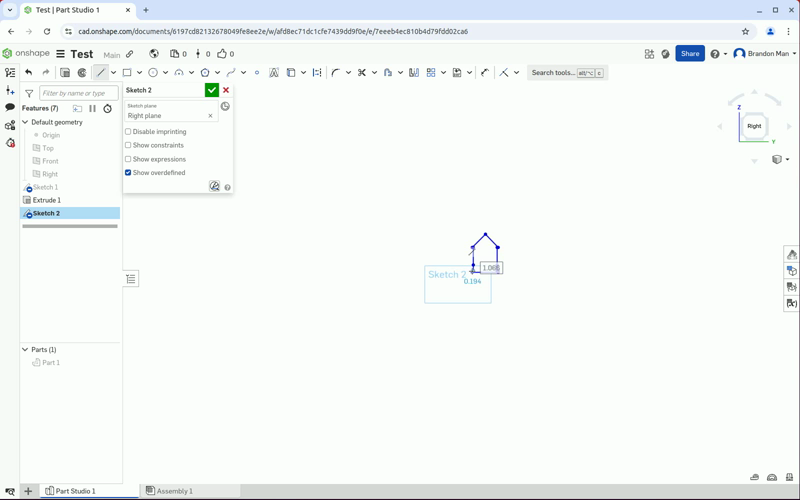
scroll(6)
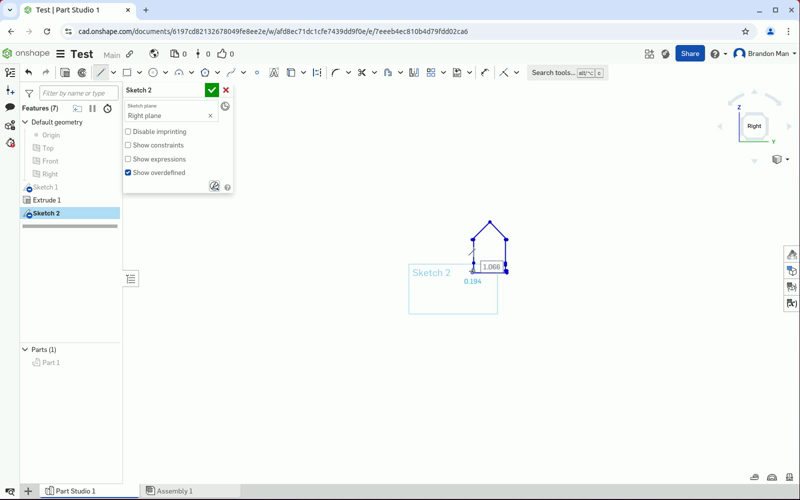
scroll(6)
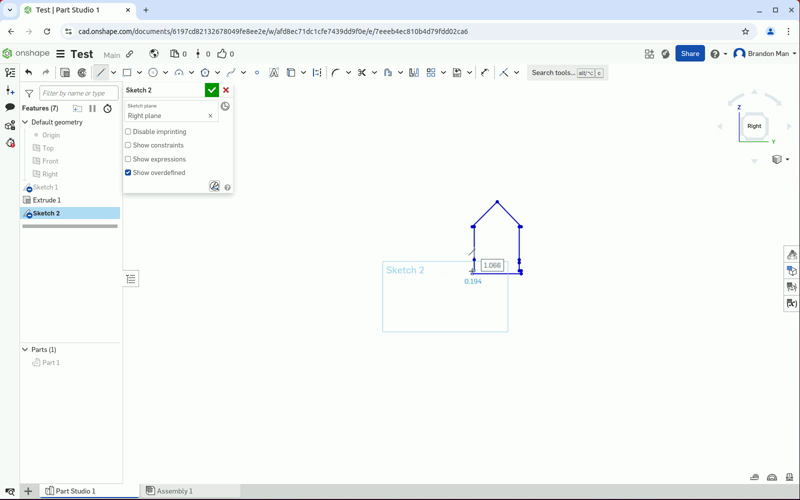
scroll(6)
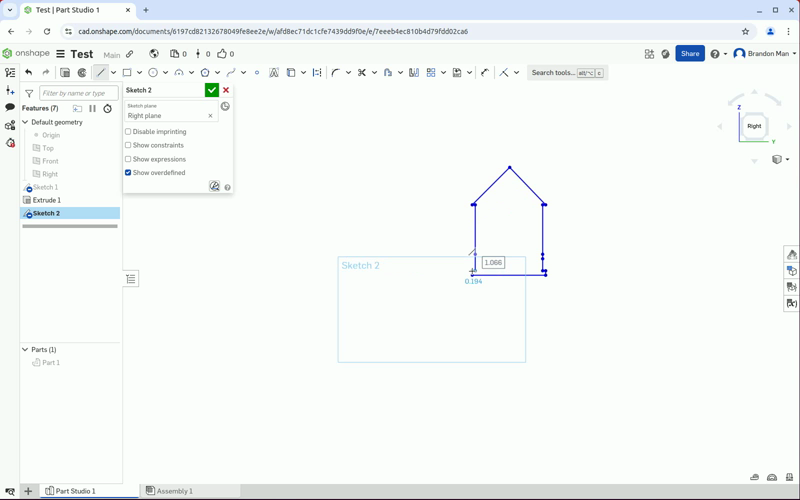
scroll(6)
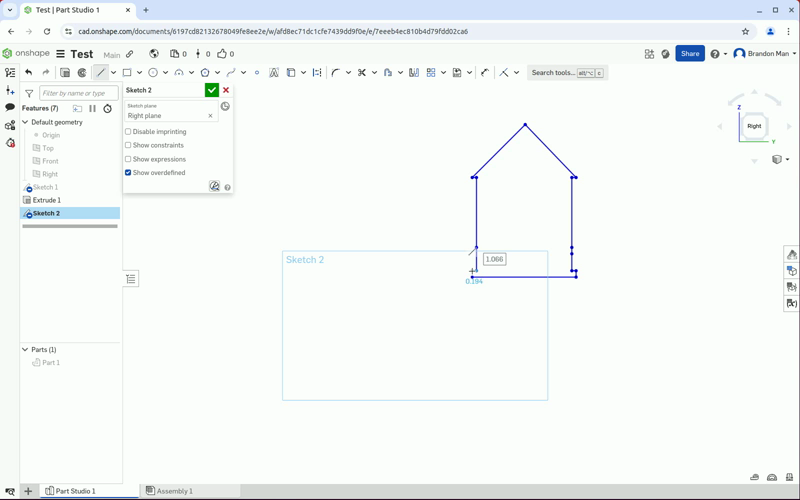
scroll(6)
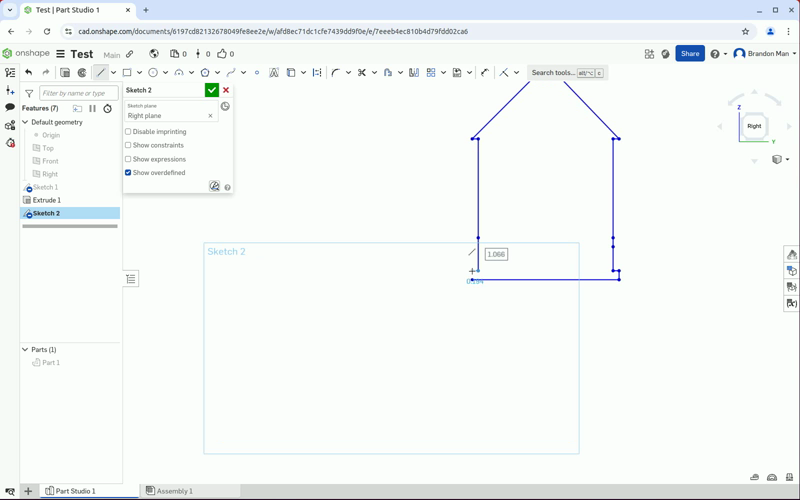
scroll(6)
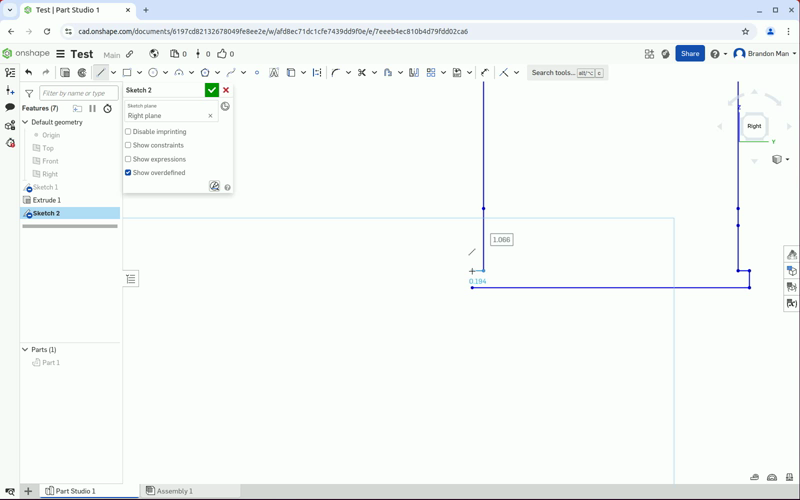
click(472, 270)
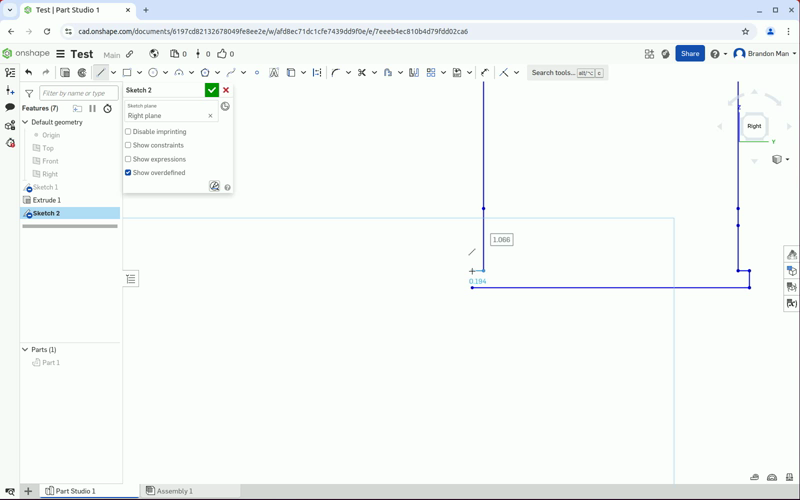
scroll(-6)
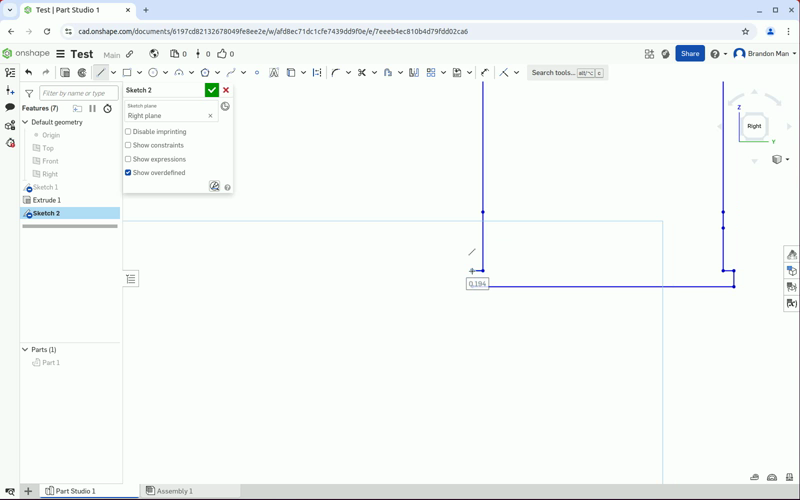
scroll(-6)
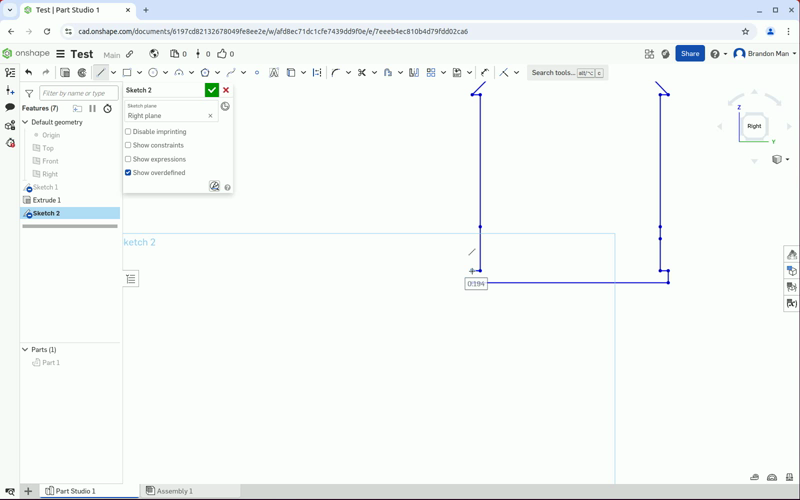
scroll(-6)
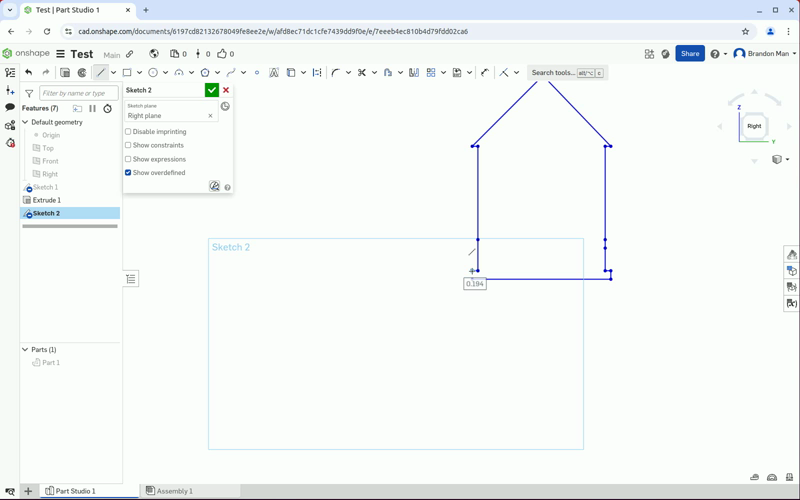
scroll(-6)
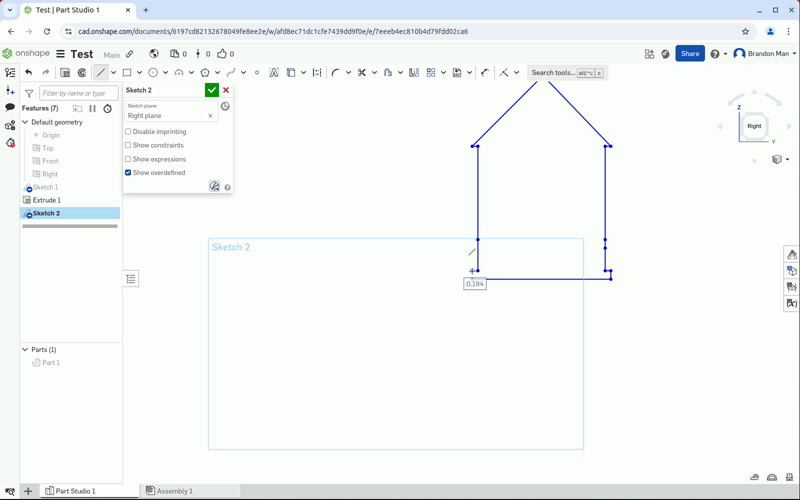
scroll(-6)
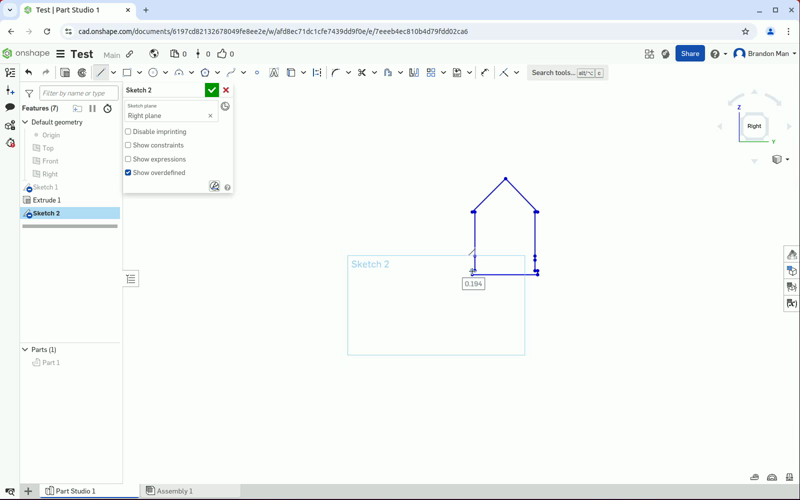
scroll(-6)
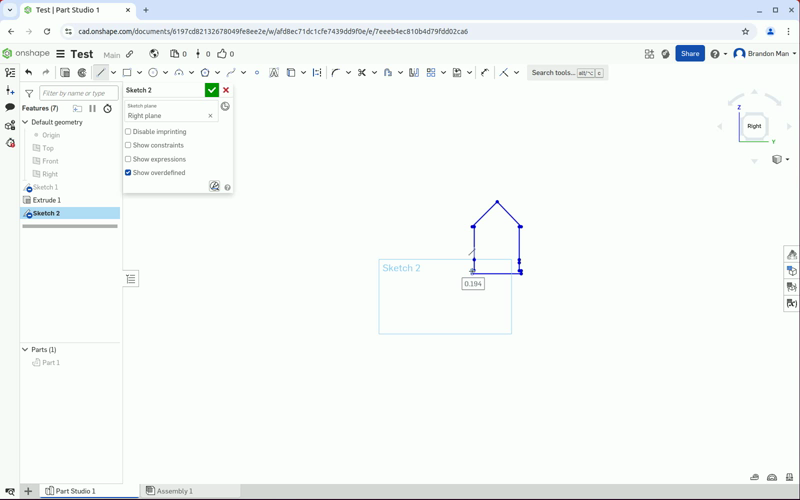
scroll(-6)
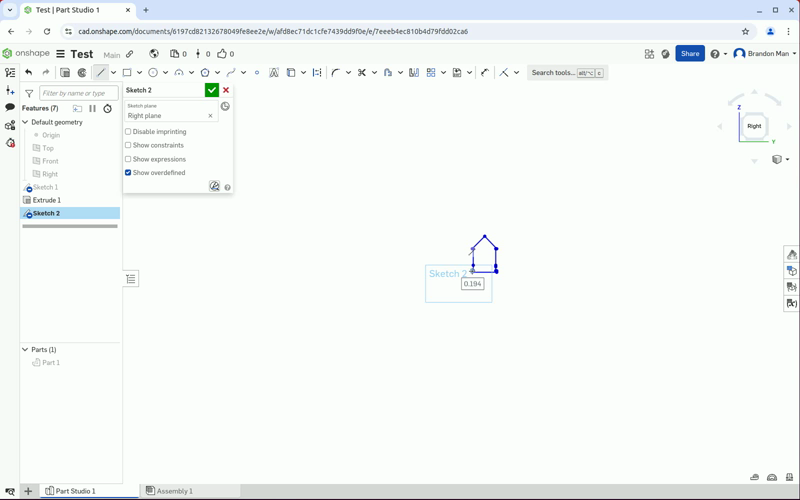
key_up(shift)
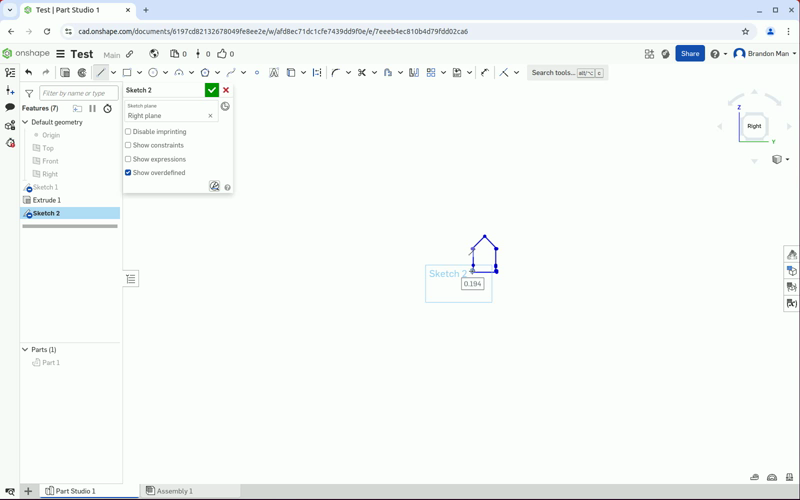
mouse_move(502, 270)
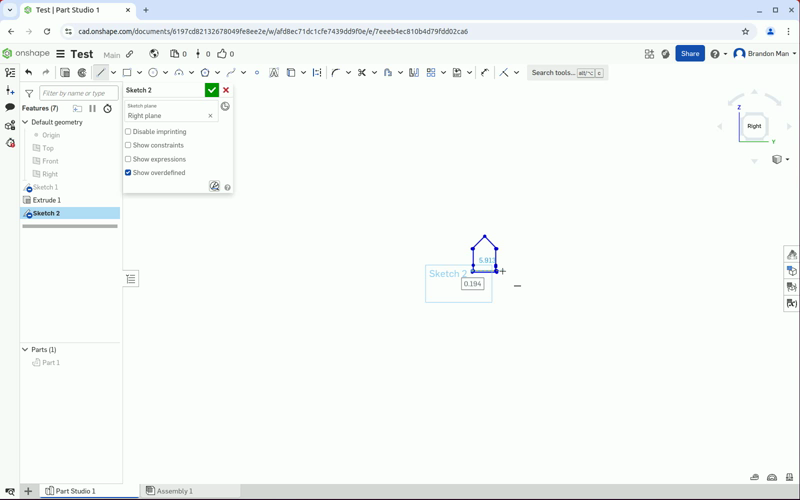
key_down(shift)
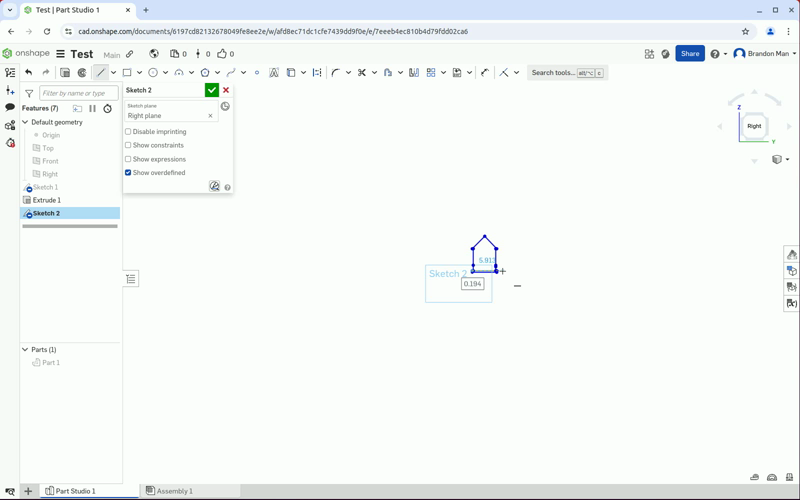
mouse_move(472, 272)
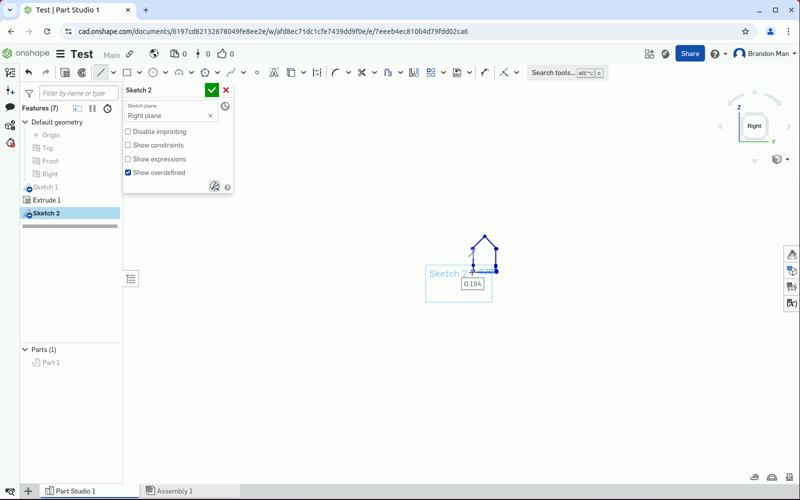
scroll(6)
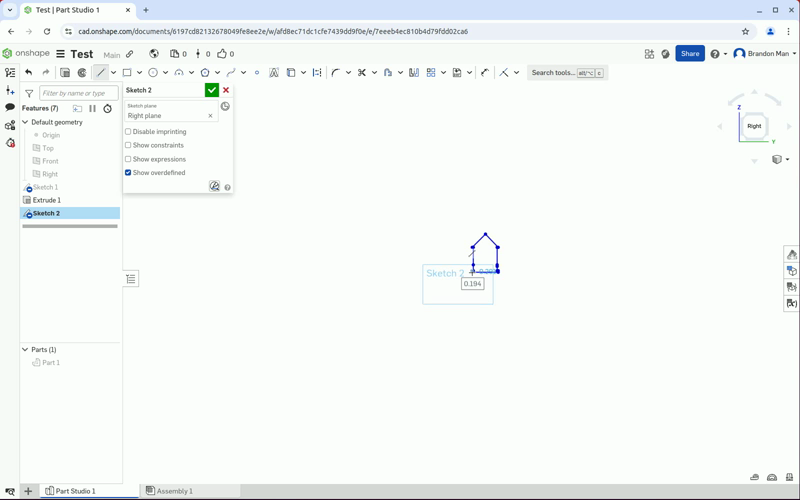
scroll(6)
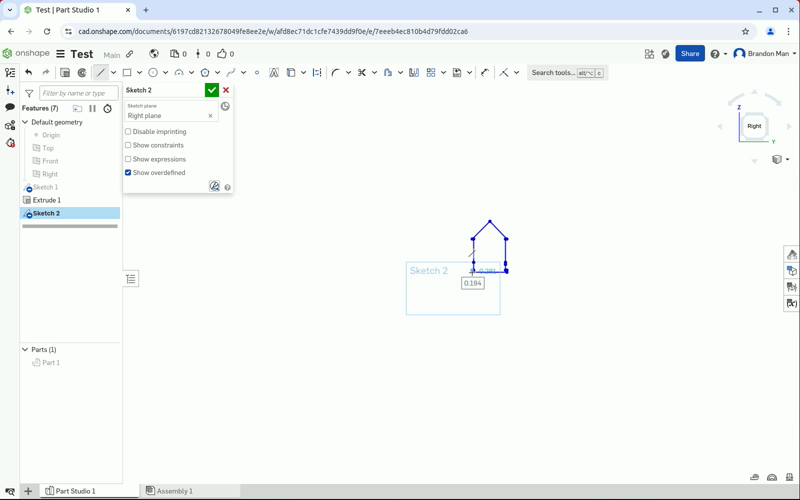
scroll(6)
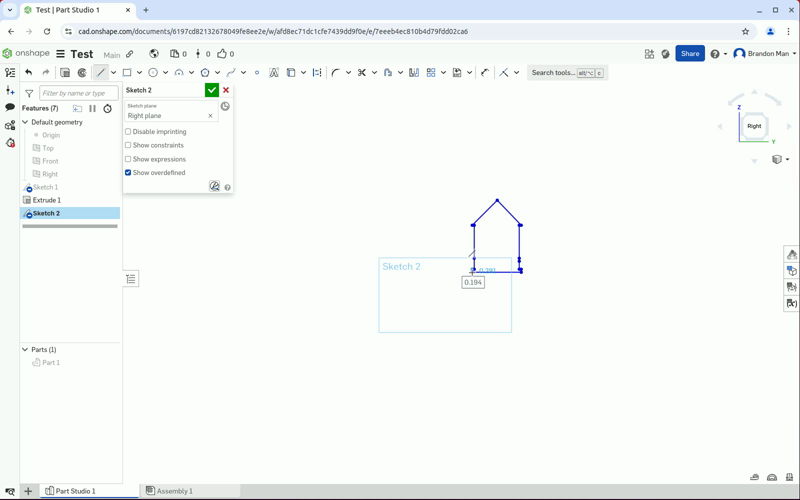
scroll(6)
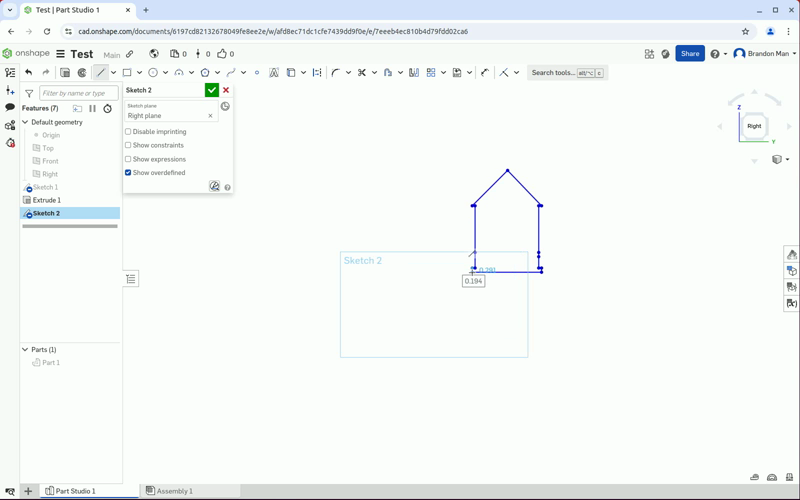
scroll(6)
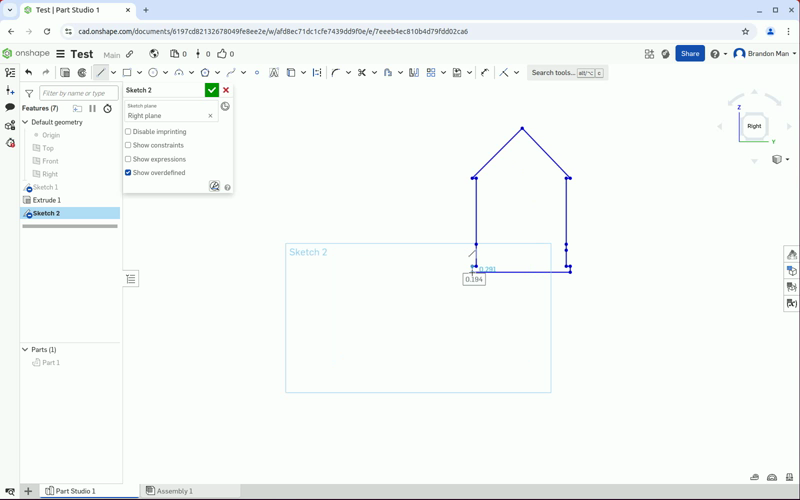
scroll(6)
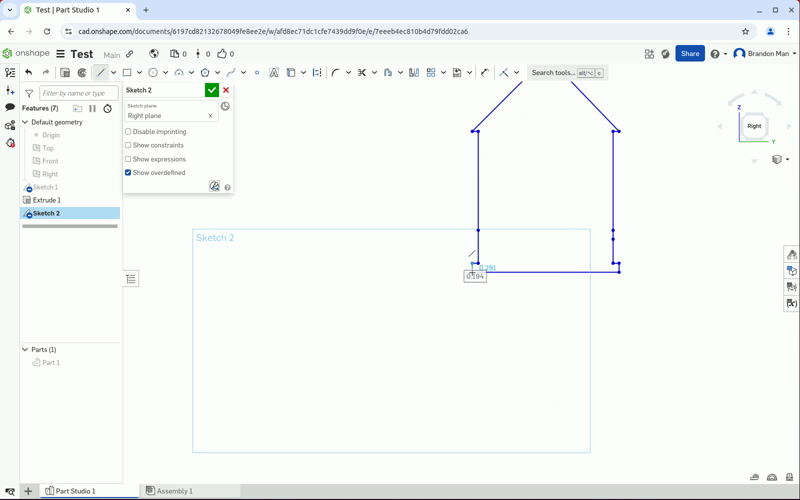
scroll(6)
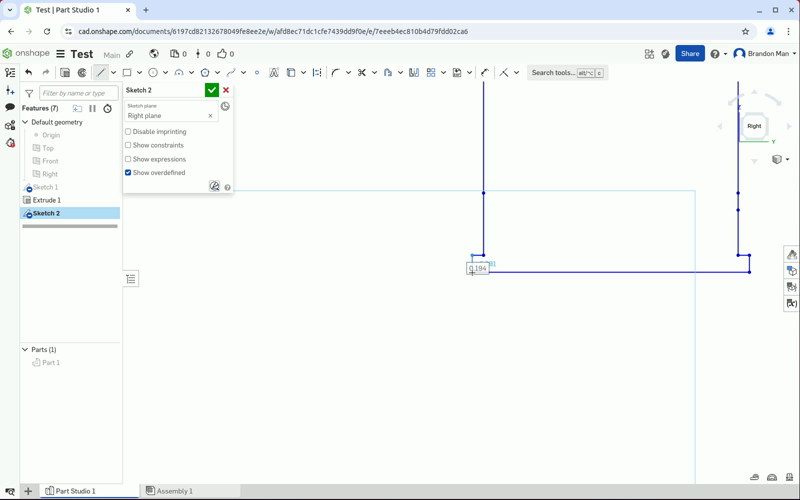
key_up(shift)
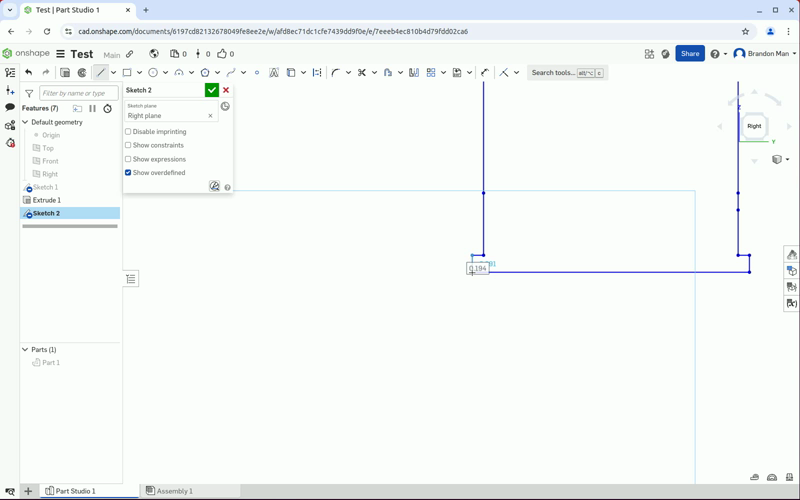
click(472, 272)
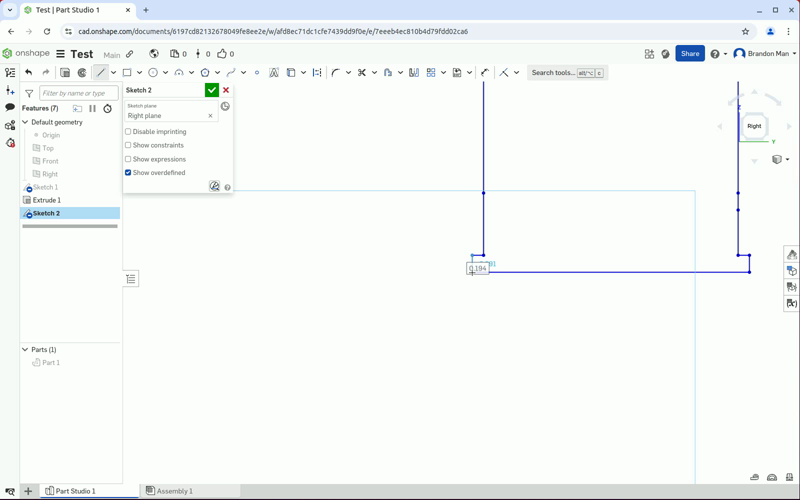
scroll(-6)
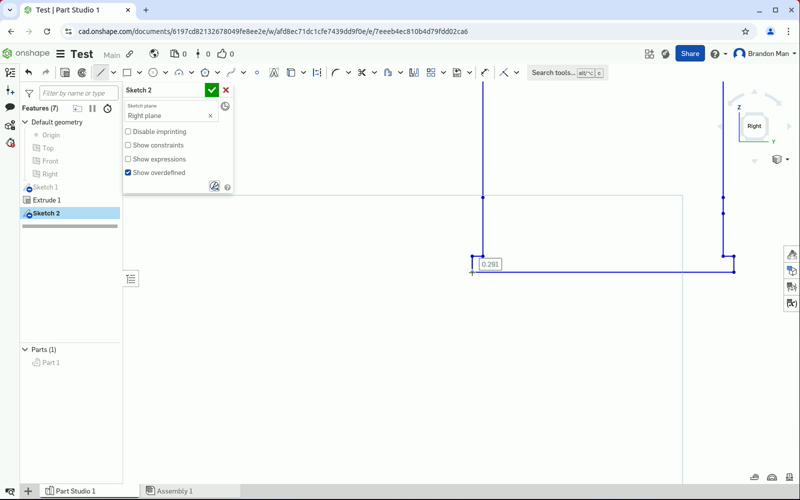
scroll(-6)
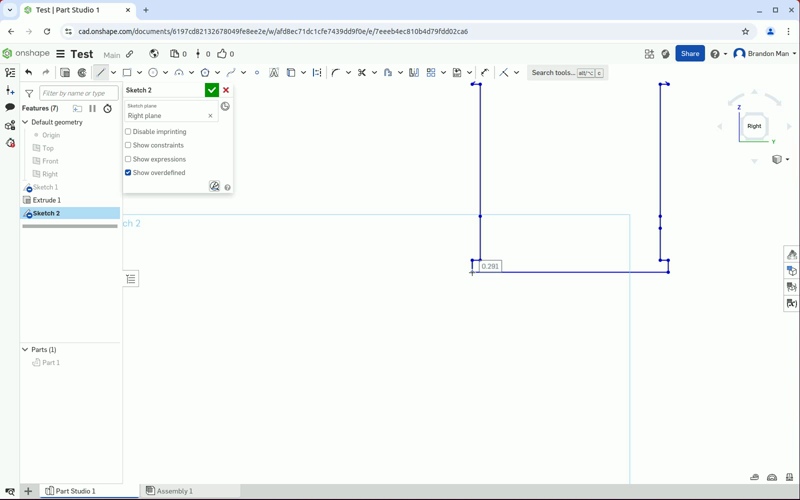
scroll(-6)
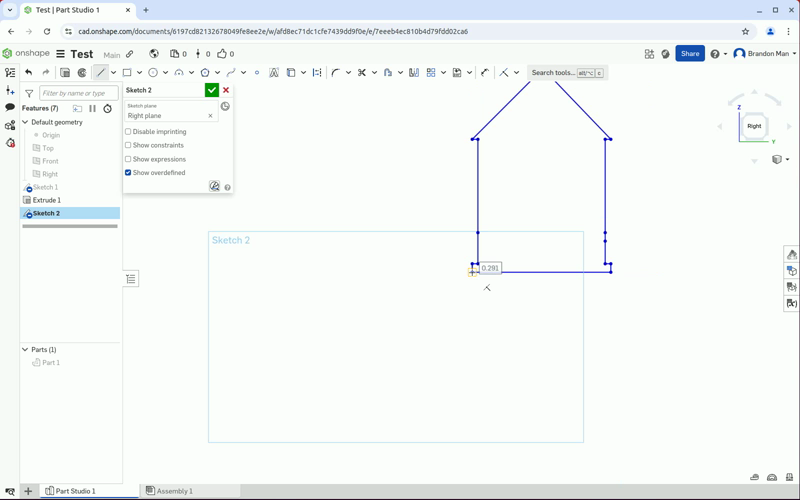
scroll(-6)
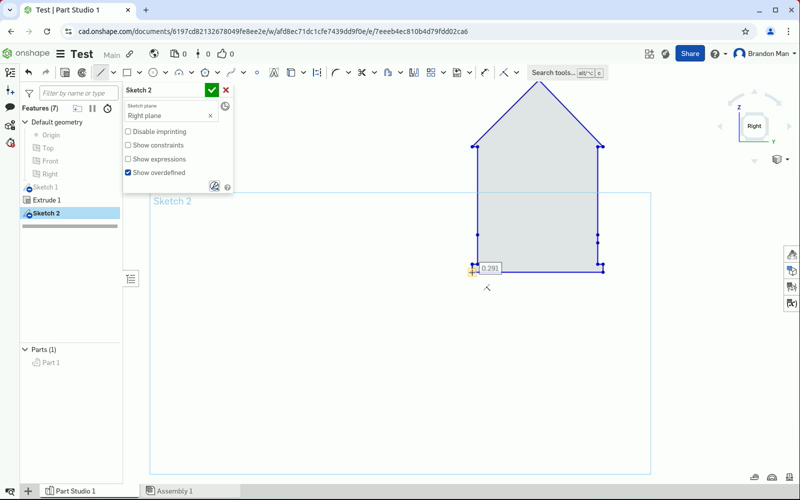
scroll(-6)
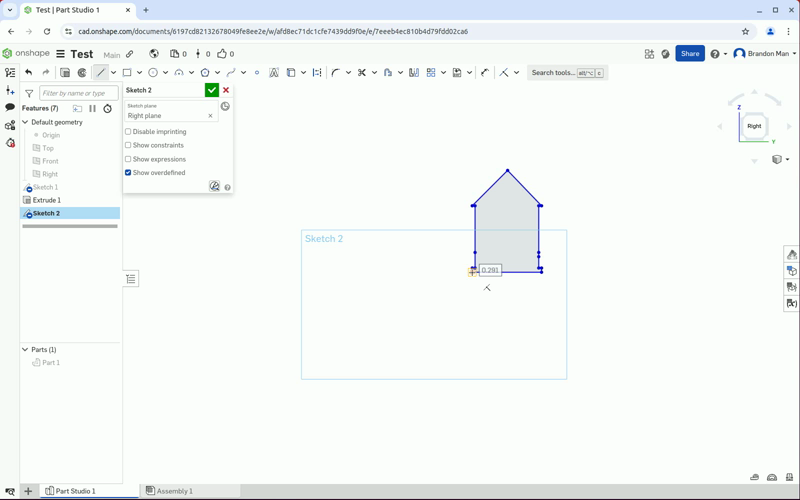
scroll(-6)
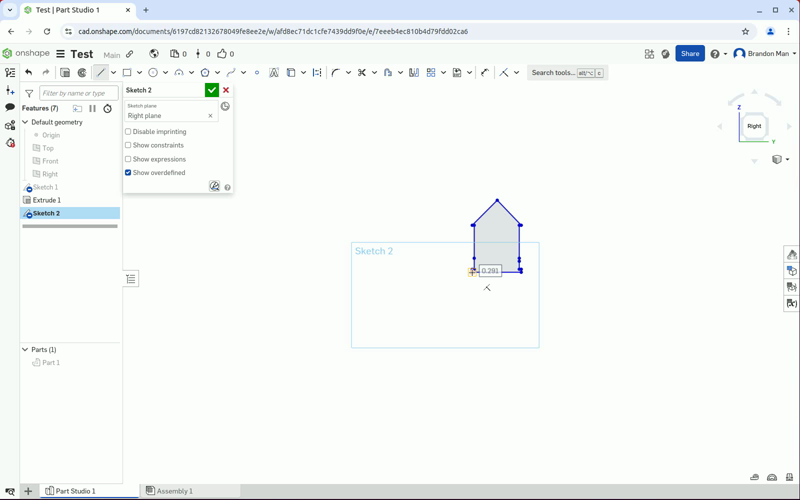
scroll(-6)
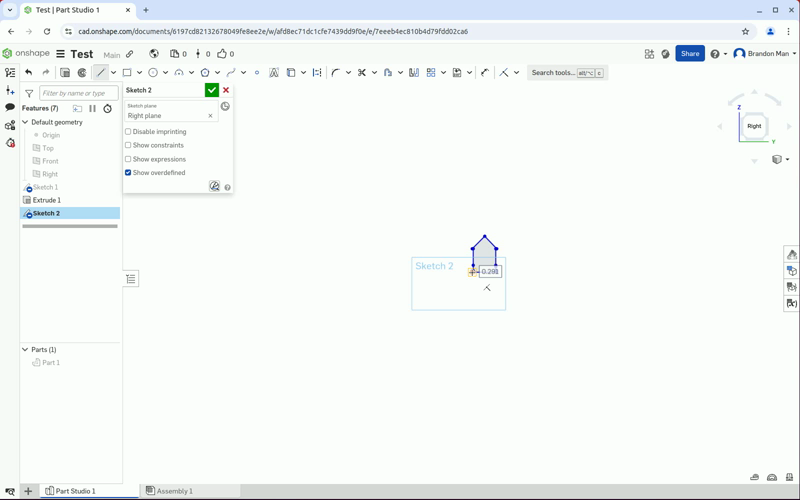
key(esc)
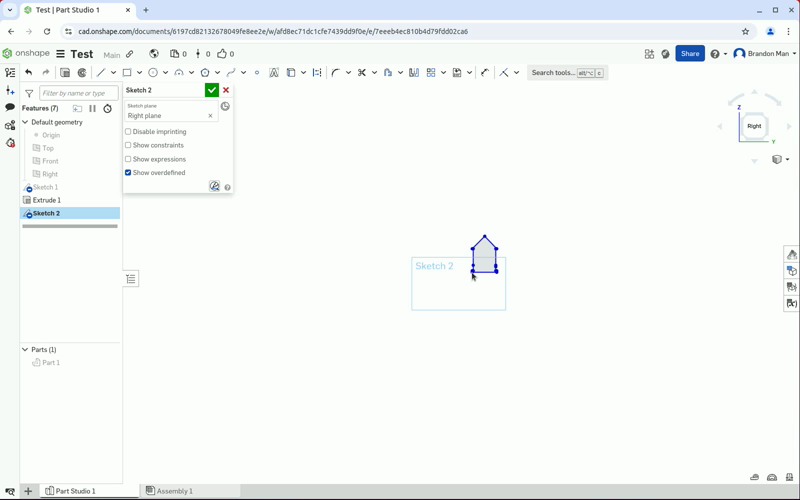
mouse_move(474, 252)
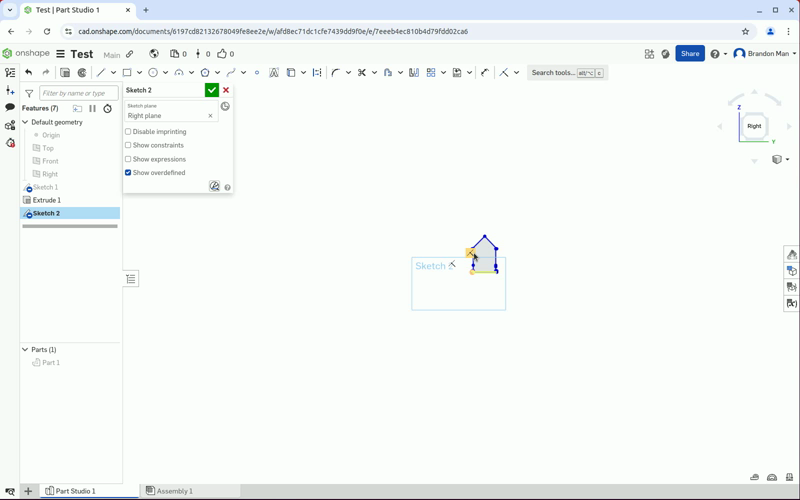
scroll(6)
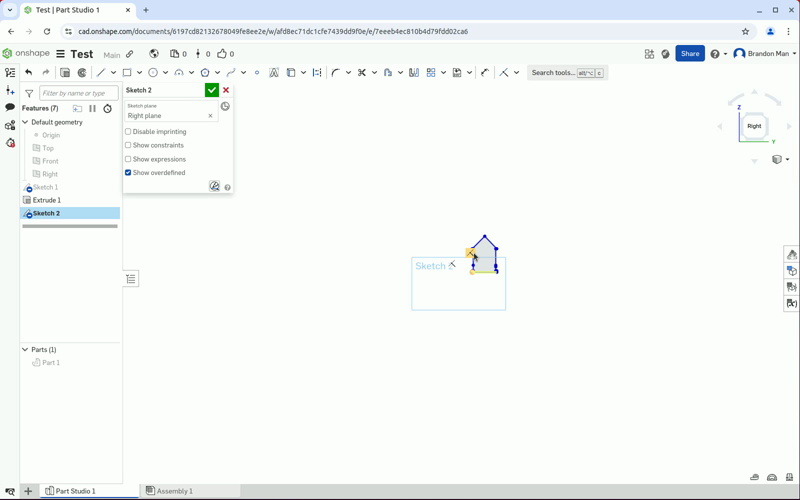
scroll(6)
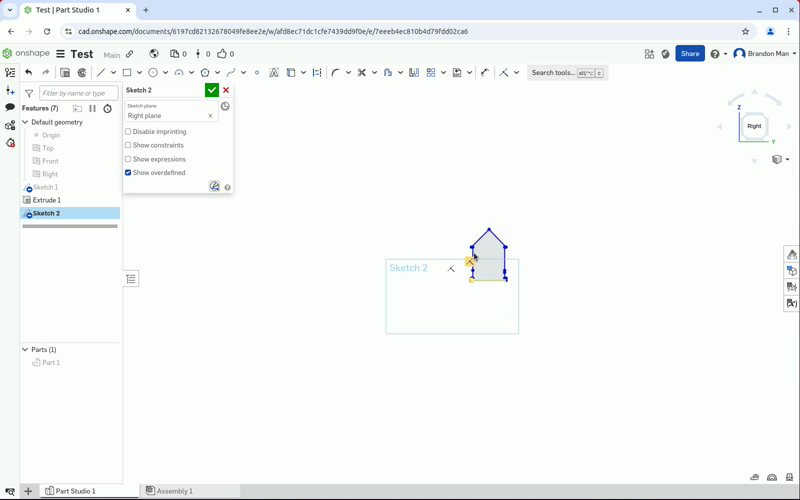
scroll(6)
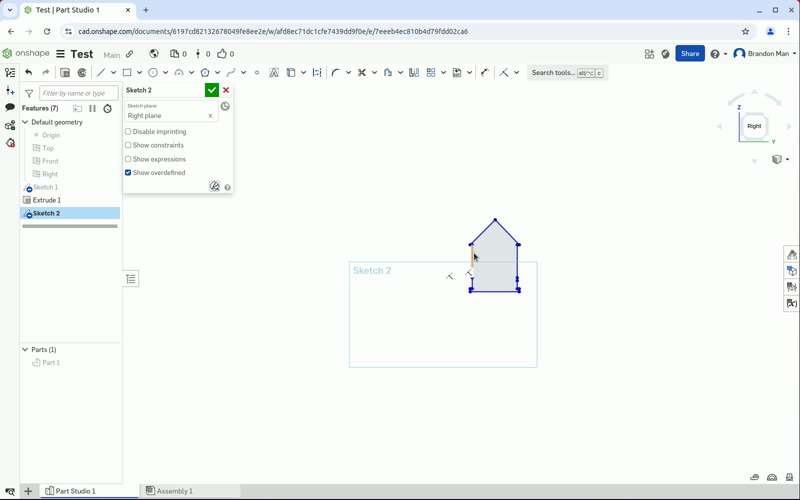
scroll(6)
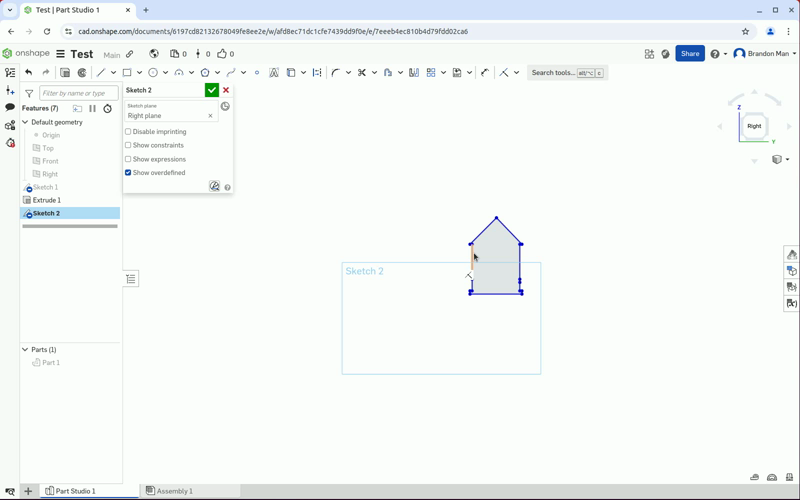
scroll(6)
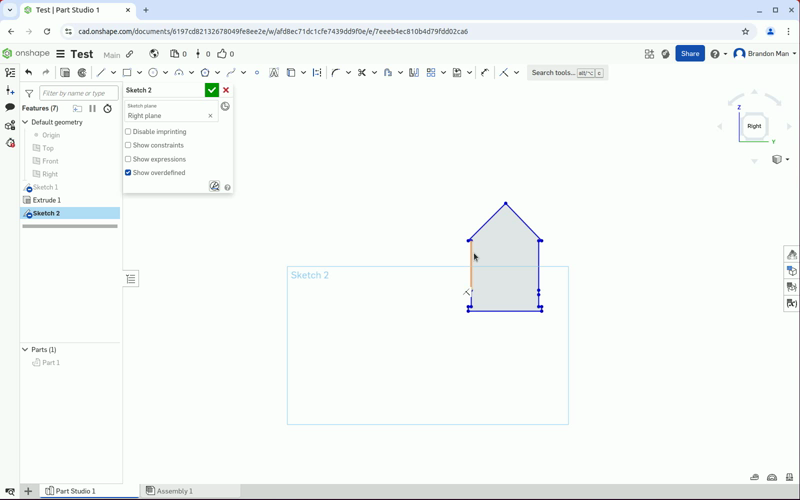
scroll(6)
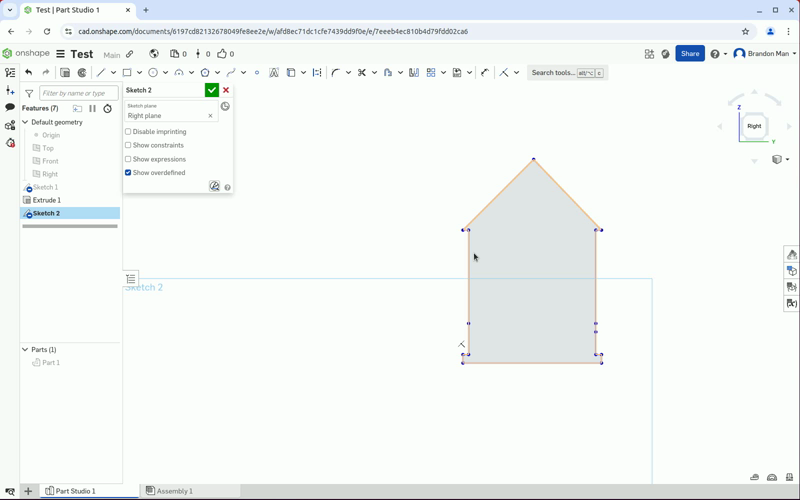
scroll(6)
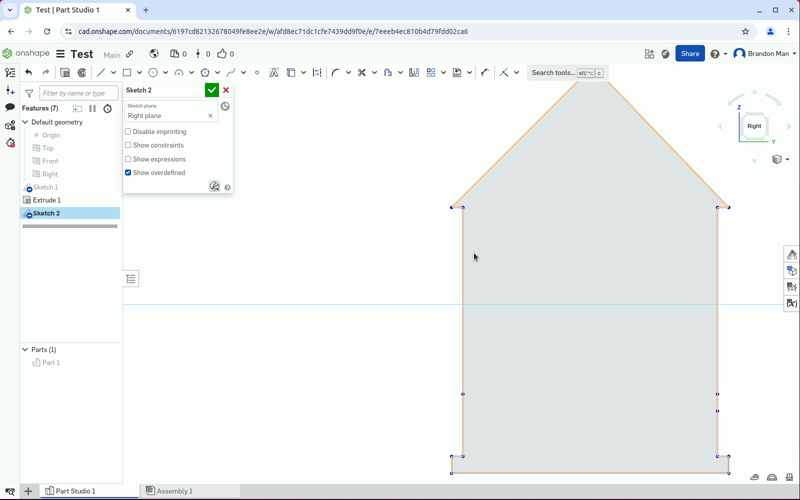
click(474, 252)
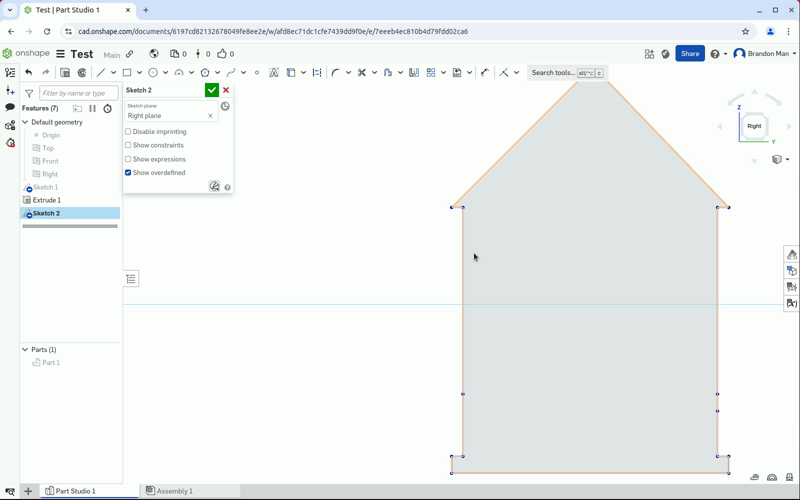
scroll(-6)
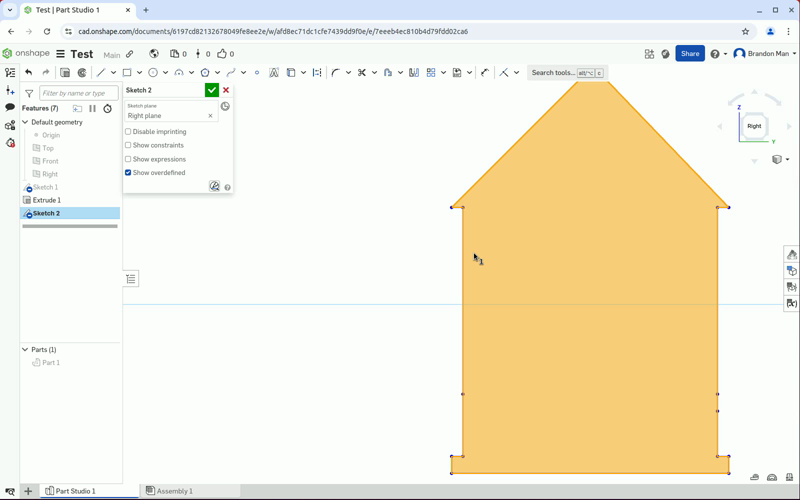
scroll(-6)
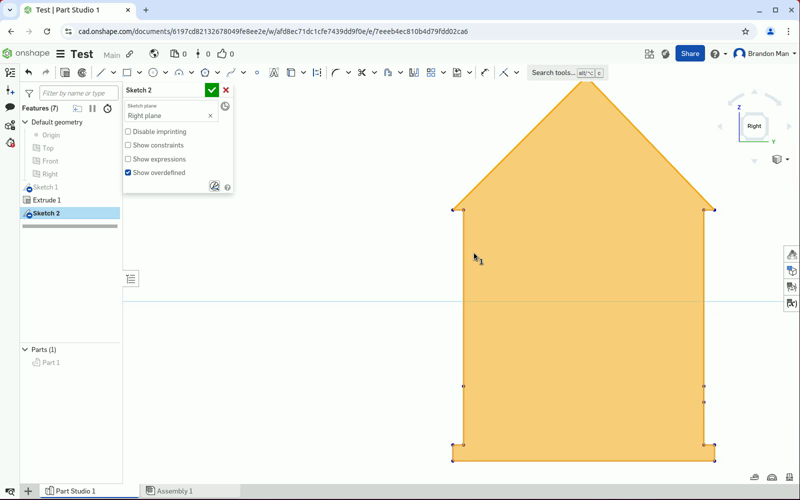
scroll(-6)
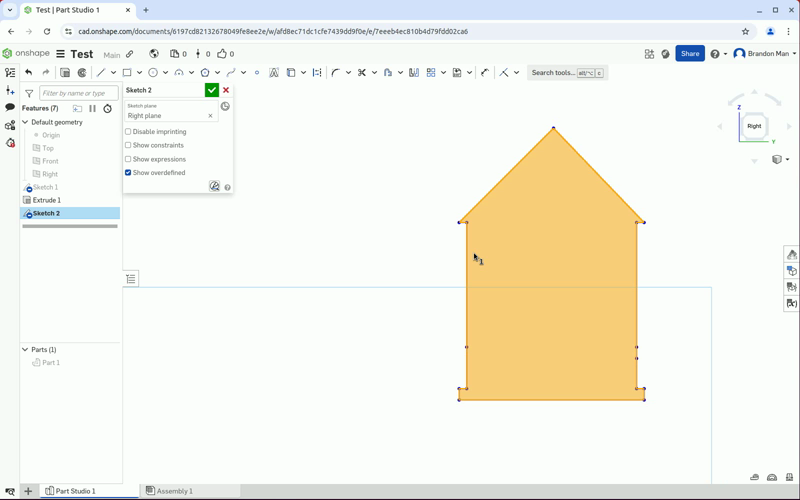
scroll(-6)
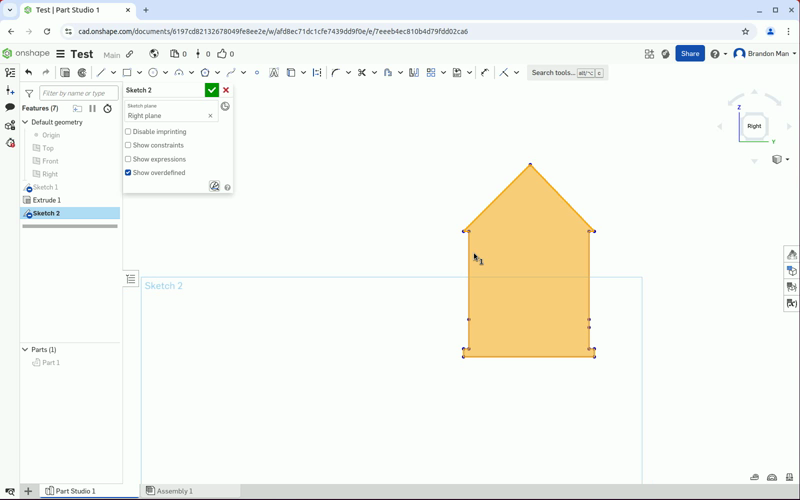
scroll(-6)
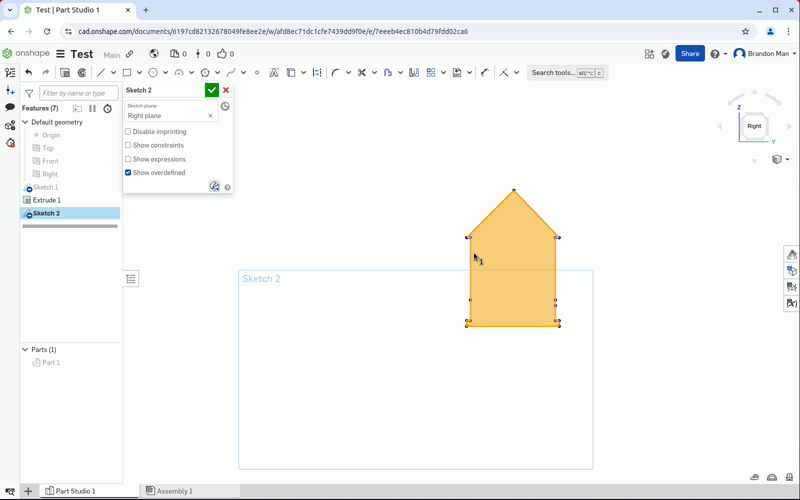
scroll(-6)
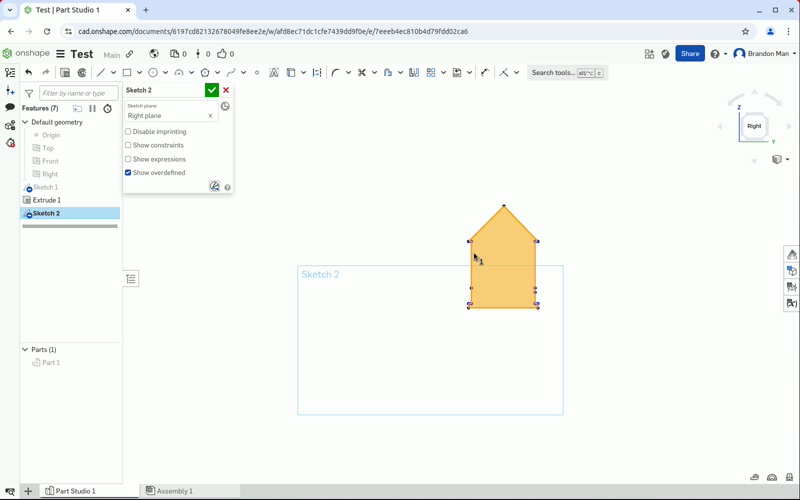
scroll(-6)
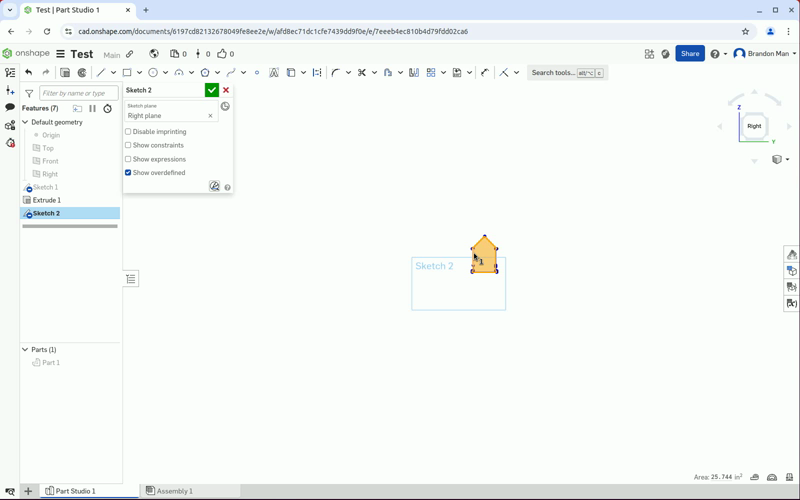
mouse_move(73, 352)
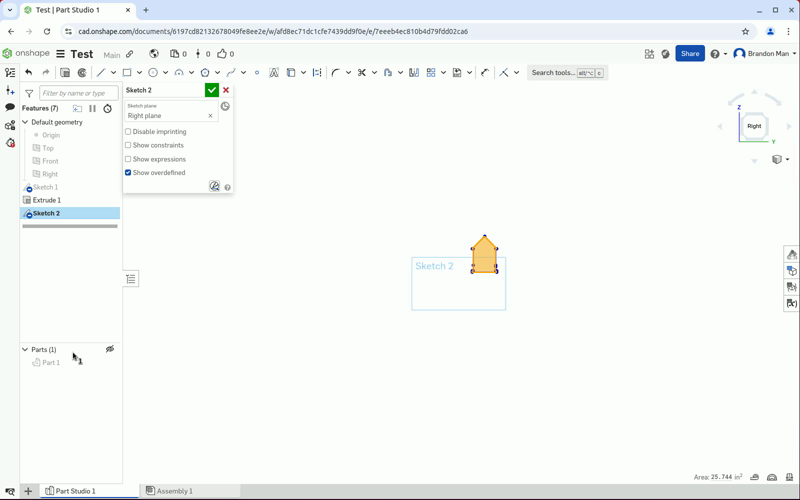
key(shift+y)
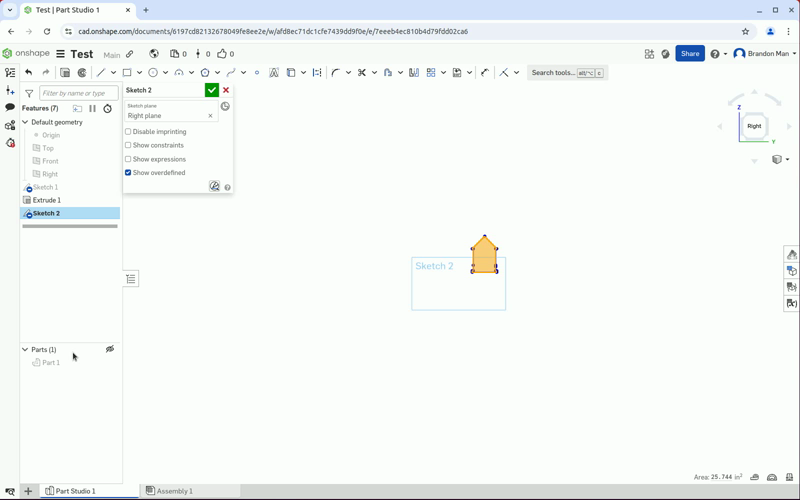
key(shift+e)
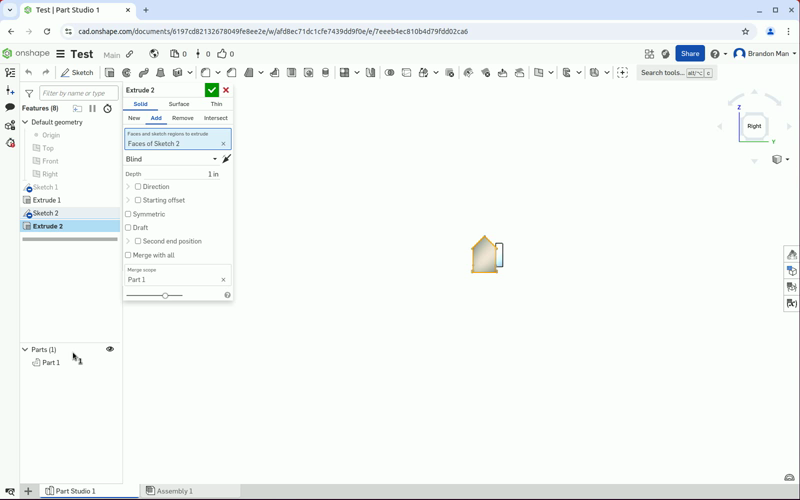
mouse_move(143, 106)
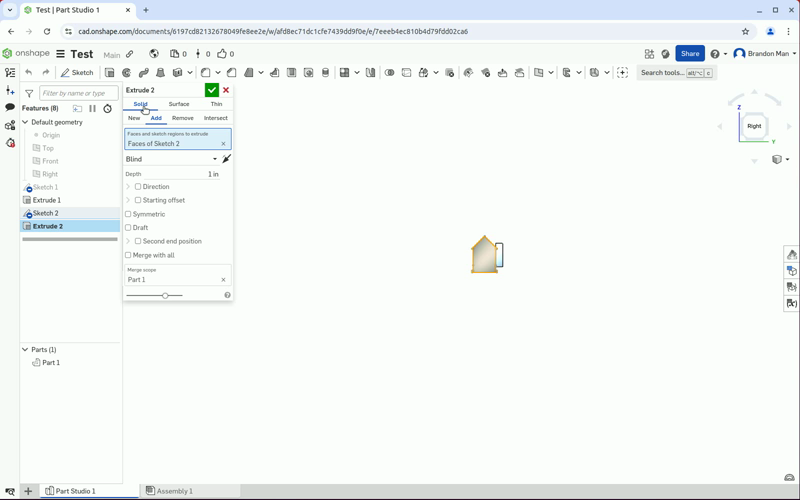
click(143, 106)
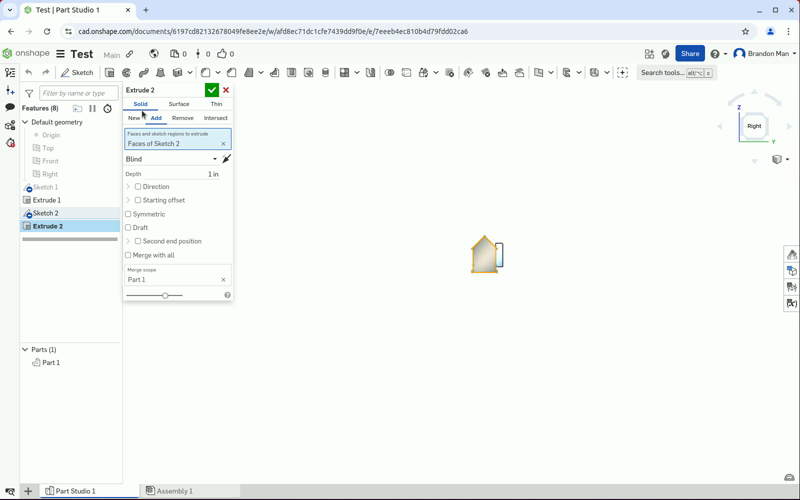
mouse_move(137, 120)
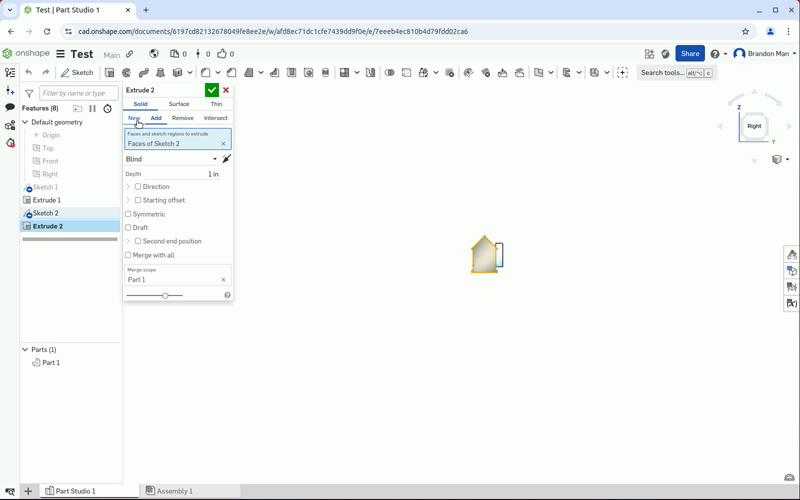
click(137, 120)
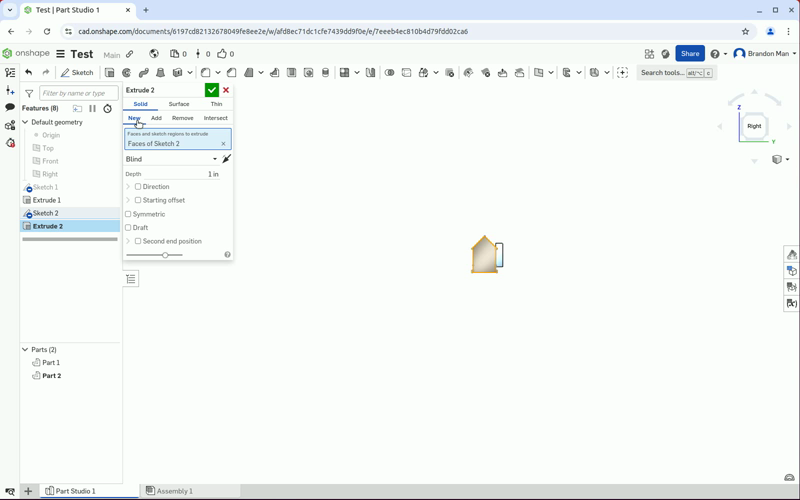
key(tab, 4)
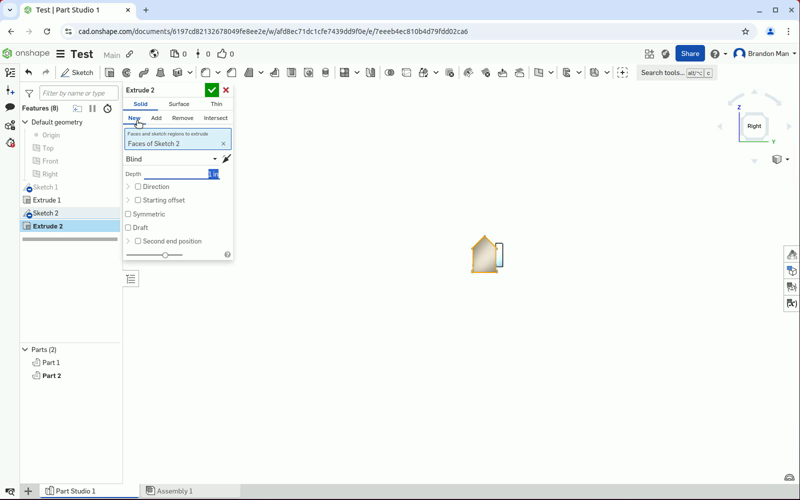
text(0.241)
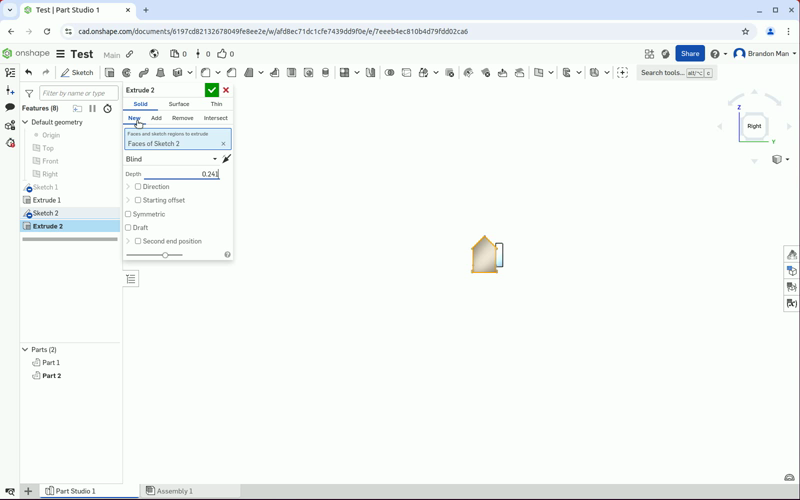
key(enter)
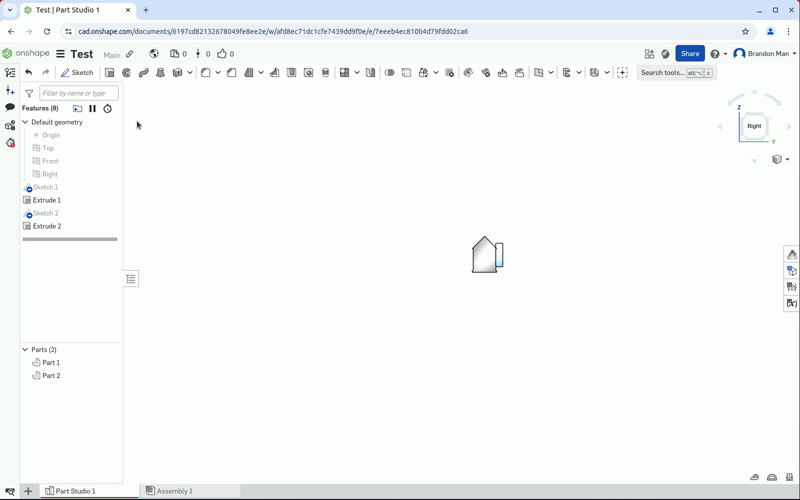
key(shift+h)
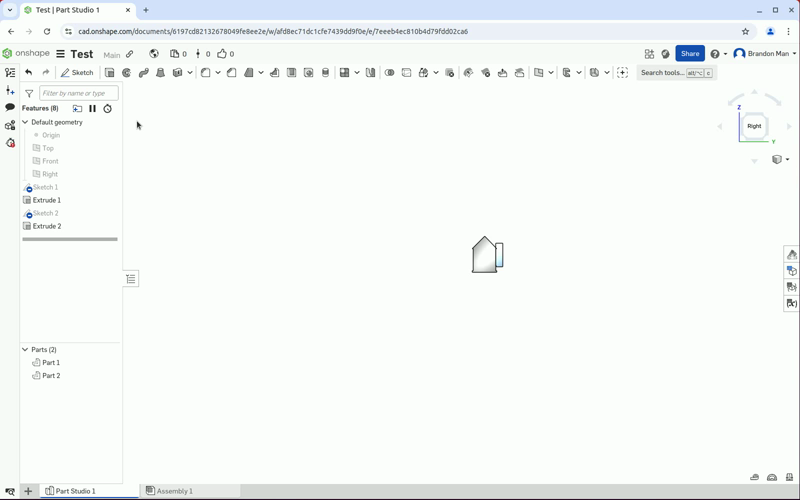
key(shift+h)
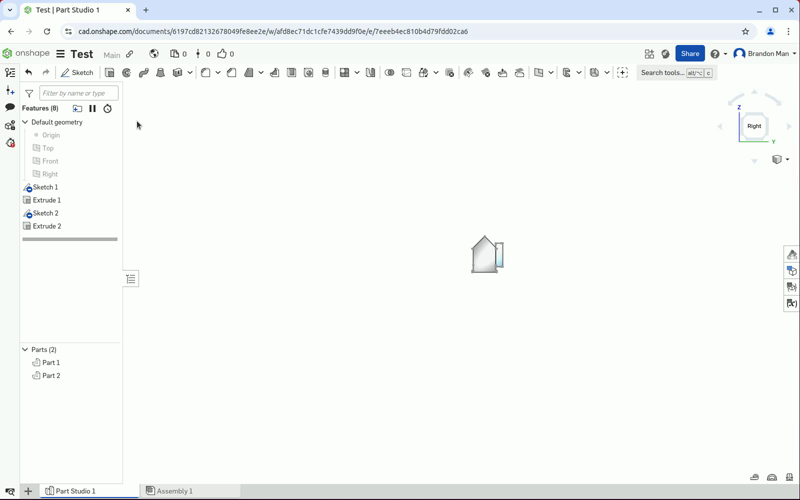
key(shift+7)
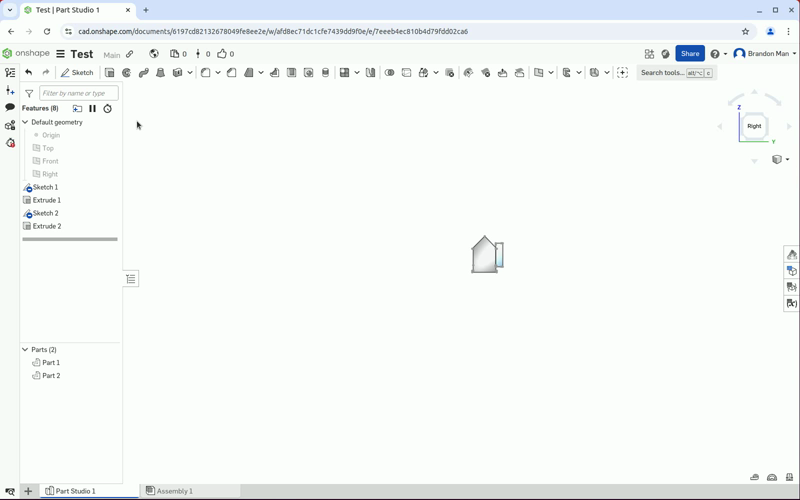
key(right, 2)
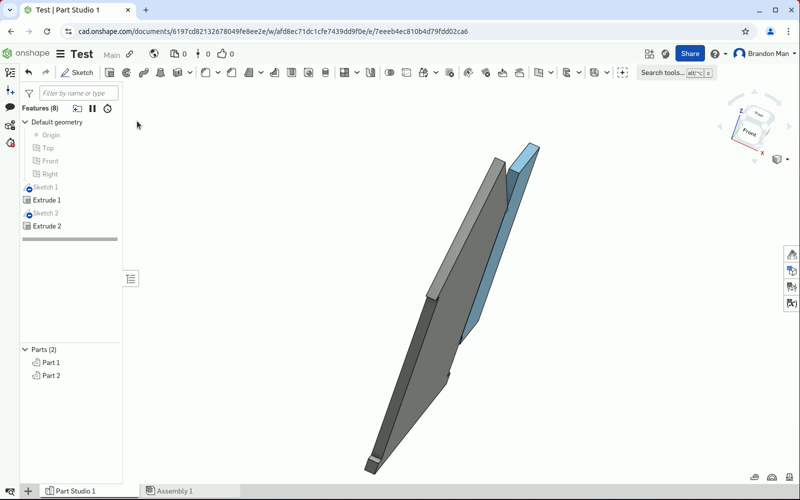
key(down, 2)
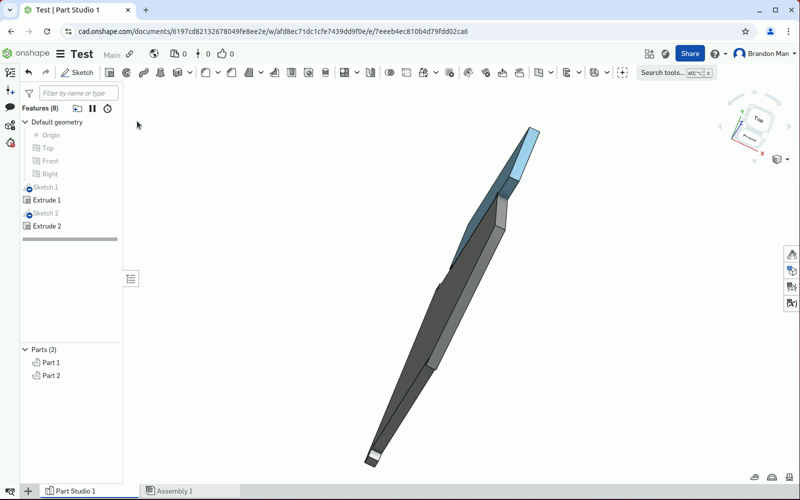
key(up, 2)
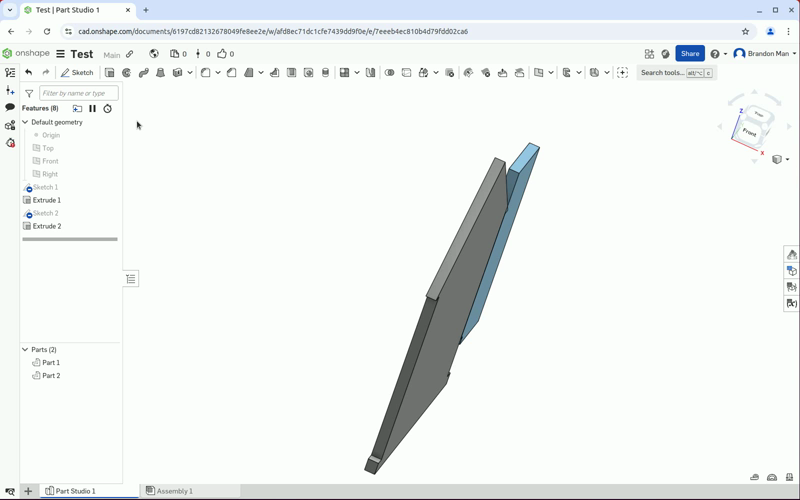
key(left, 2)
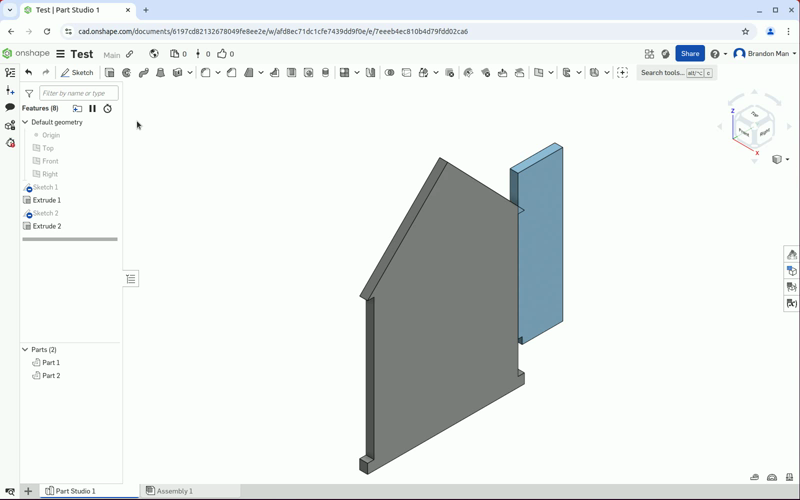
mouse_move(73, 189)
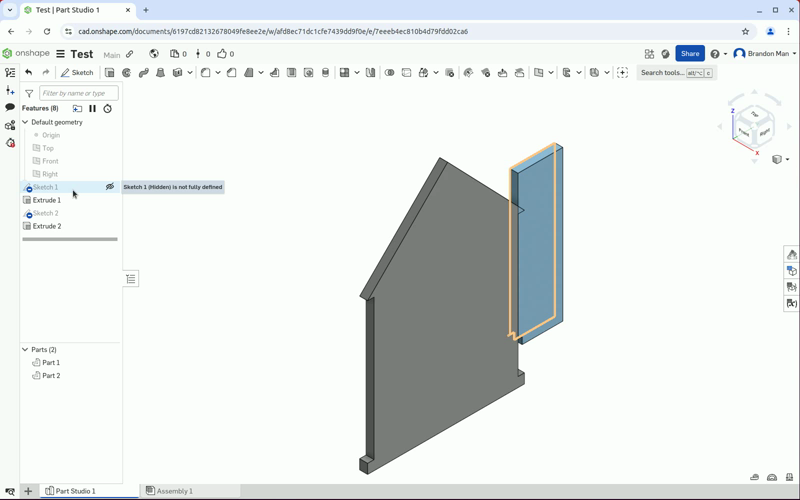
click(73, 189)